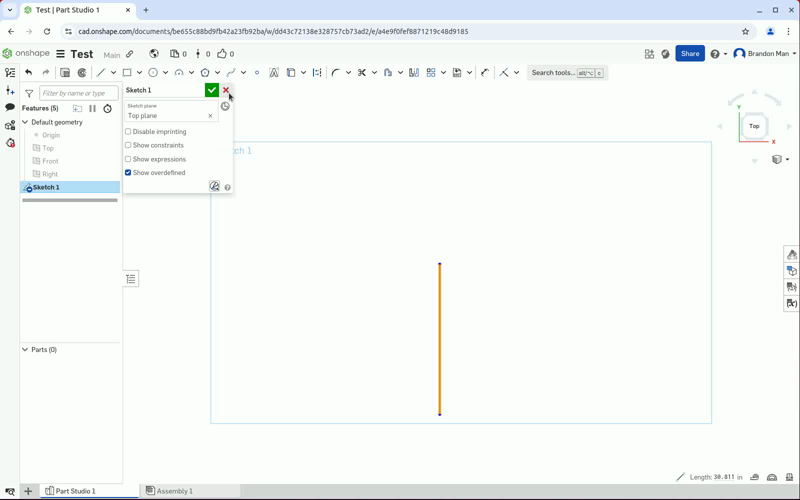
key(shift+h)
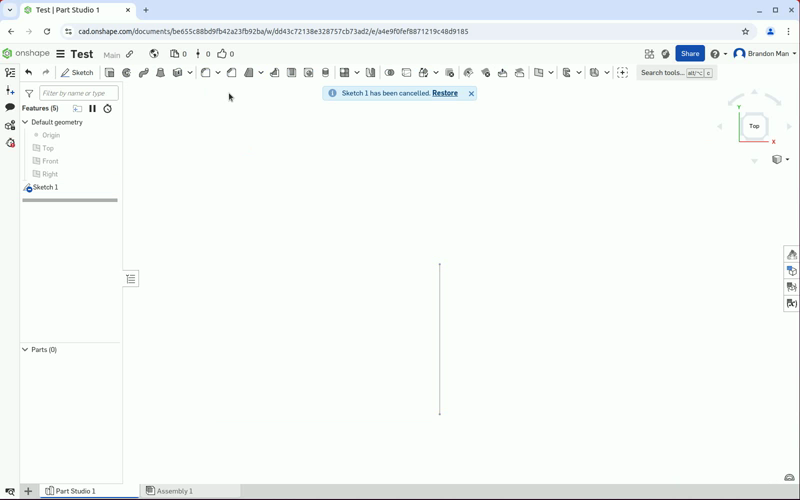
key(shift+s)
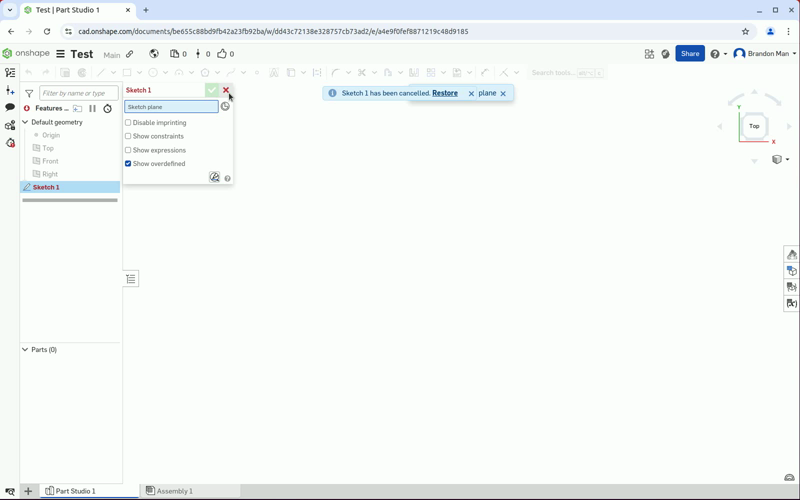
mouse_move(73, 150)
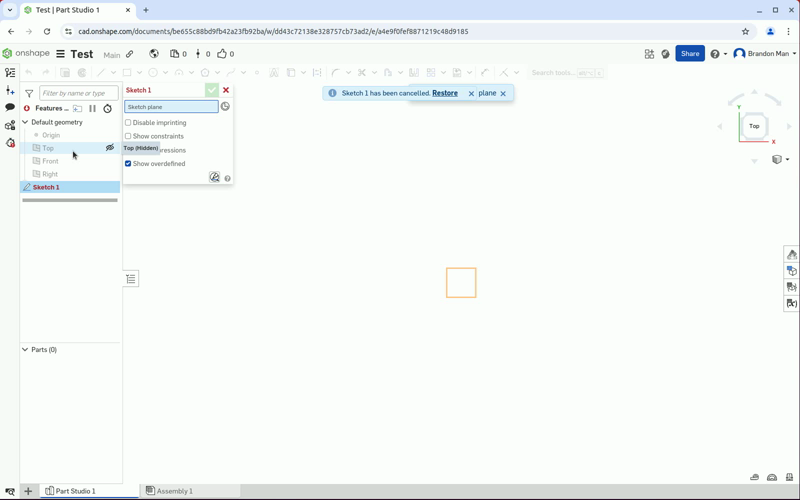
click(73, 150)
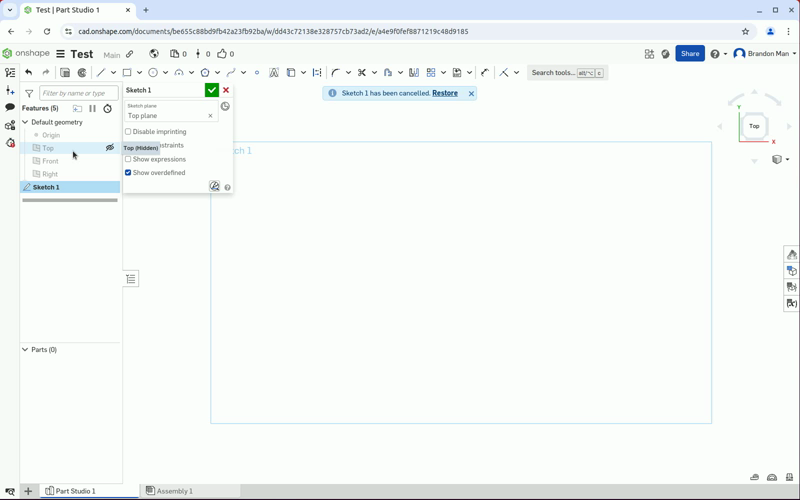
mouse_move(73, 352)
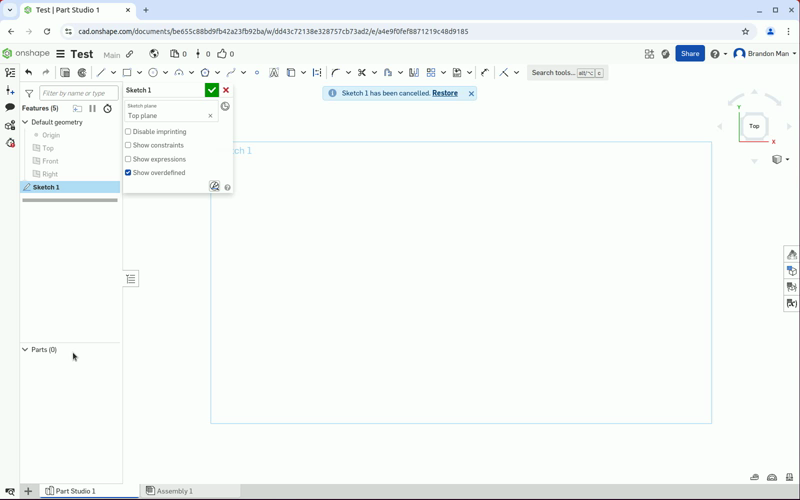
key(y)
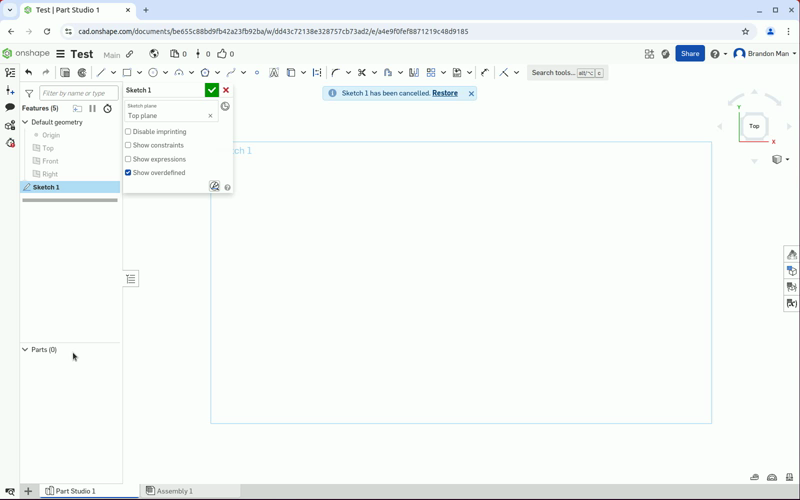
key(a)
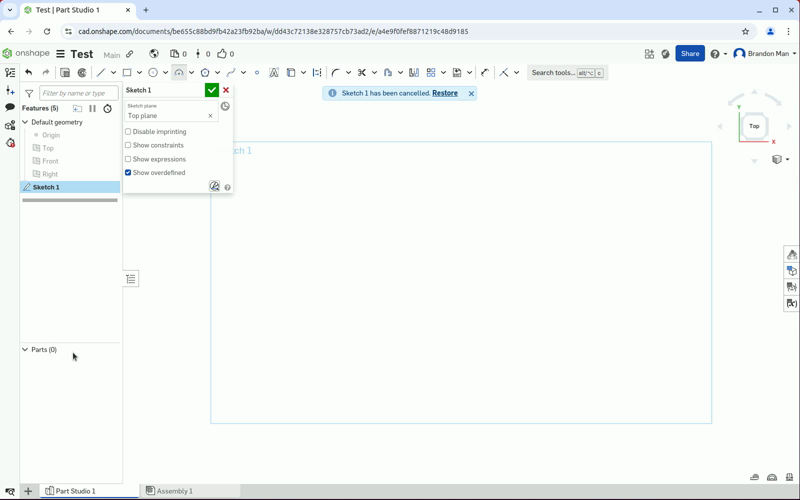
key_down(shift)
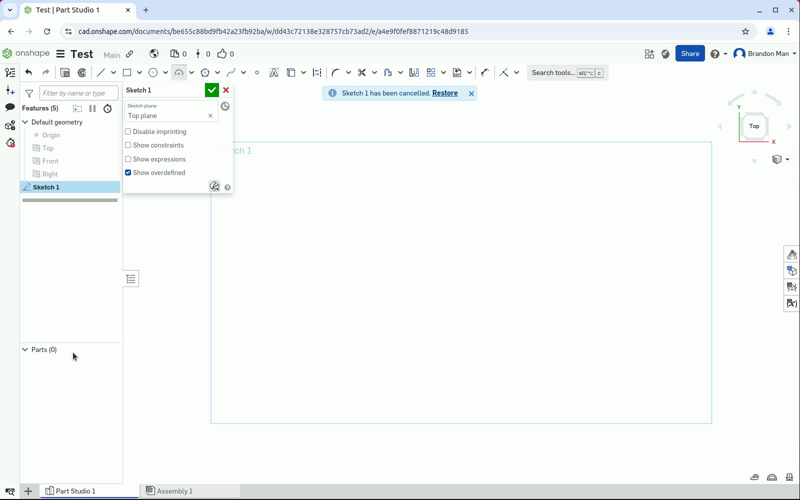
mouse_move(348, 279)
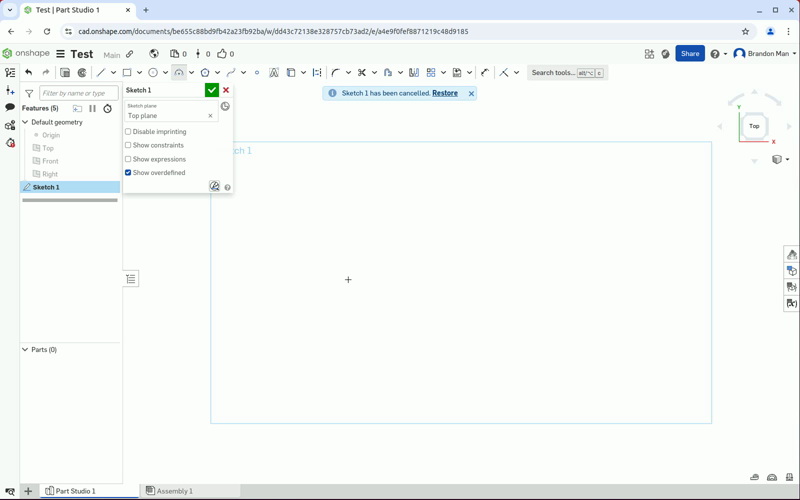
click(348, 279)
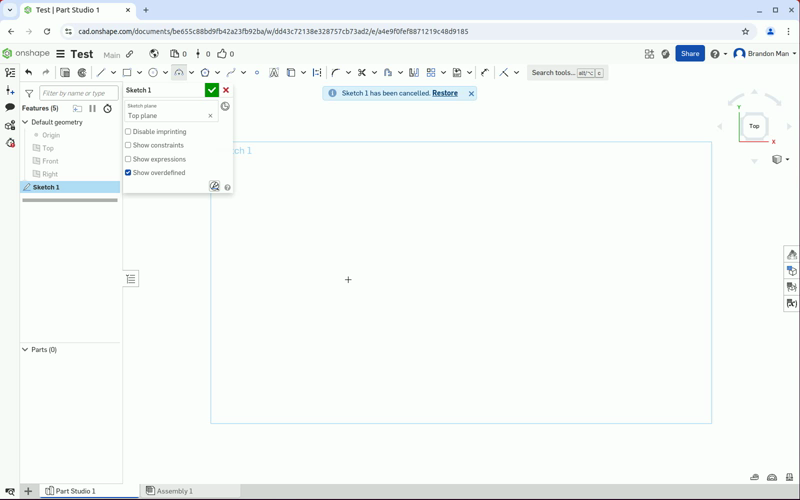
key_up(shift)
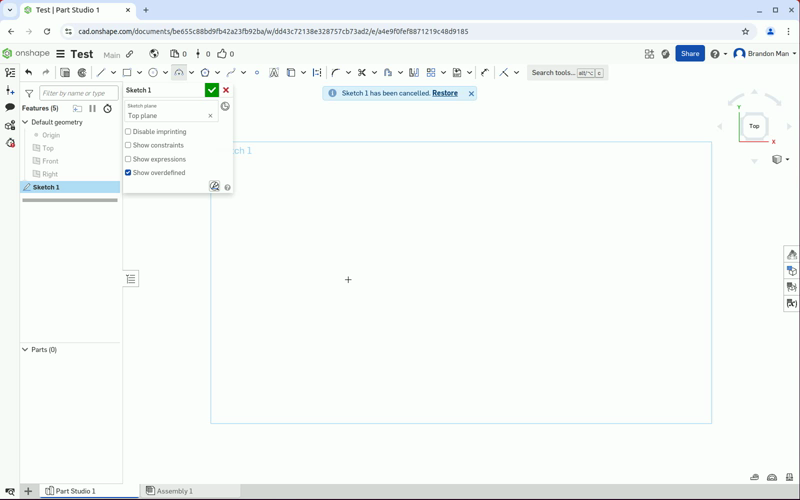
key_down(shift)
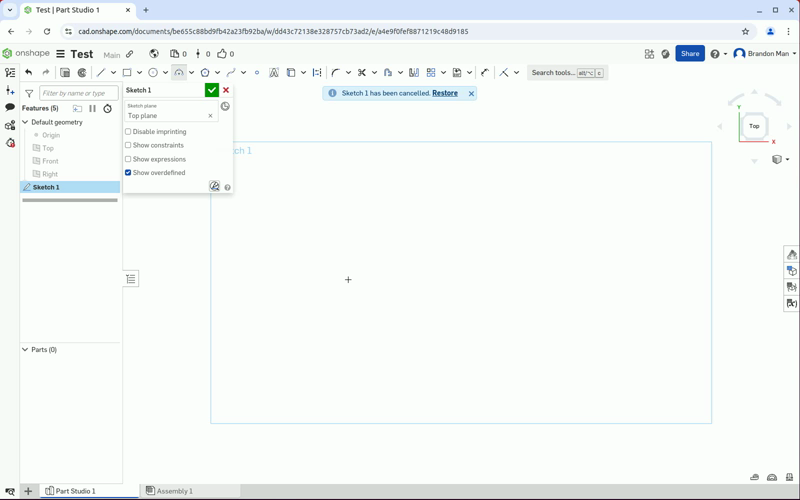
mouse_move(376, 307)
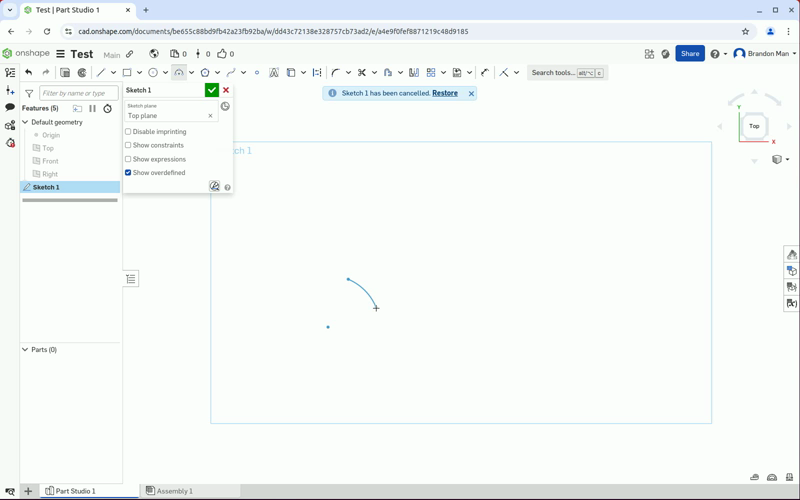
click(376, 307)
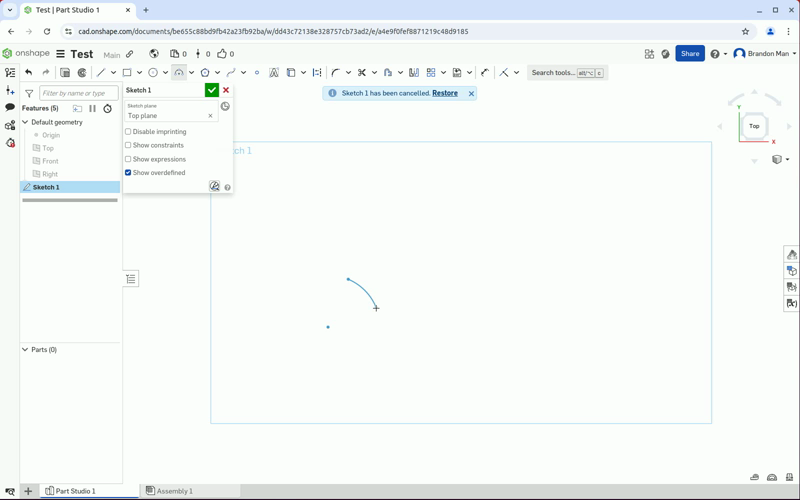
mouse_move(356, 299)
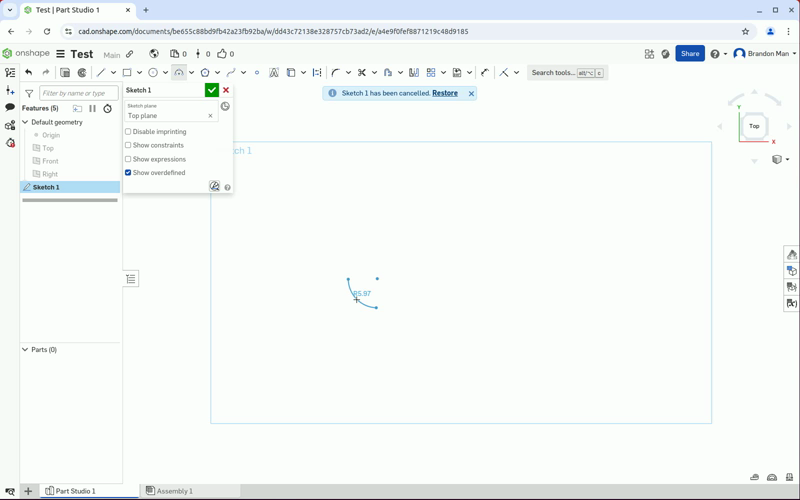
click(356, 299)
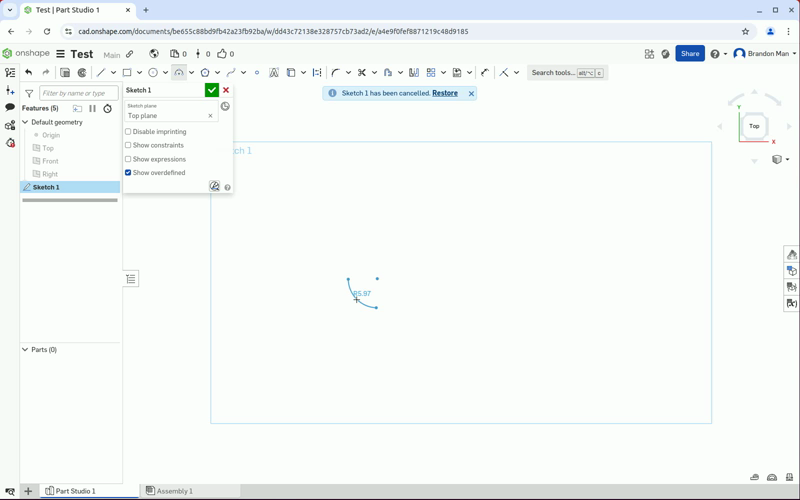
key_up(shift)
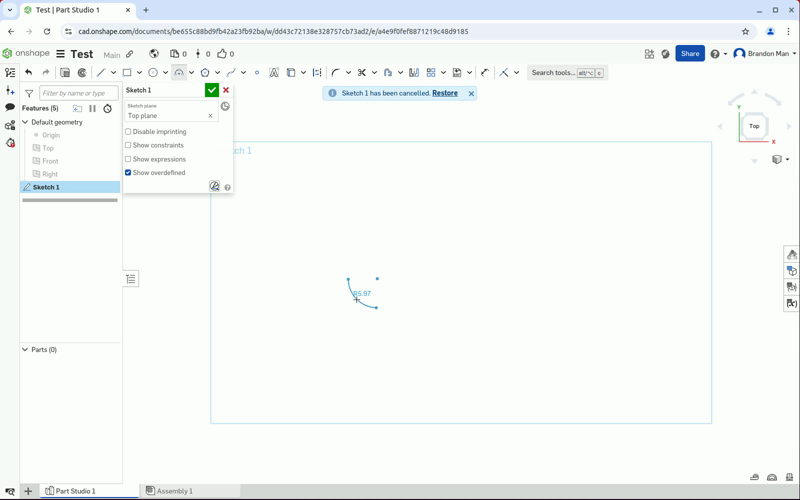
key(esc)
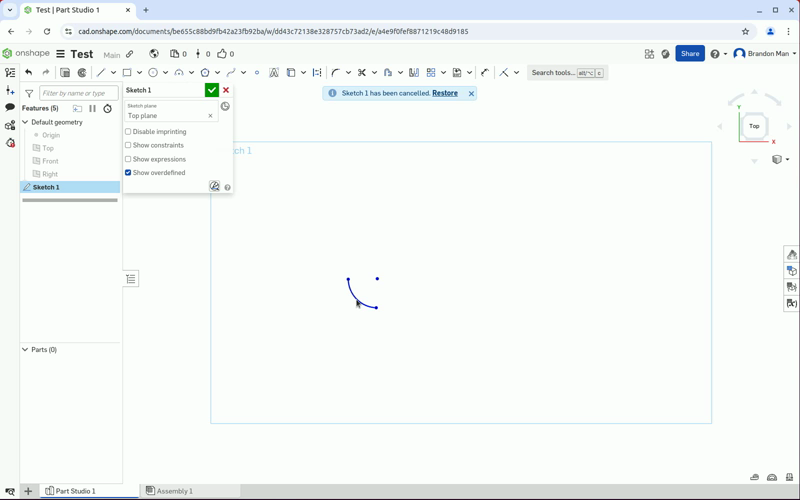
key(l)
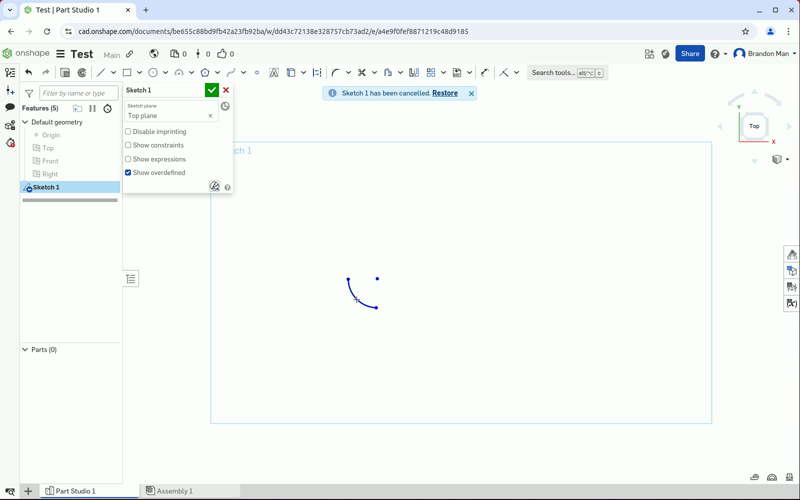
mouse_move(376, 307)
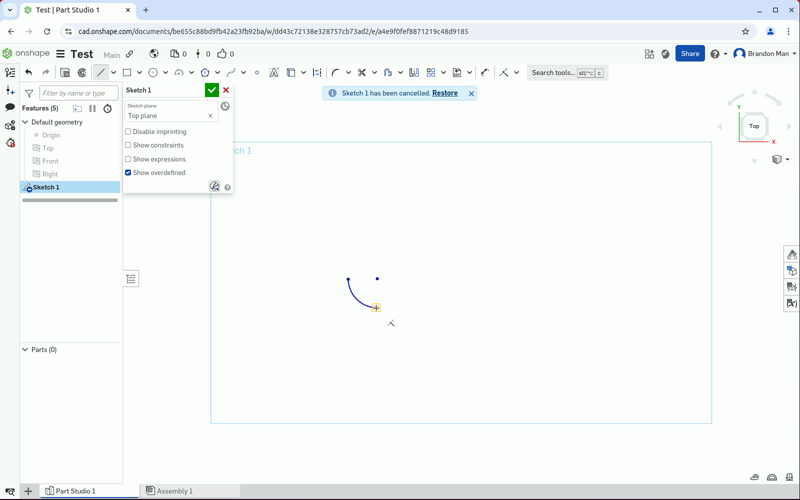
click(376, 307)
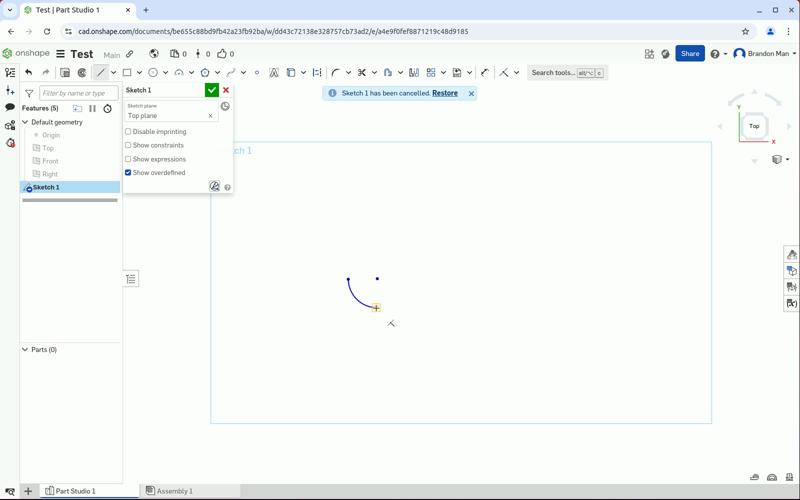
key_down(shift)
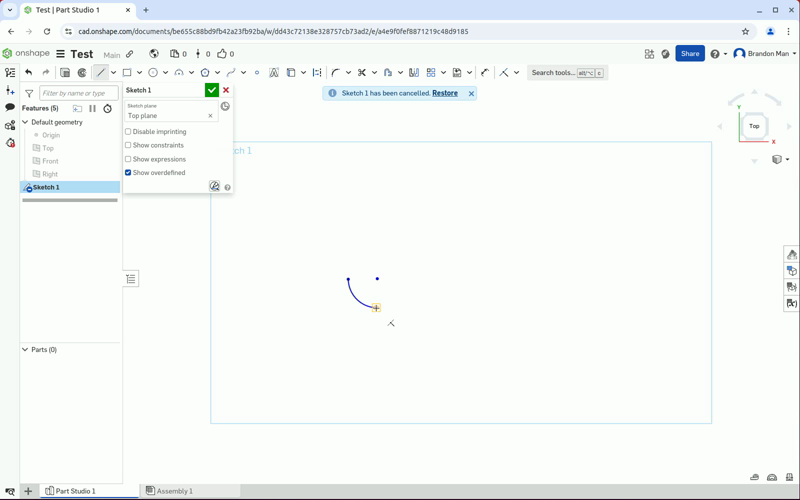
mouse_move(543, 307)
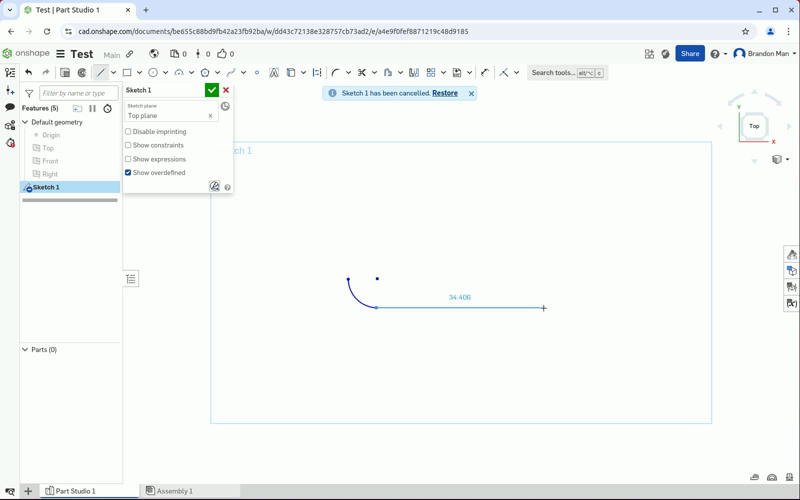
click(543, 307)
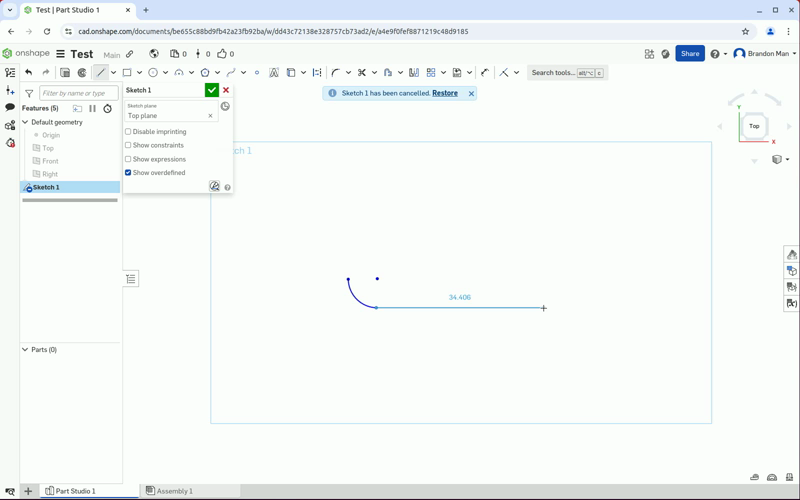
key_up(shift)
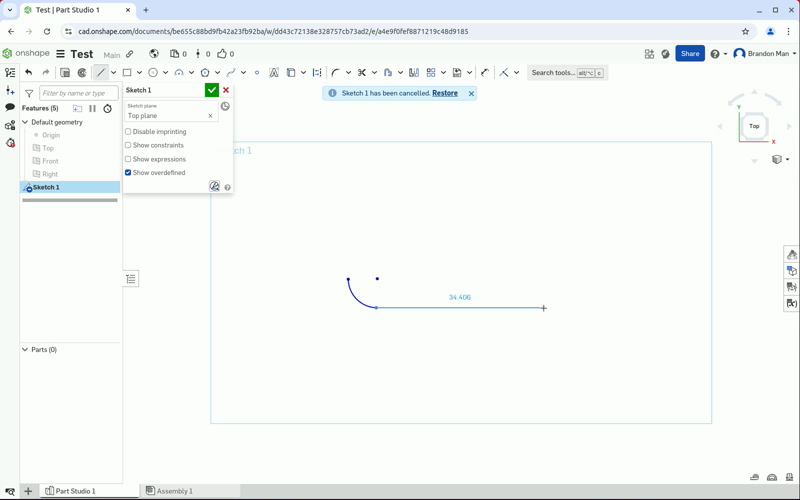
key(esc)
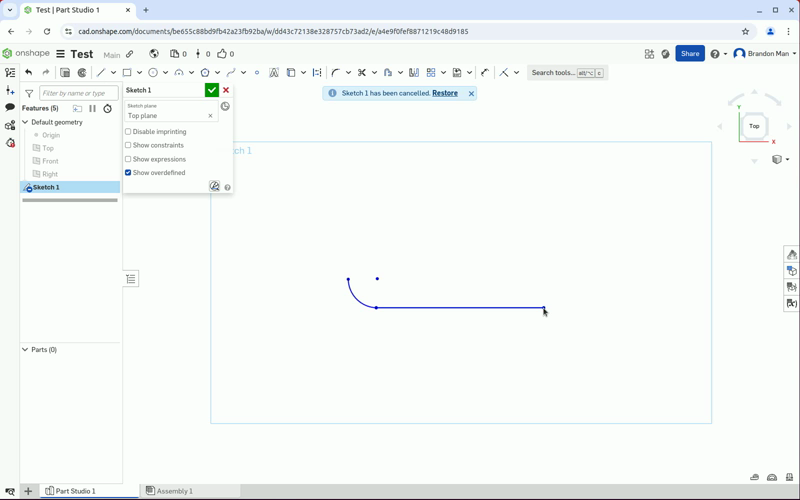
key(a)
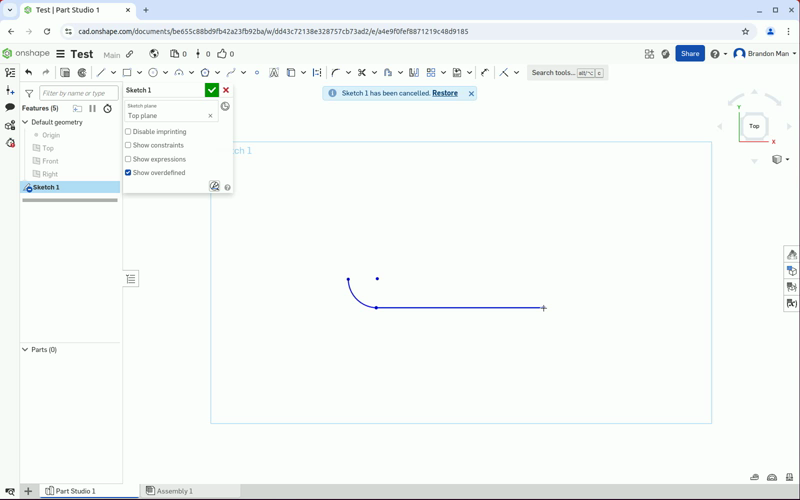
mouse_move(543, 307)
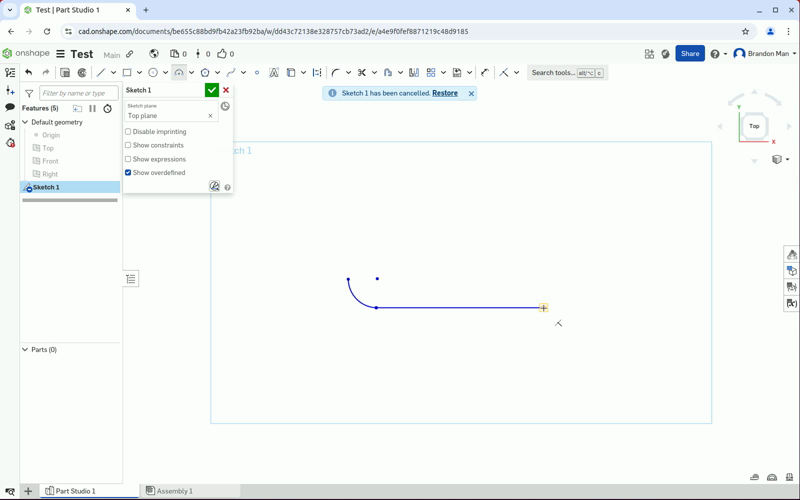
click(543, 307)
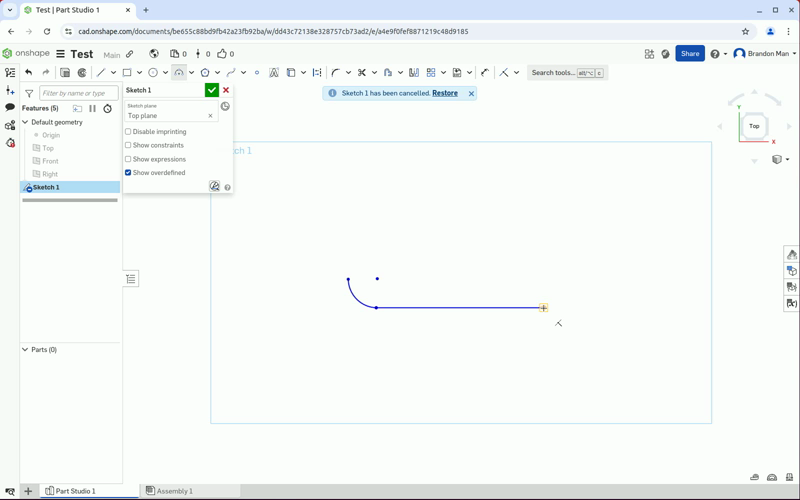
key_down(shift)
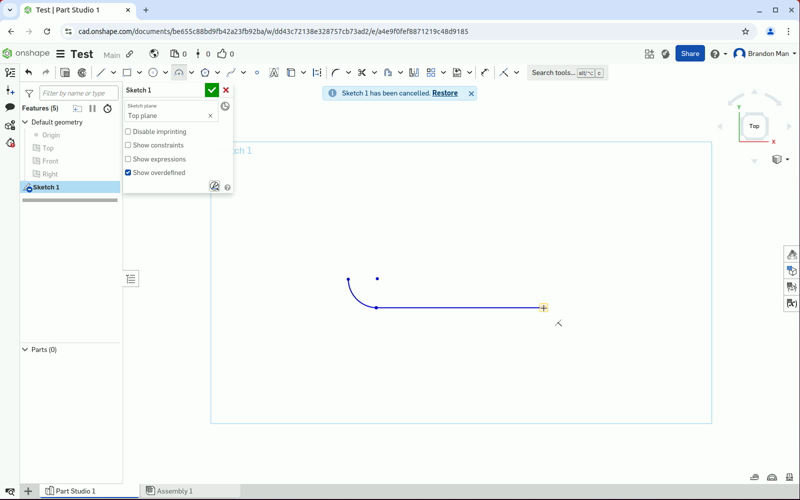
mouse_move(572, 279)
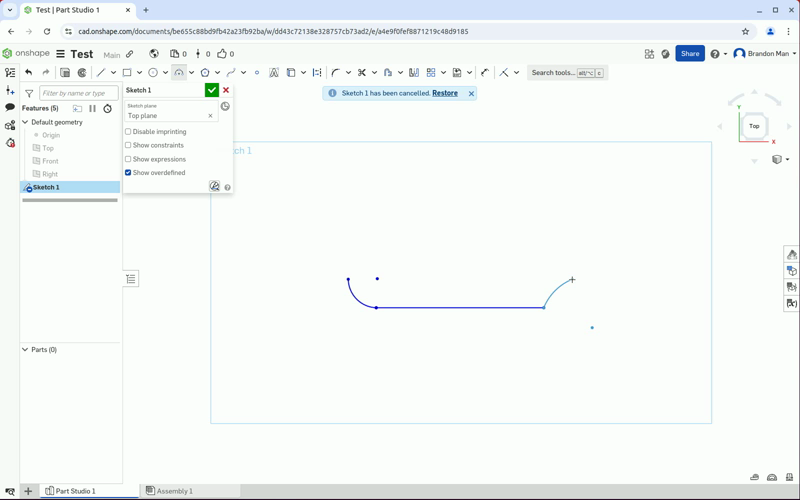
click(572, 279)
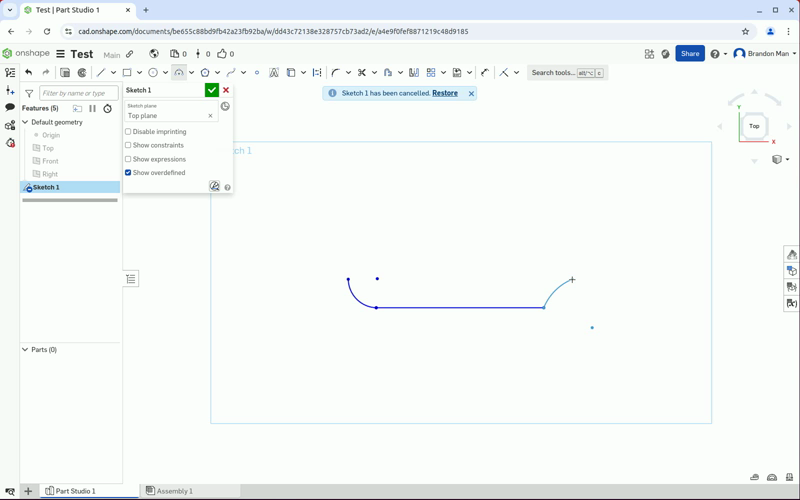
mouse_move(563, 299)
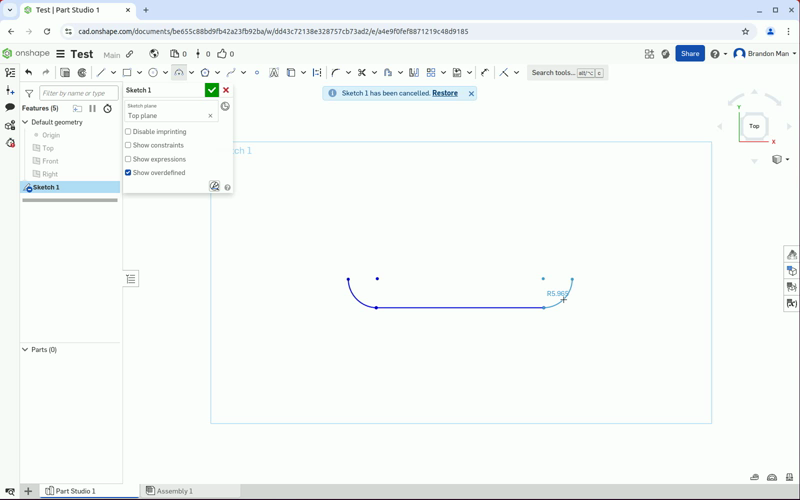
click(563, 299)
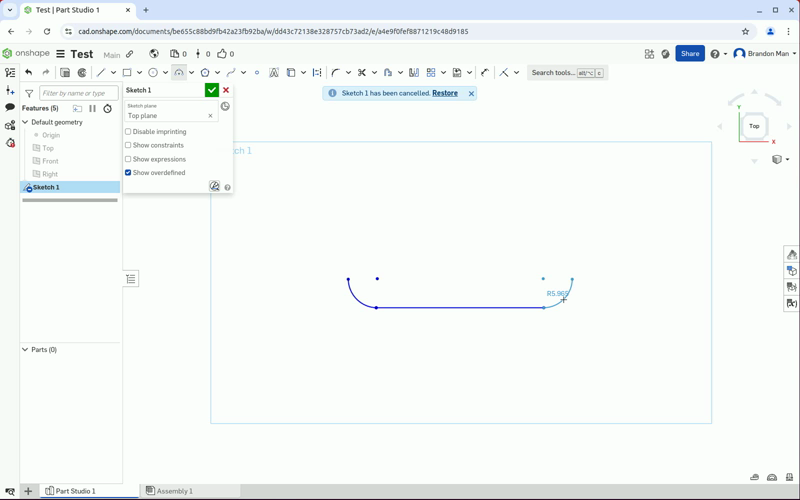
key_up(shift)
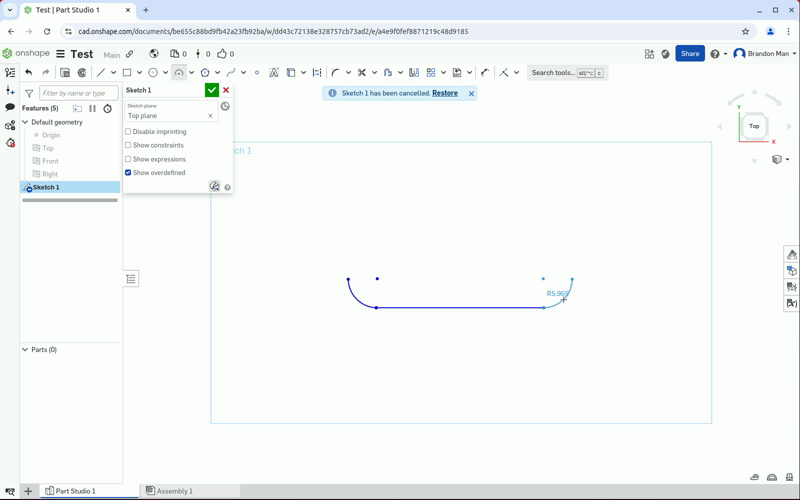
key(esc)
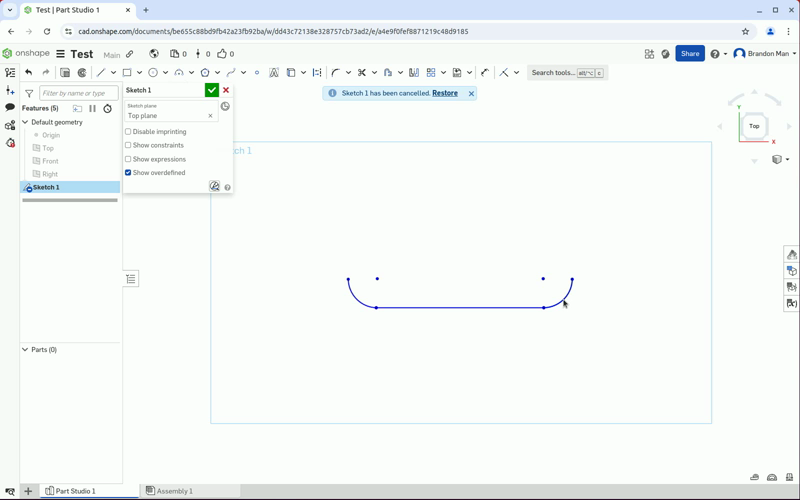
key(l)
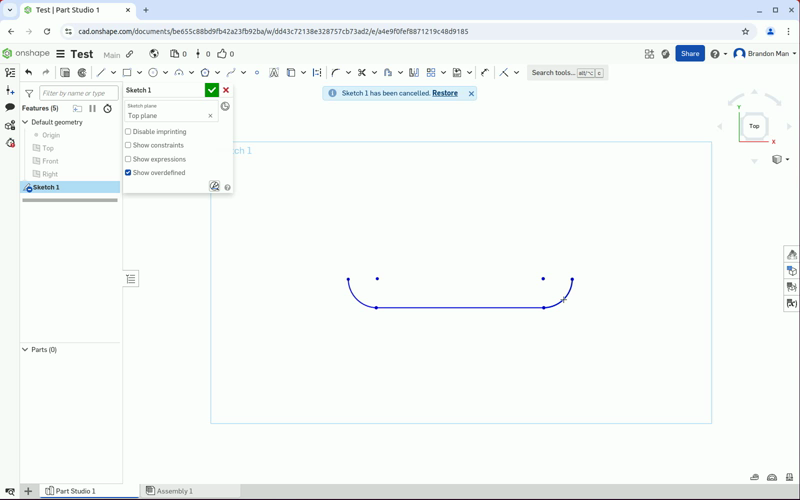
mouse_move(572, 279)
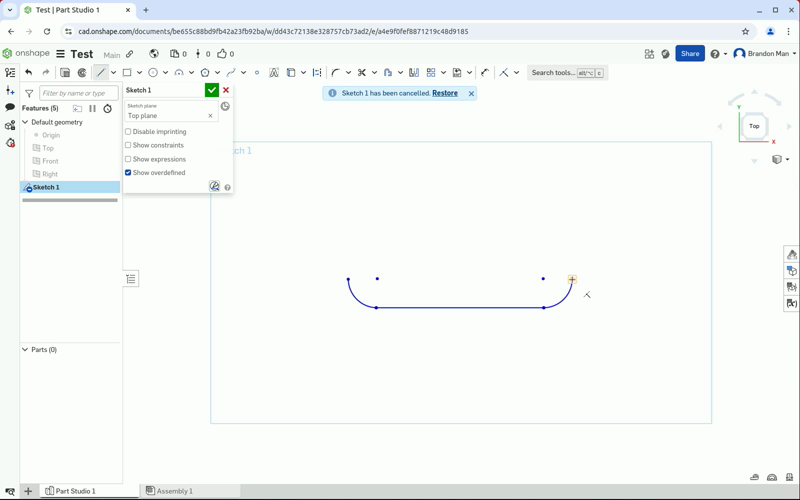
click(572, 279)
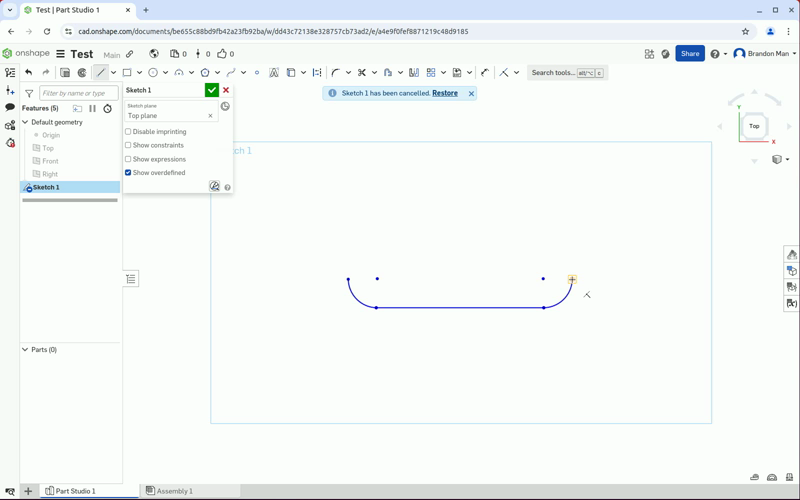
key_down(shift)
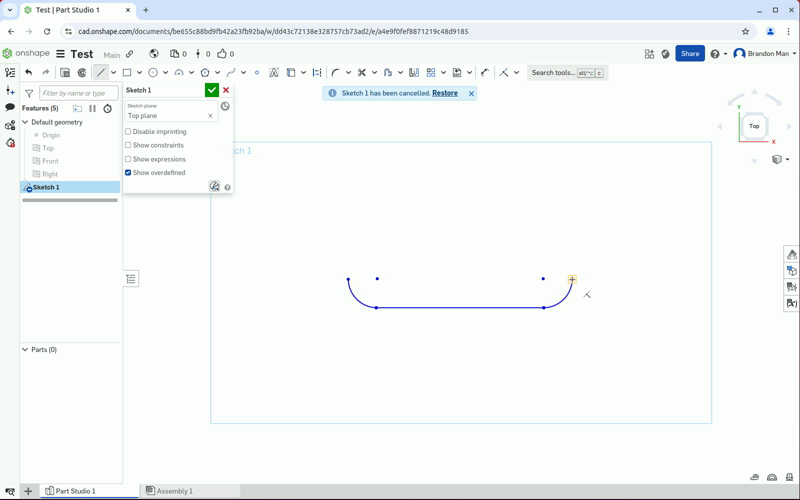
mouse_move(589, 279)
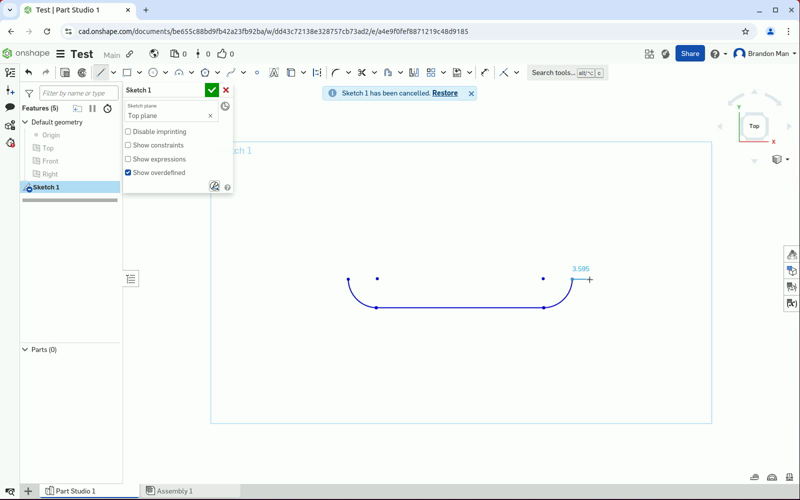
mouse_move(572, 258)
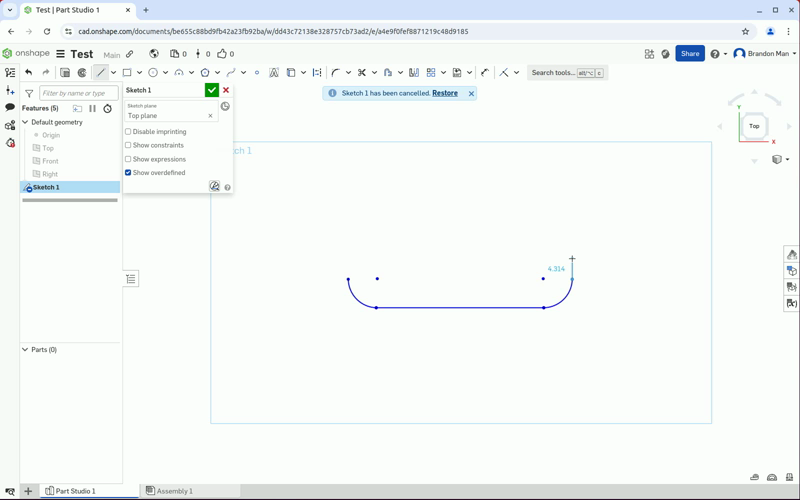
click(572, 258)
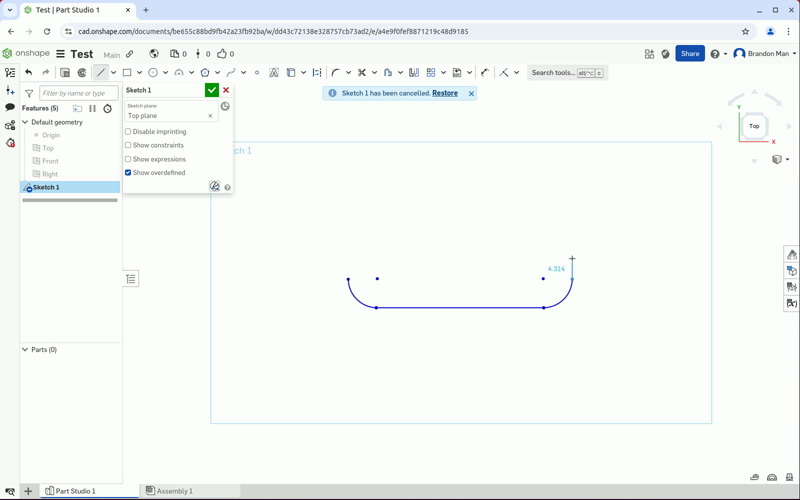
key_up(shift)
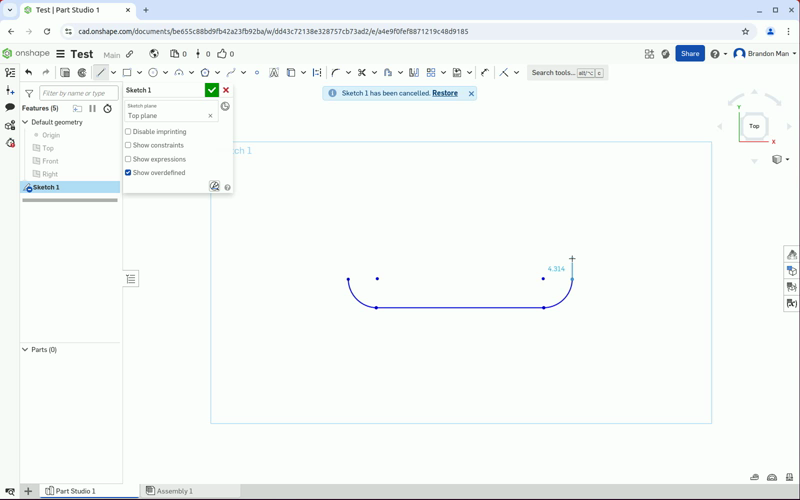
key_down(shift)
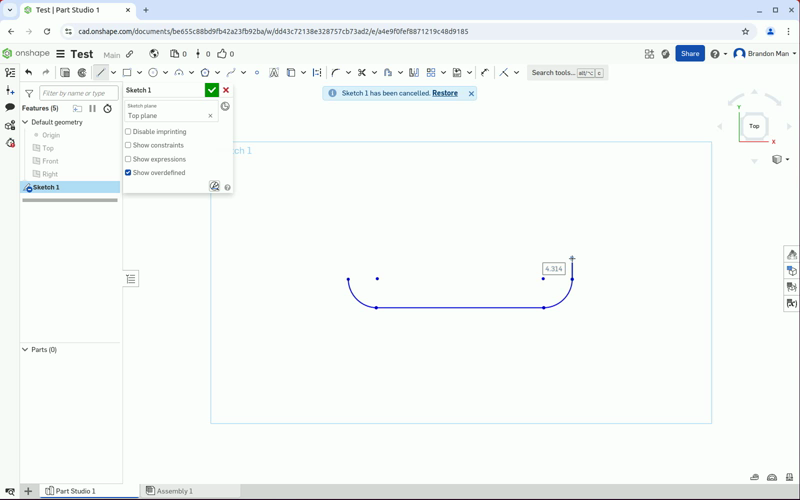
mouse_move(348, 258)
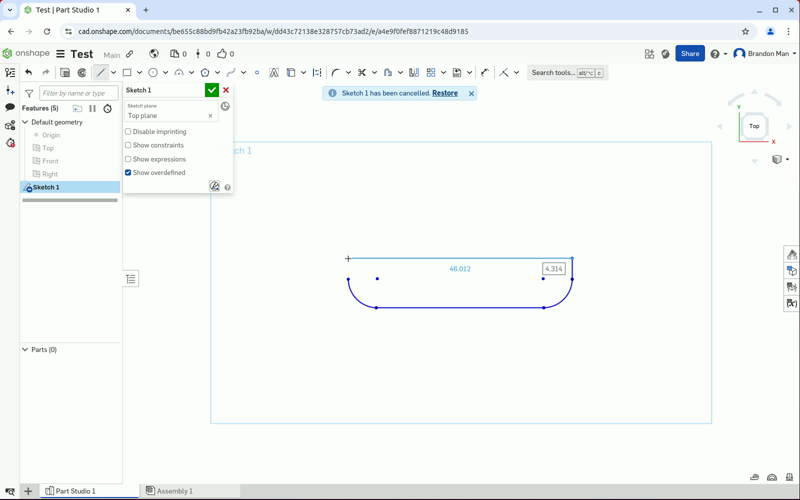
click(348, 258)
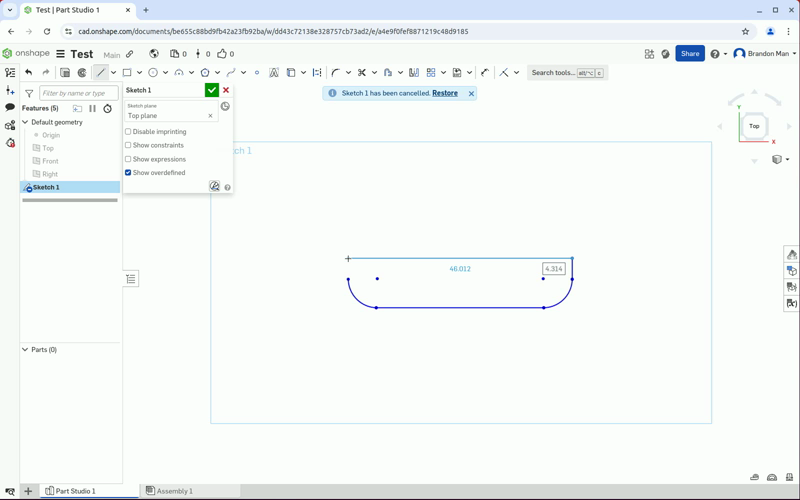
key_up(shift)
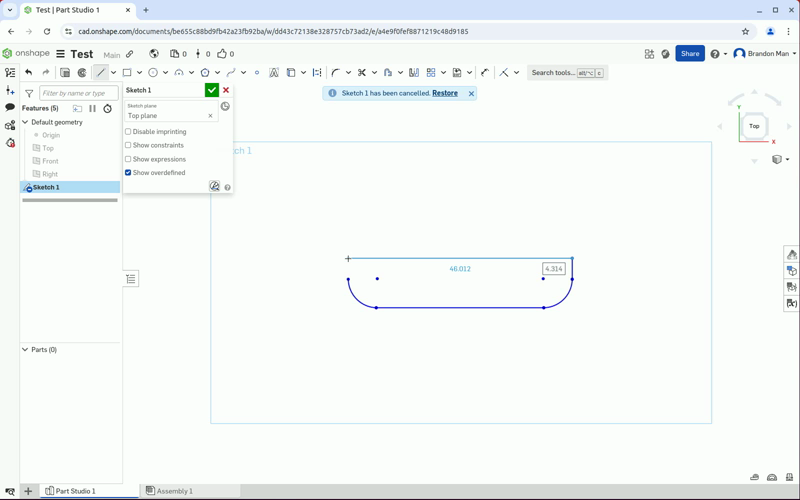
mouse_move(378, 258)
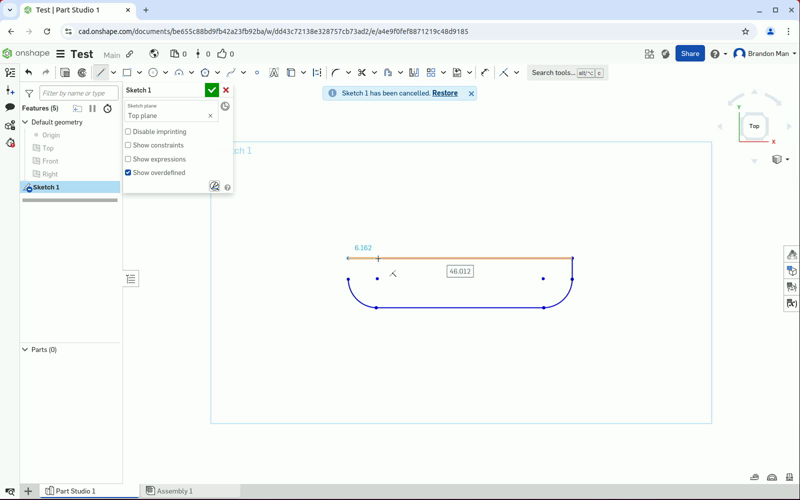
key_down(shift)
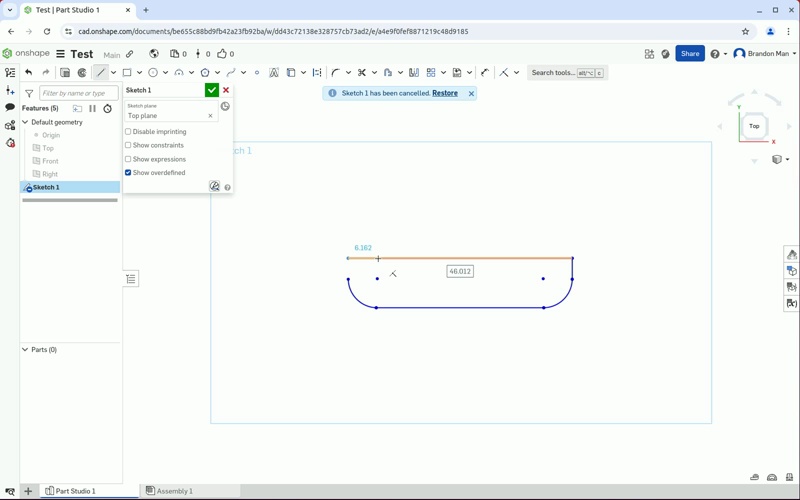
mouse_move(348, 279)
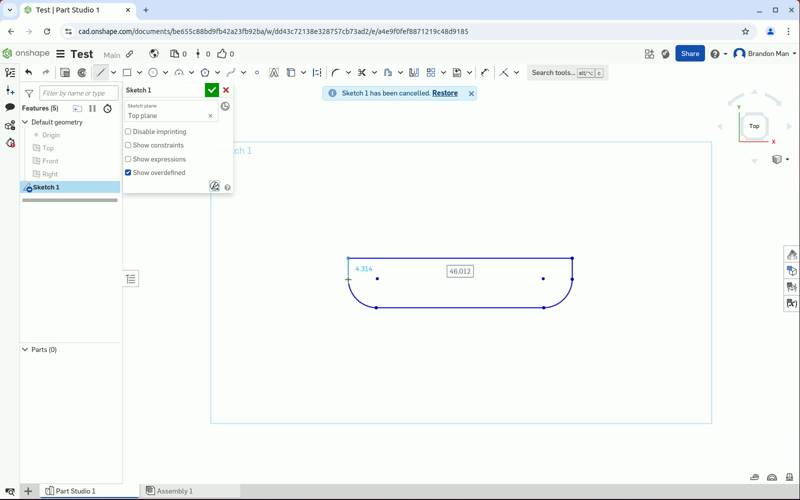
key_up(shift)
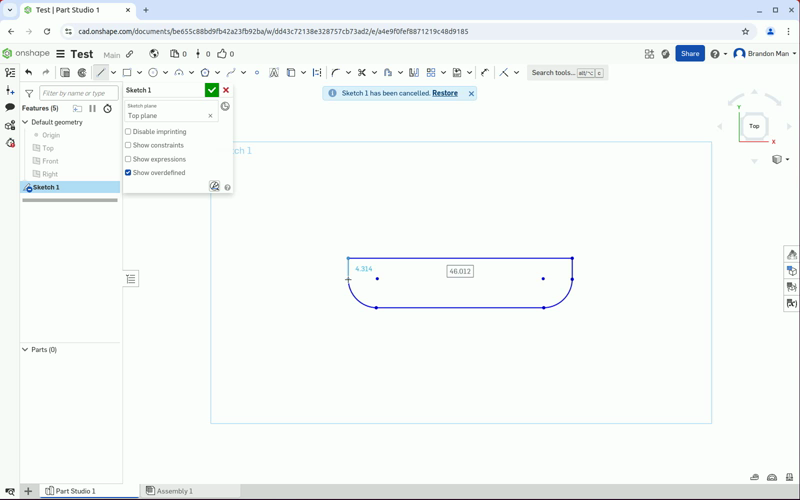
click(348, 279)
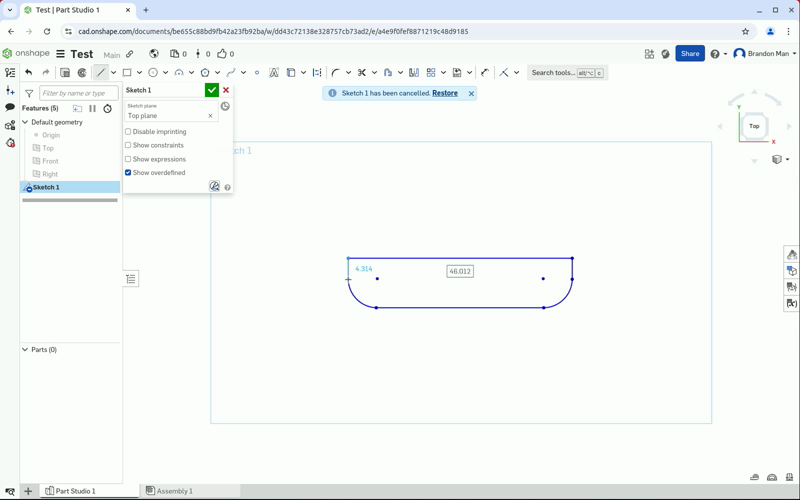
key(esc)
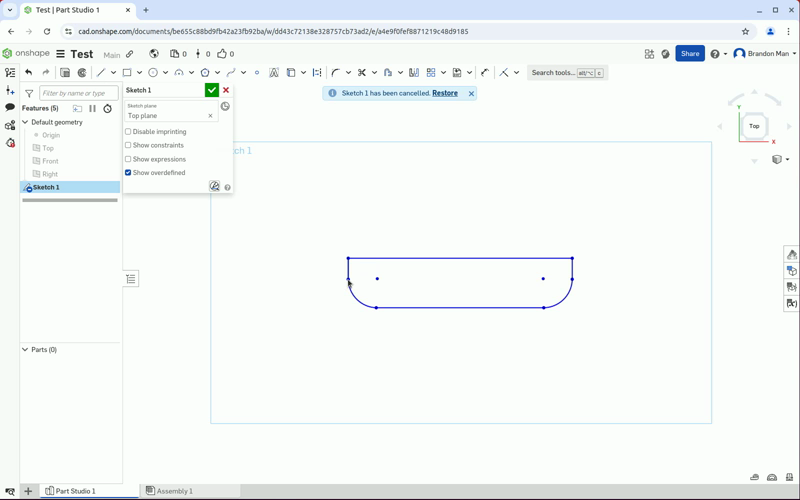
key(l)
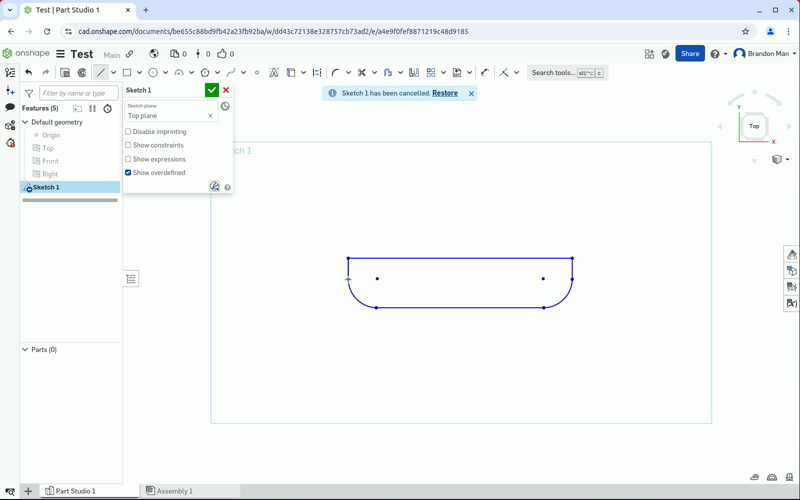
key_down(shift)
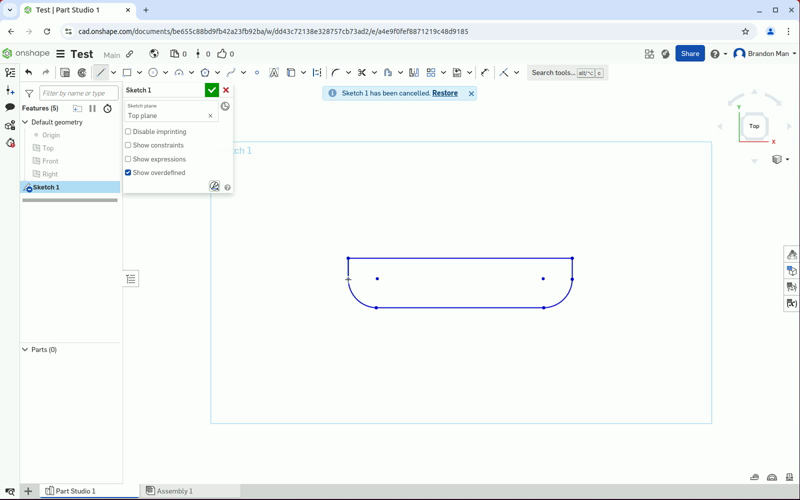
mouse_move(402, 295)
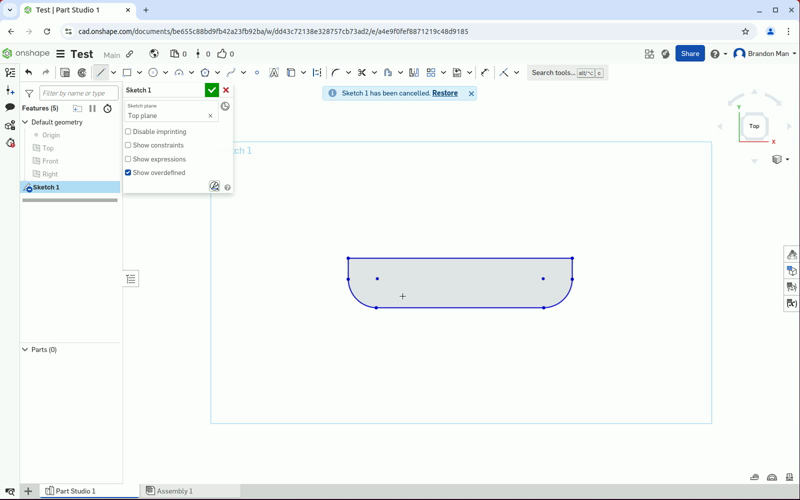
click(402, 295)
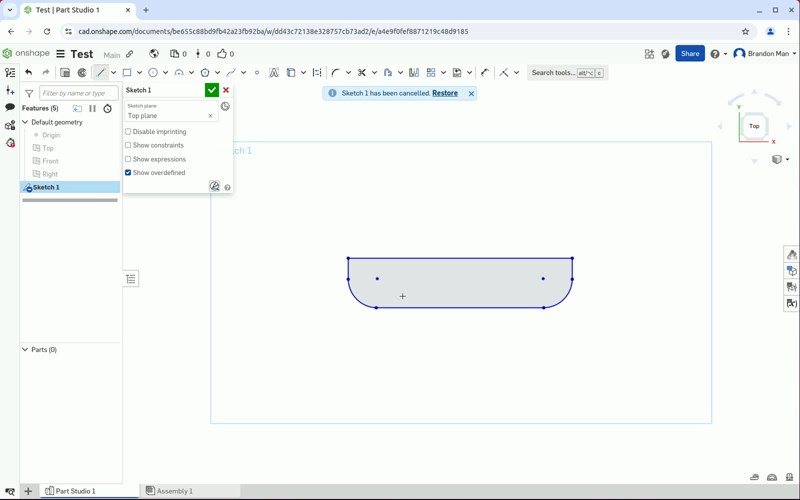
key_up(shift)
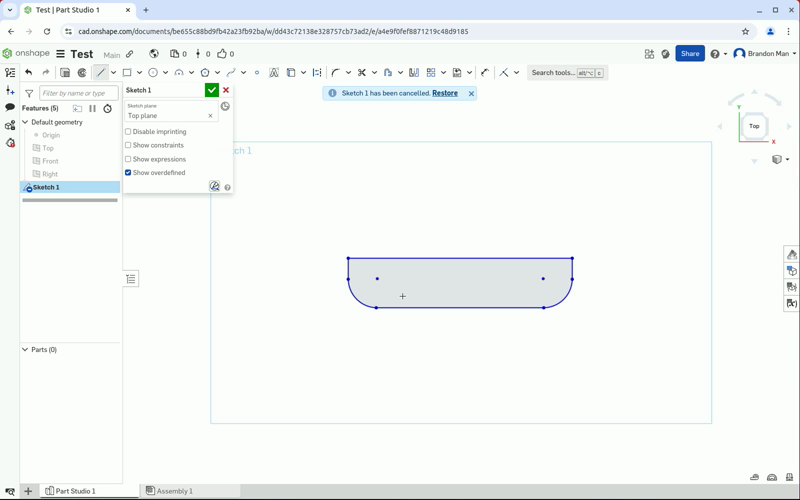
key_down(shift)
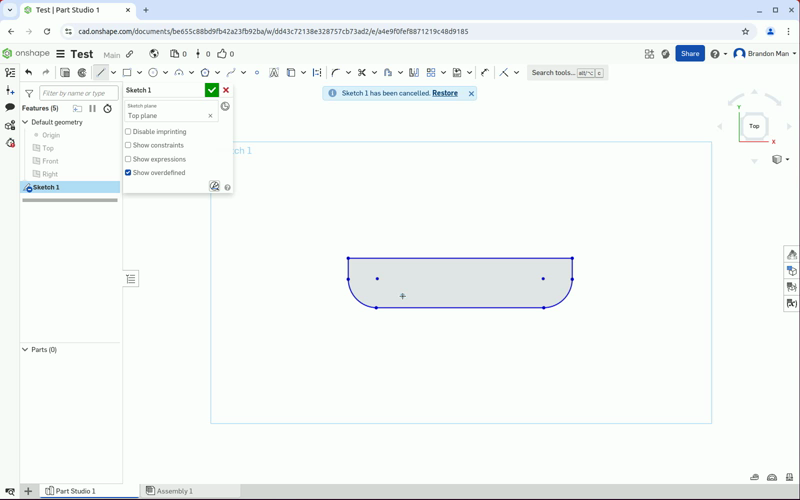
mouse_move(432, 295)
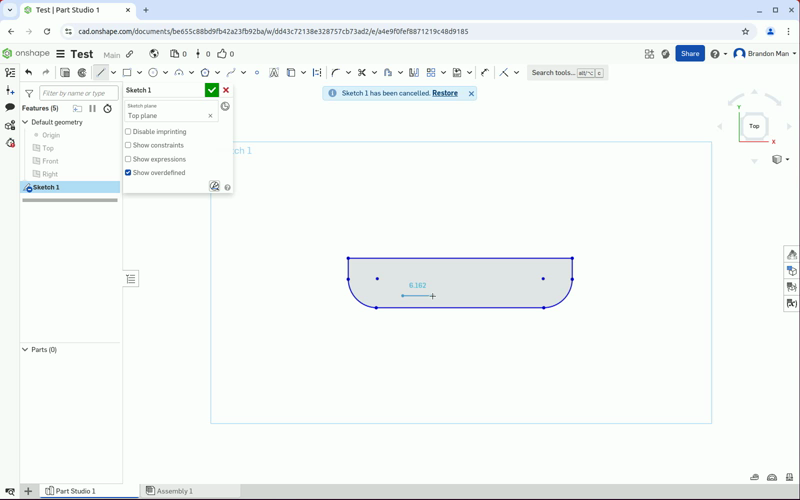
mouse_move(435, 295)
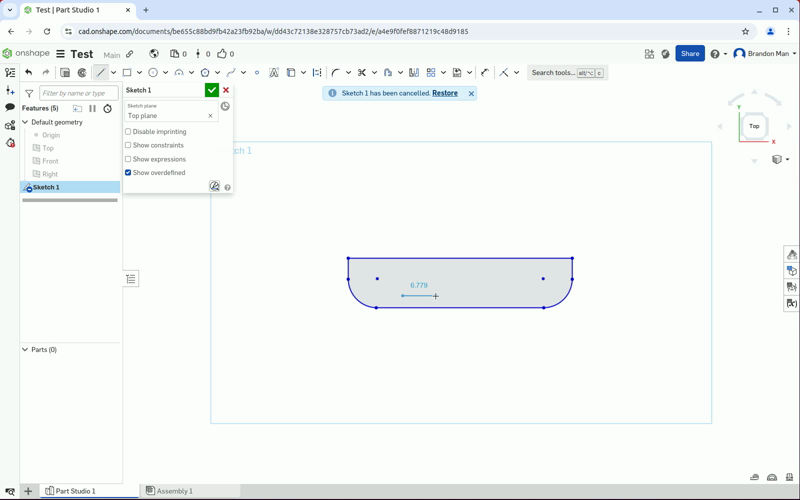
click(435, 295)
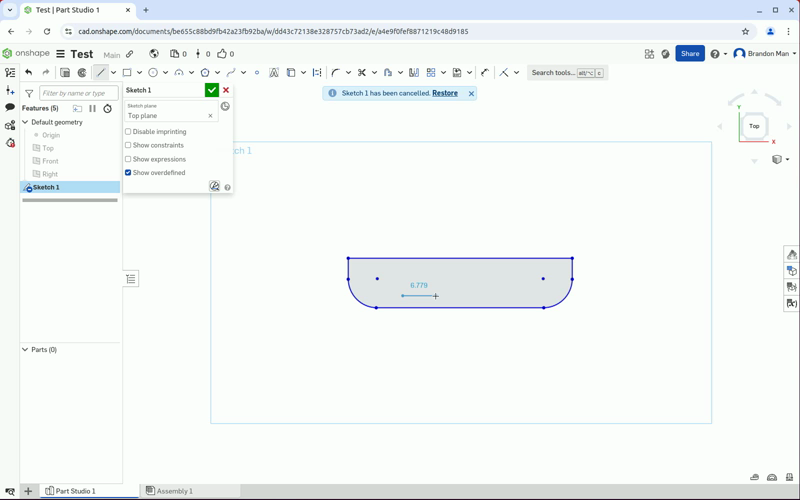
key_up(shift)
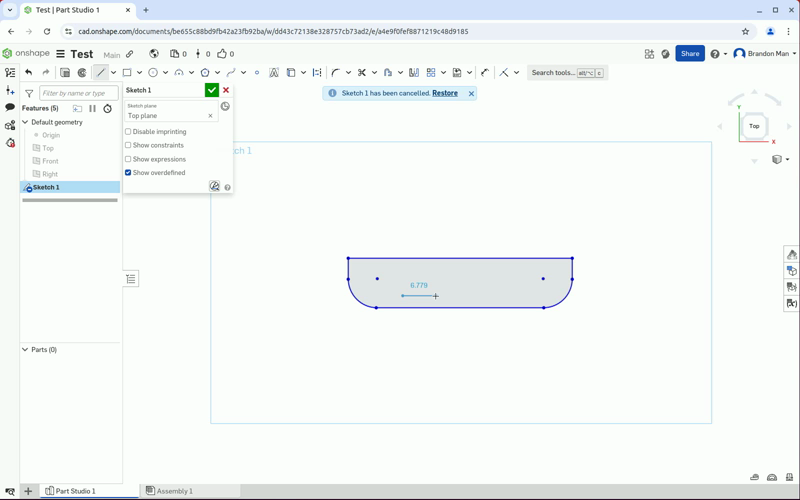
key_down(shift)
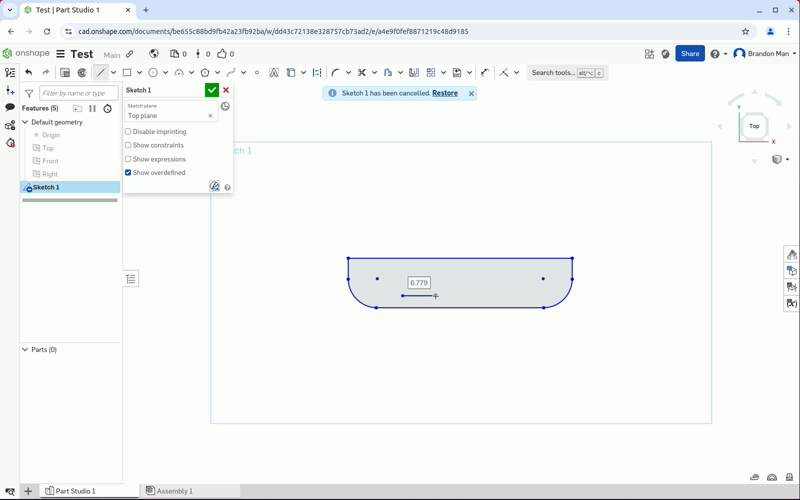
mouse_move(465, 295)
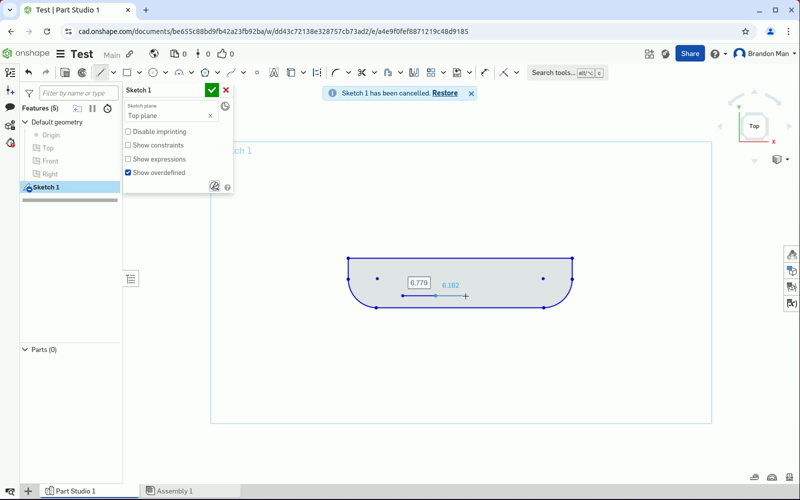
mouse_move(435, 279)
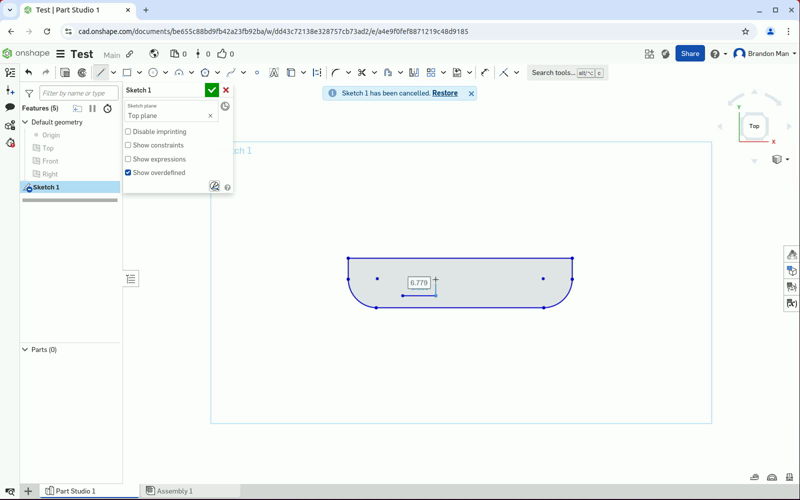
click(435, 279)
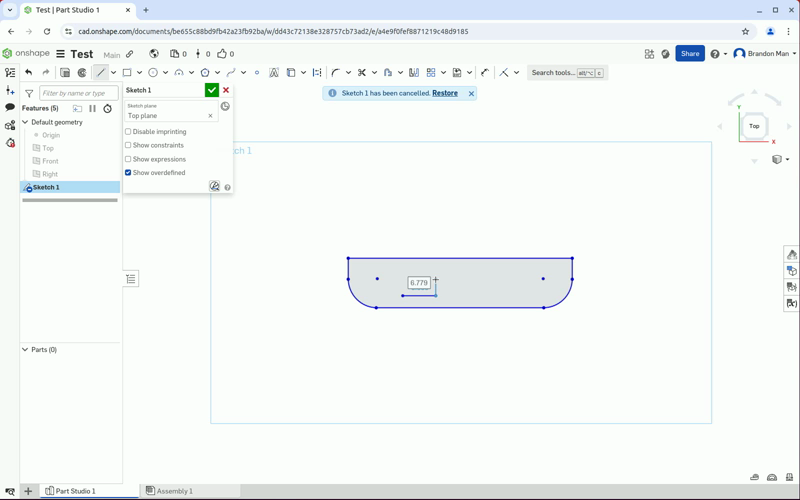
key_up(shift)
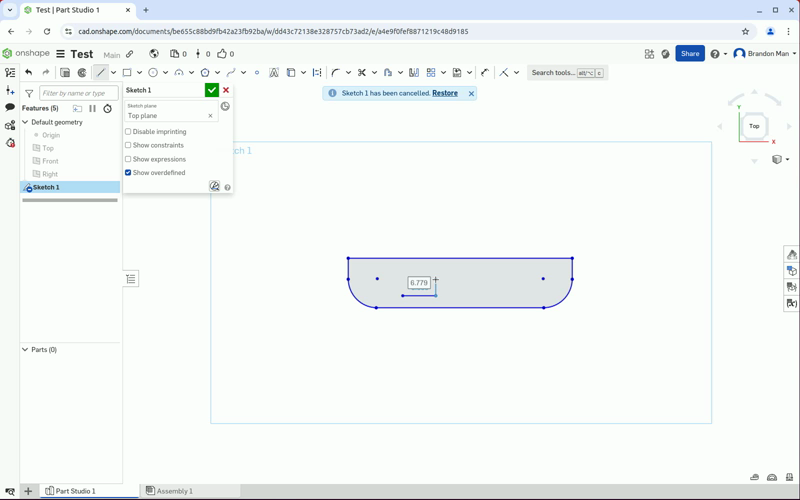
key_down(shift)
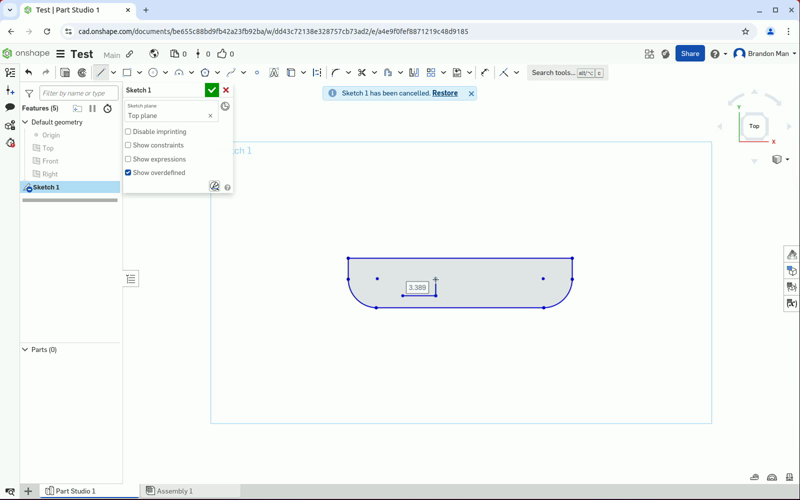
mouse_move(465, 279)
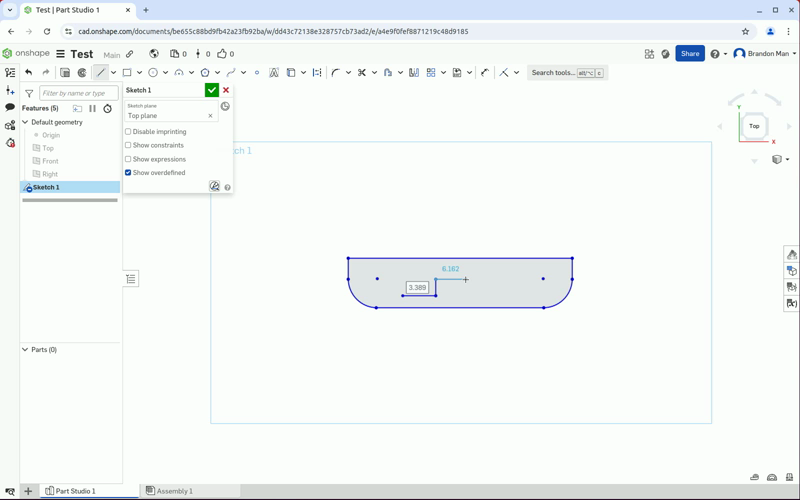
mouse_move(402, 279)
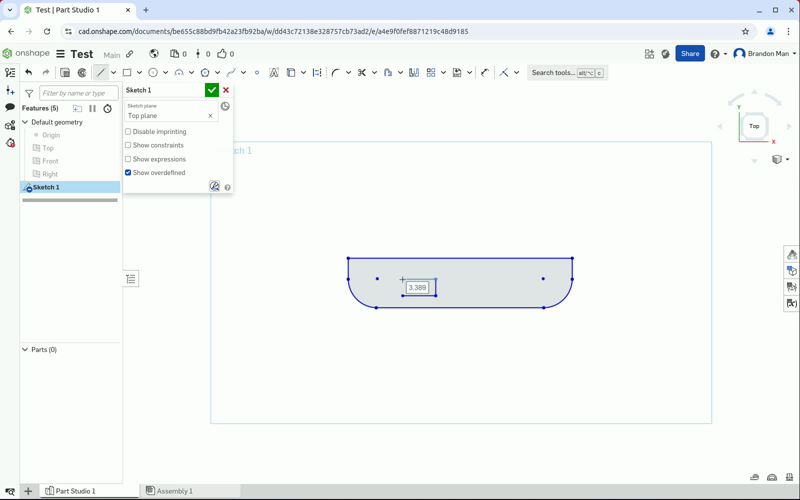
click(402, 279)
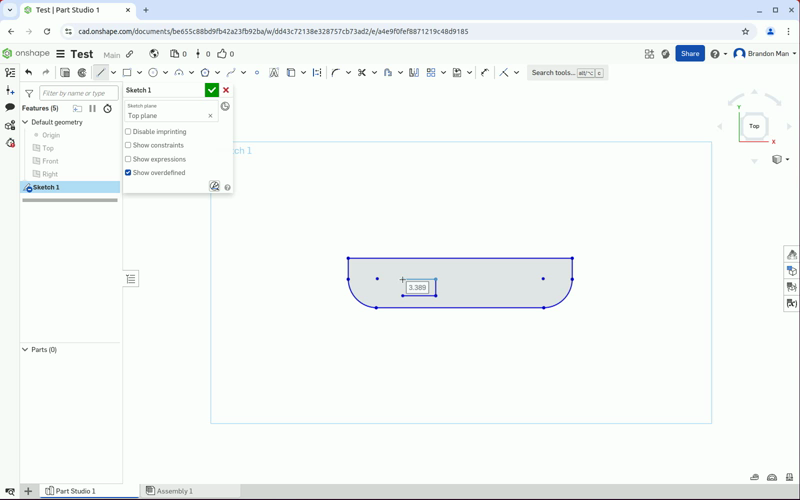
key_up(shift)
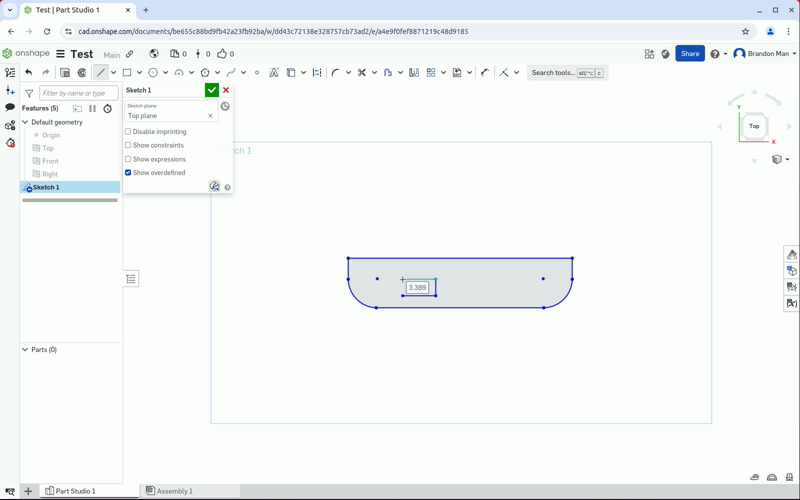
mouse_move(432, 279)
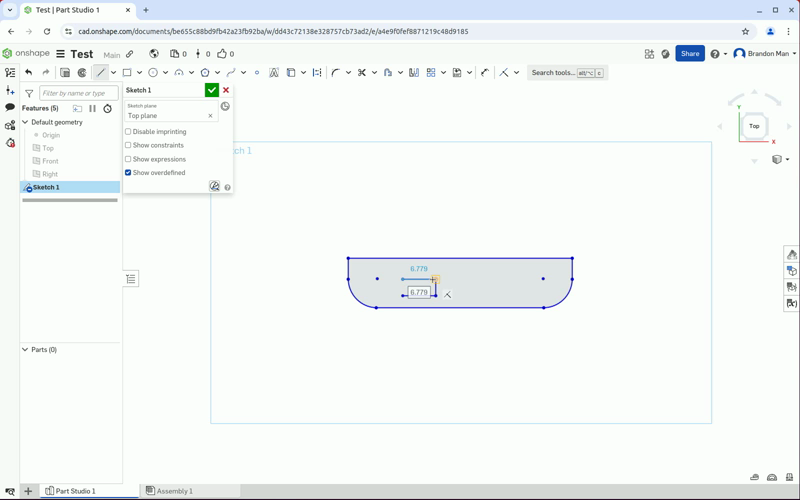
key_down(shift)
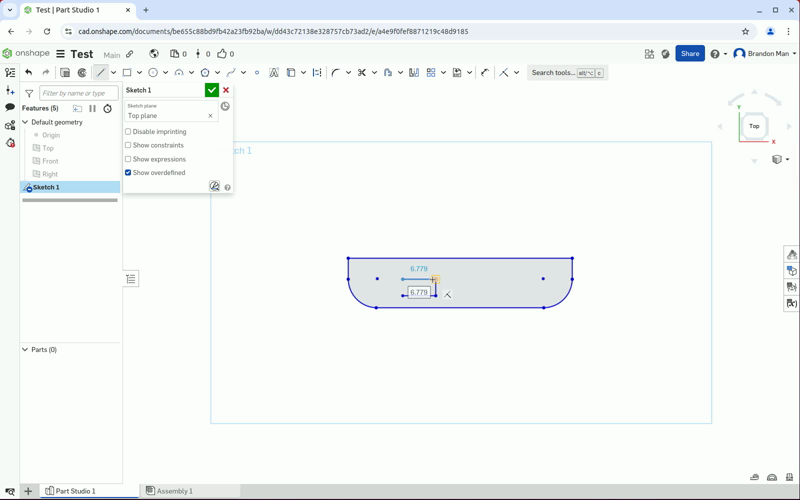
mouse_move(402, 295)
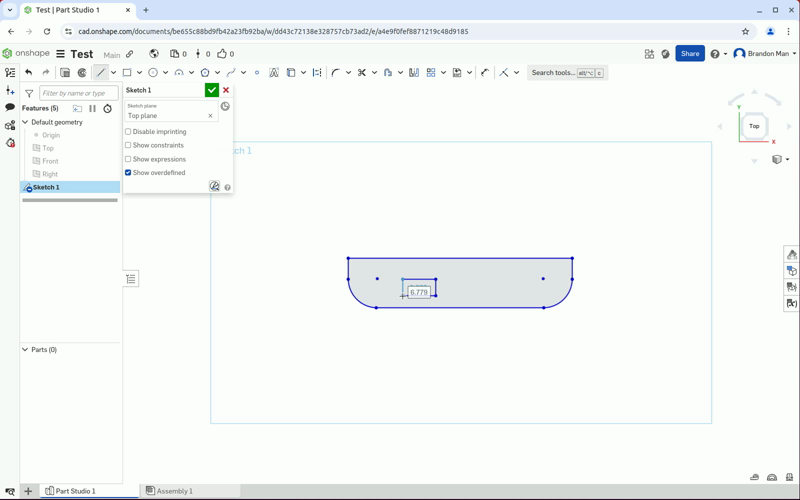
key_up(shift)
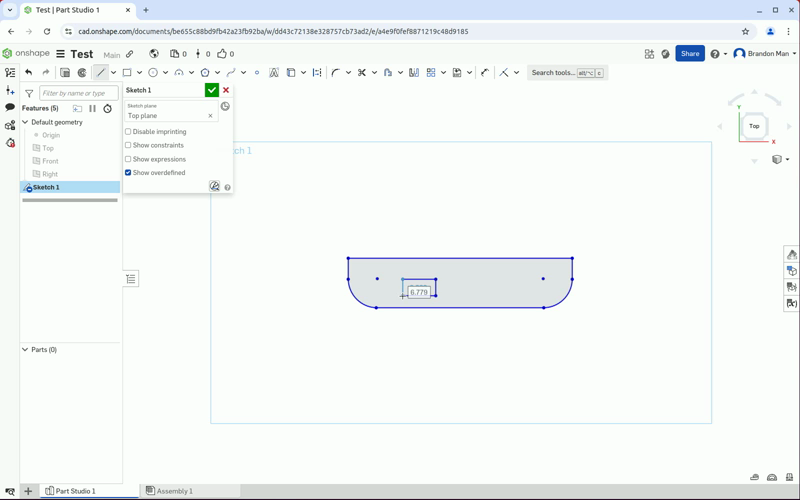
click(402, 295)
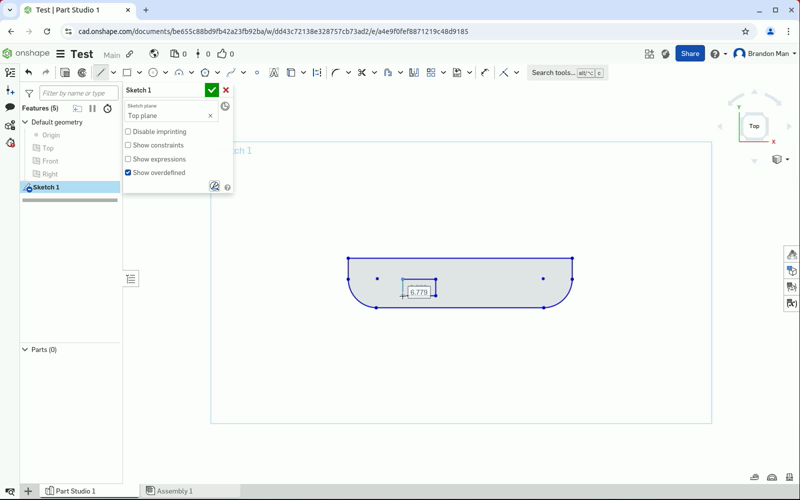
key(esc)
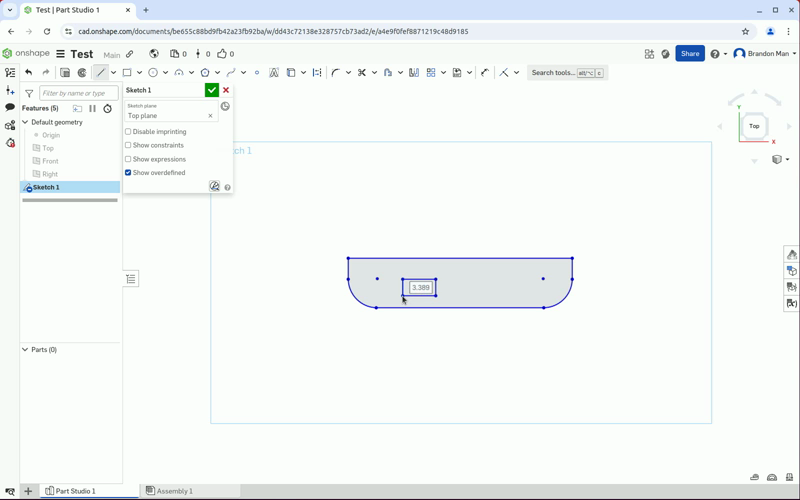
key(l)
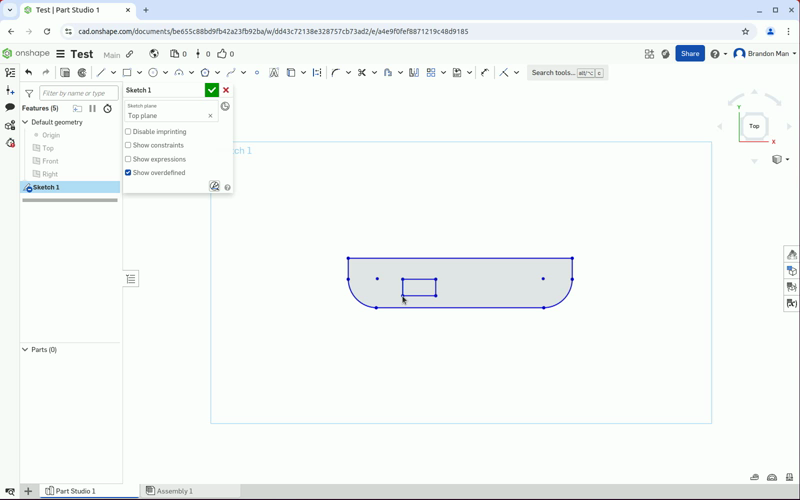
key_down(shift)
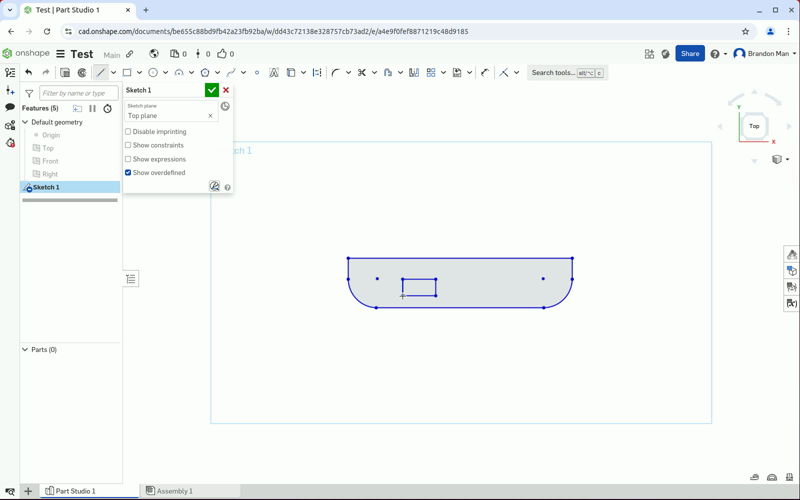
mouse_move(452, 288)
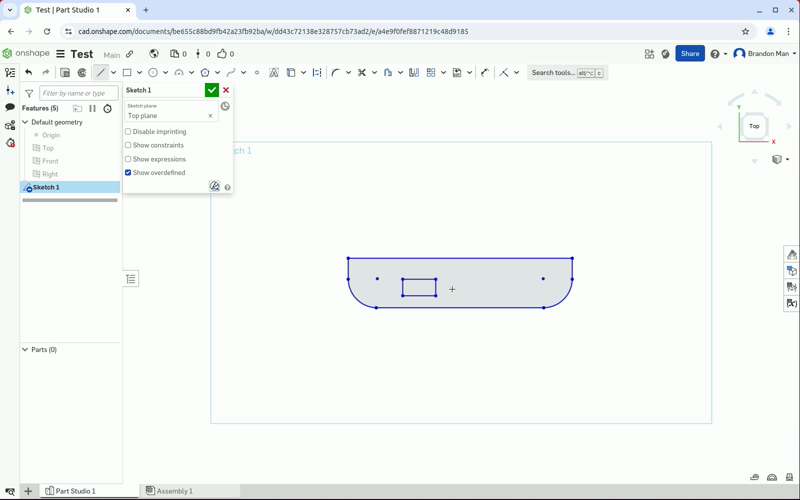
click(452, 288)
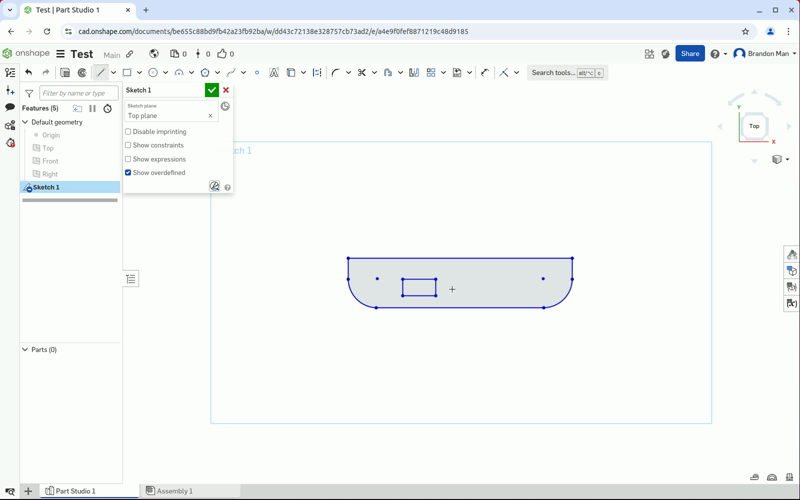
key_up(shift)
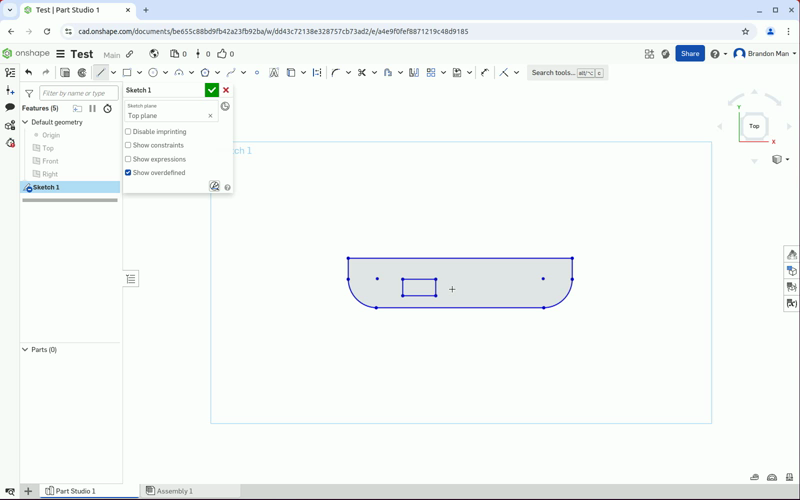
key_down(shift)
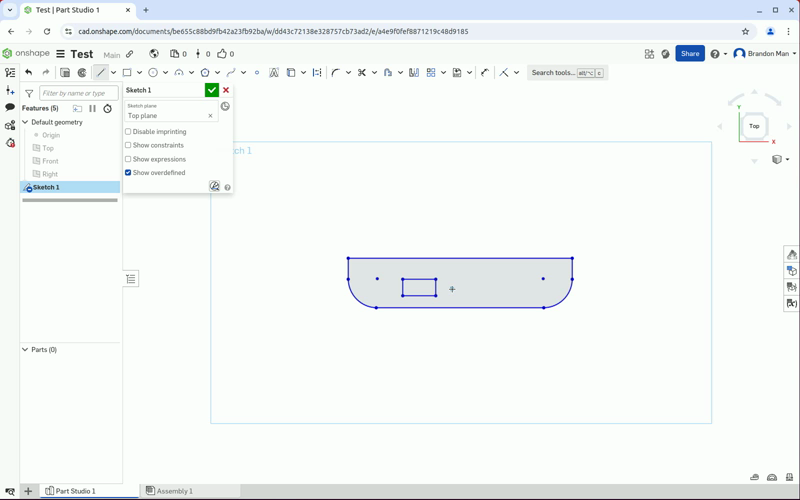
mouse_move(482, 288)
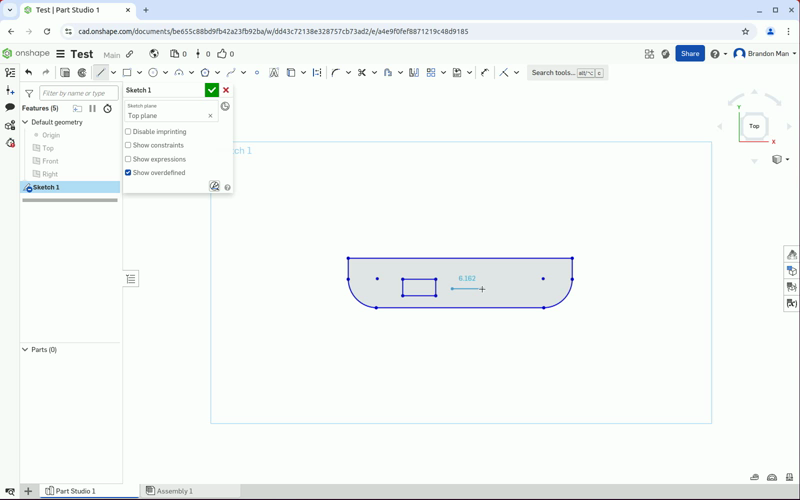
mouse_move(456, 295)
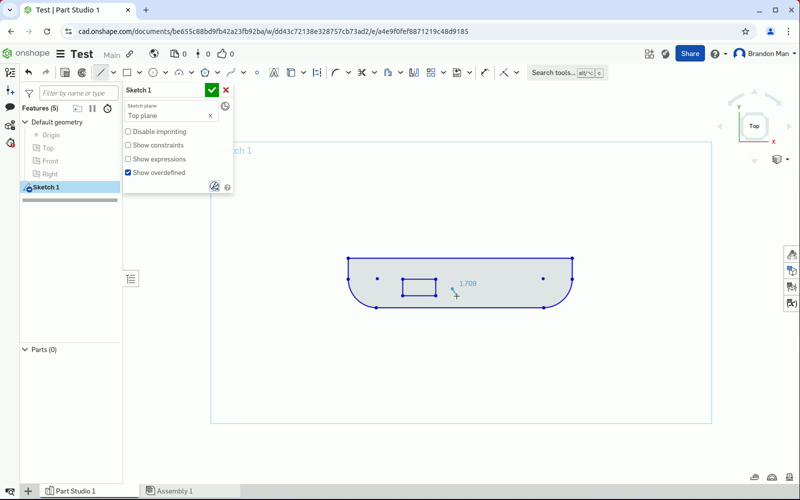
click(456, 295)
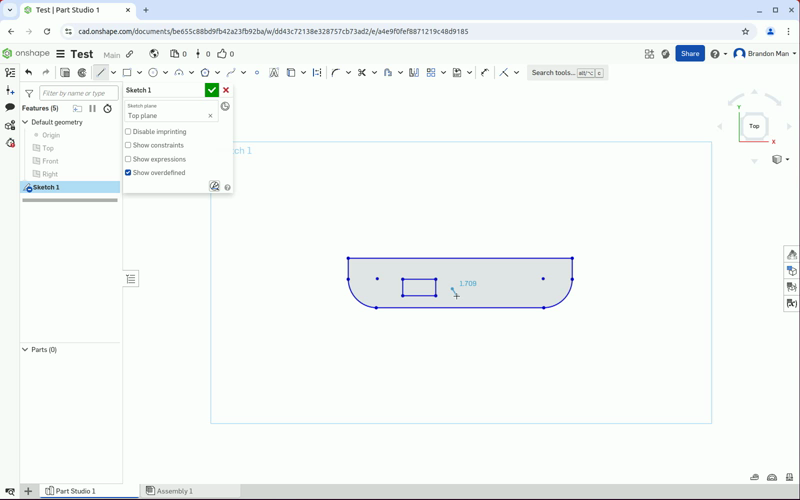
key_up(shift)
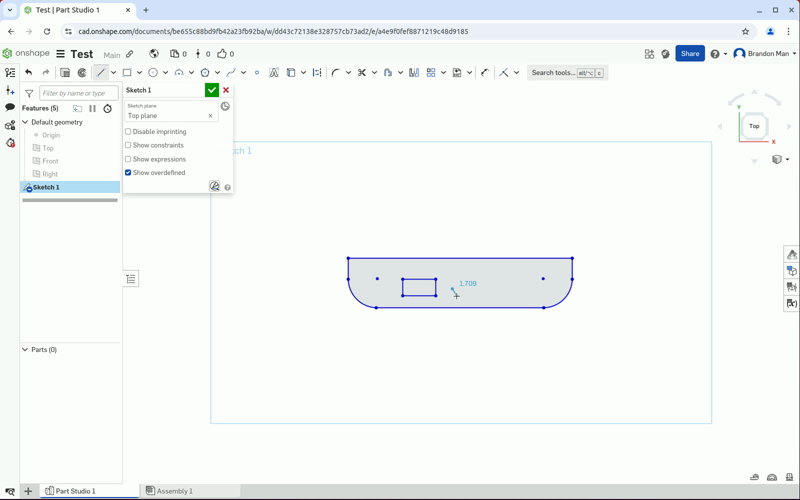
key_down(shift)
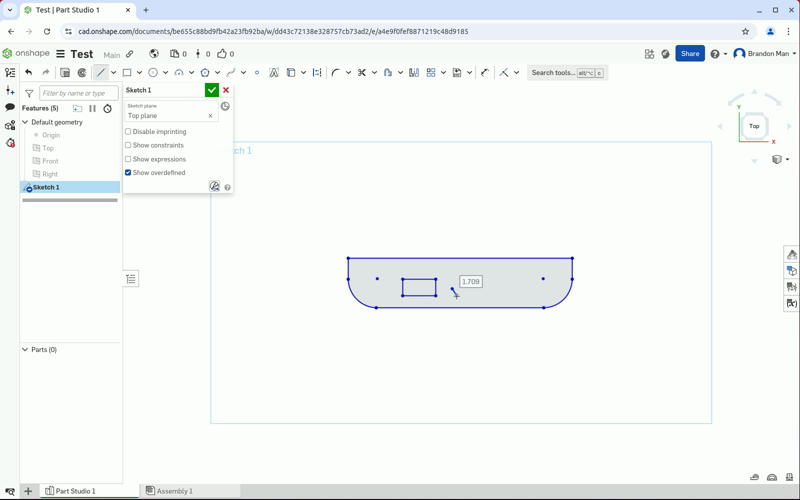
mouse_move(486, 295)
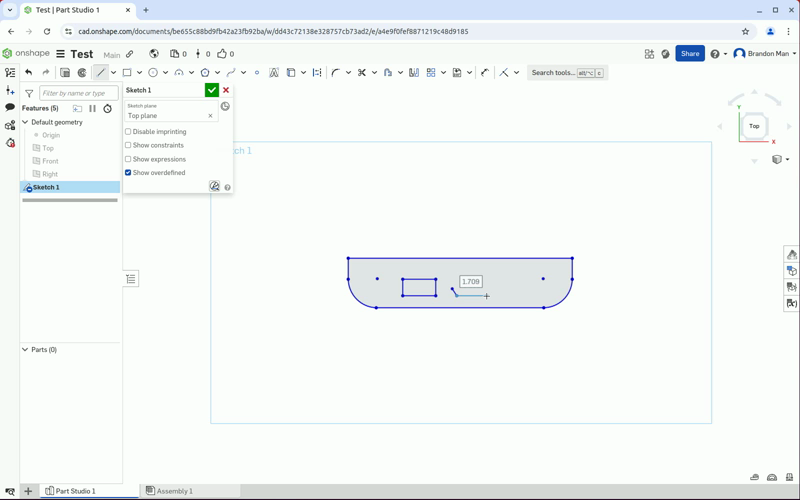
mouse_move(463, 295)
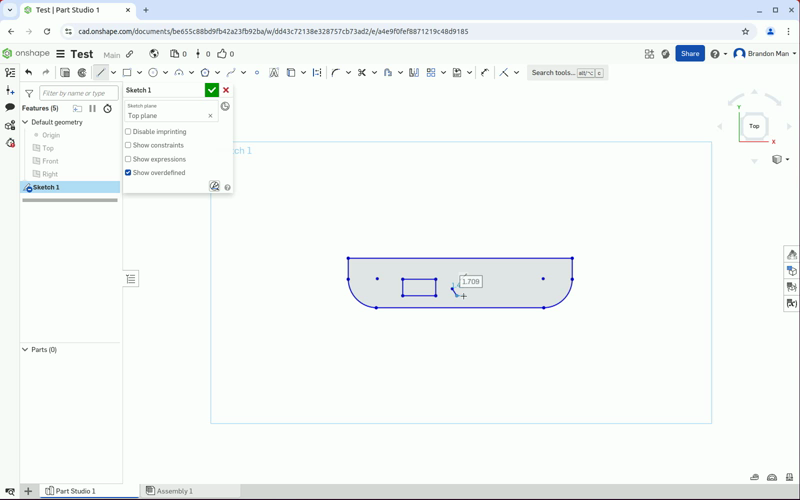
scroll(6)
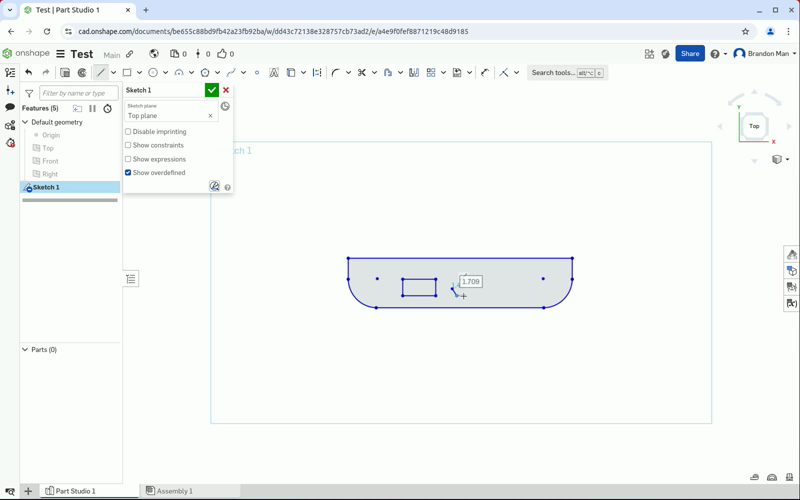
scroll(6)
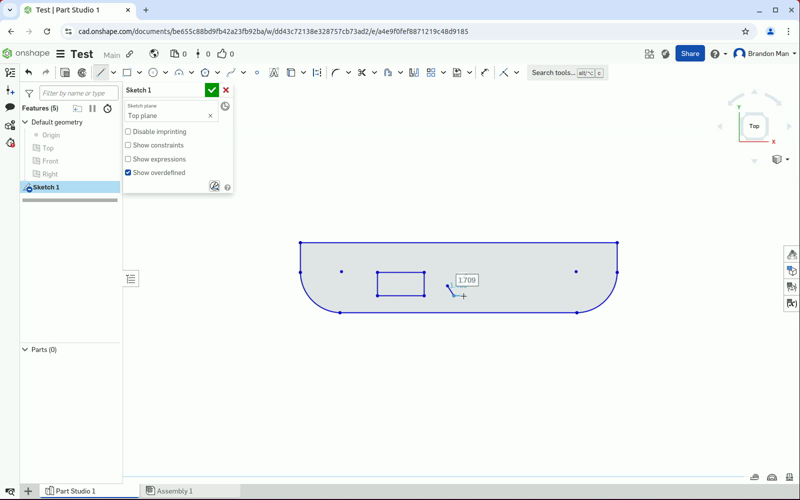
scroll(6)
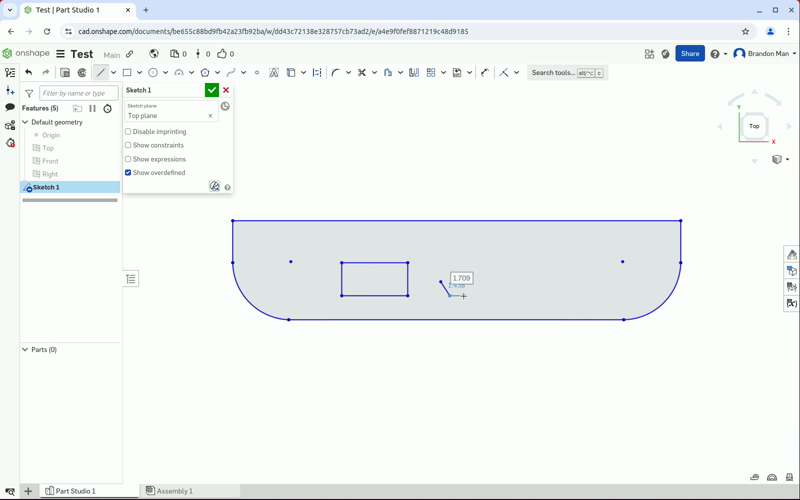
scroll(6)
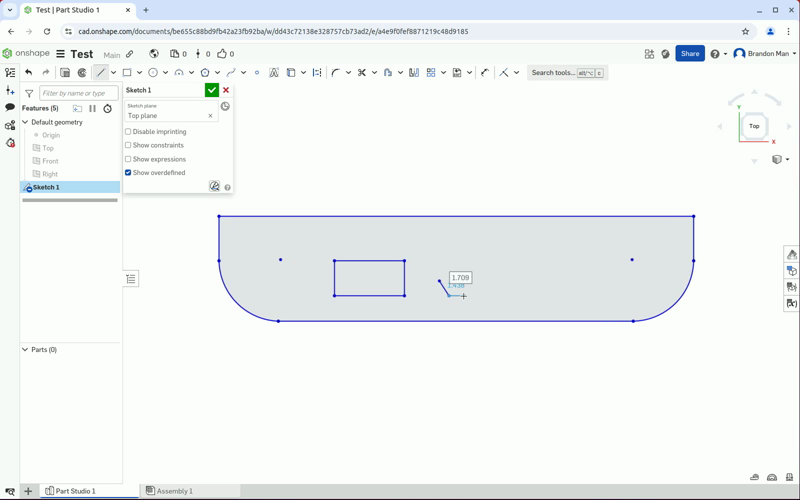
scroll(6)
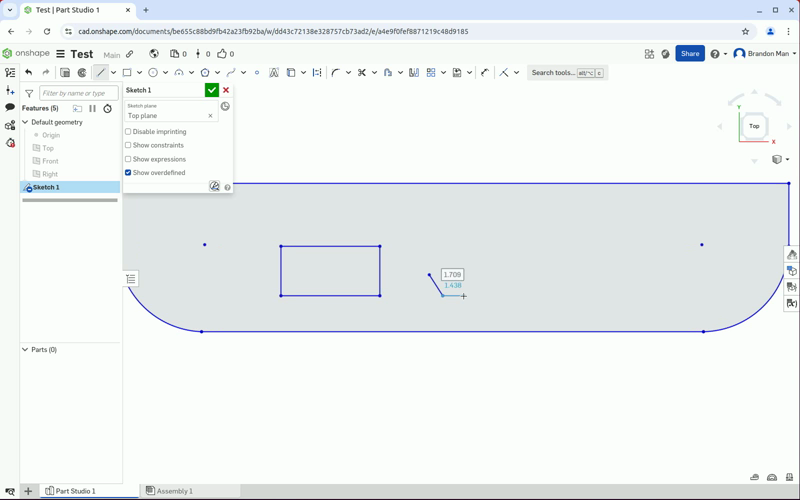
scroll(6)
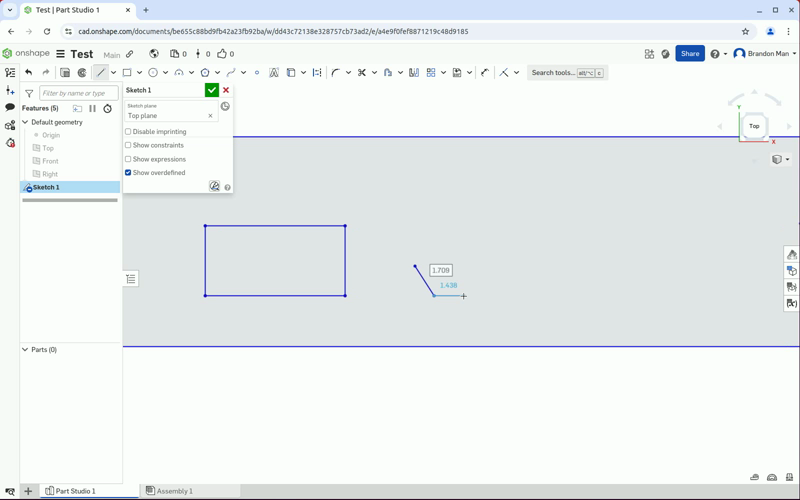
scroll(6)
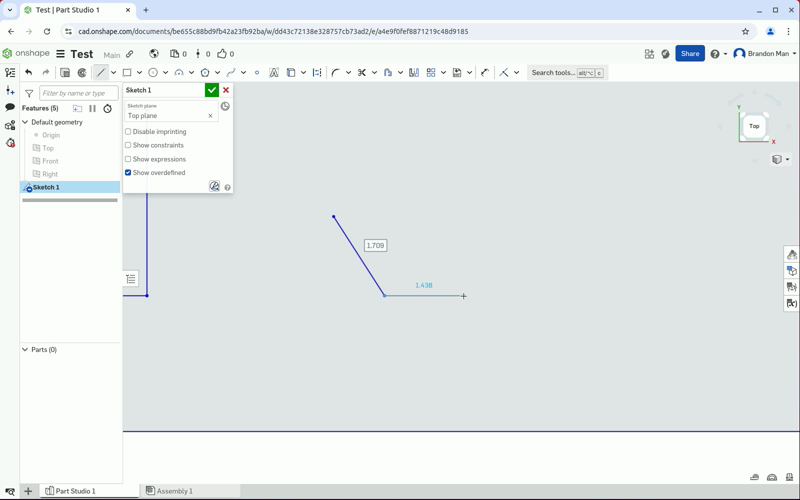
click(463, 295)
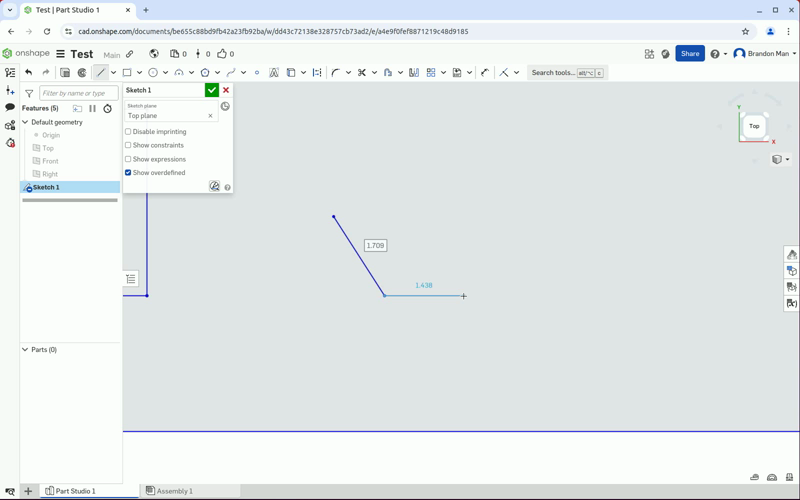
scroll(-6)
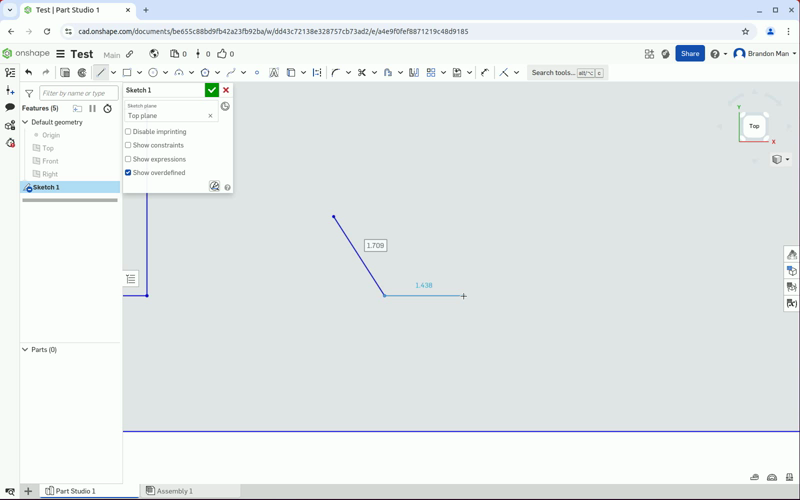
scroll(-6)
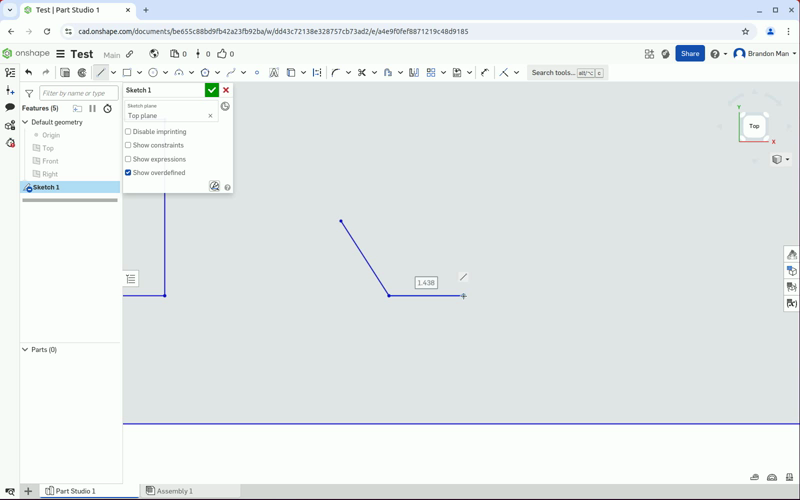
scroll(-6)
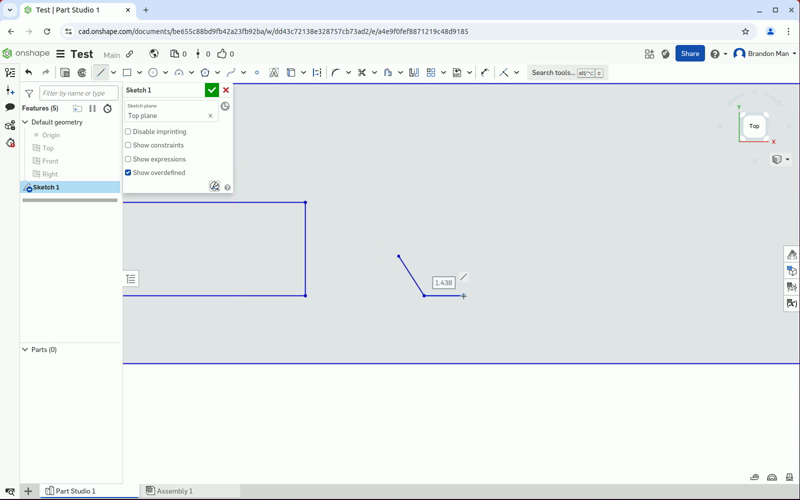
scroll(-6)
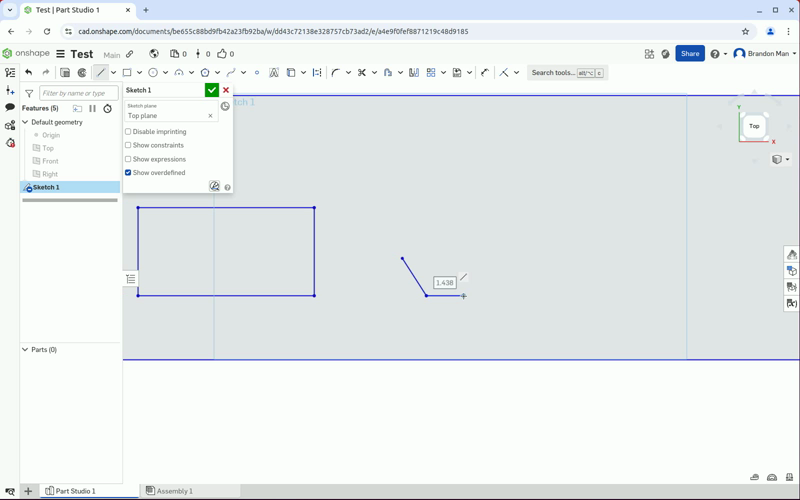
scroll(-6)
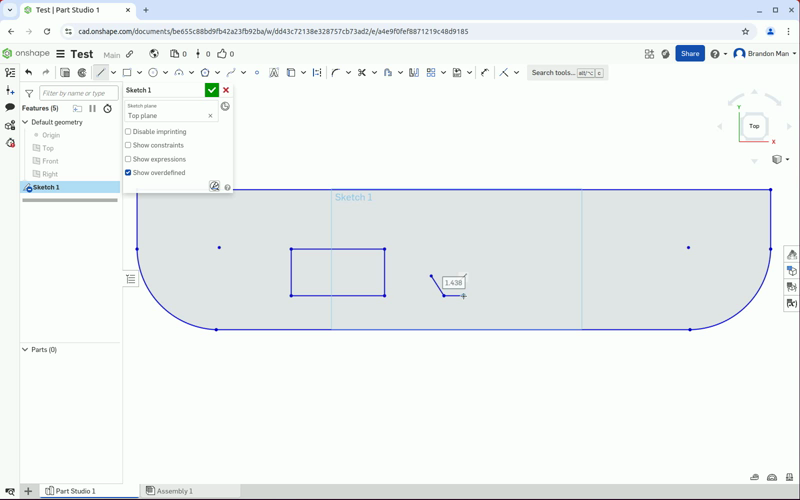
scroll(-6)
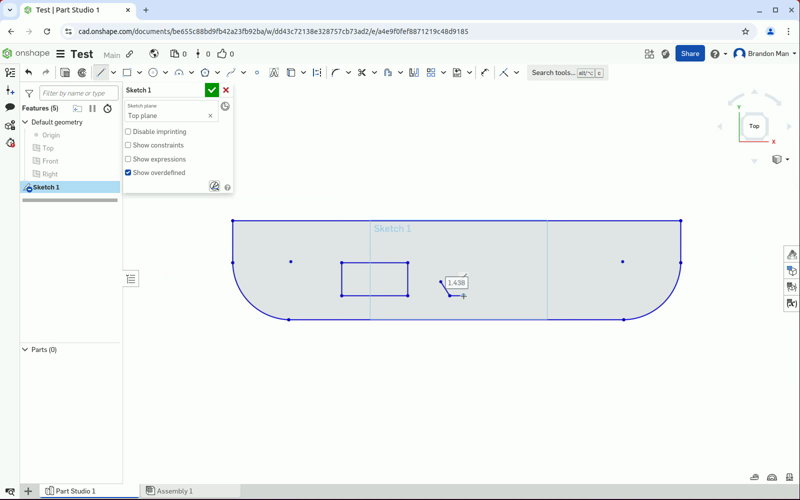
scroll(-6)
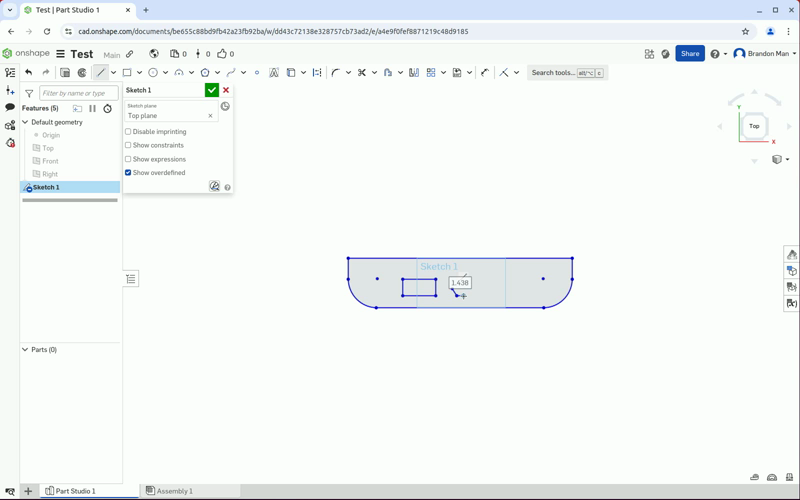
key_up(shift)
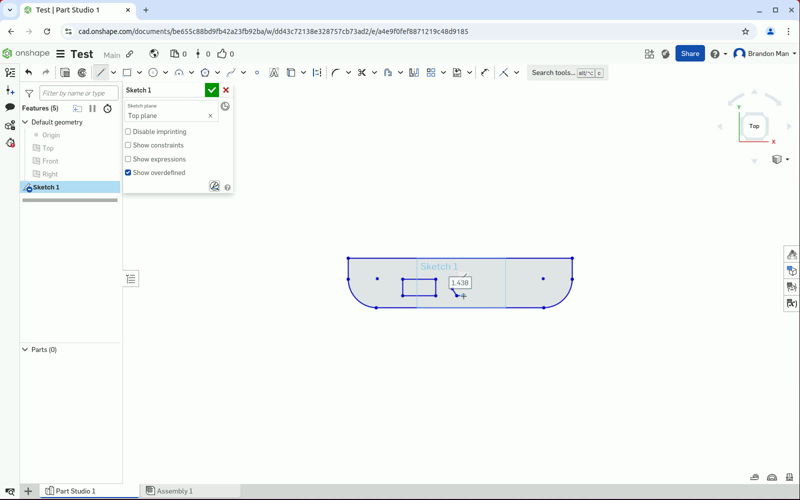
key_down(shift)
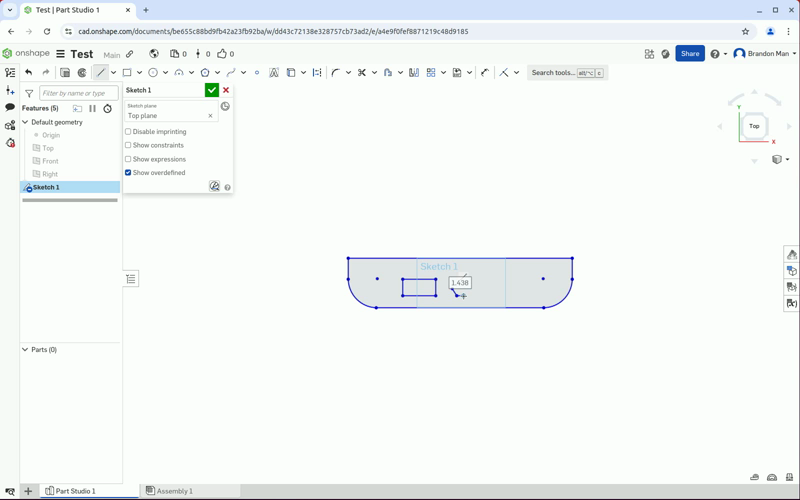
mouse_move(493, 295)
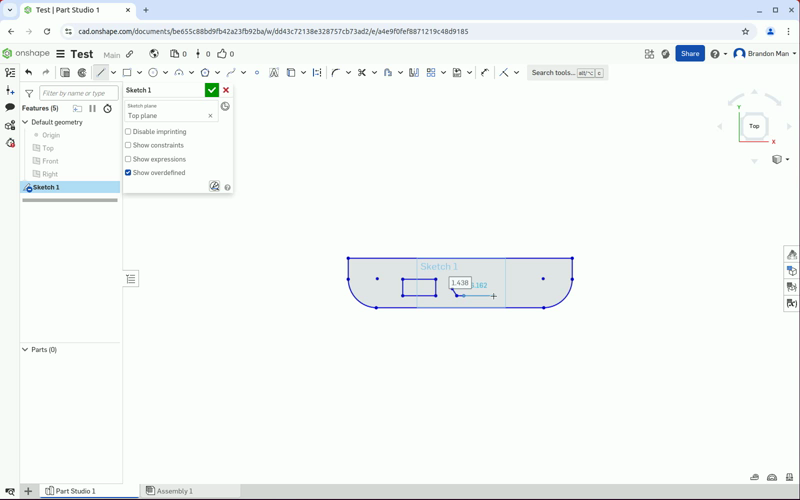
mouse_move(468, 288)
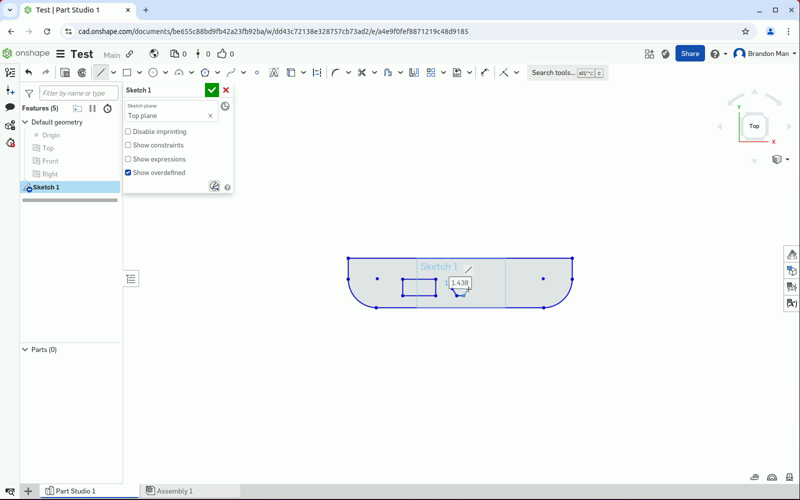
click(468, 288)
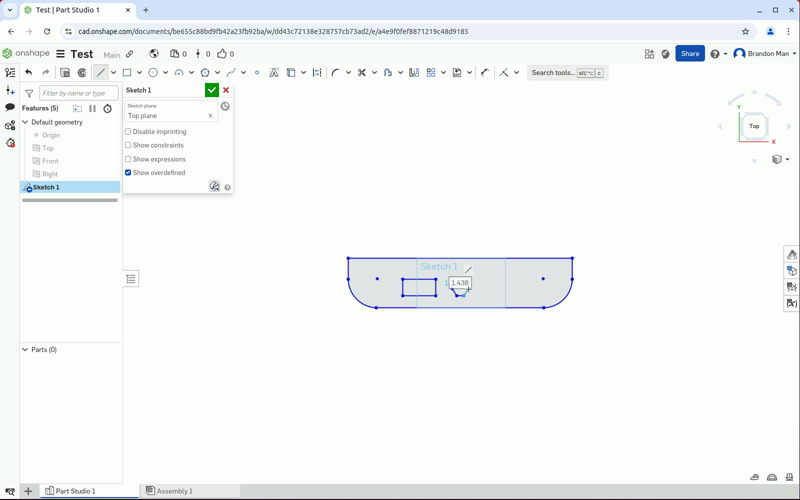
key_up(shift)
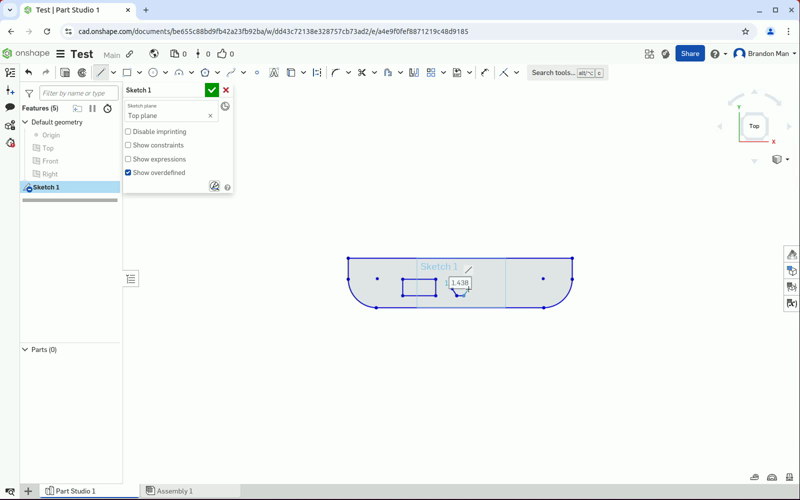
key_down(shift)
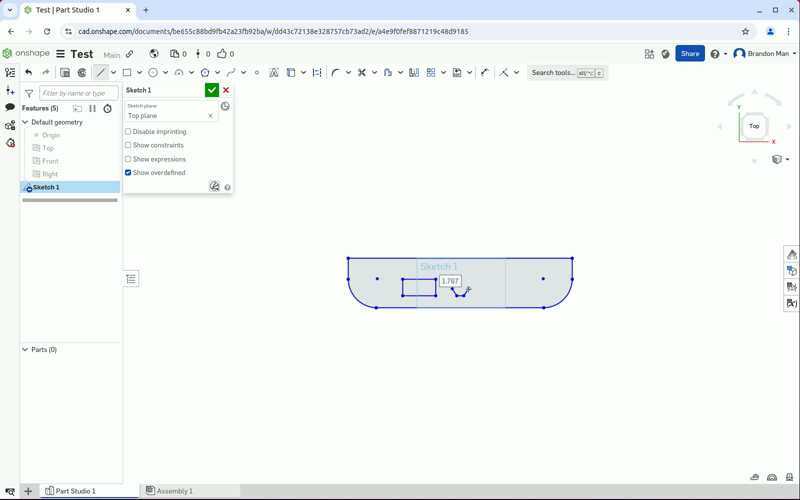
mouse_move(498, 288)
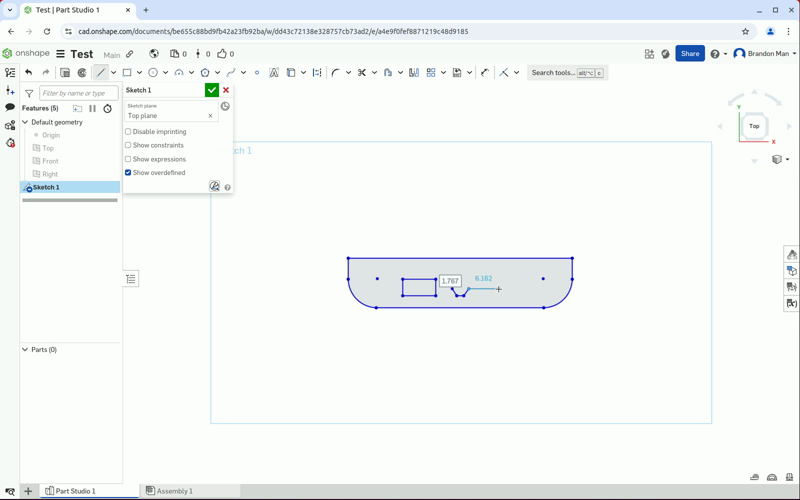
mouse_move(463, 279)
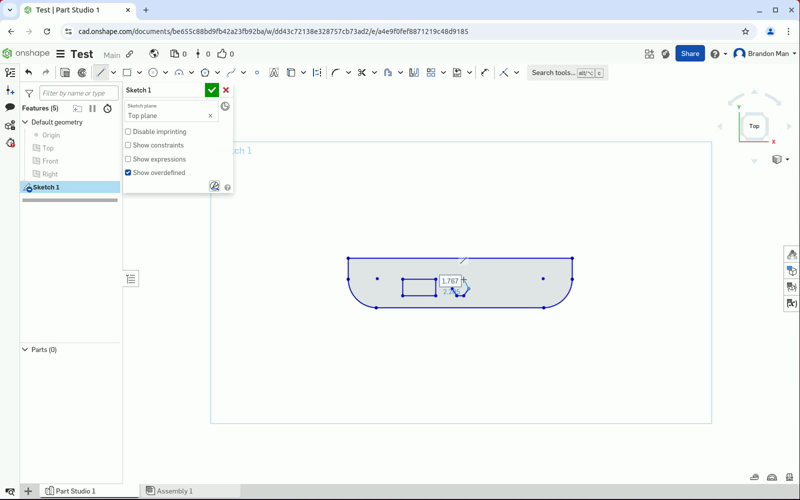
click(463, 279)
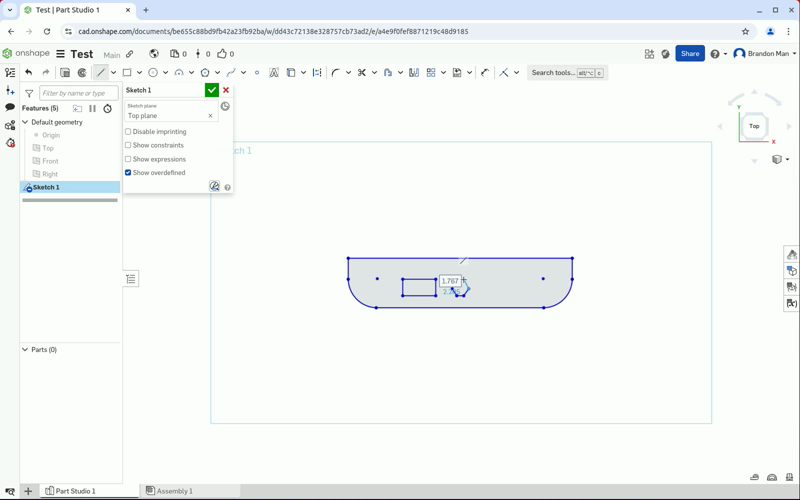
key_up(shift)
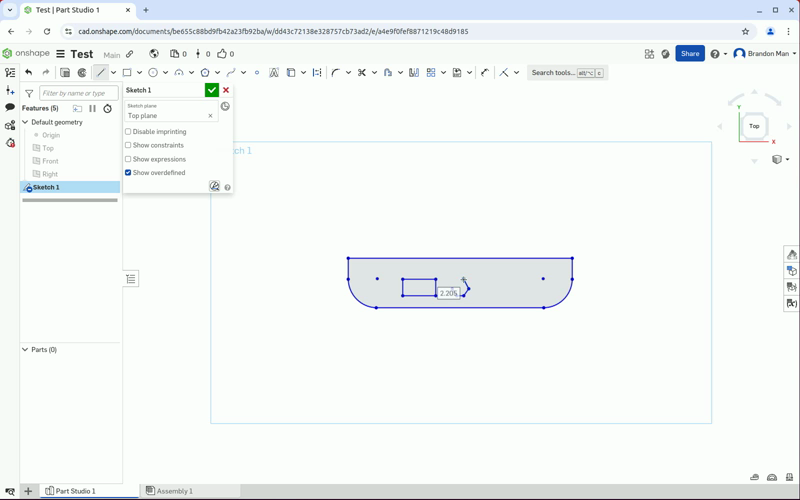
key_down(shift)
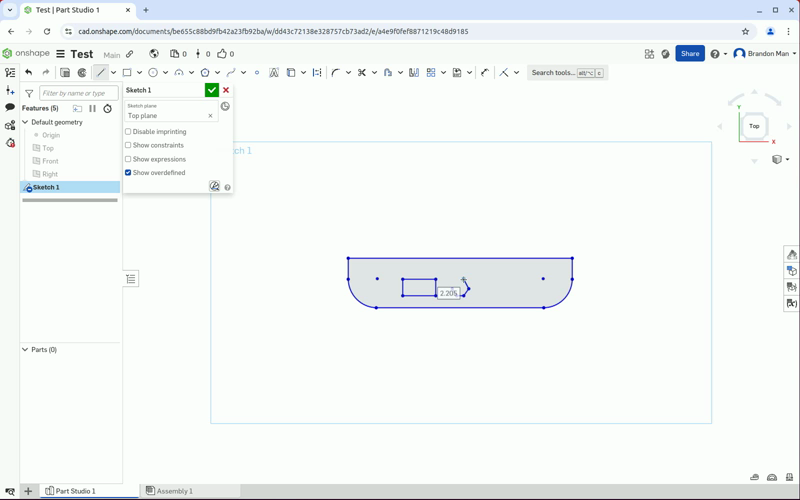
mouse_move(493, 279)
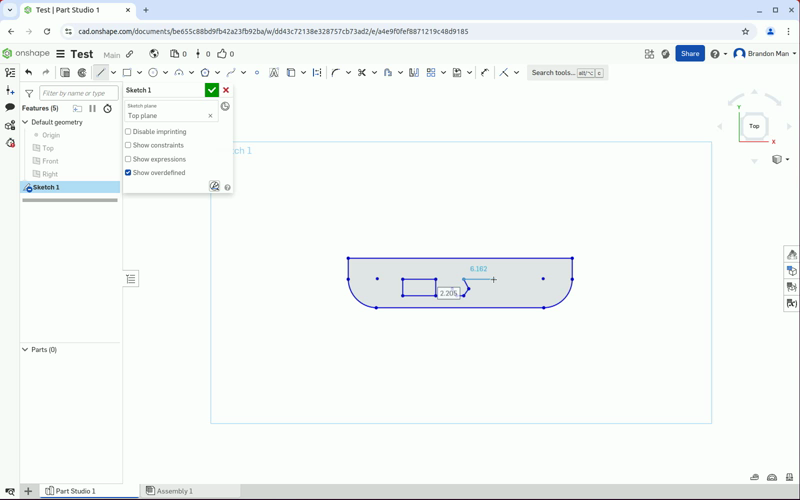
mouse_move(456, 279)
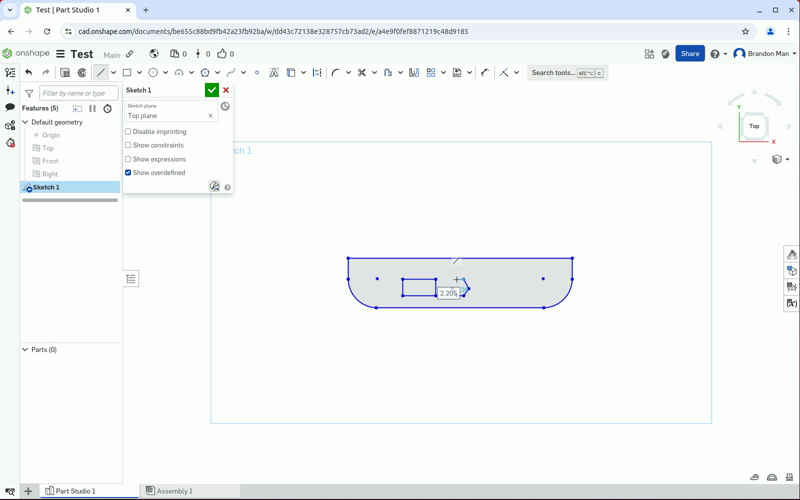
scroll(6)
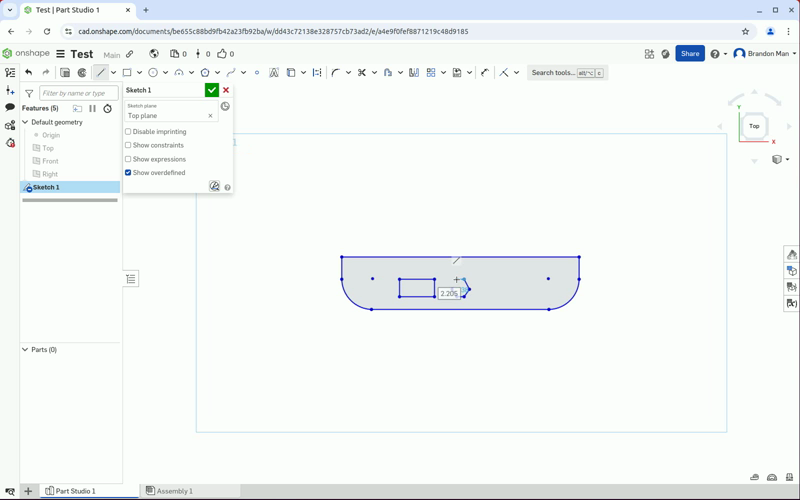
scroll(6)
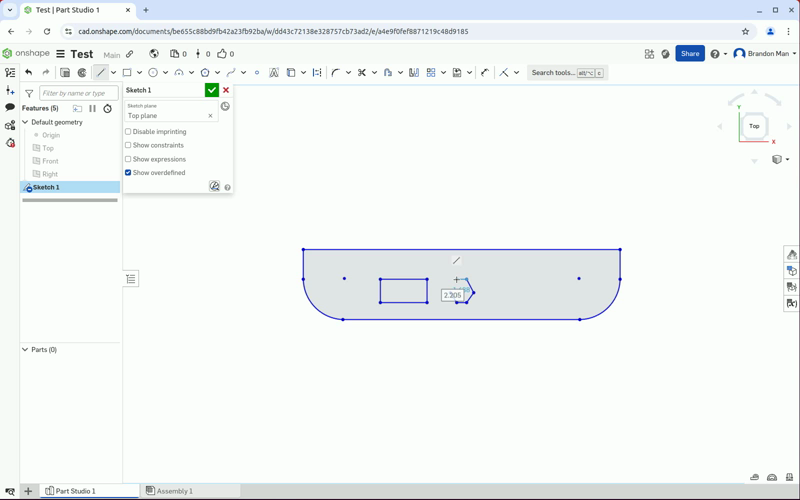
scroll(6)
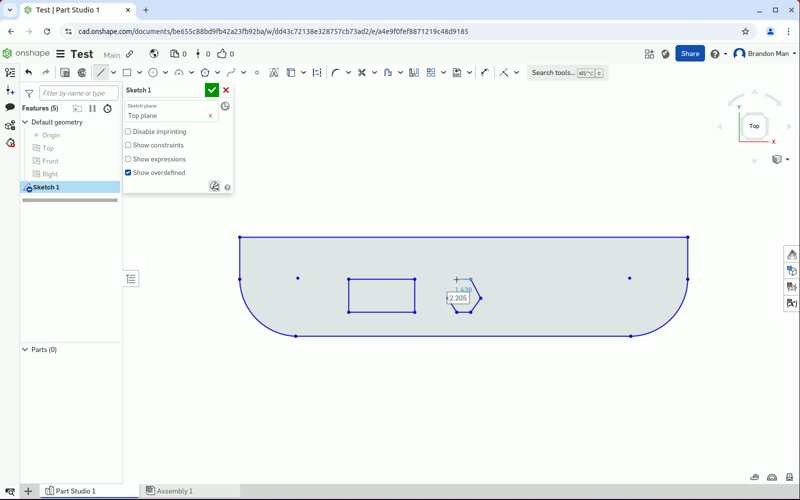
scroll(6)
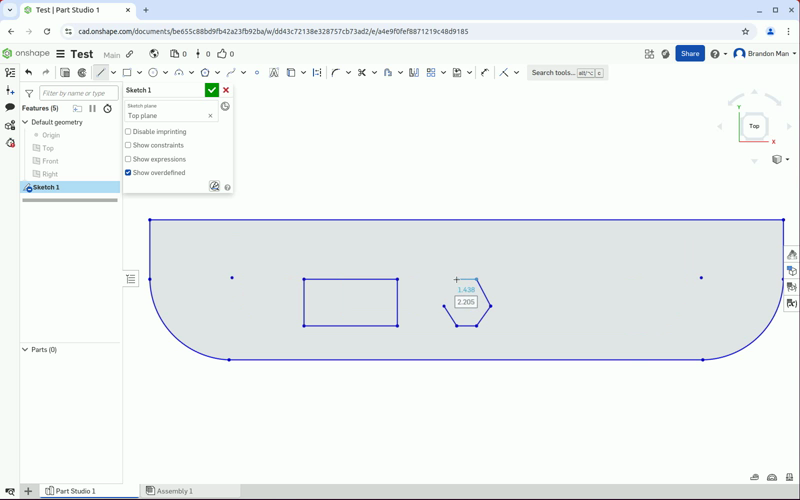
scroll(6)
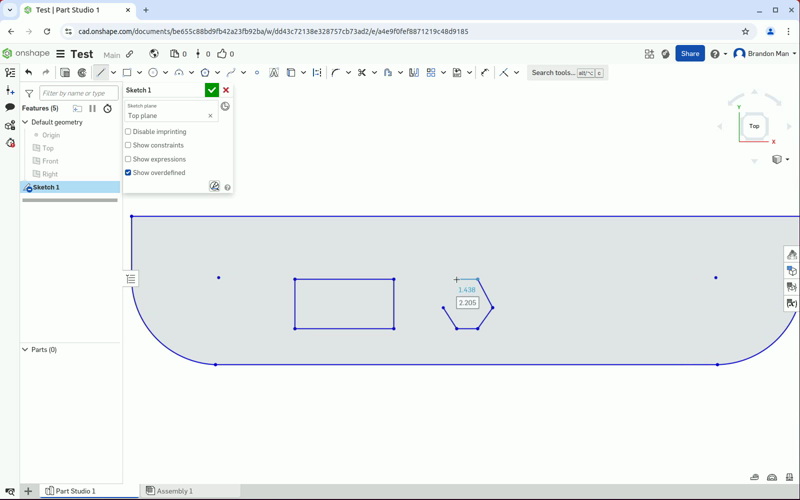
scroll(6)
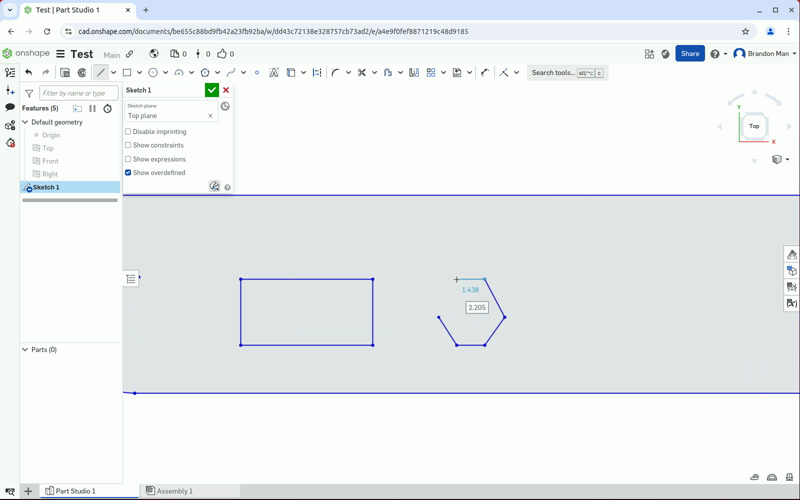
scroll(6)
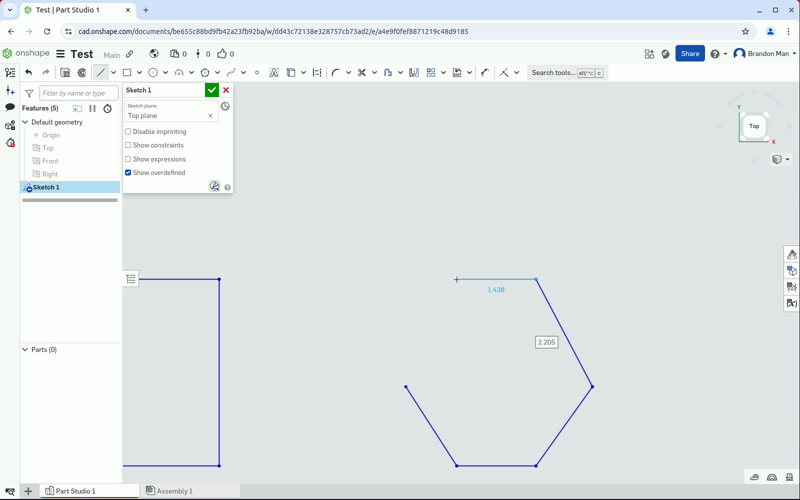
click(456, 279)
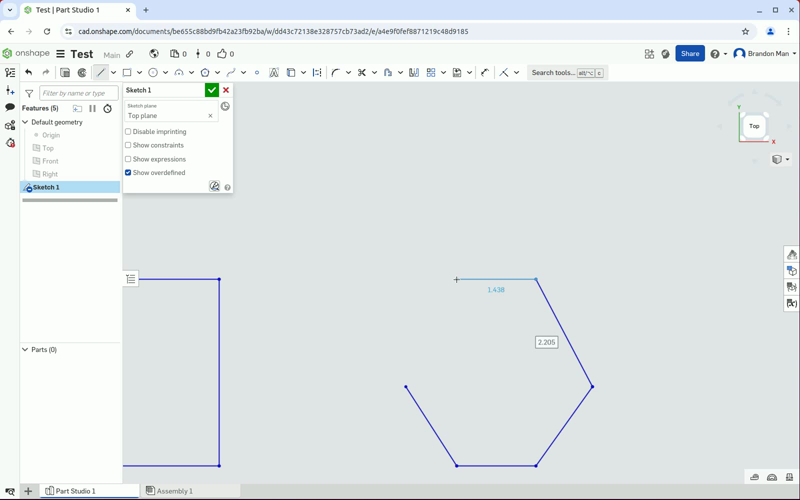
scroll(-6)
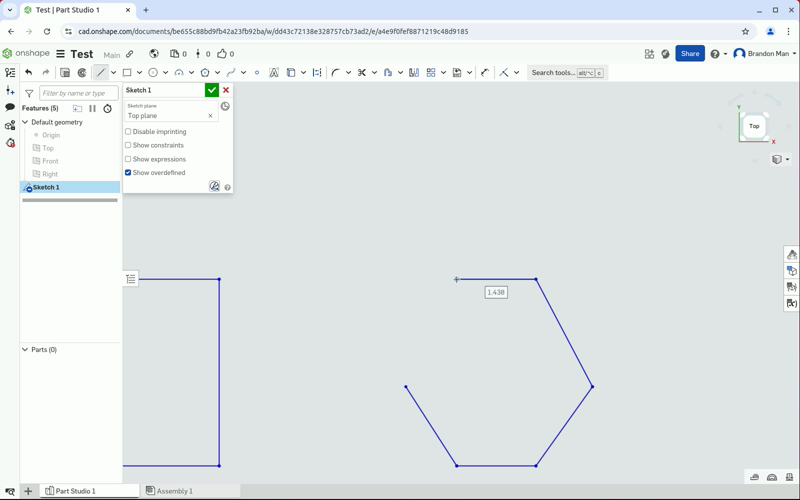
scroll(-6)
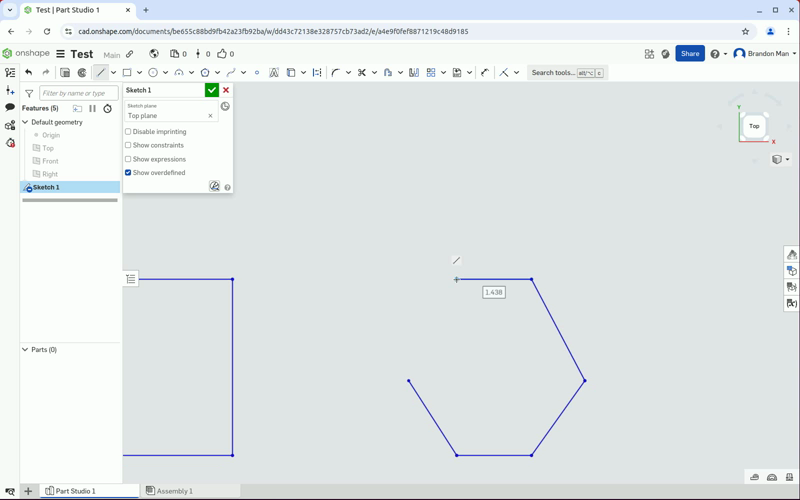
scroll(-6)
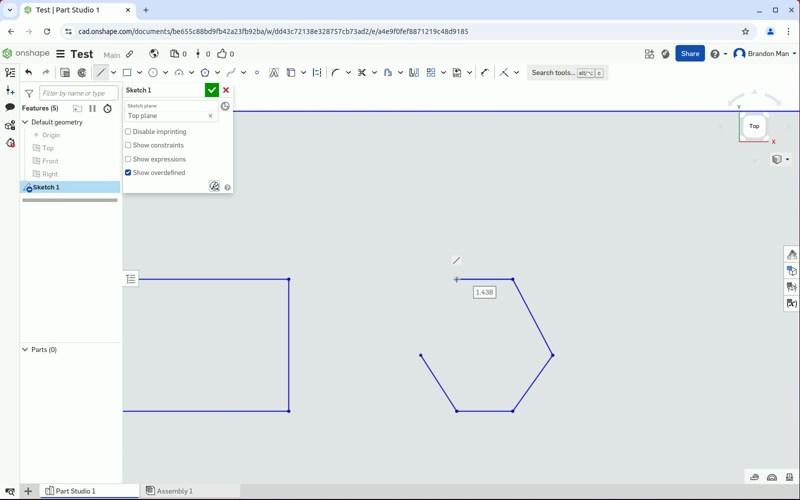
scroll(-6)
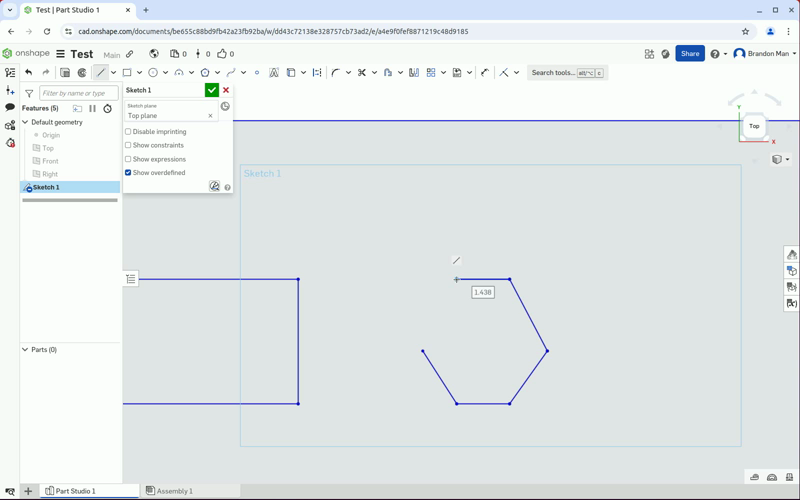
scroll(-6)
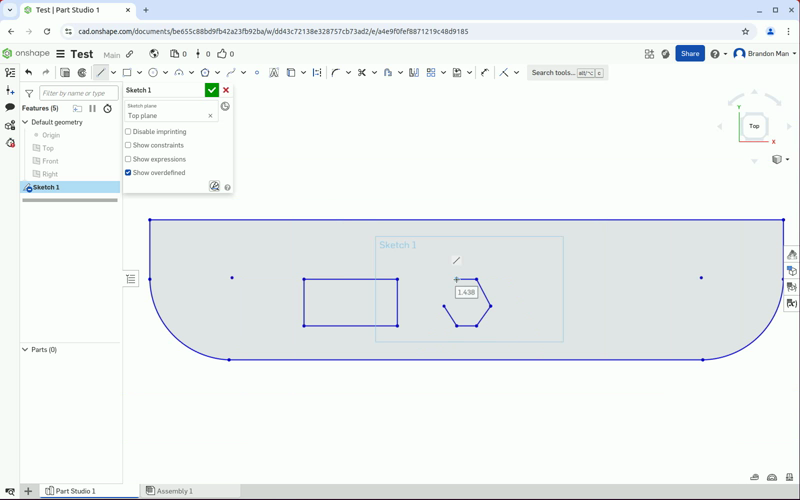
scroll(-6)
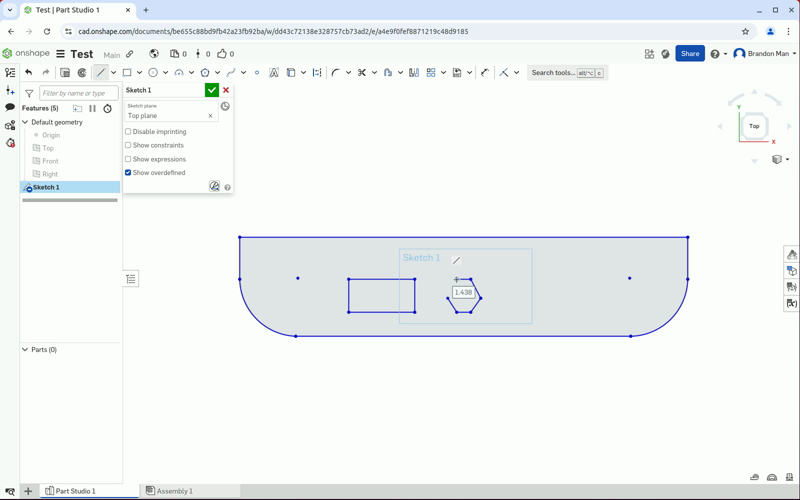
scroll(-6)
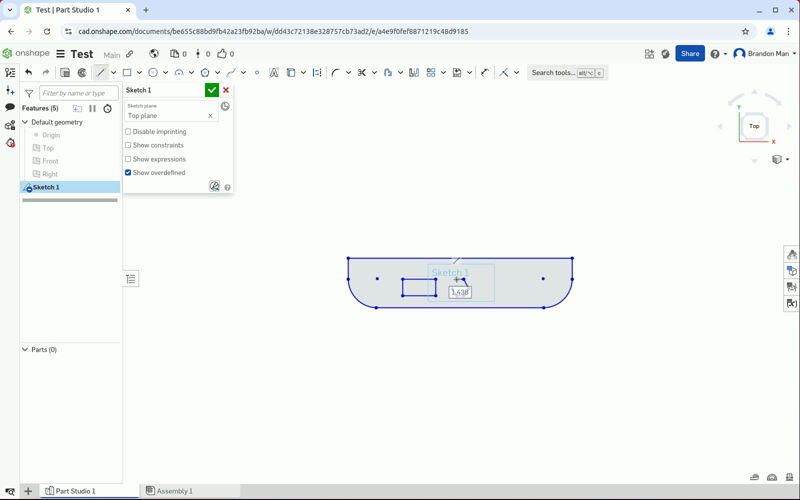
key_up(shift)
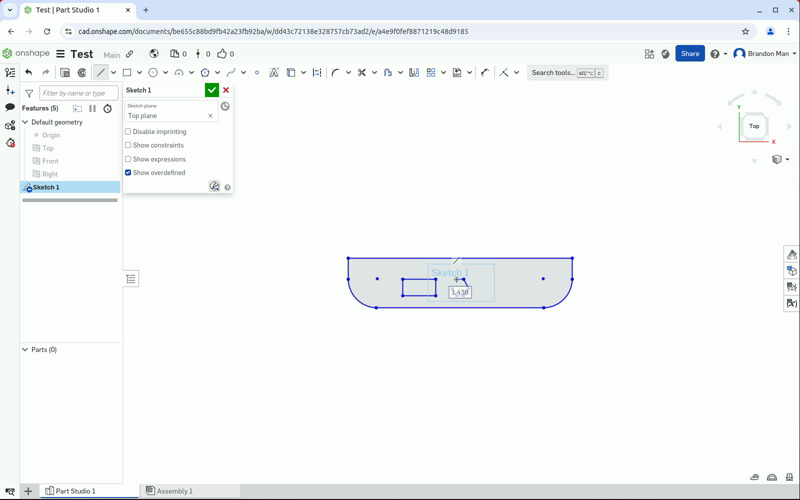
mouse_move(486, 279)
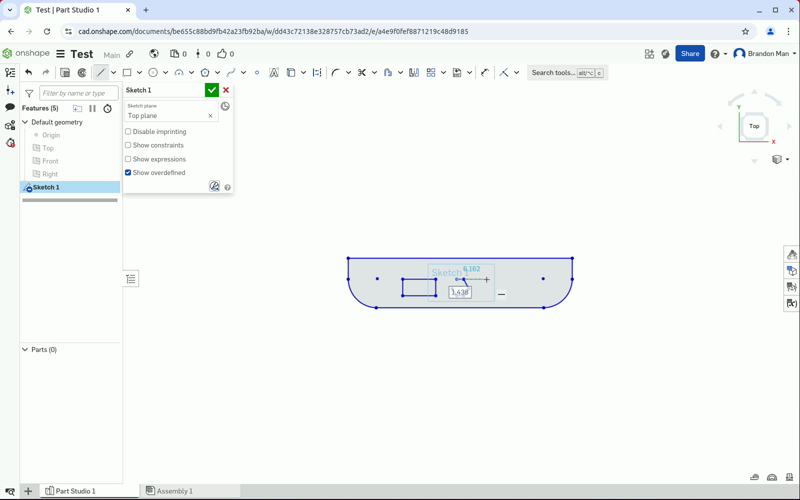
key_down(shift)
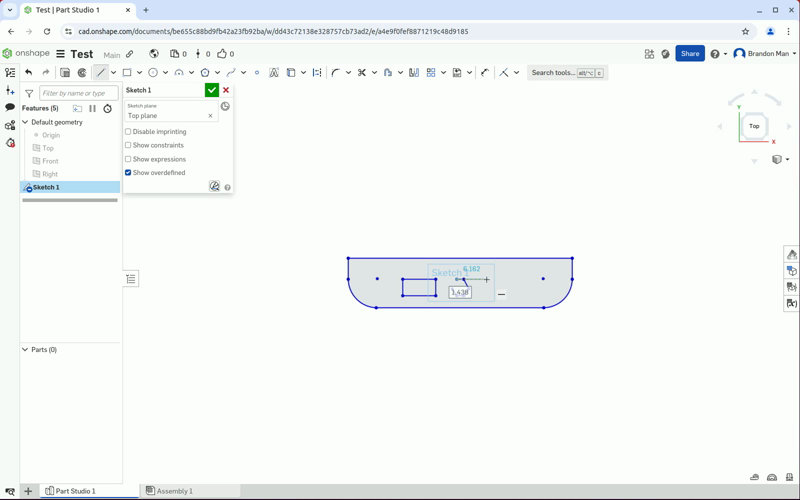
mouse_move(452, 288)
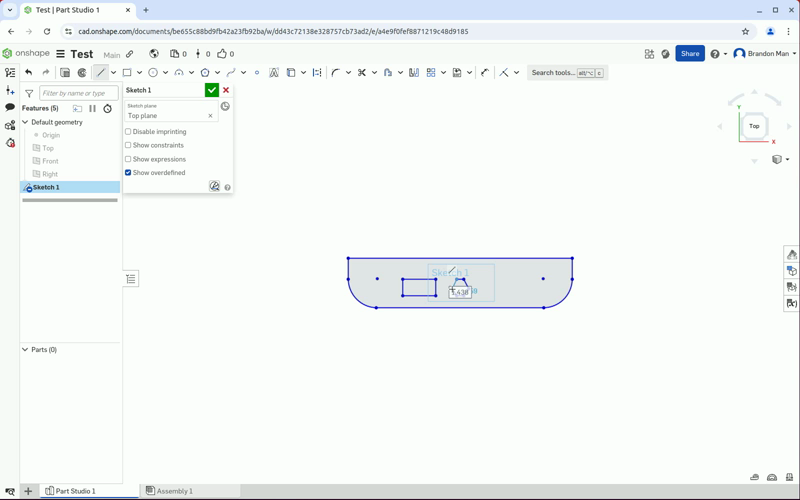
key_up(shift)
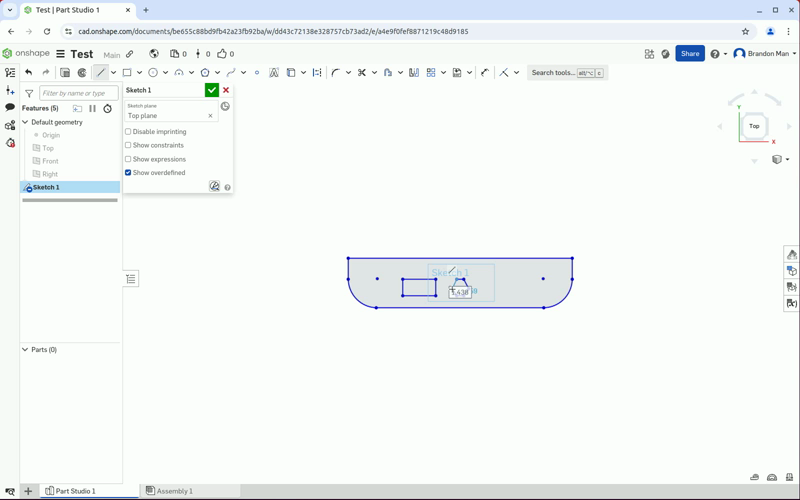
click(452, 288)
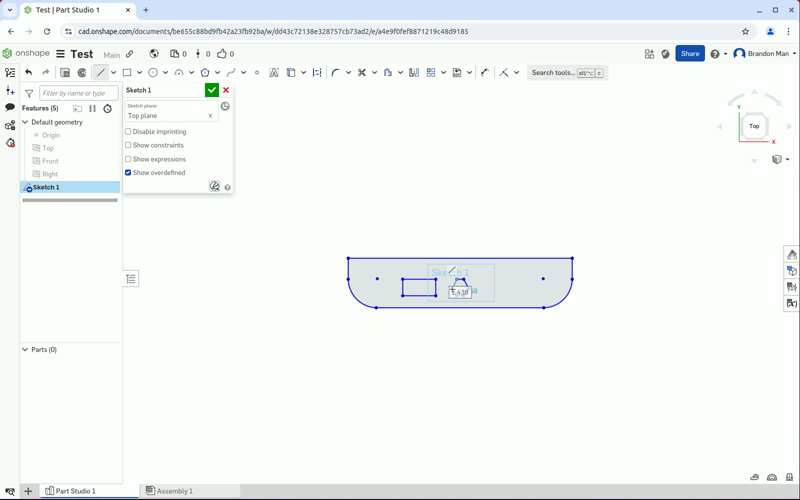
key(esc)
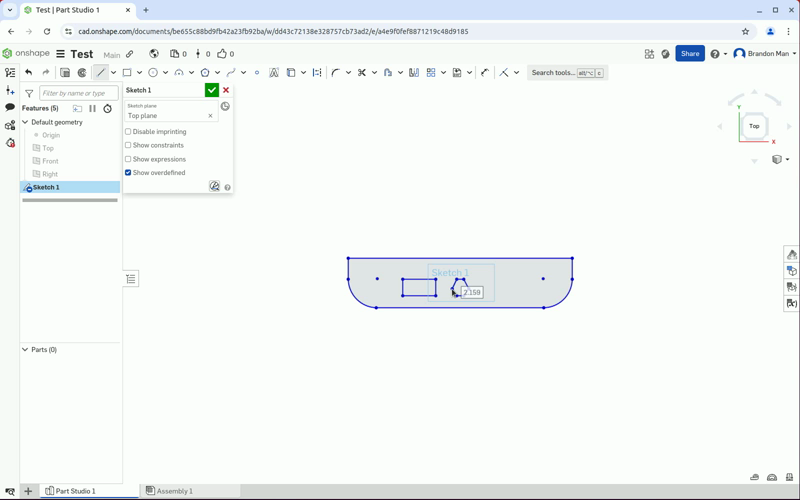
key(l)
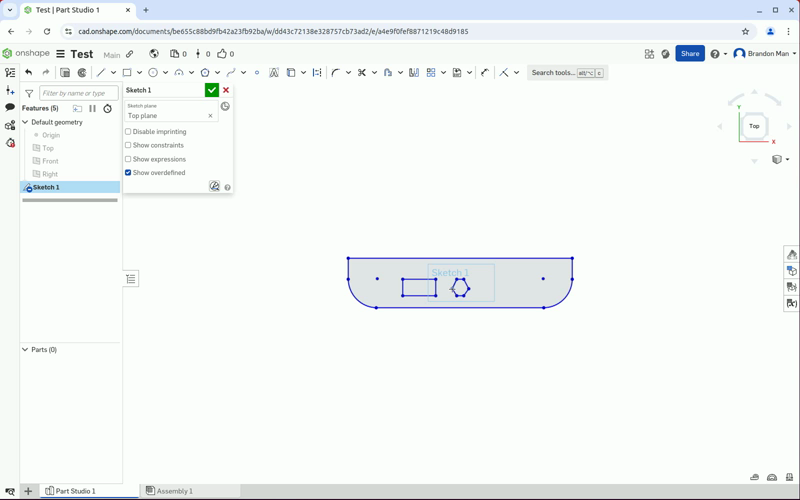
key_down(shift)
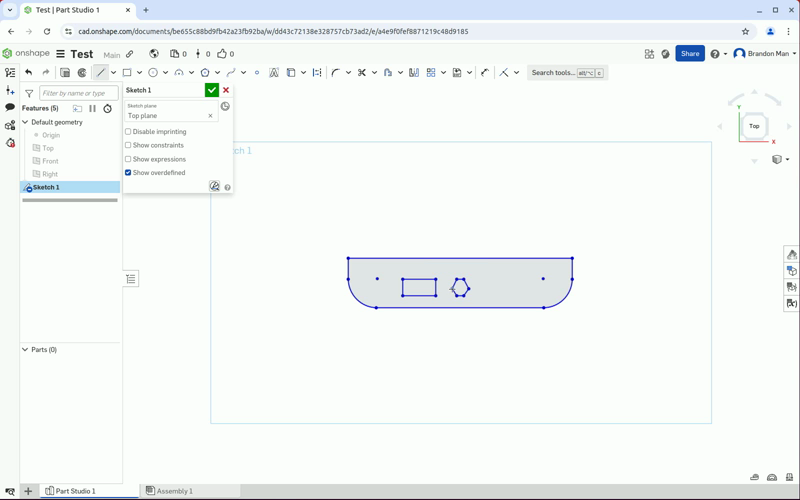
mouse_move(484, 295)
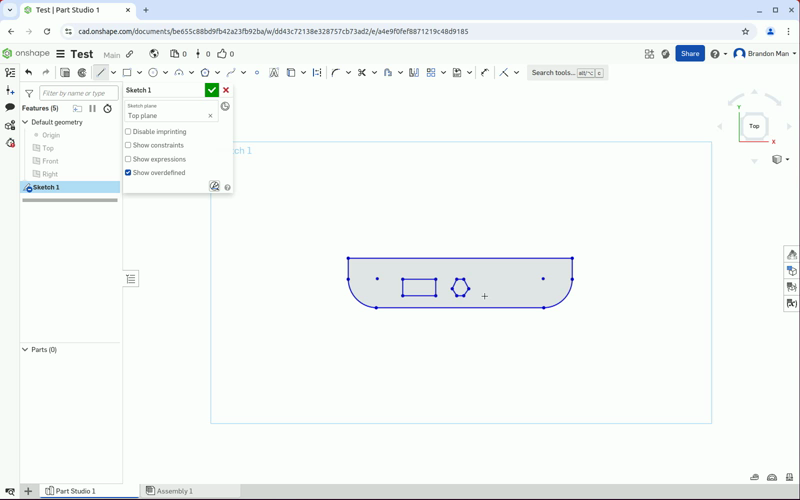
click(484, 295)
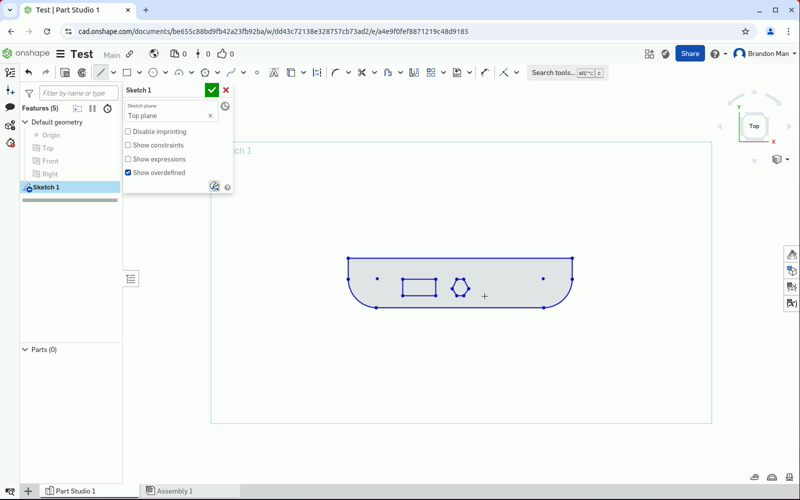
key_up(shift)
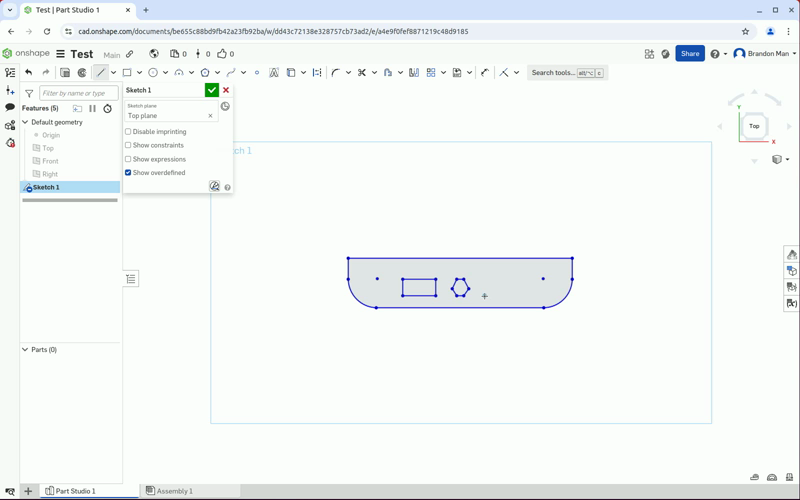
key_down(shift)
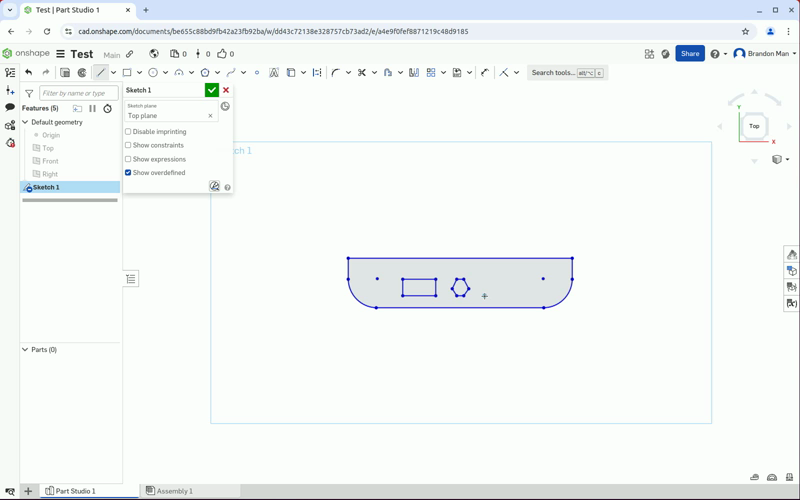
mouse_move(514, 295)
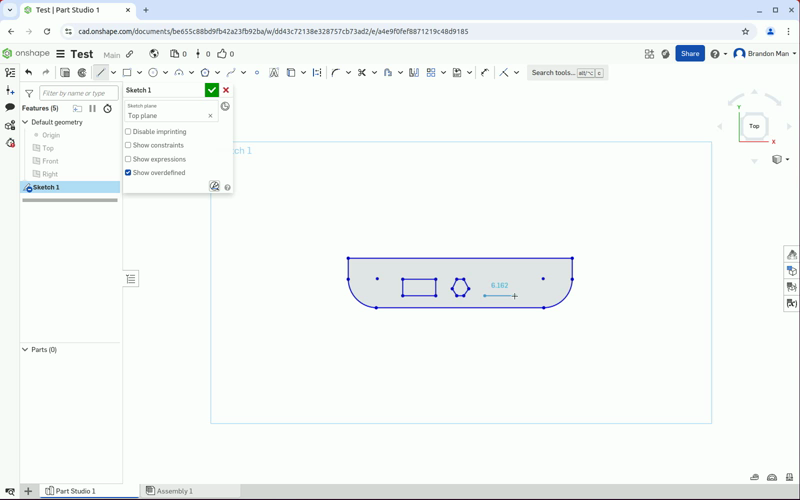
mouse_move(517, 295)
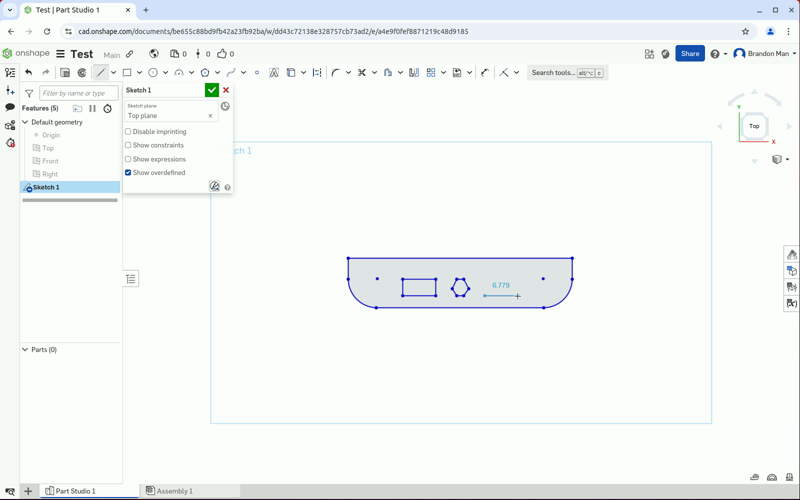
click(517, 295)
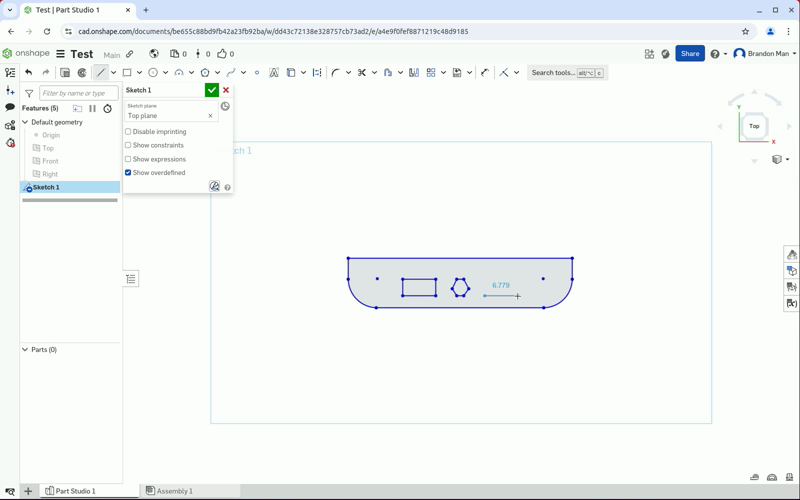
key_up(shift)
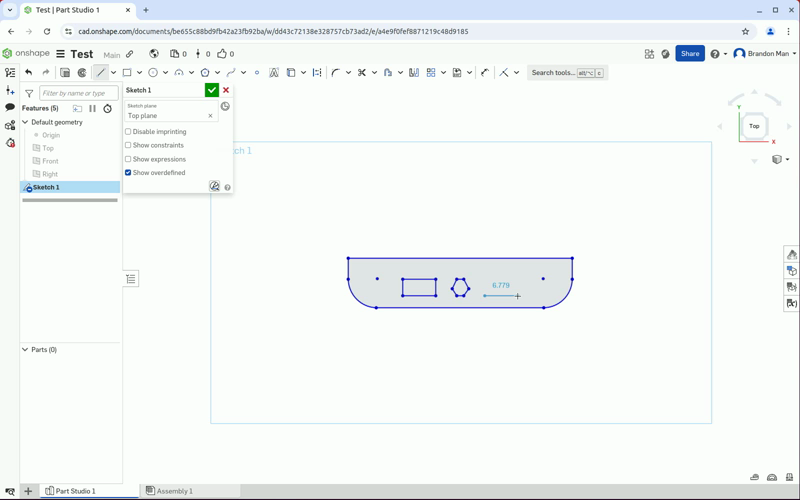
key_down(shift)
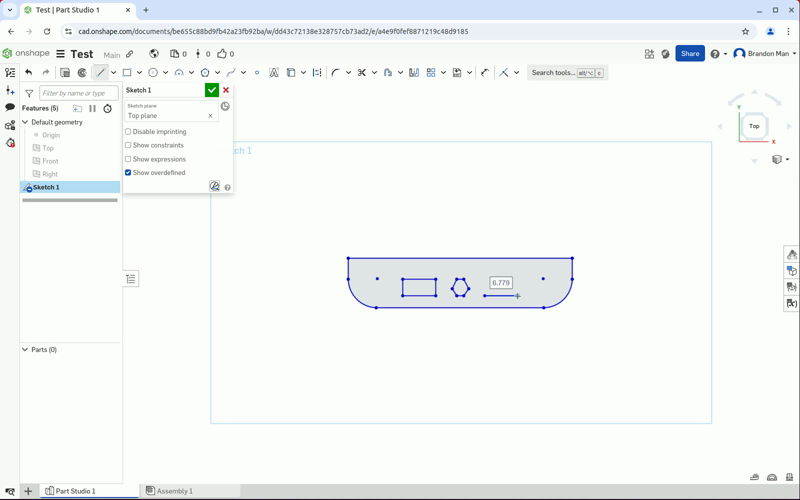
mouse_move(547, 295)
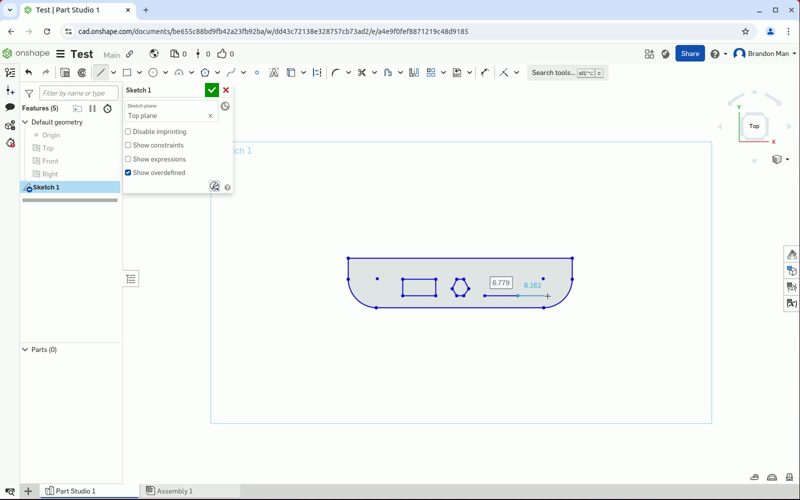
mouse_move(517, 279)
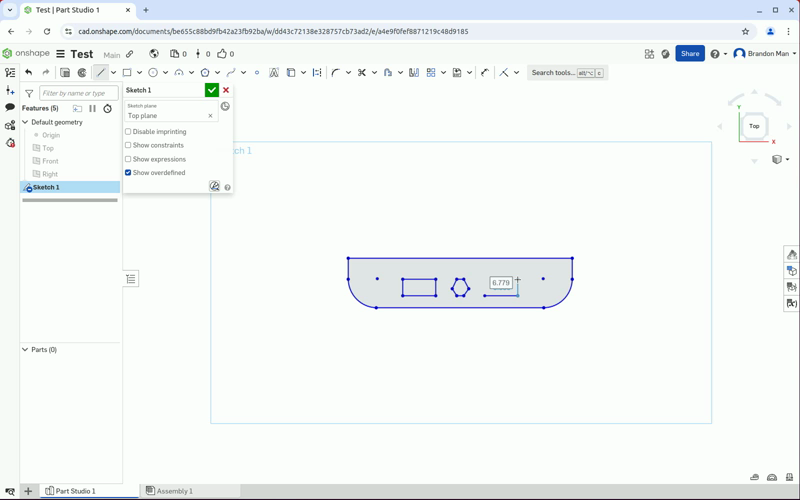
click(517, 279)
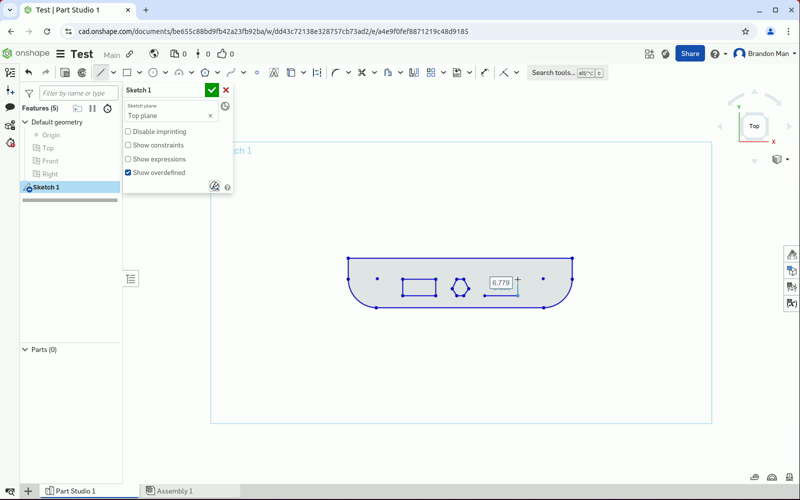
key_up(shift)
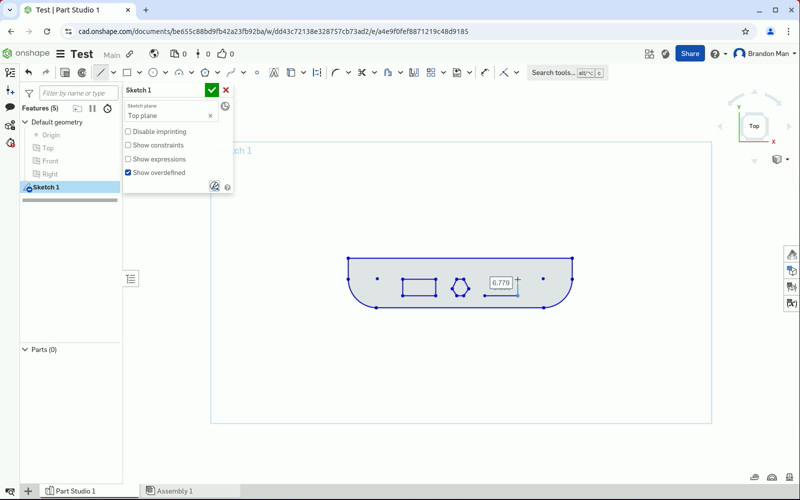
key_down(shift)
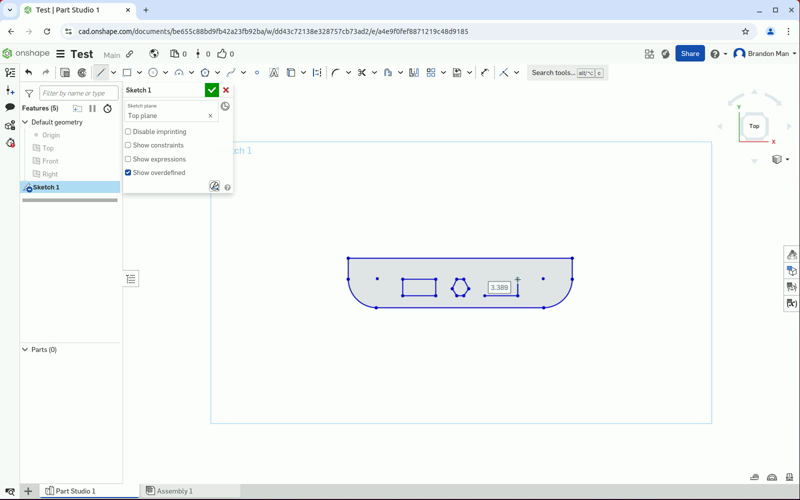
mouse_move(547, 279)
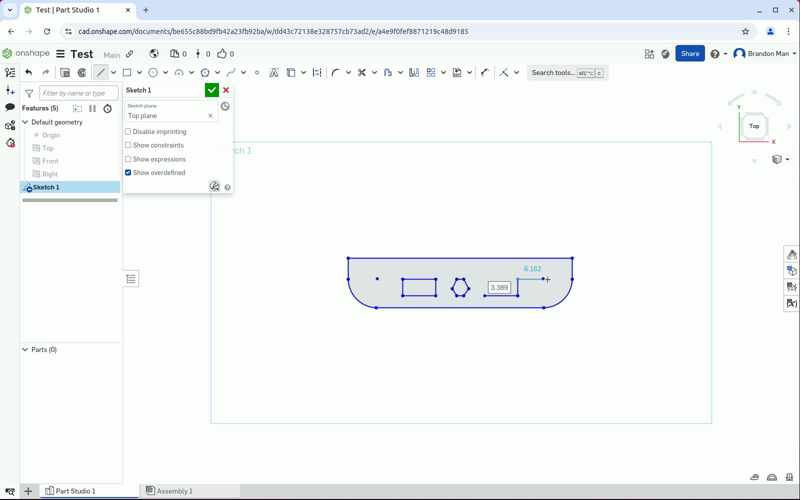
mouse_move(484, 279)
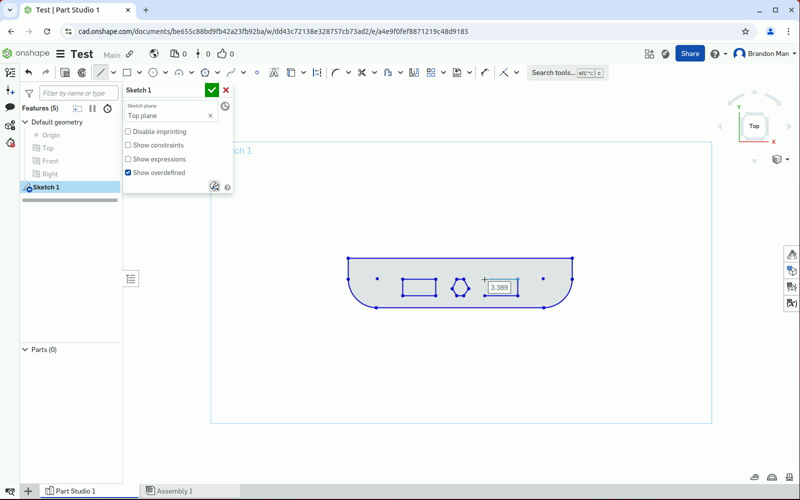
click(484, 279)
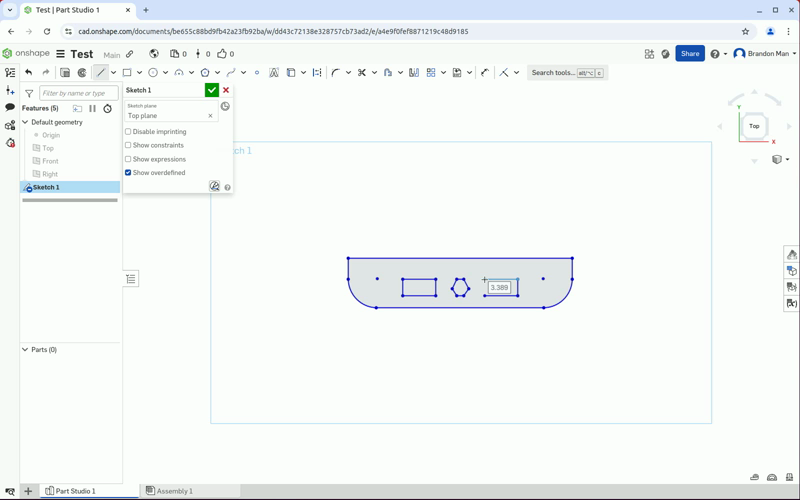
key_up(shift)
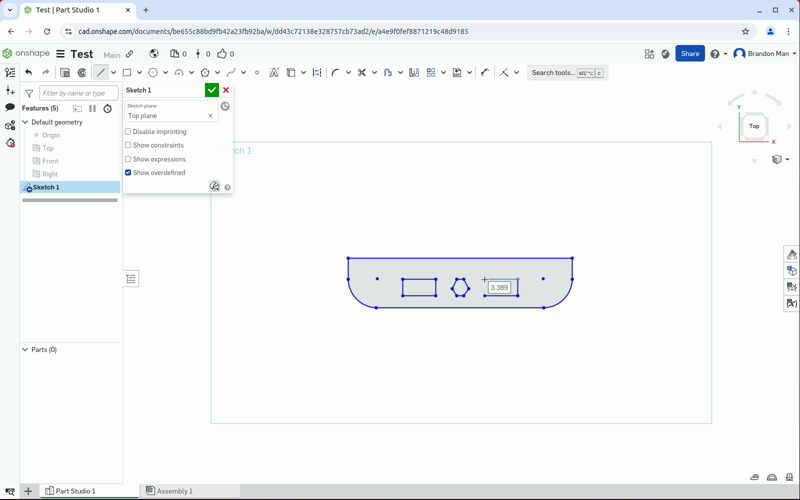
mouse_move(514, 279)
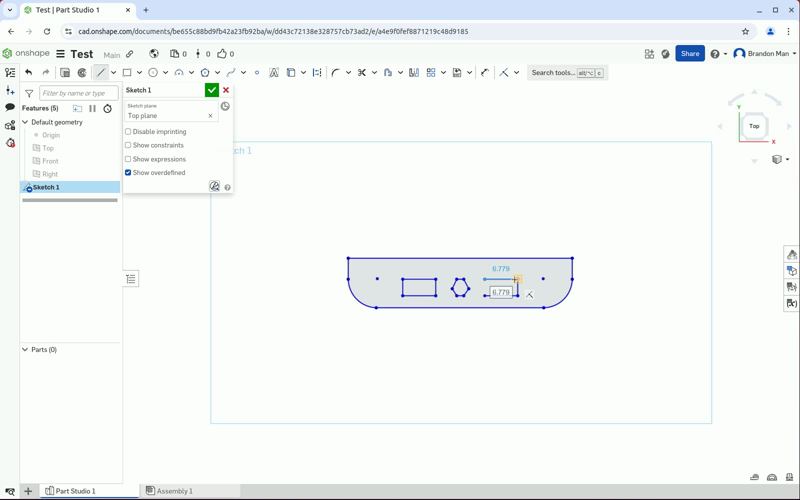
key_down(shift)
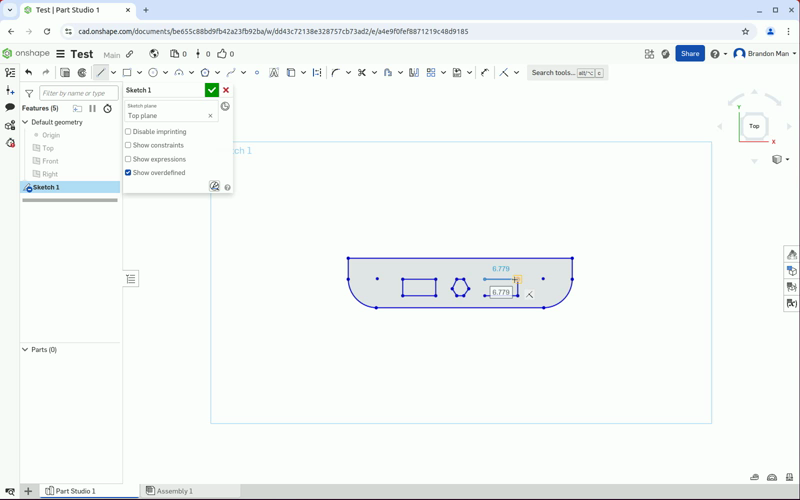
mouse_move(484, 295)
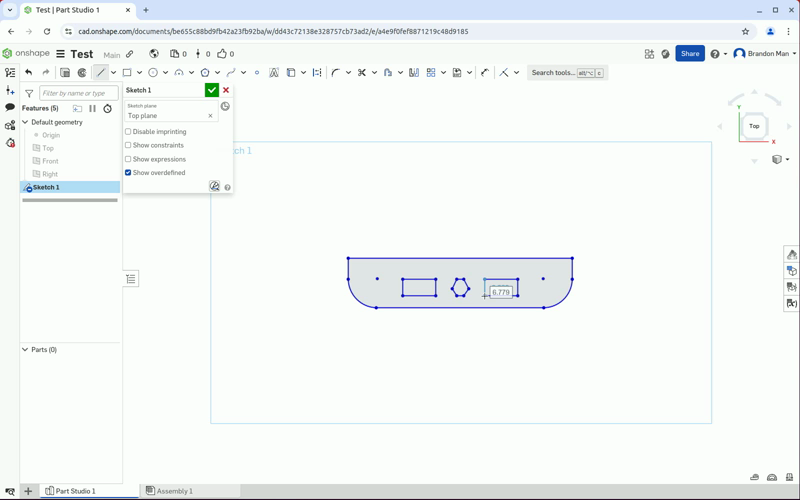
key_up(shift)
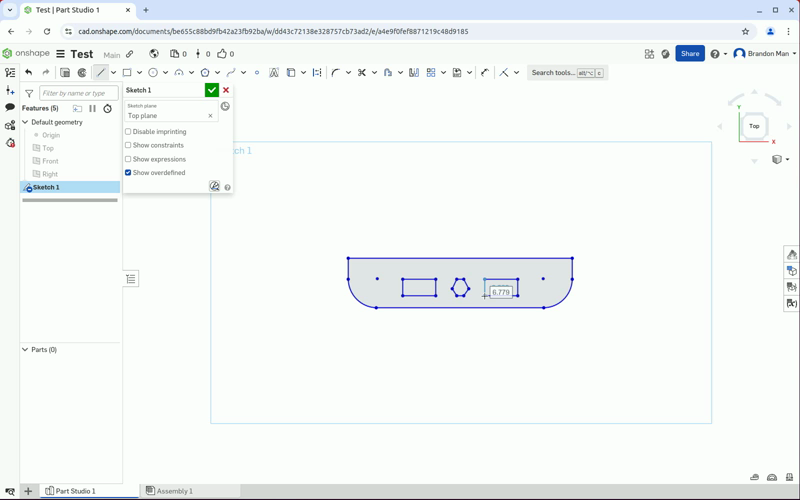
click(484, 295)
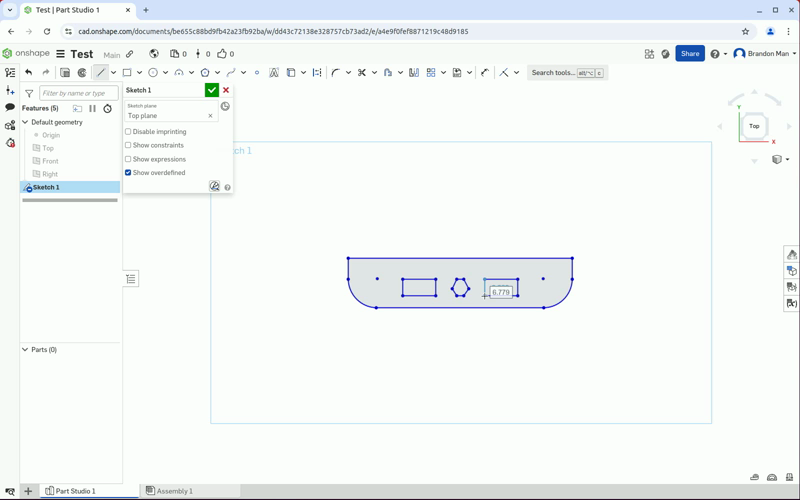
key(esc)
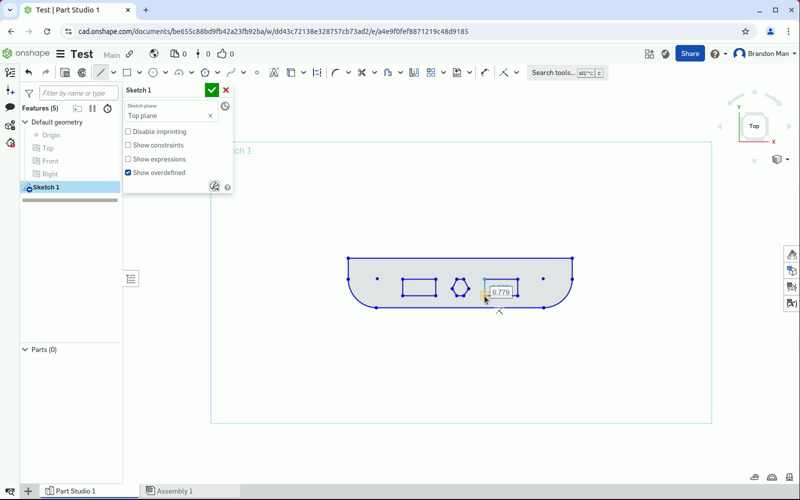
mouse_move(421, 272)
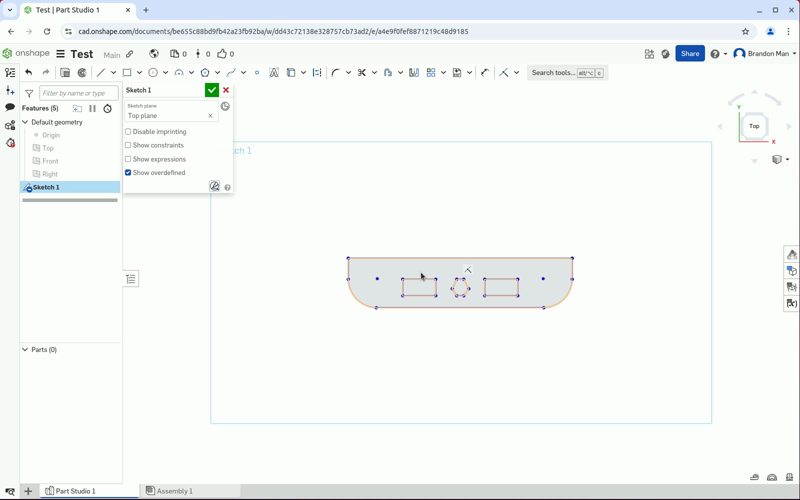
click(421, 272)
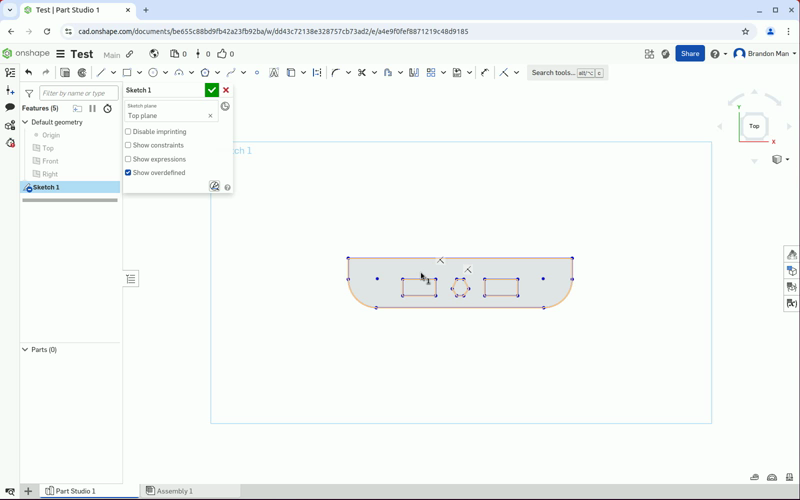
mouse_move(73, 352)
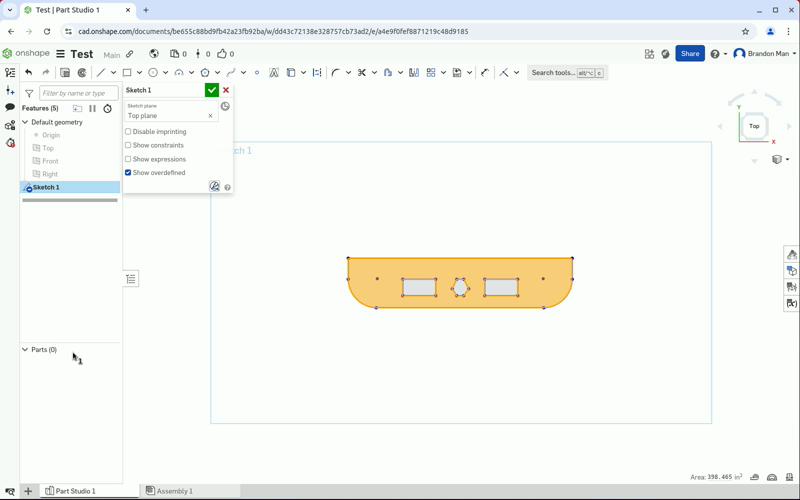
key(shift+y)
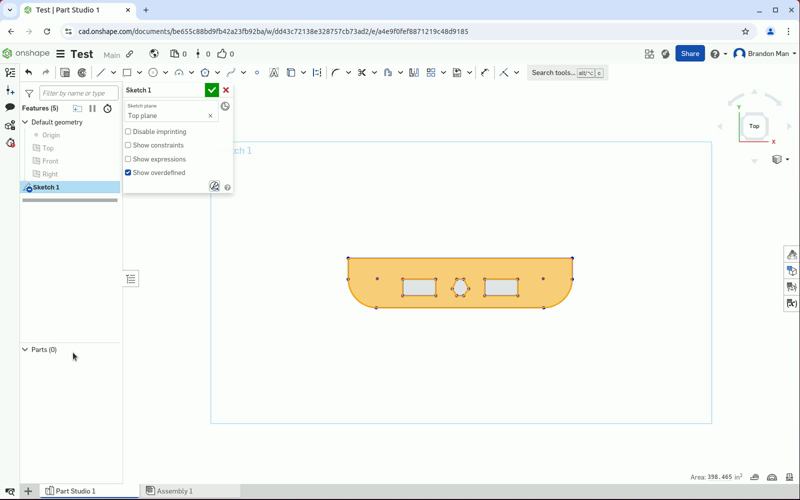
key(shift+e)
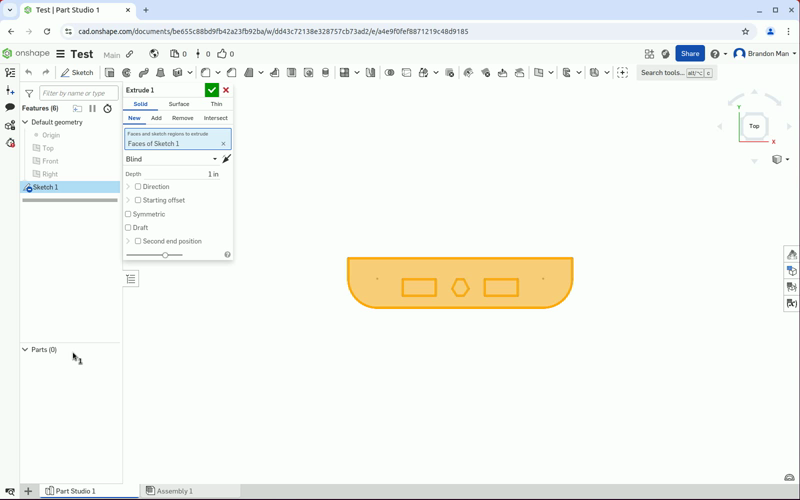
mouse_move(143, 106)
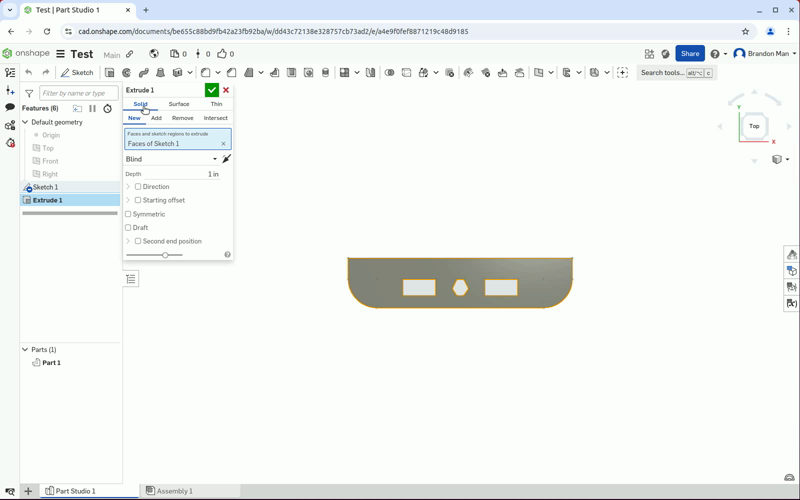
click(143, 106)
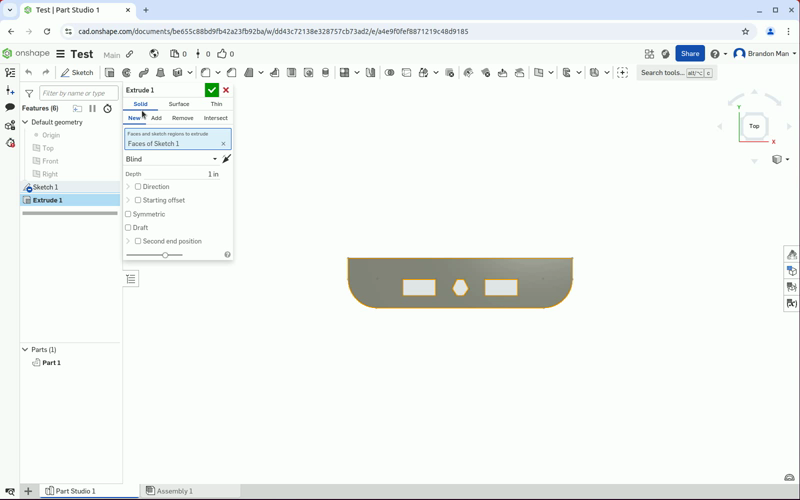
mouse_move(137, 120)
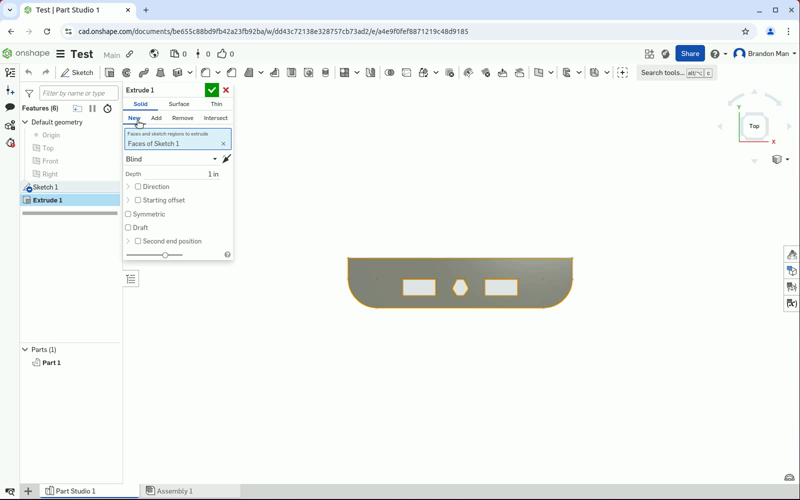
click(137, 120)
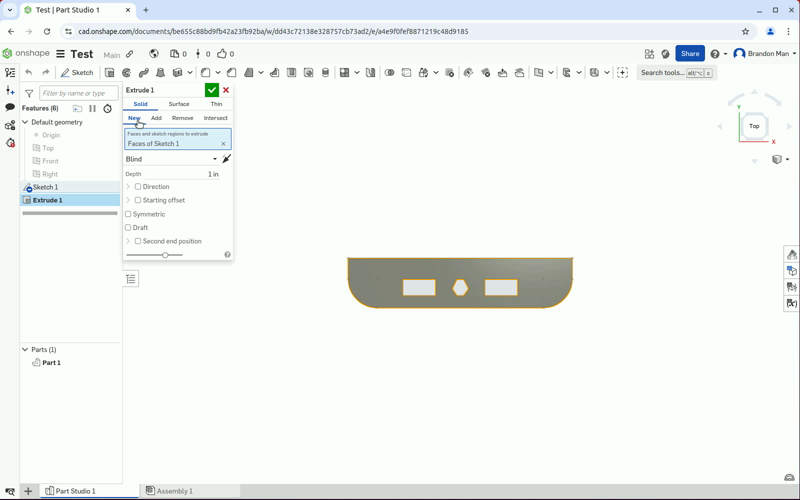
key(tab, 4)
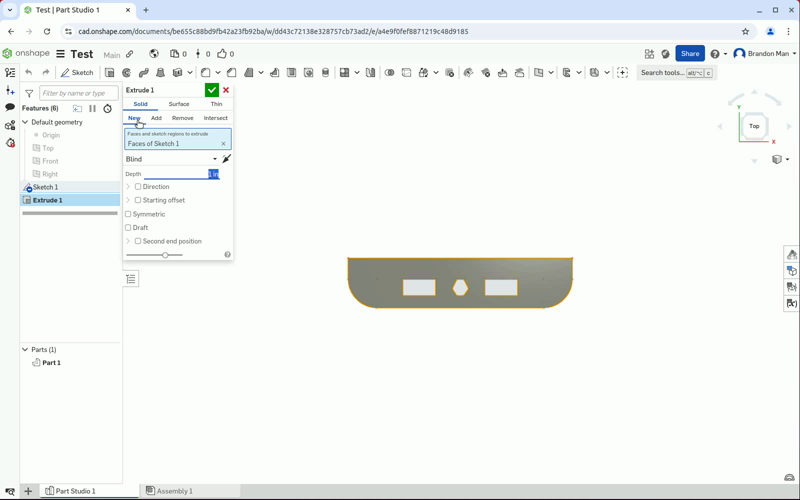
text(-11.554)
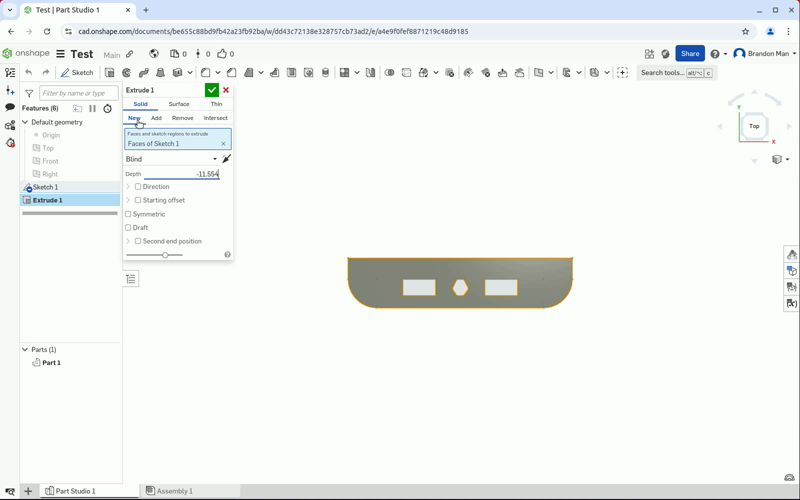
key(enter)
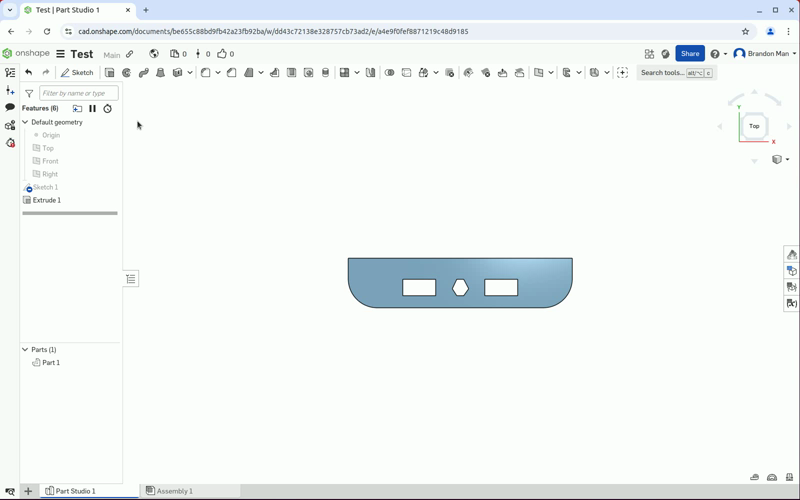
key(shift+h)
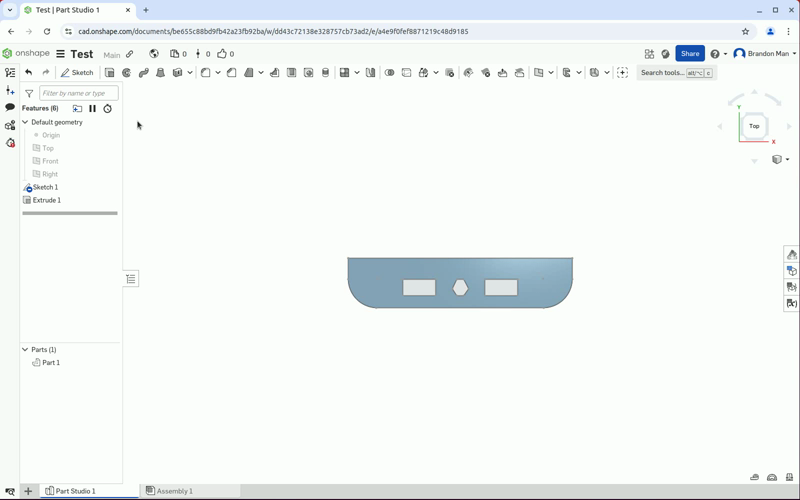
key(shift+h)
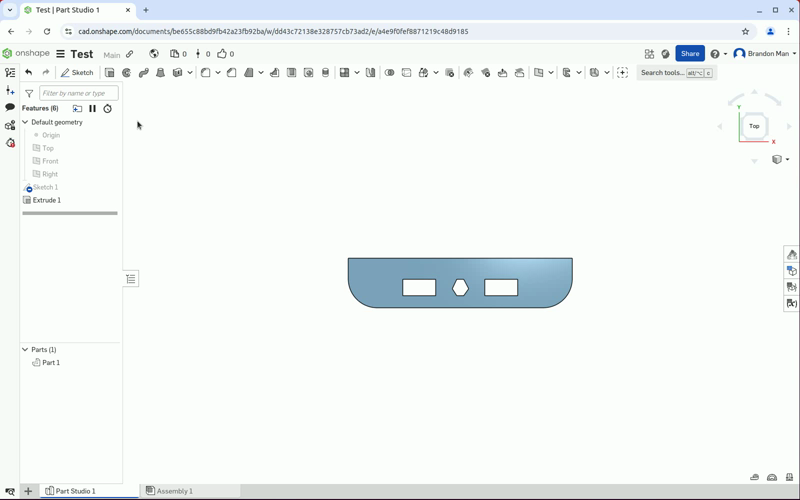
mouse_move(73, 189)
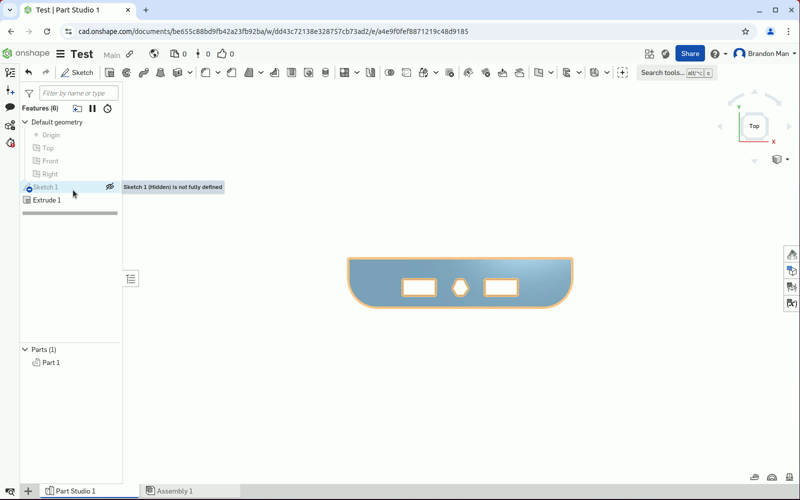
click(73, 189)
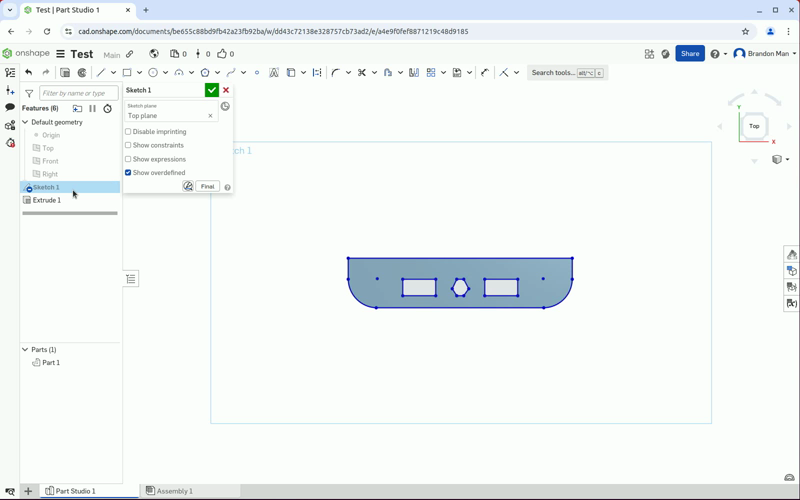
mouse_move(229, 92)
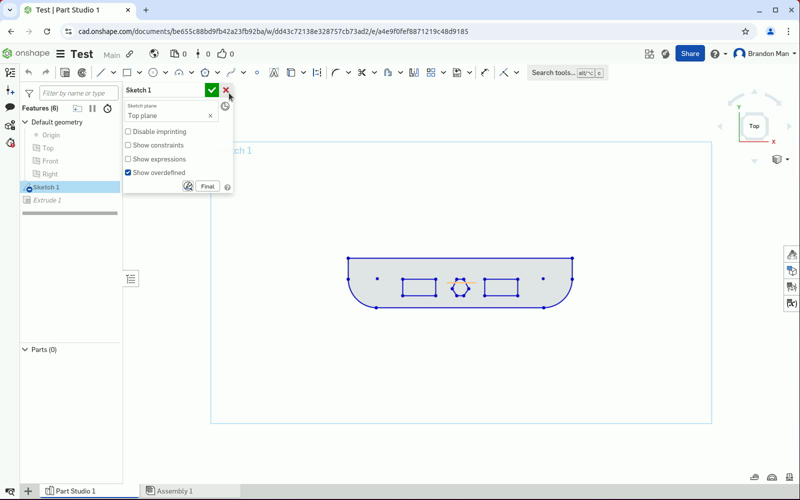
click(229, 92)
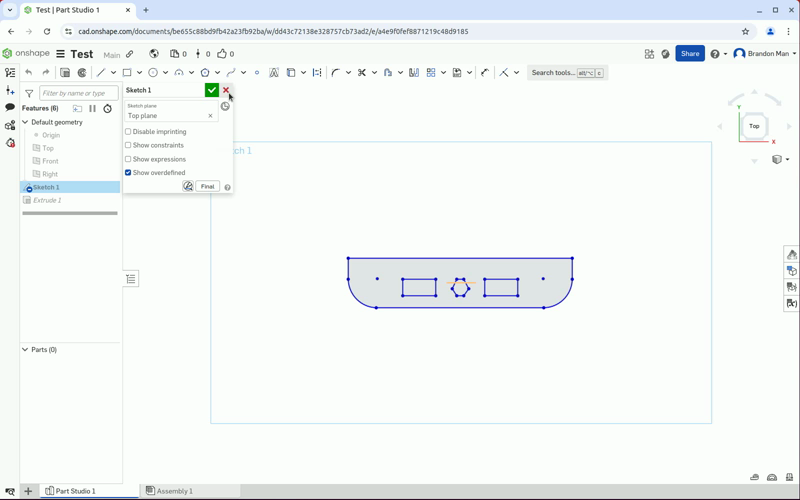
key(shift+s)
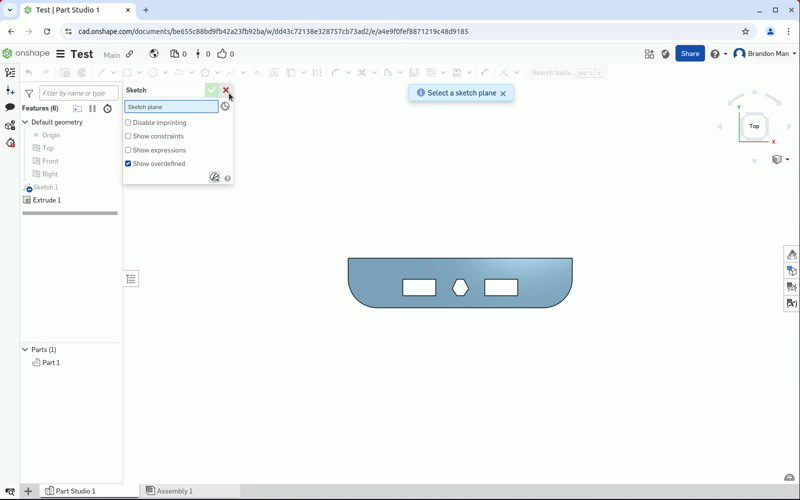
mouse_move(73, 150)
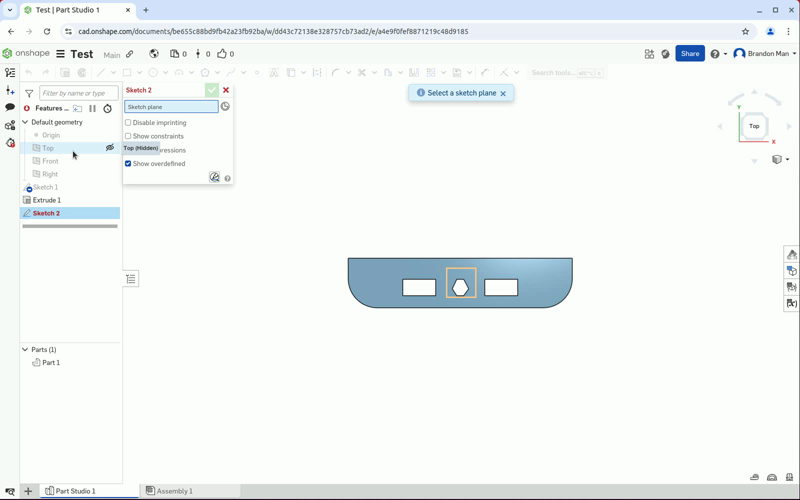
click(73, 150)
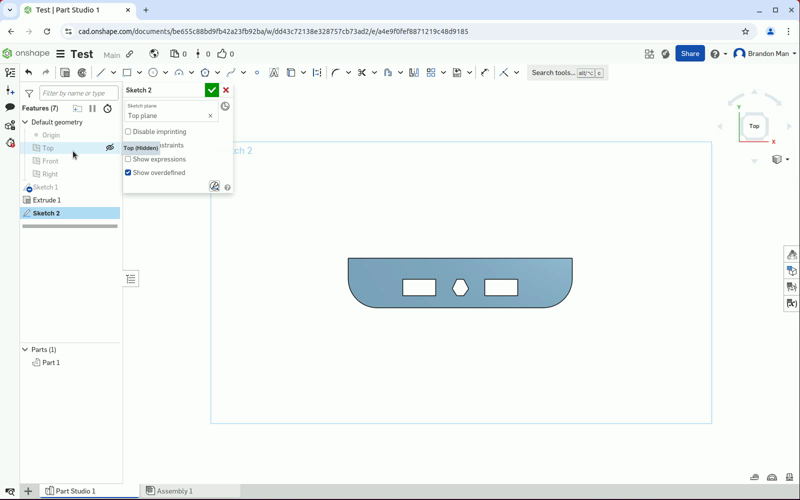
mouse_move(73, 352)
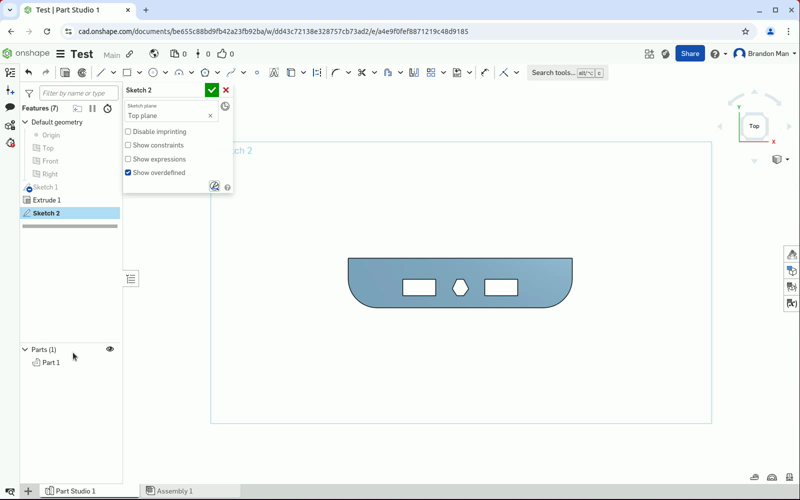
key(y)
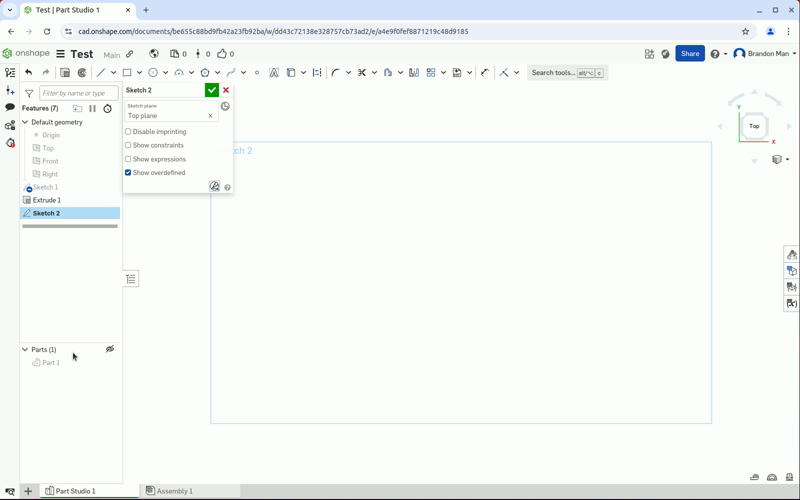
key(l)
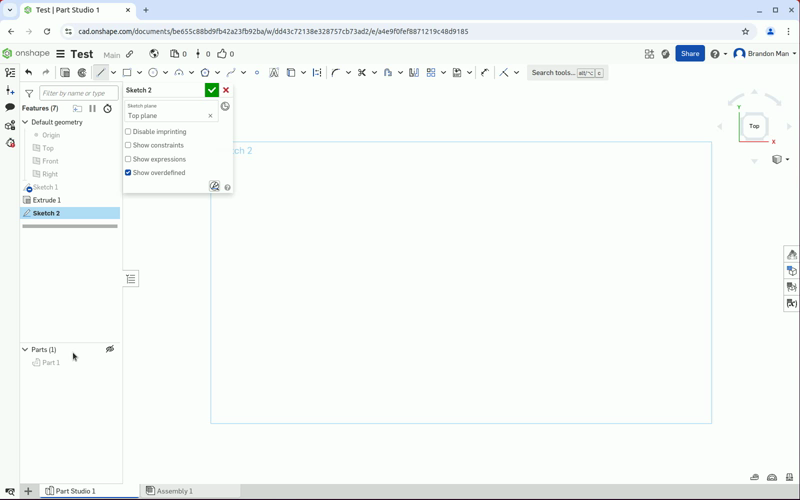
key_down(shift)
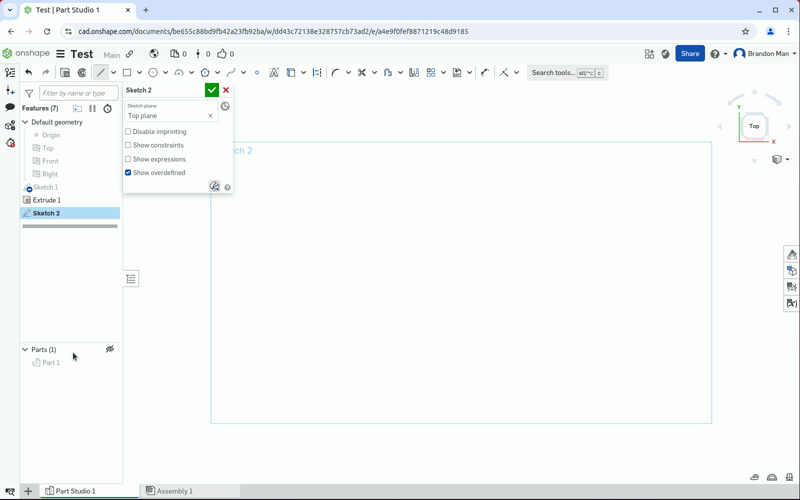
mouse_move(451, 287)
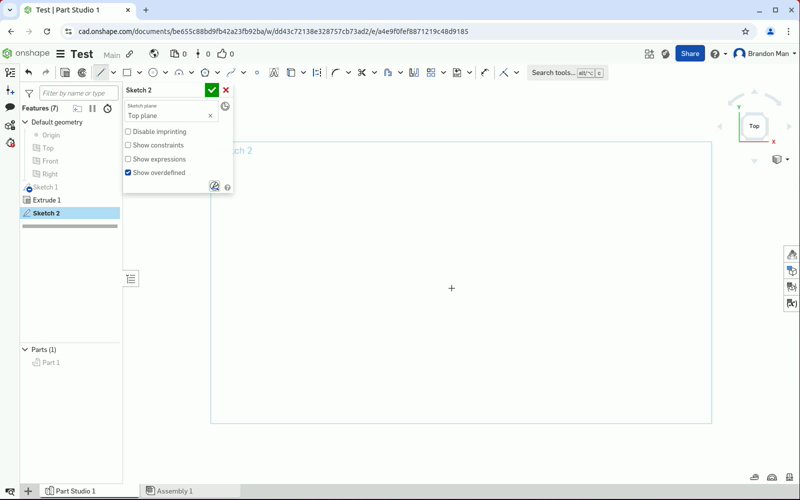
click(451, 287)
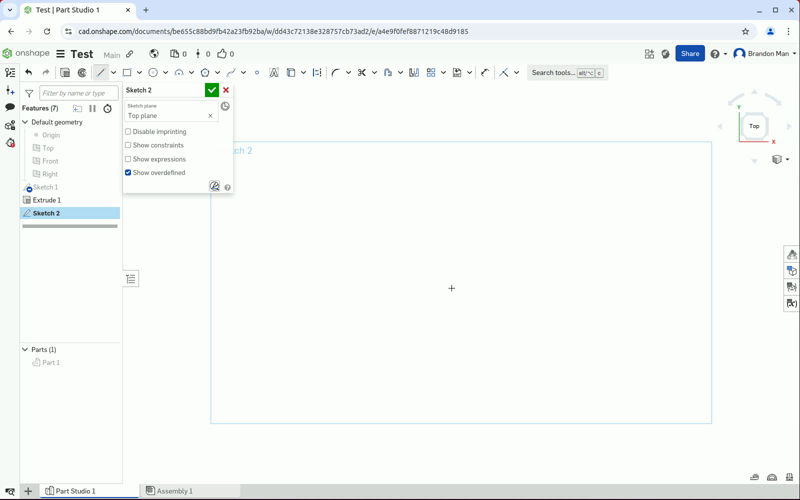
key_up(shift)
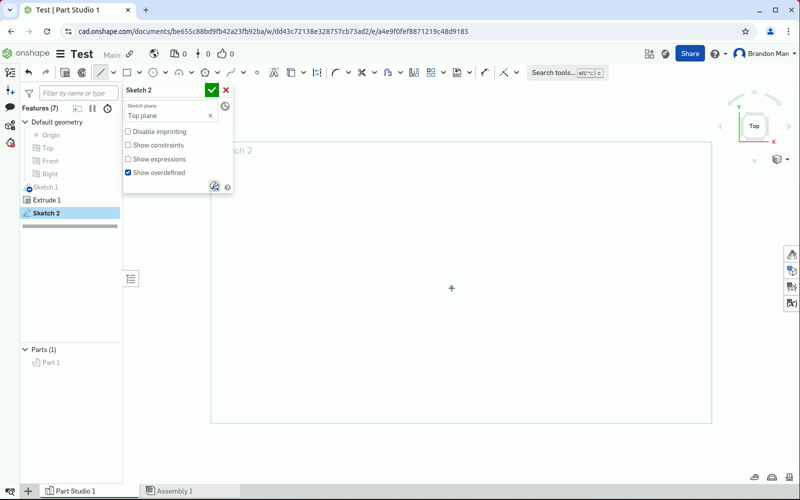
key_down(shift)
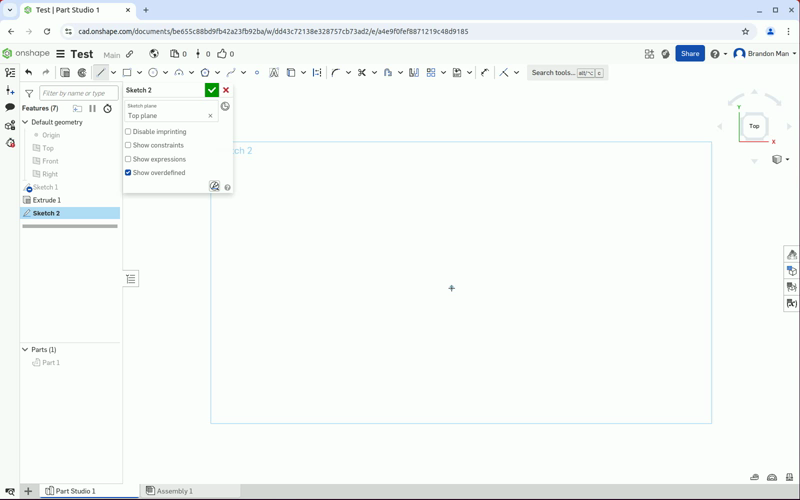
mouse_move(481, 287)
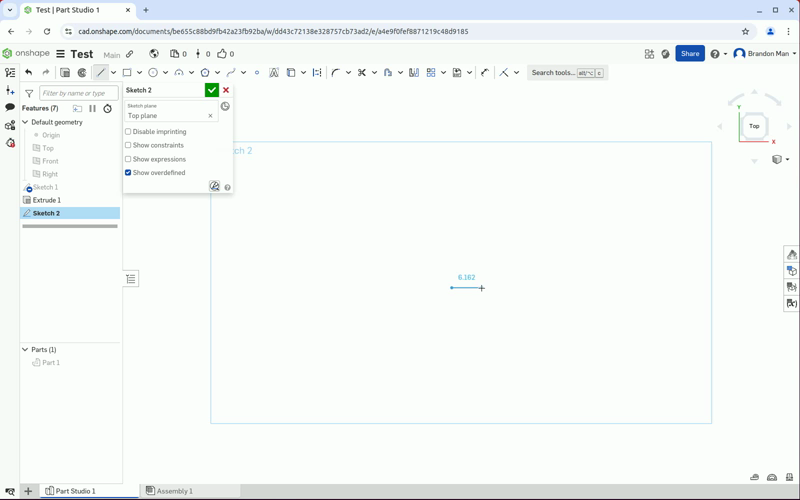
mouse_move(456, 296)
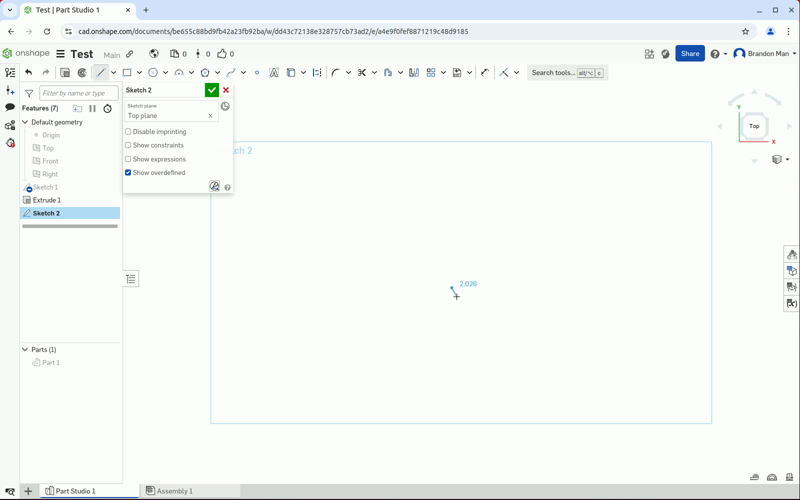
click(456, 296)
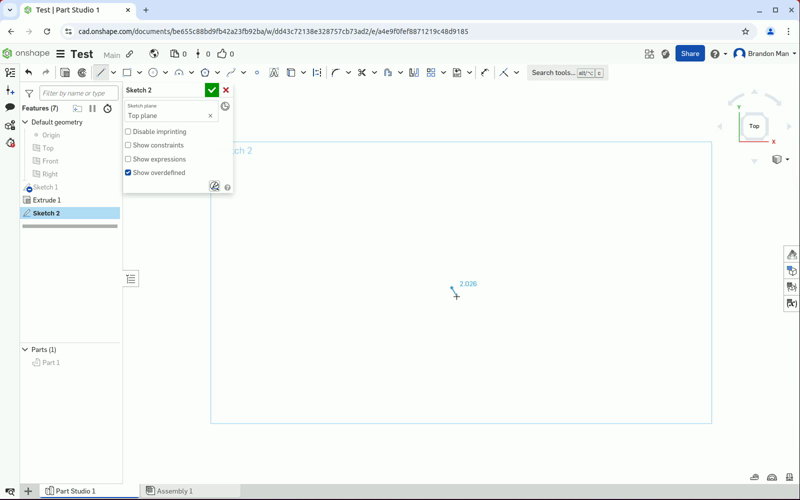
key_up(shift)
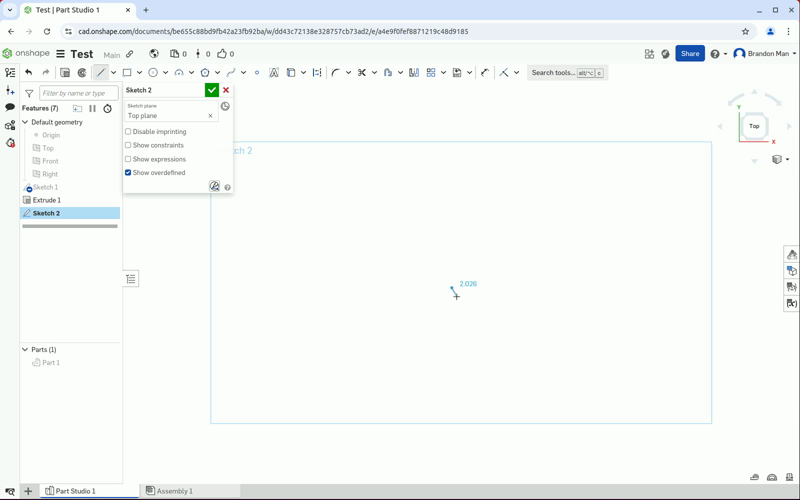
key_down(shift)
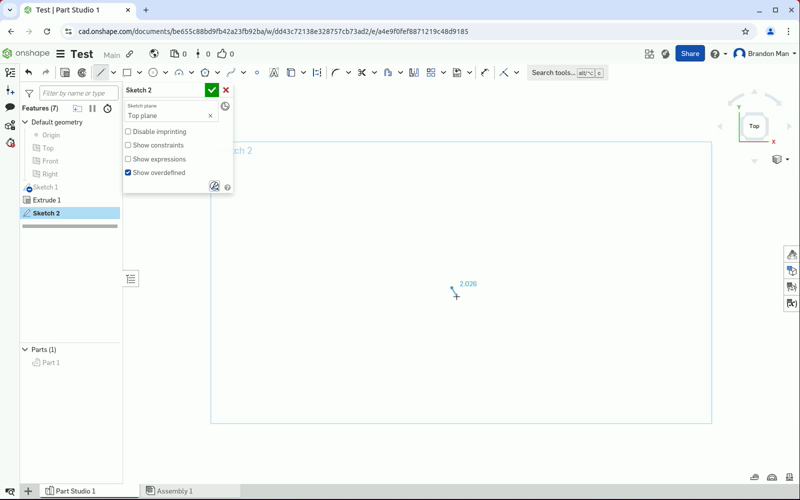
mouse_move(486, 296)
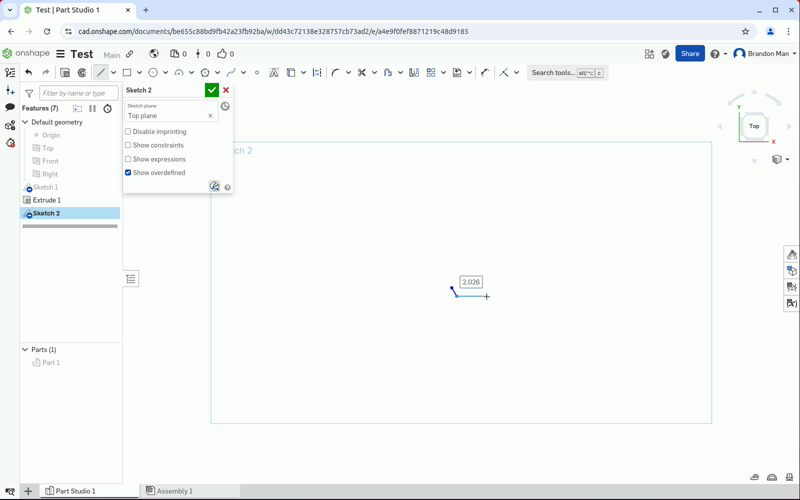
mouse_move(466, 296)
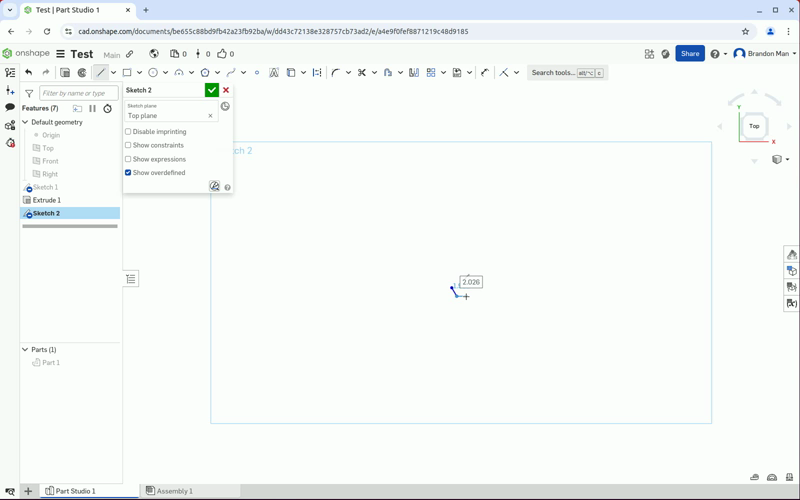
click(466, 296)
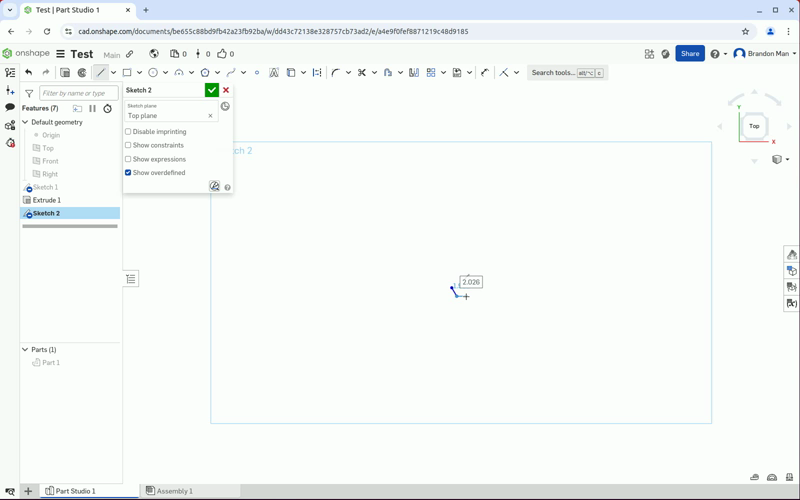
key_up(shift)
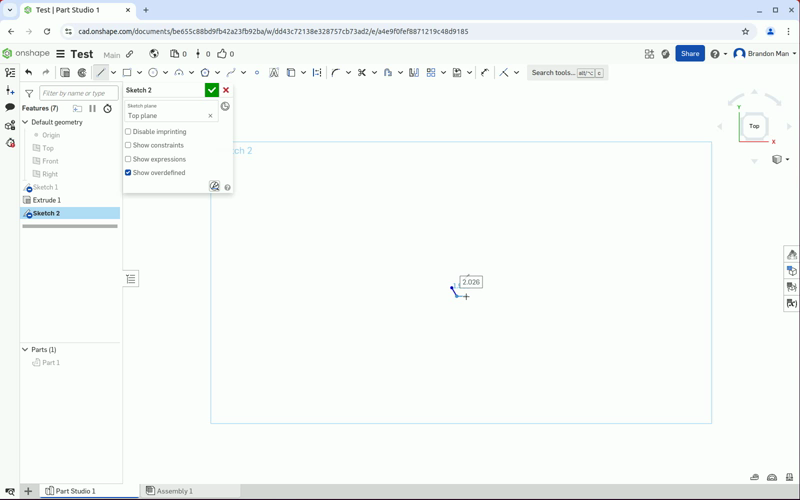
key_down(shift)
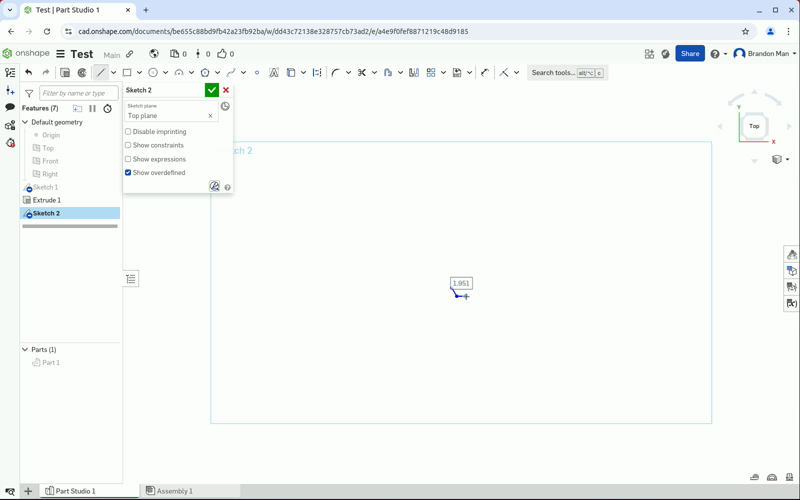
mouse_move(496, 296)
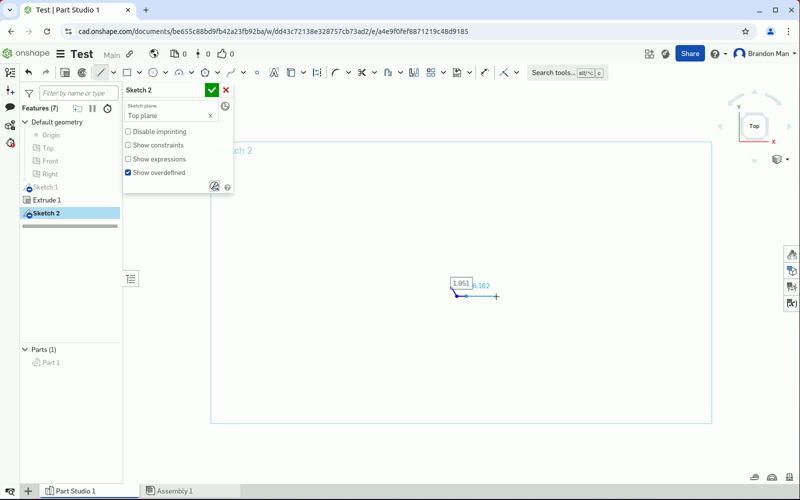
mouse_move(471, 287)
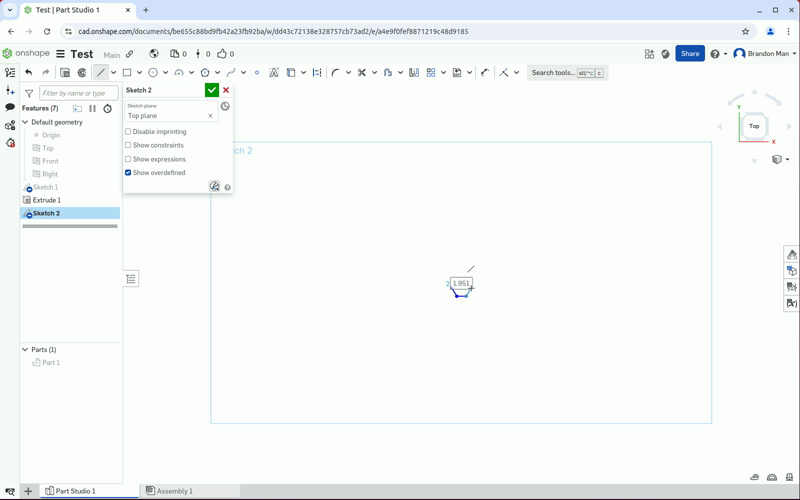
click(471, 287)
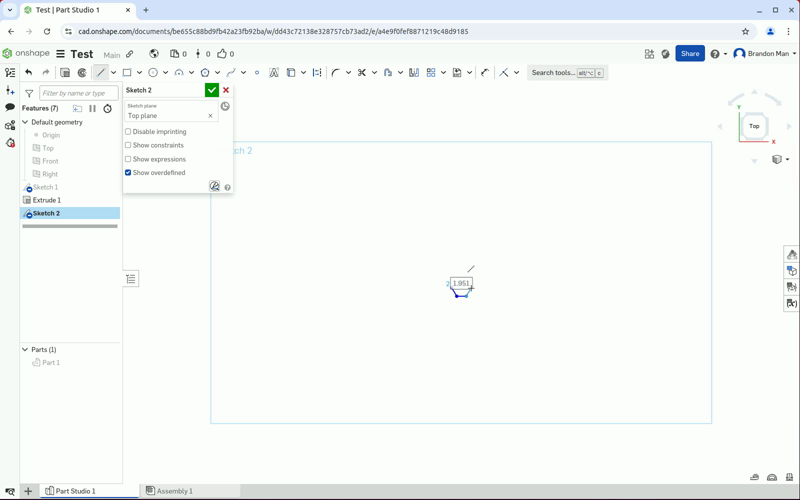
key_up(shift)
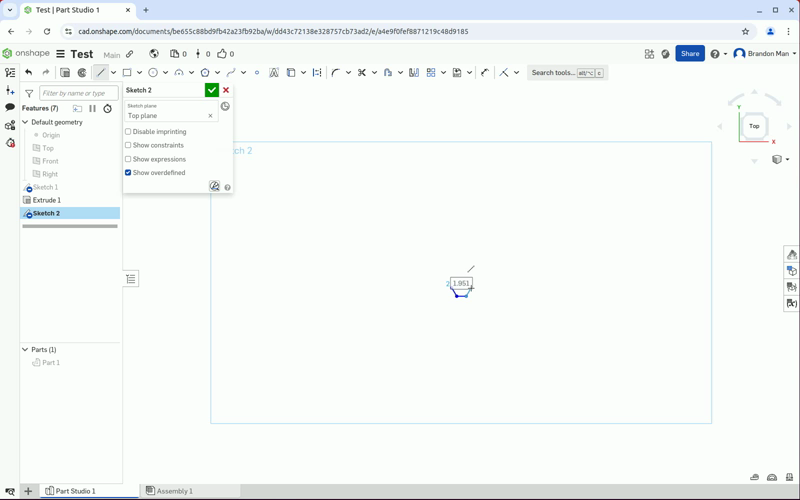
key_down(shift)
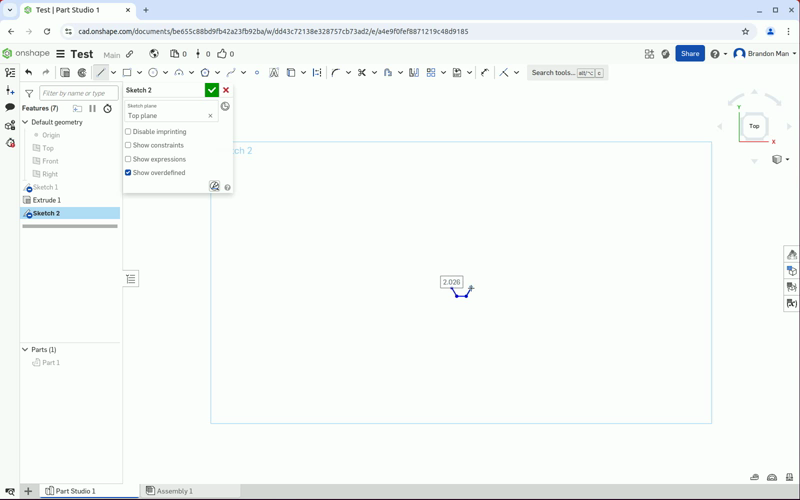
mouse_move(501, 287)
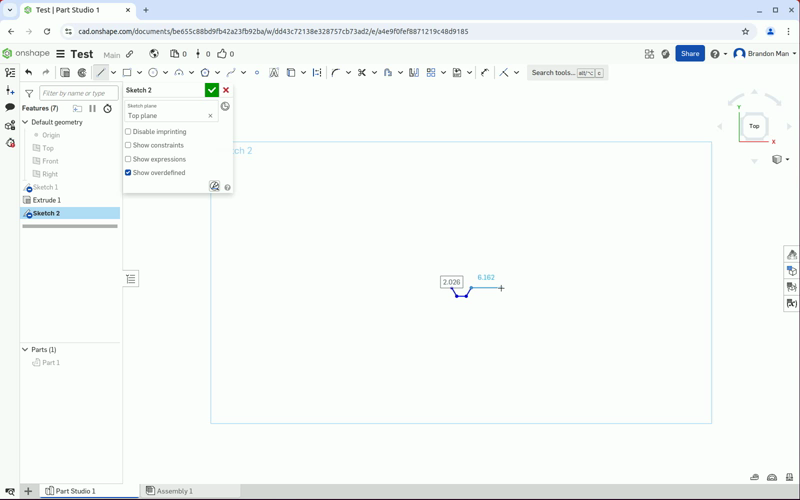
mouse_move(466, 279)
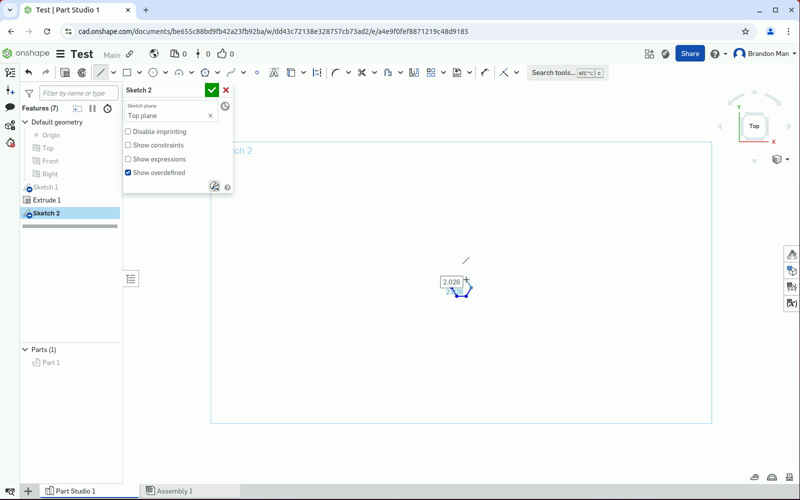
click(466, 279)
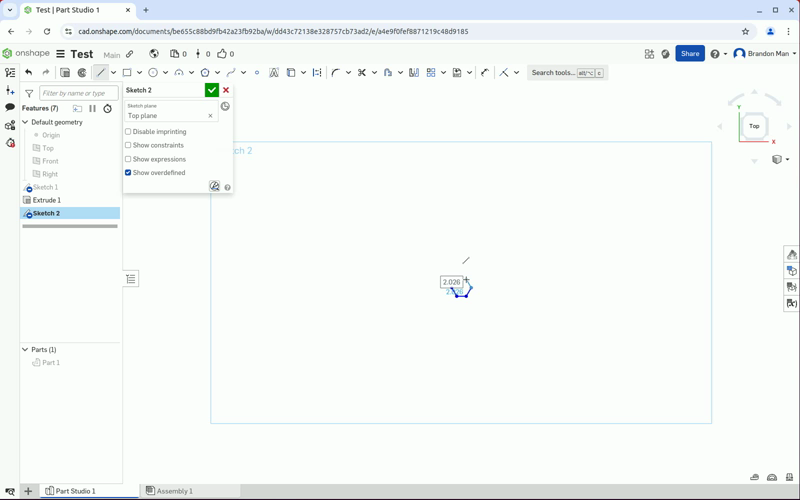
key_up(shift)
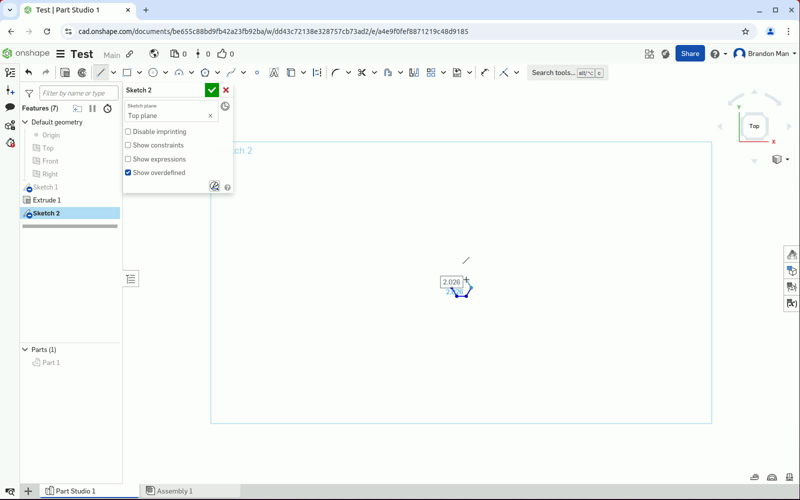
key_down(shift)
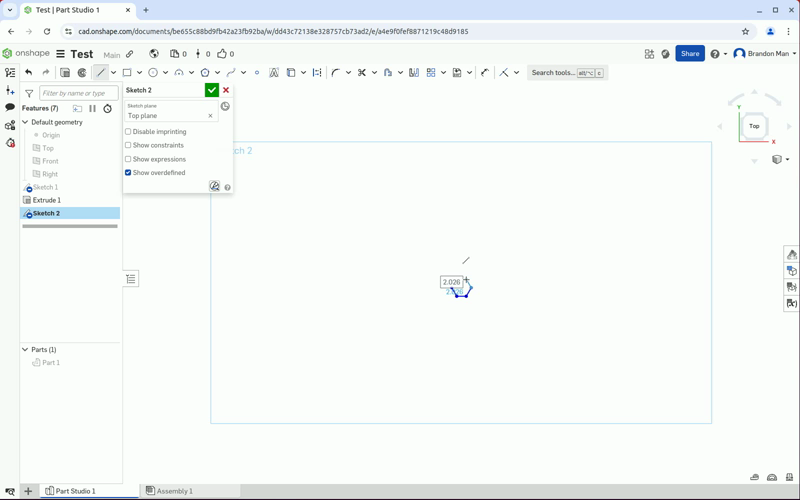
mouse_move(496, 279)
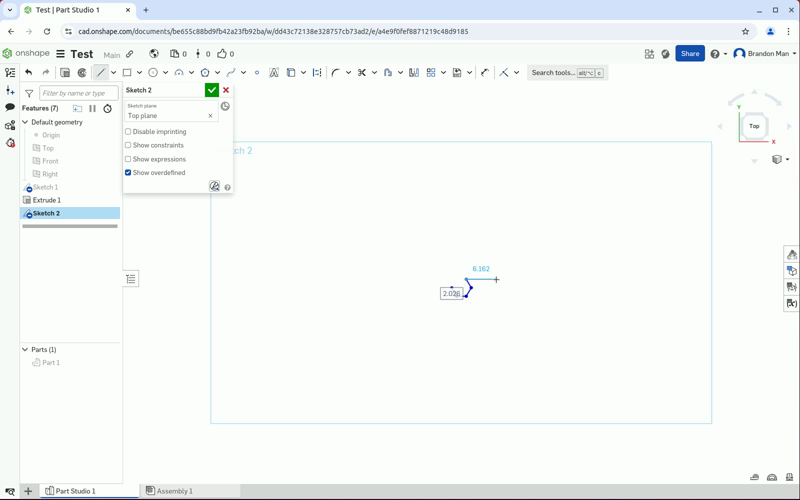
mouse_move(456, 279)
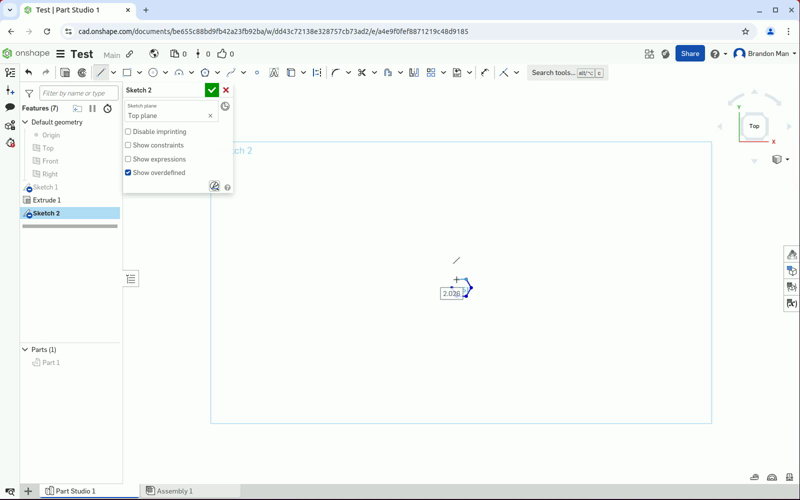
click(456, 279)
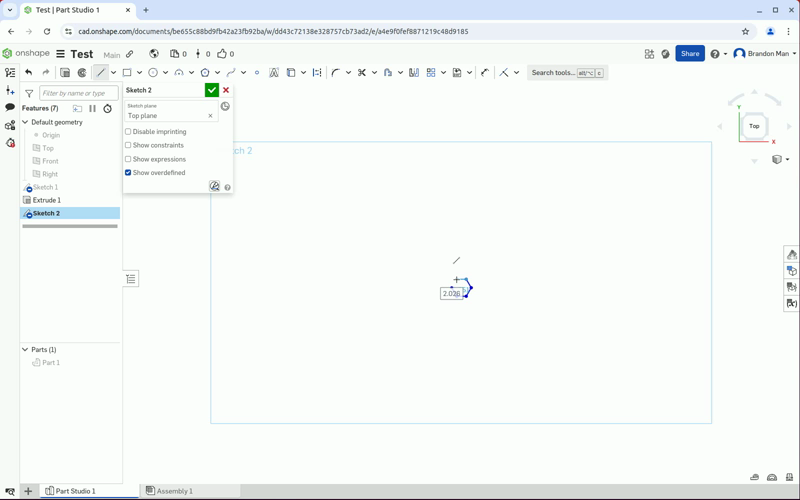
key_up(shift)
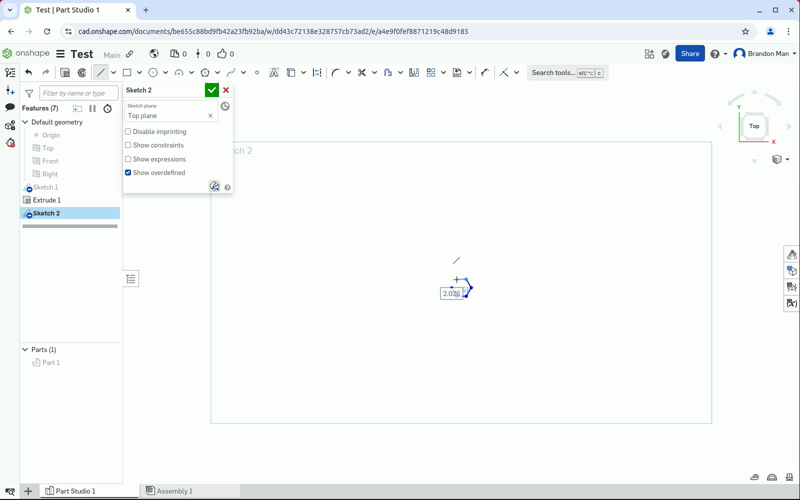
mouse_move(486, 279)
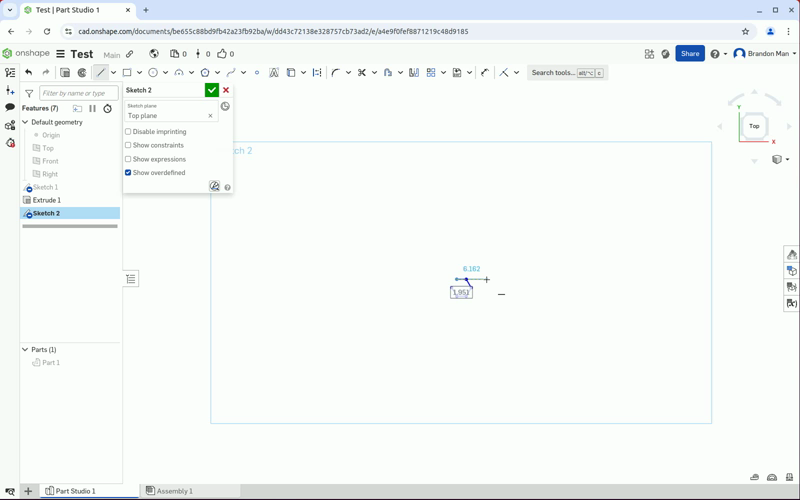
key_down(shift)
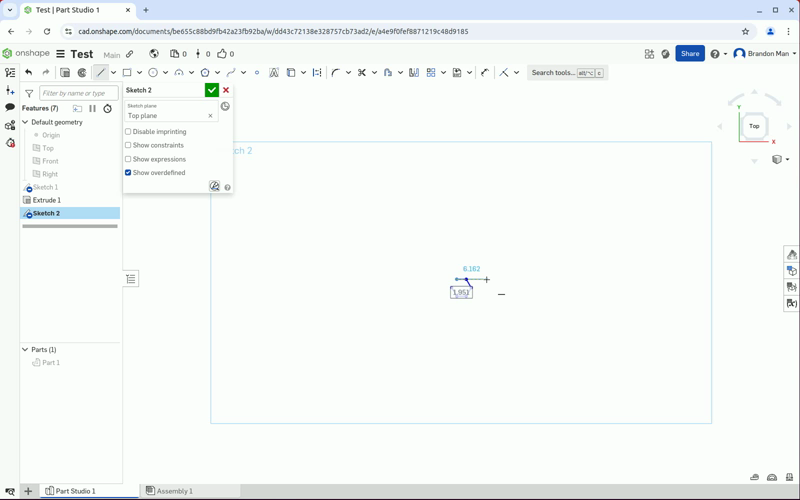
mouse_move(451, 287)
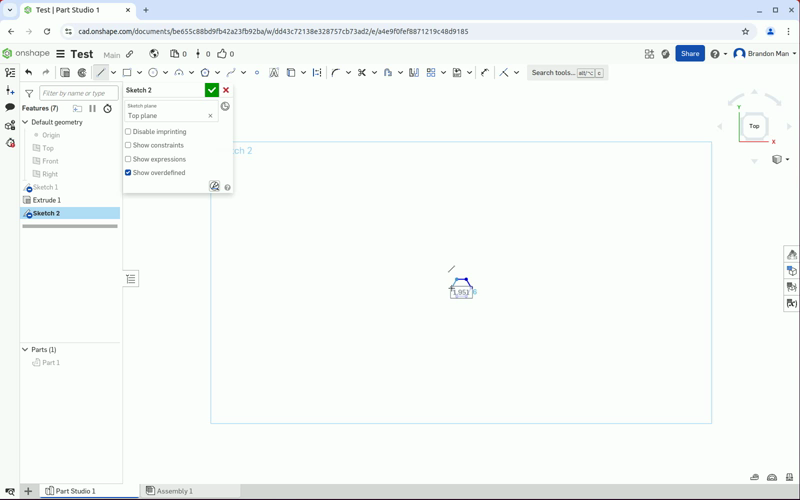
key_up(shift)
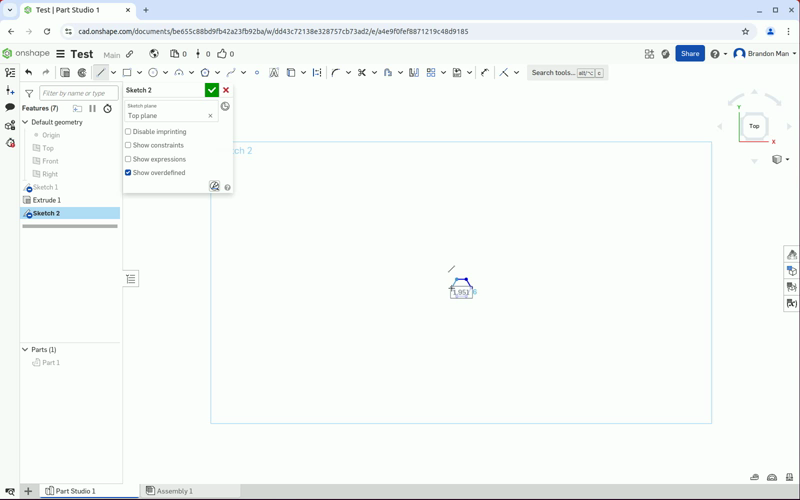
click(451, 287)
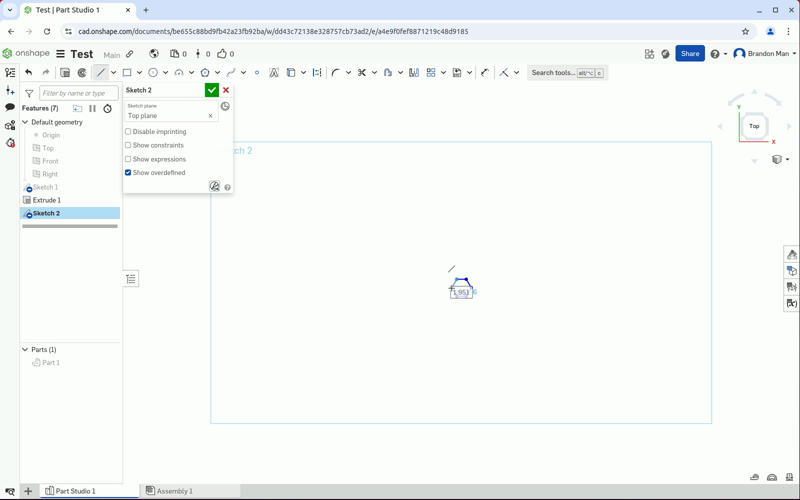
key(esc)
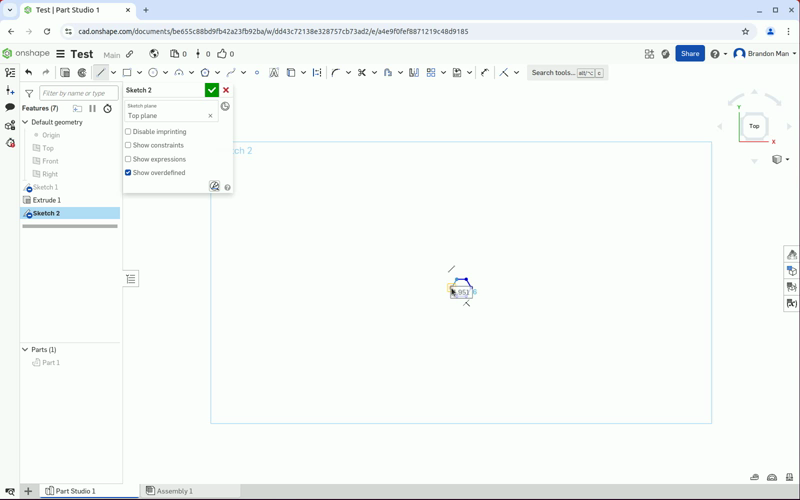
key(c)
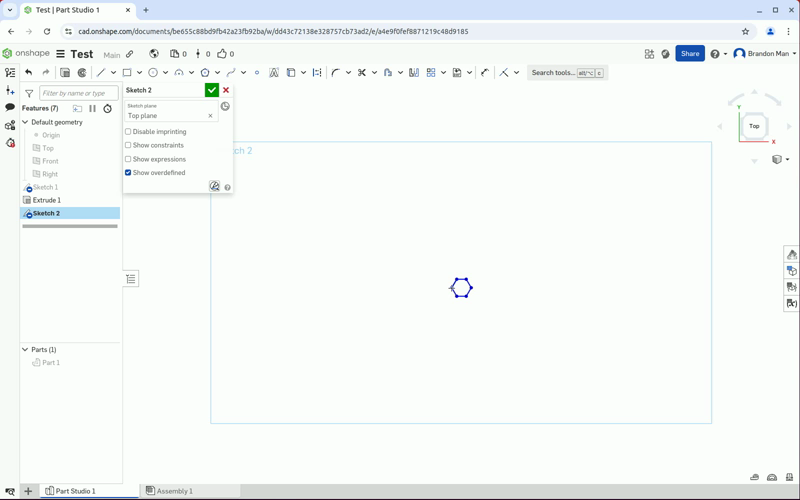
key_down(shift)
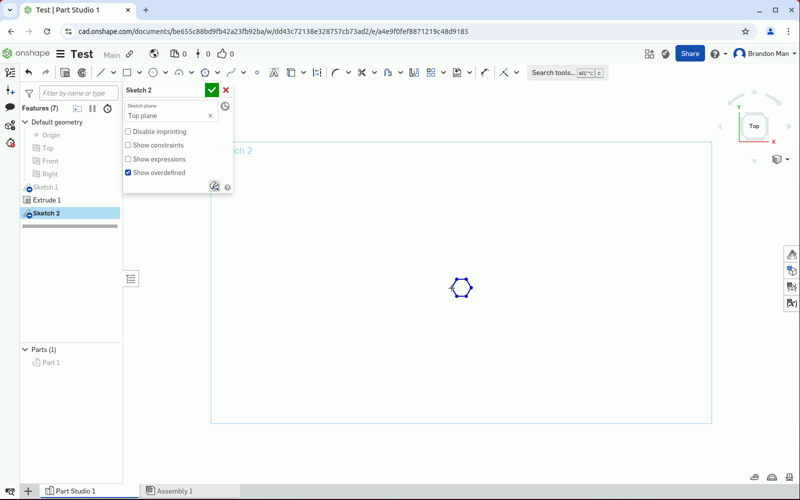
mouse_move(461, 287)
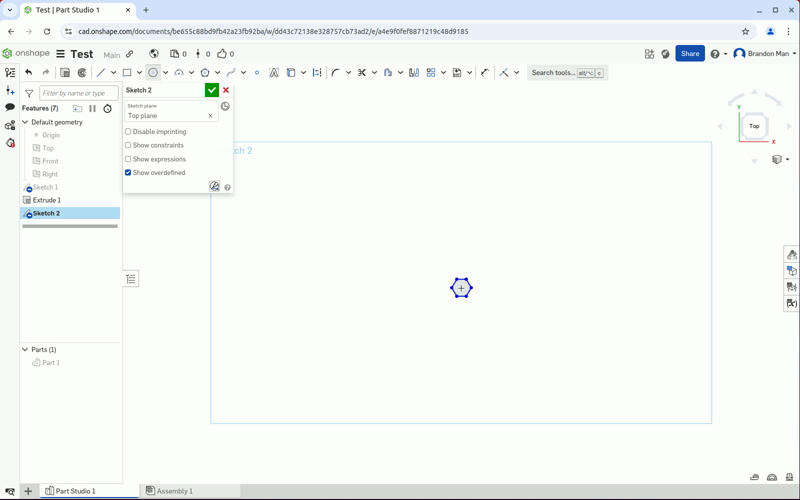
click(461, 287)
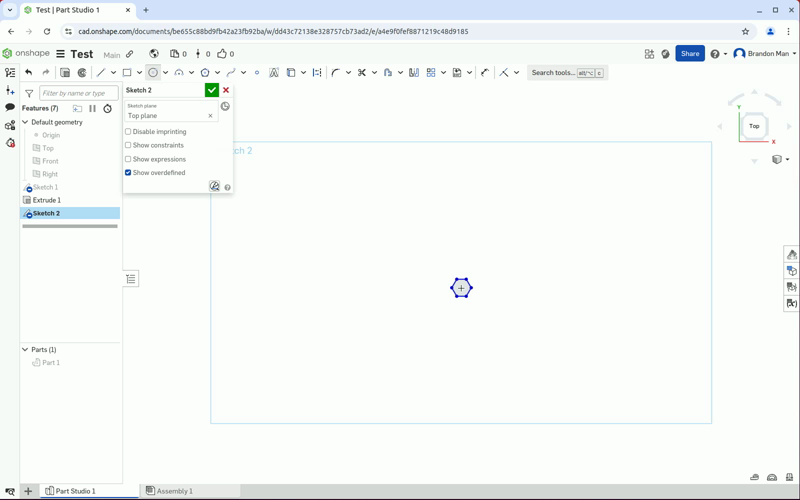
key_up(shift)
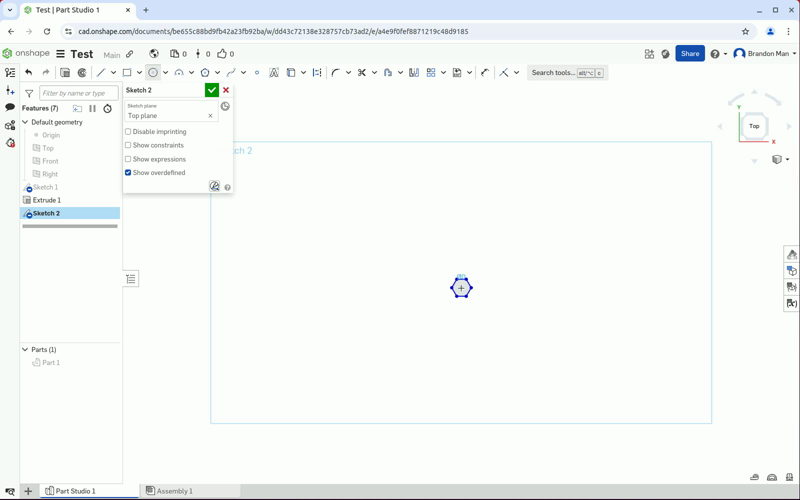
mouse_move(466, 287)
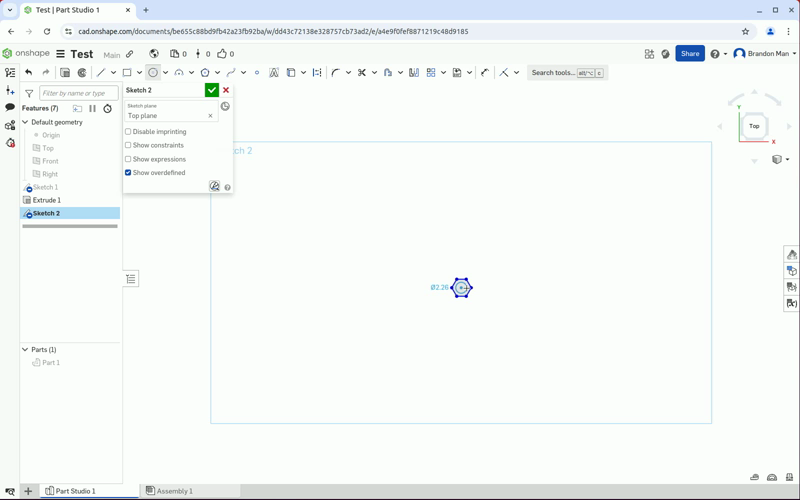
click(466, 287)
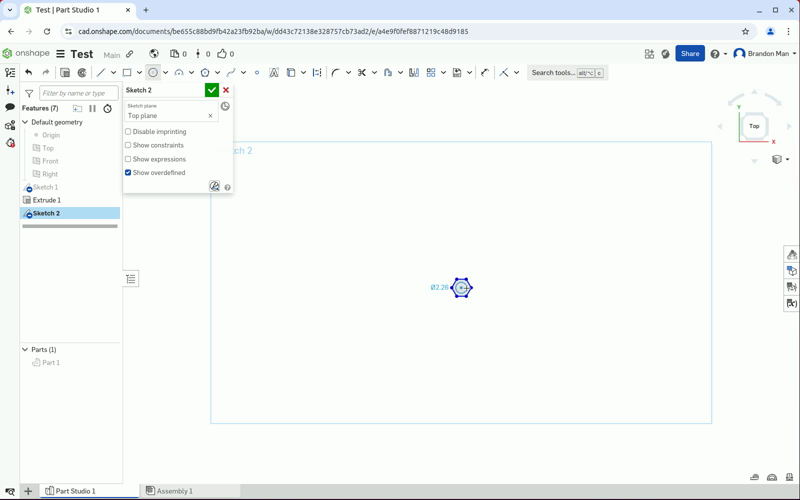
key(esc)
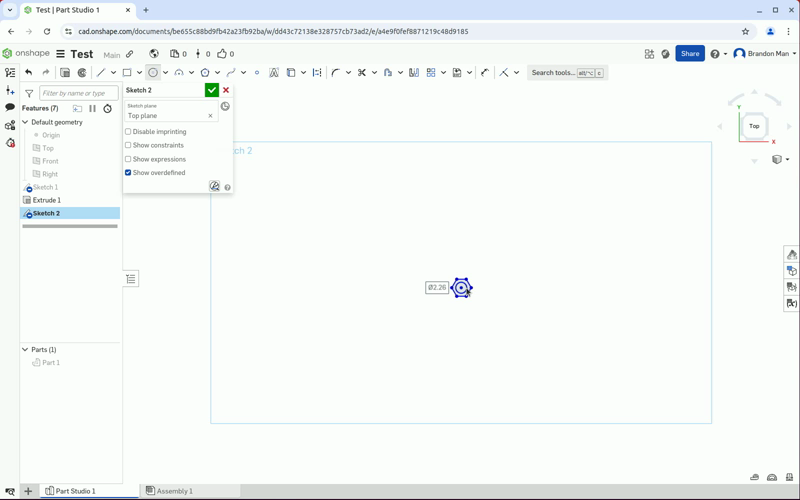
mouse_move(454, 287)
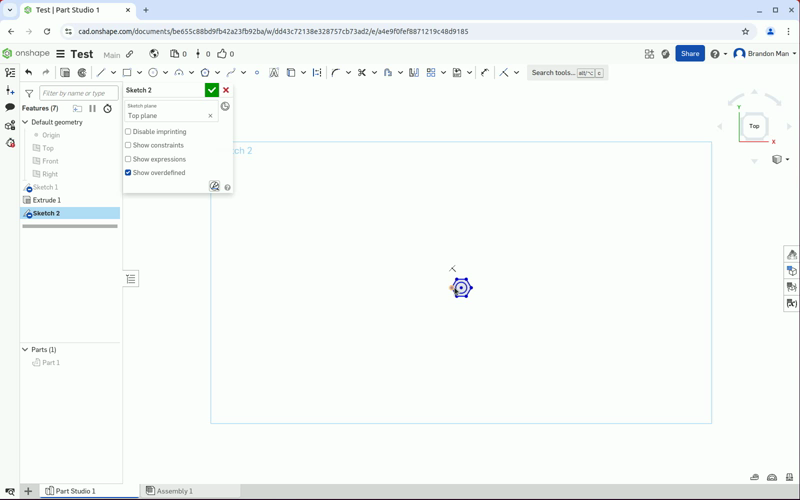
scroll(6)
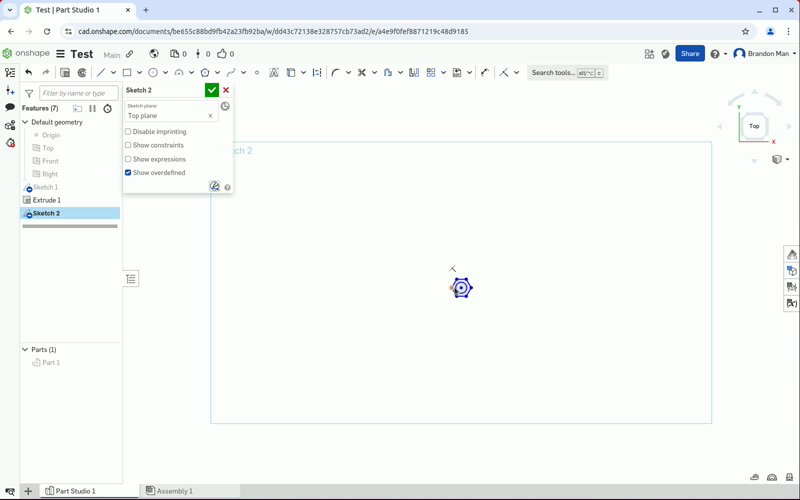
scroll(6)
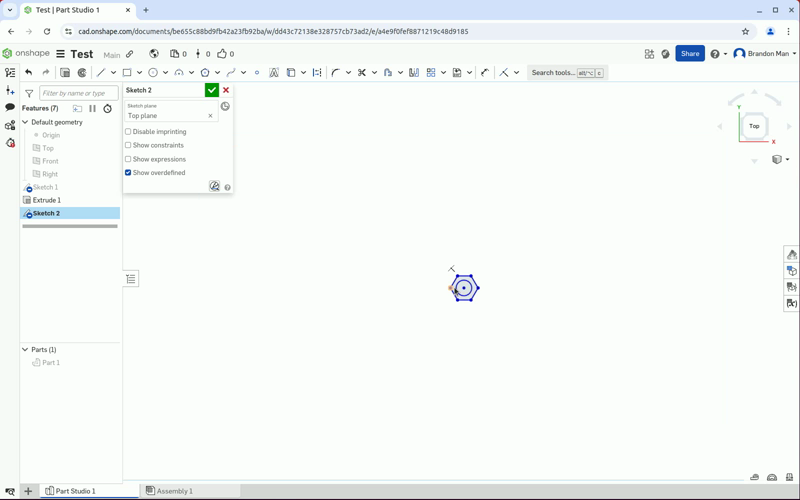
scroll(6)
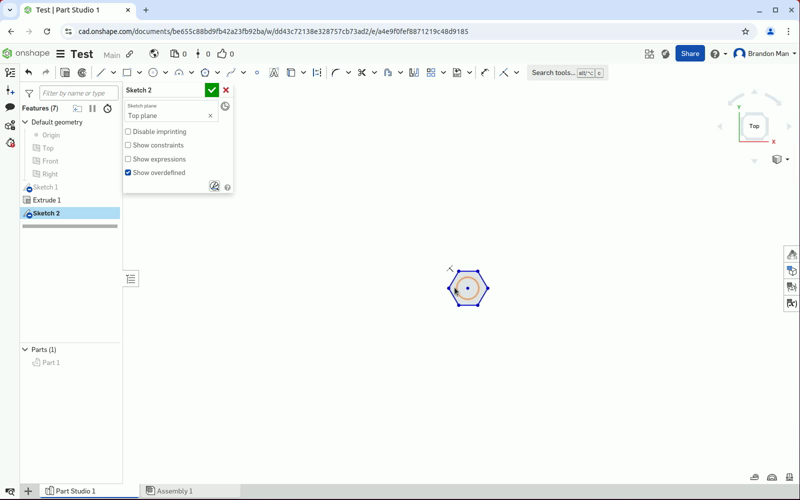
scroll(6)
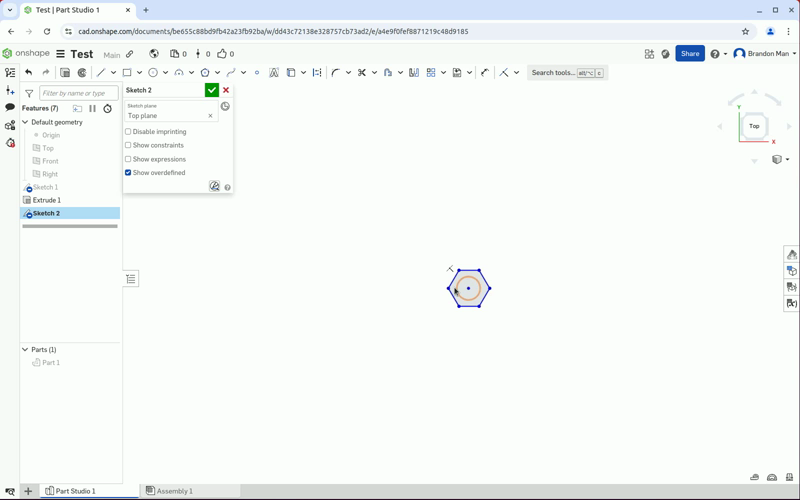
scroll(6)
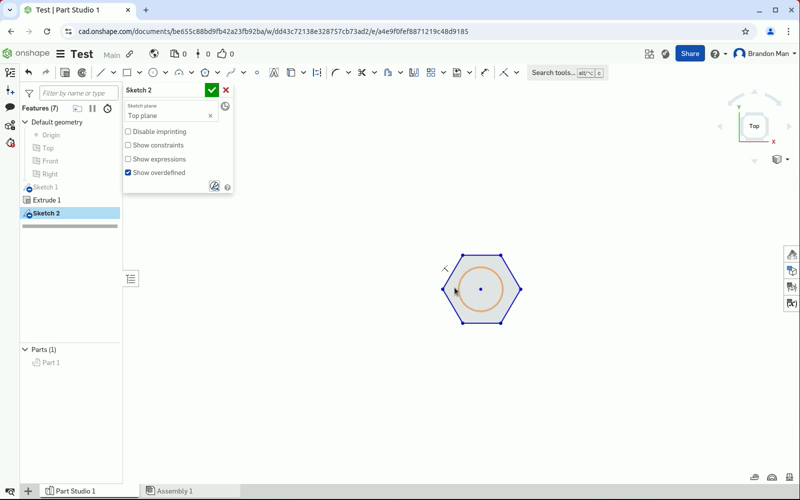
scroll(6)
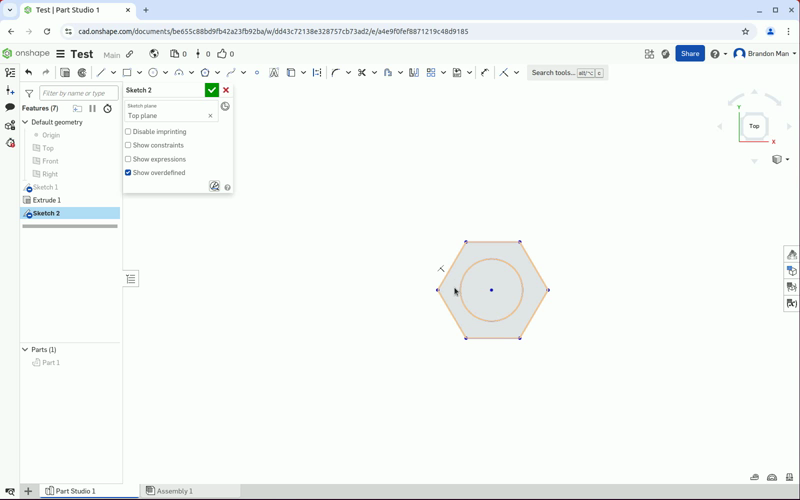
scroll(6)
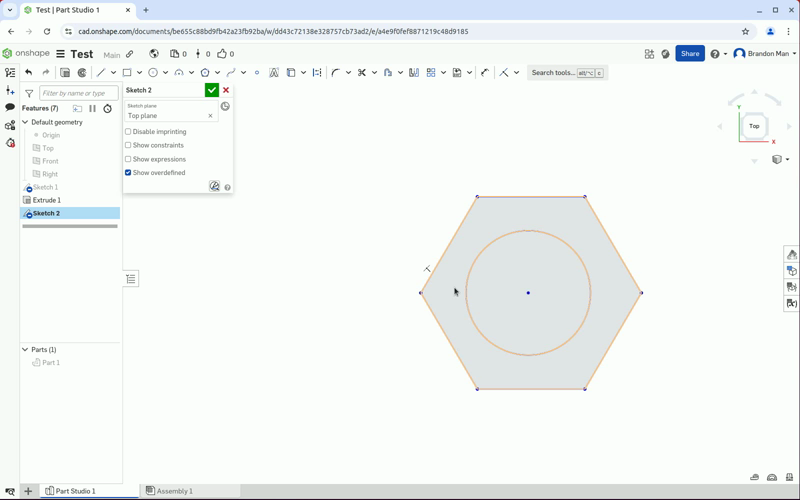
click(454, 287)
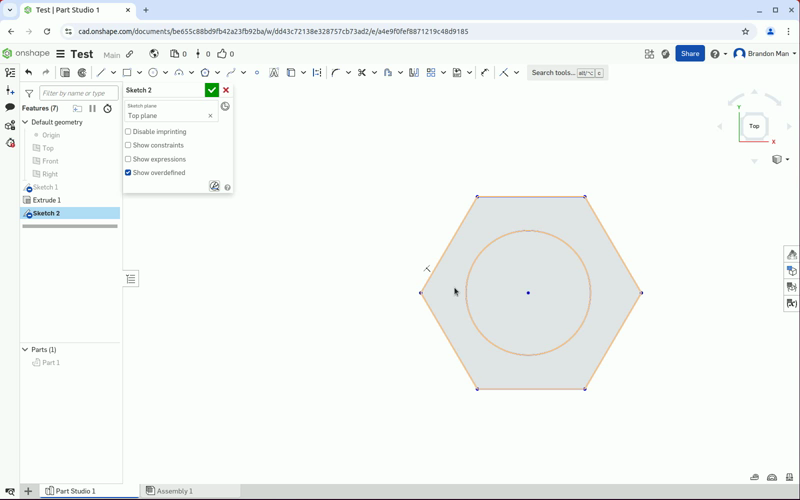
scroll(-6)
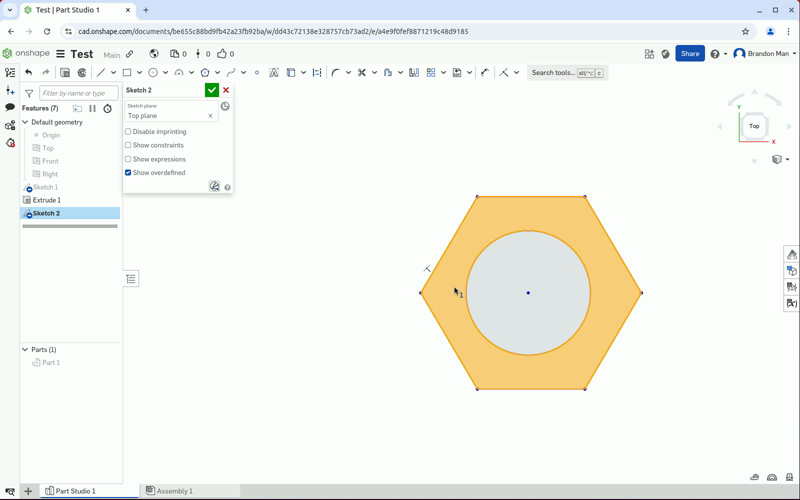
scroll(-6)
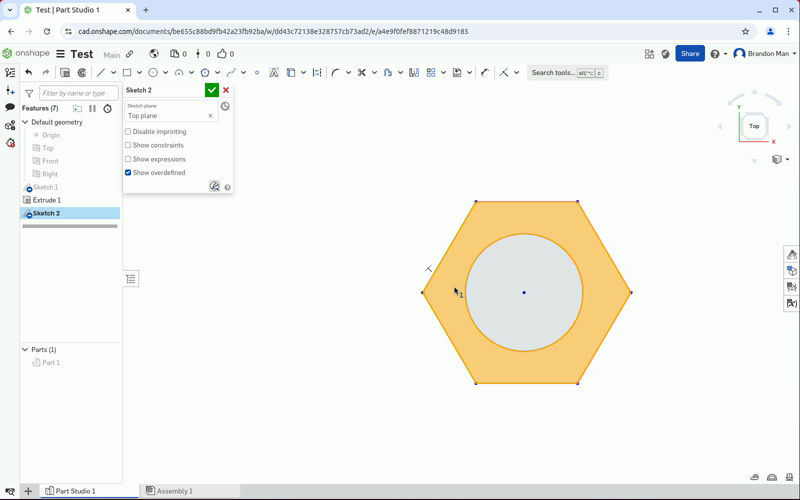
scroll(-6)
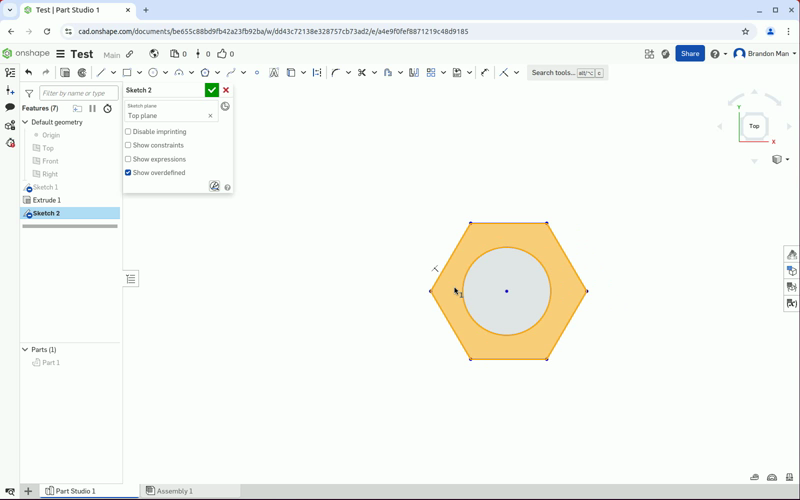
scroll(-6)
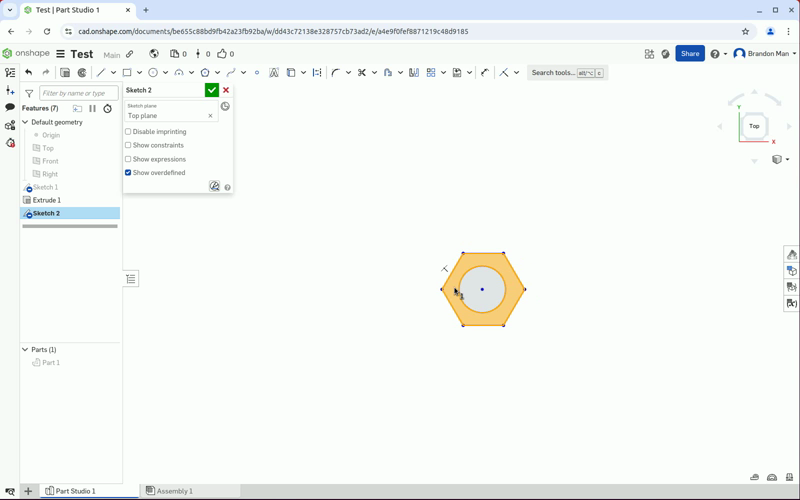
scroll(-6)
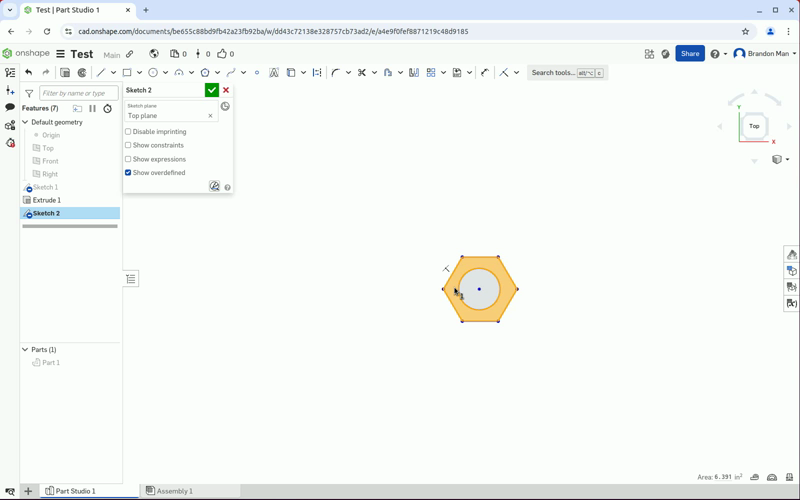
scroll(-6)
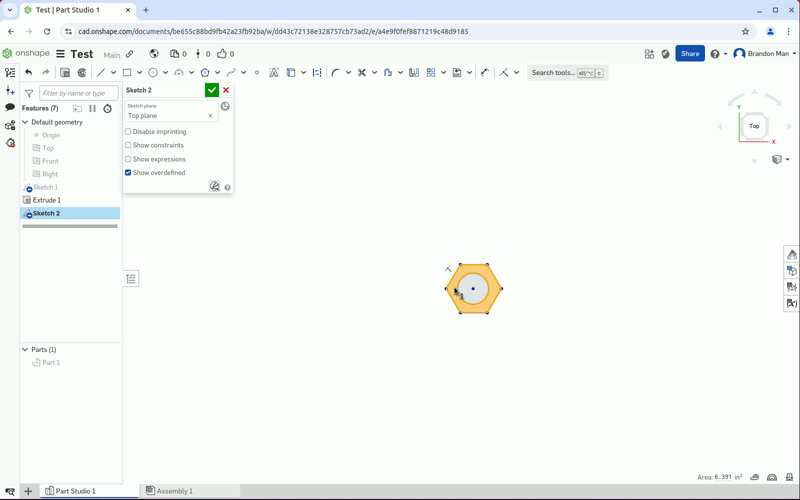
scroll(-6)
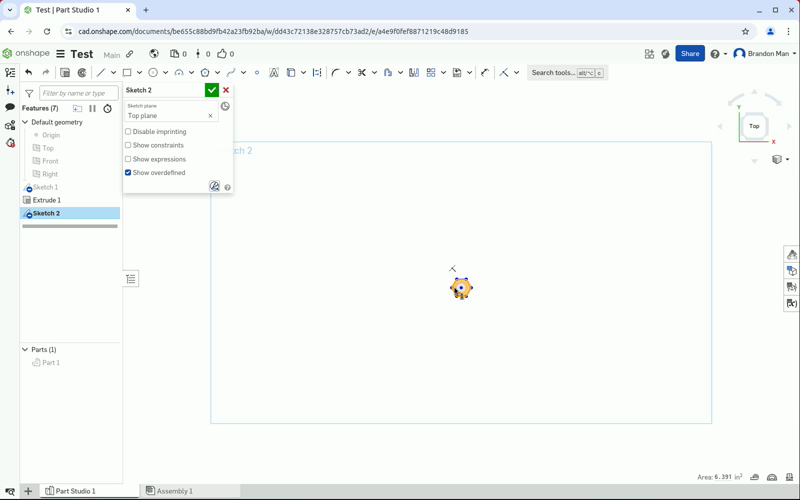
mouse_move(73, 352)
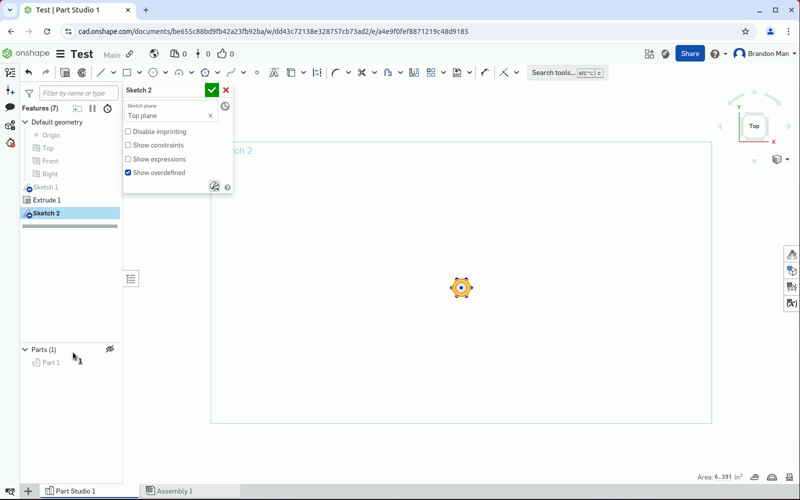
key(shift+y)
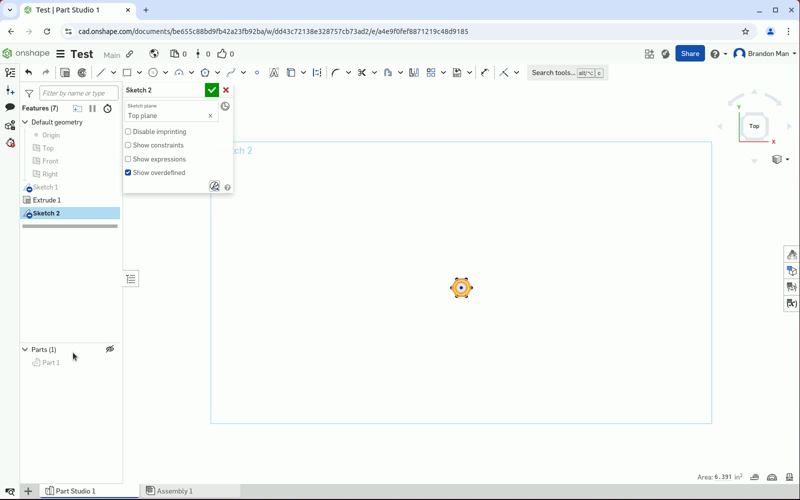
key(shift+e)
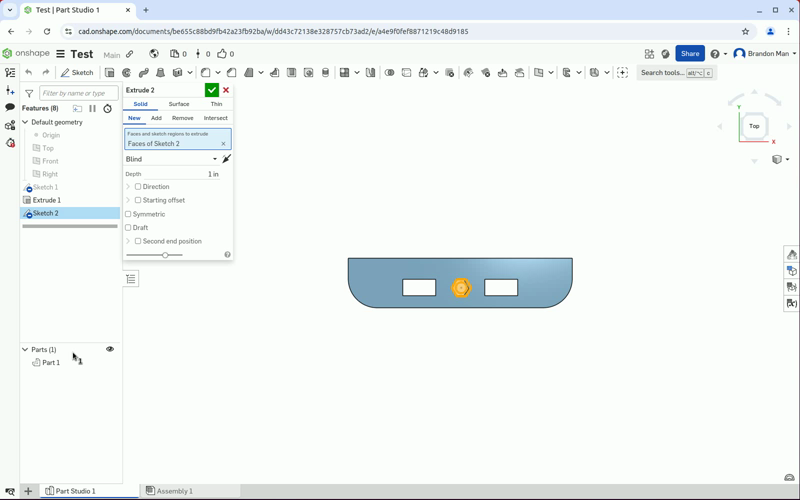
mouse_move(143, 106)
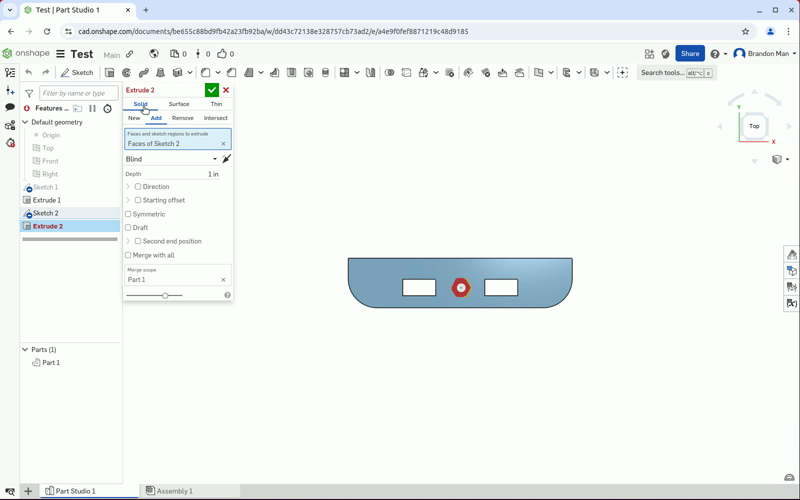
click(143, 106)
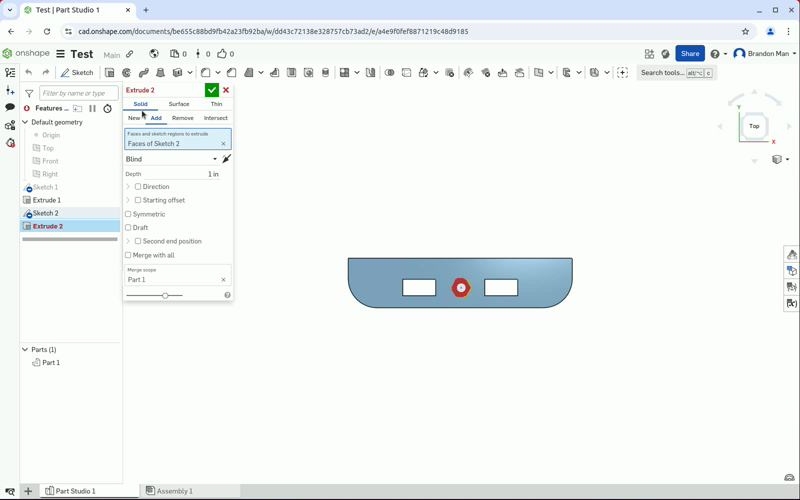
mouse_move(137, 120)
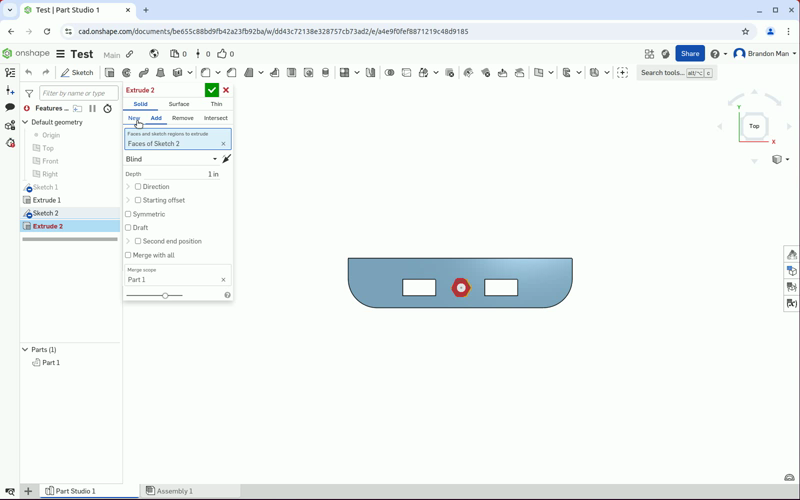
click(137, 120)
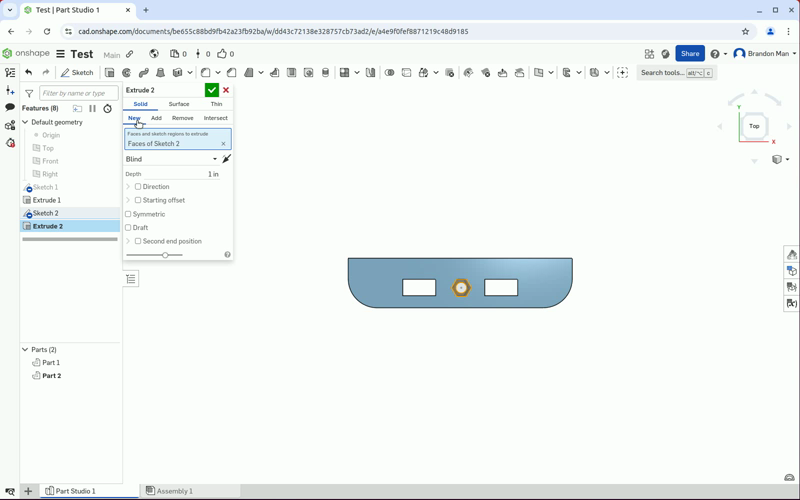
key(tab, 4)
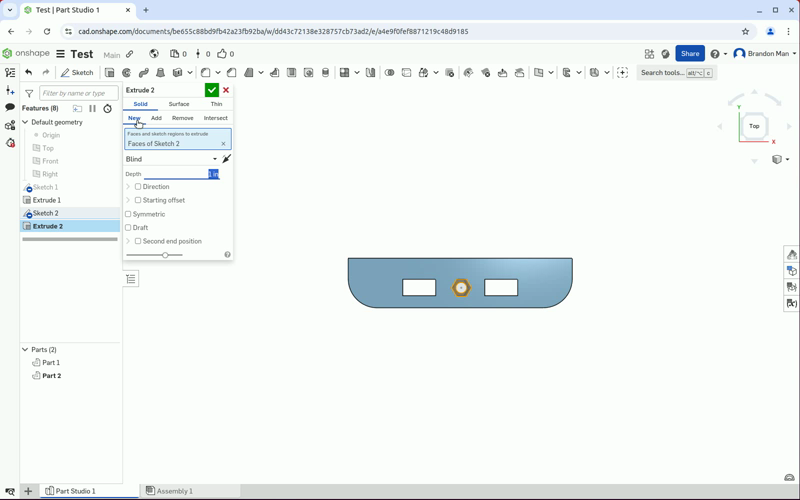
text(-11.554)
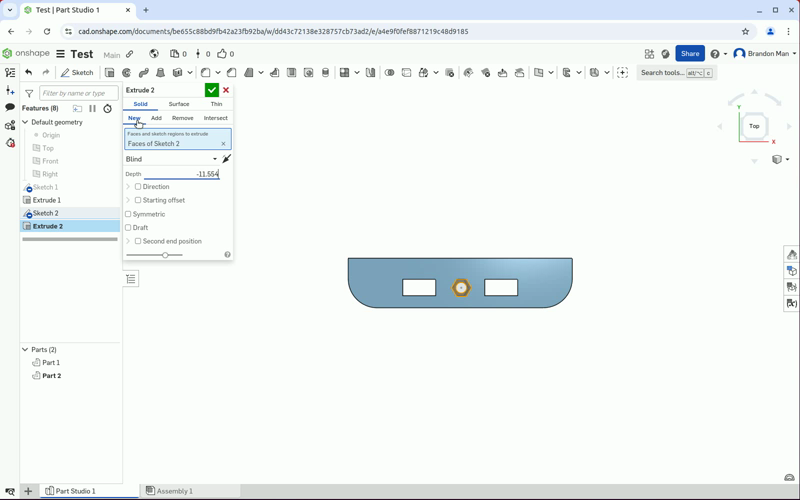
key(enter)
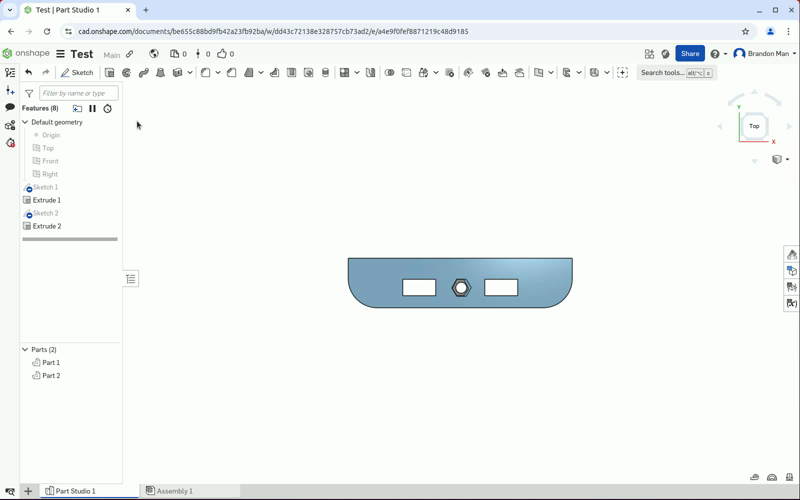
key(shift+h)
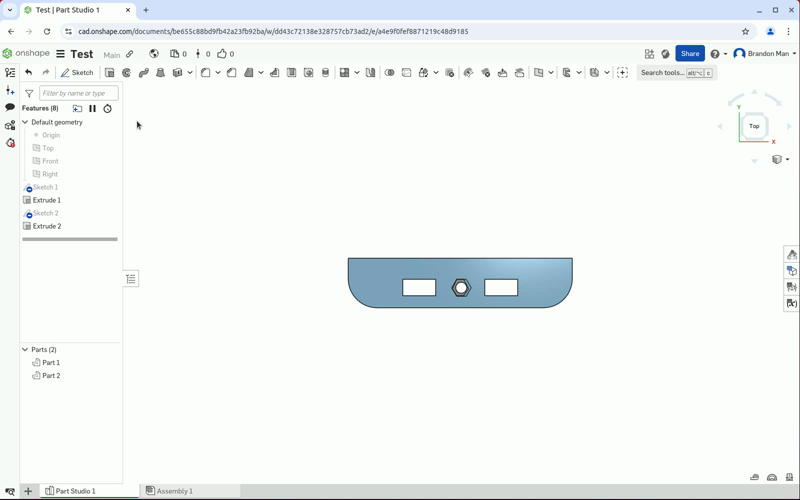
key(shift+h)
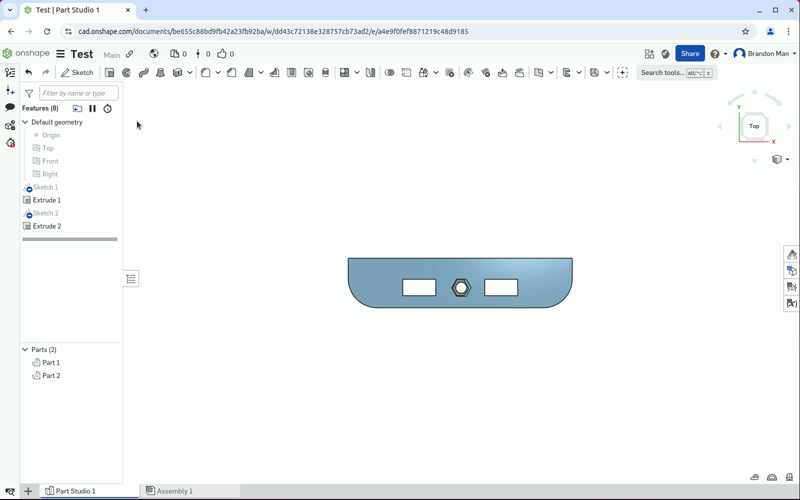
mouse_move(73, 189)
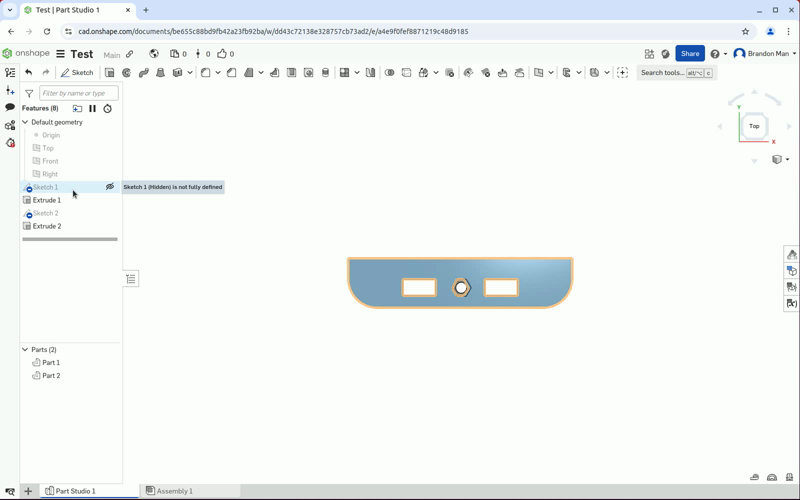
click(73, 189)
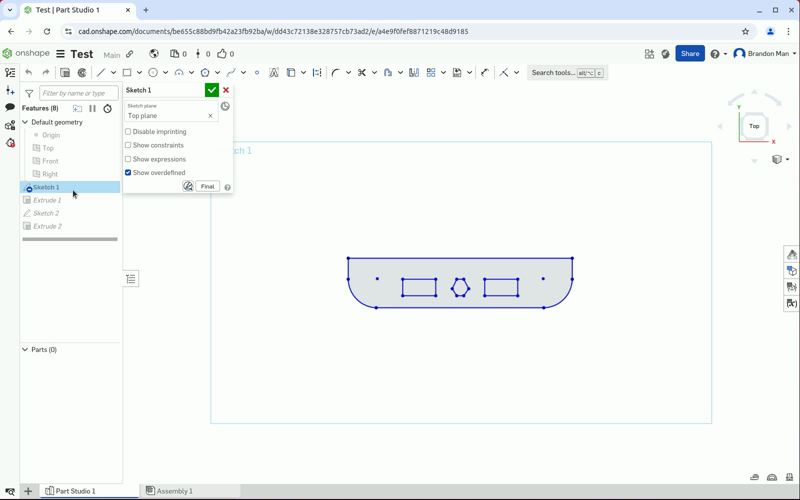
mouse_move(229, 92)
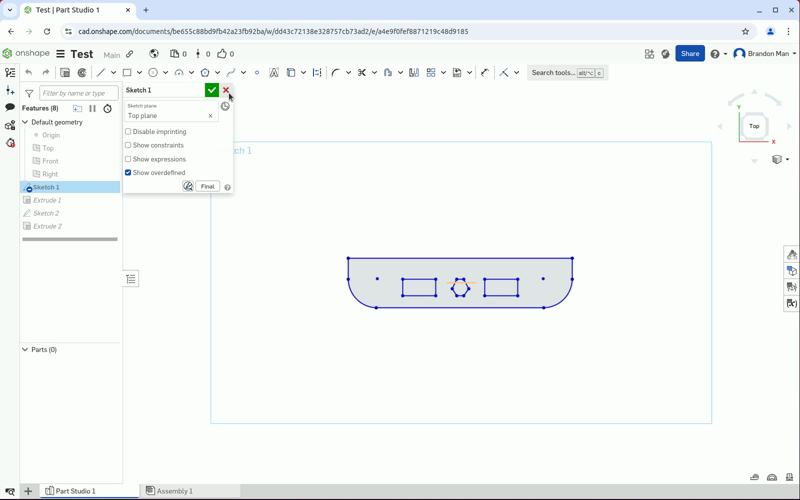
click(229, 92)
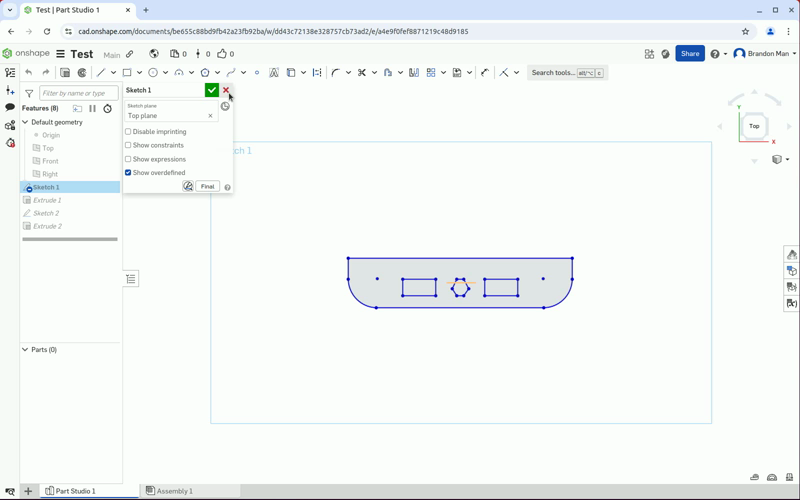
key(shift+s)
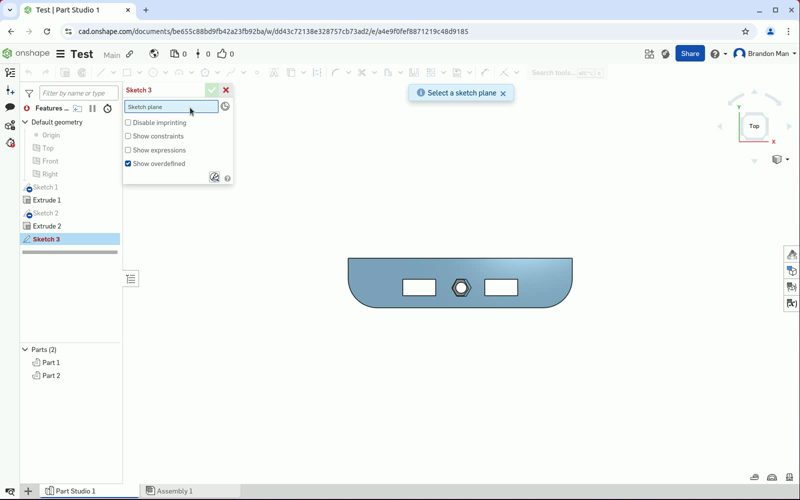
mouse_move(73, 150)
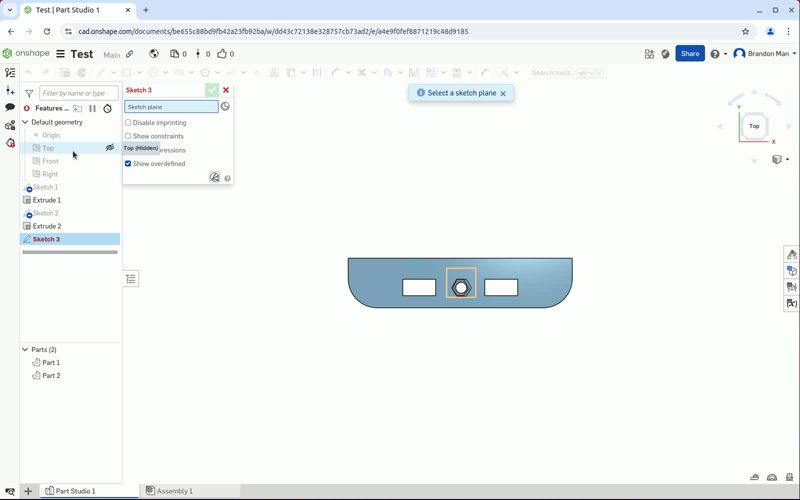
click(73, 150)
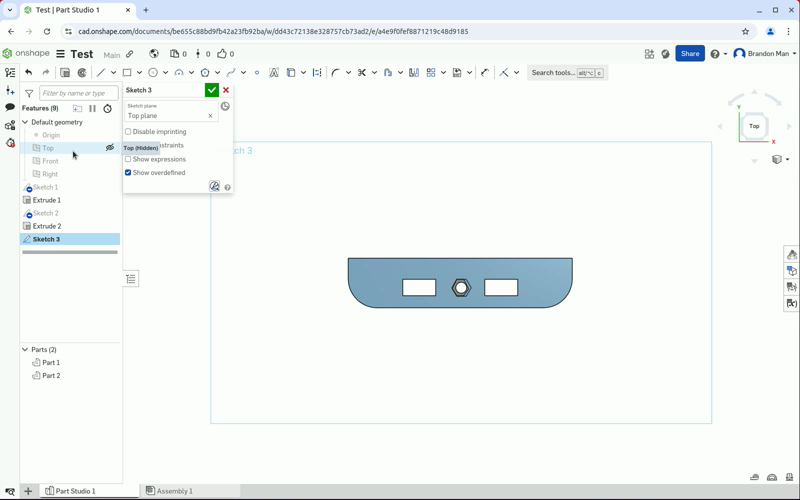
mouse_move(73, 352)
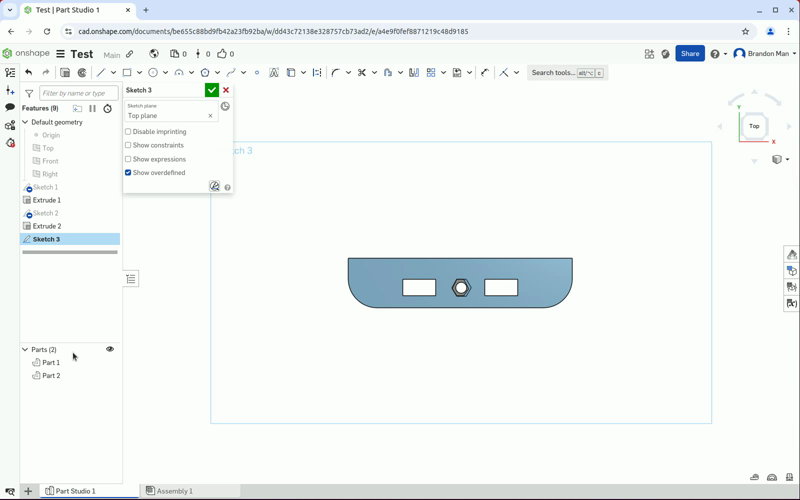
key(y)
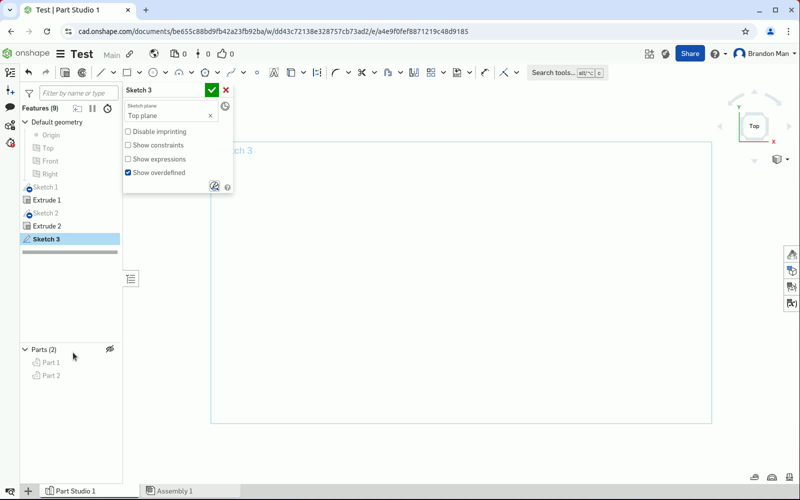
key(l)
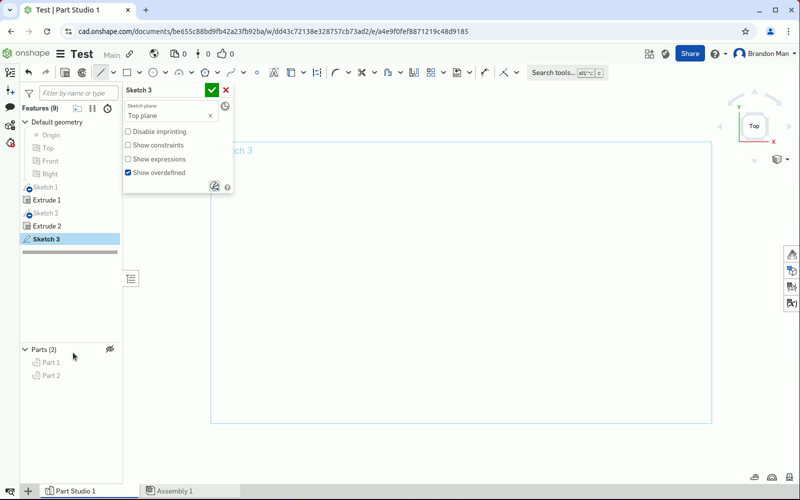
key_down(shift)
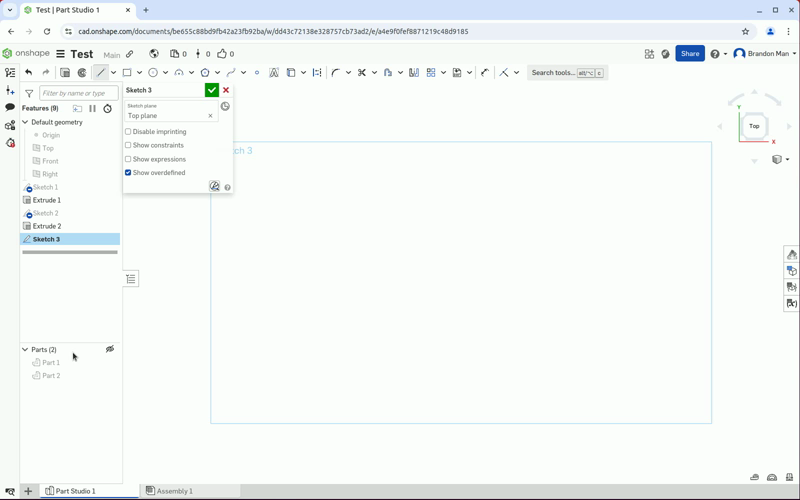
mouse_move(451, 287)
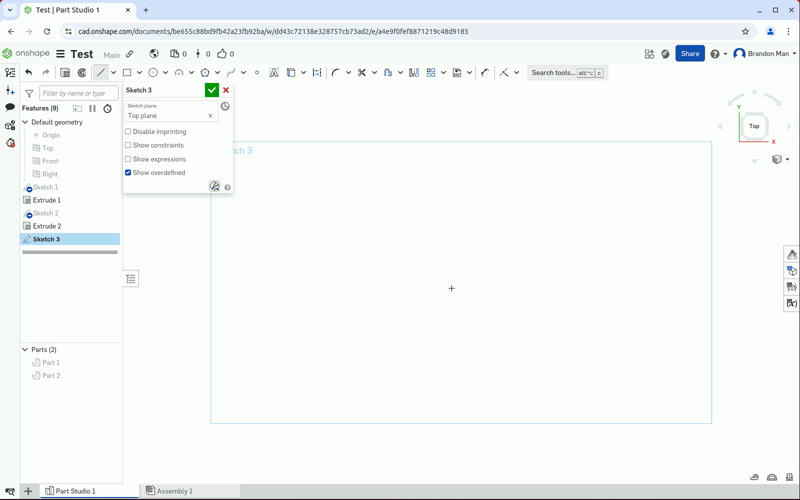
click(451, 287)
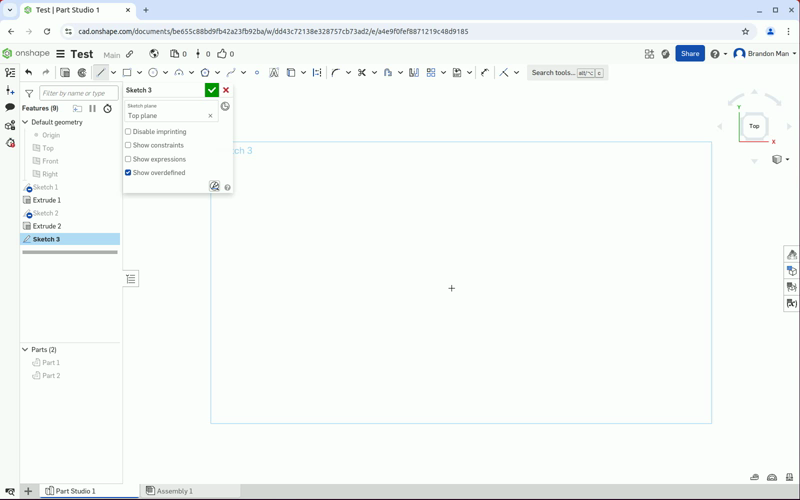
key_up(shift)
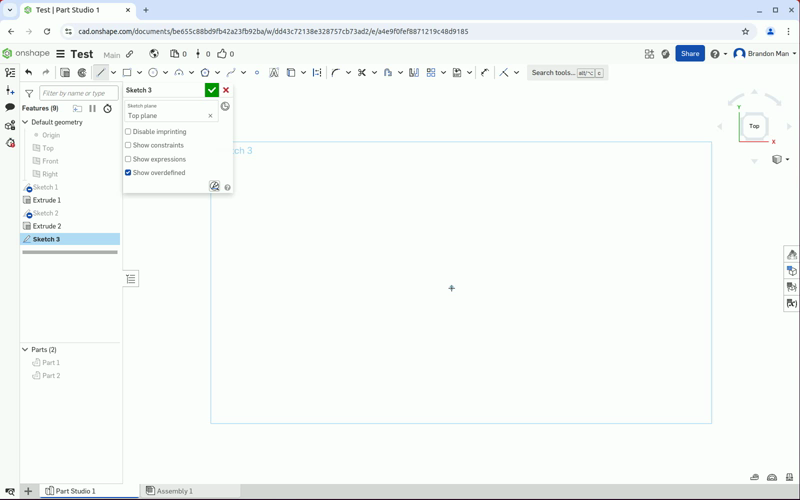
key_down(shift)
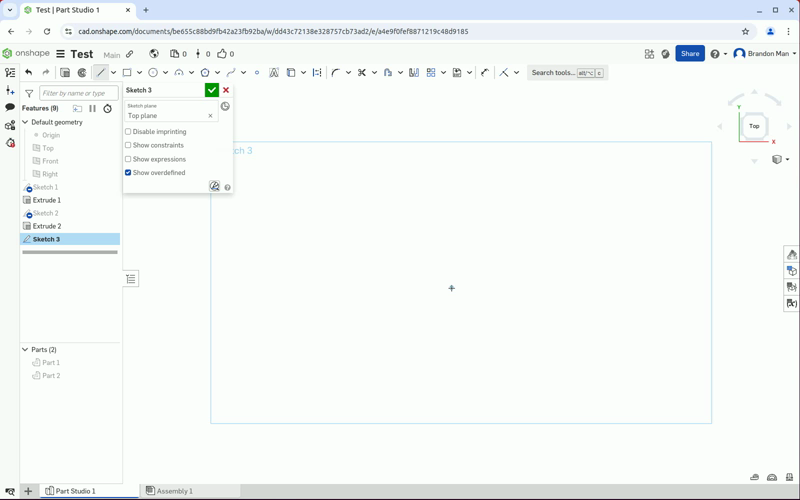
mouse_move(481, 287)
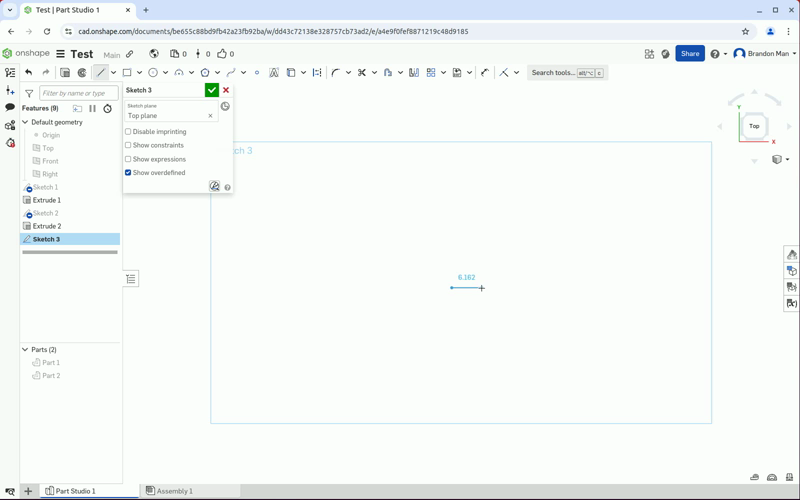
mouse_move(456, 296)
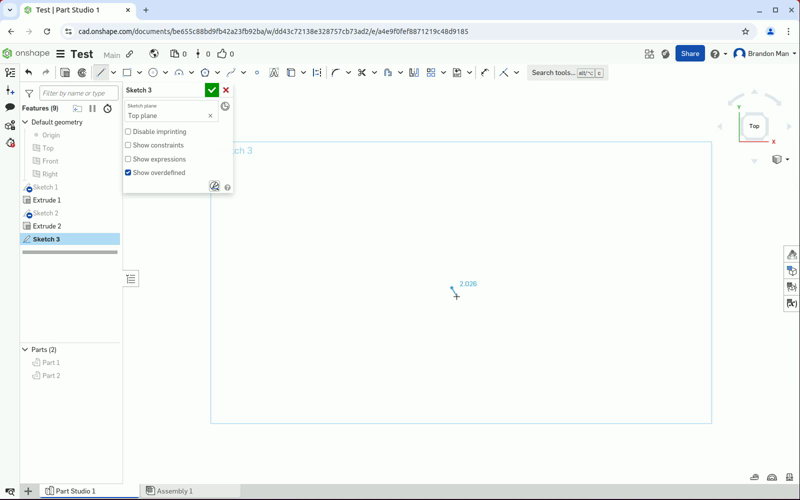
click(456, 296)
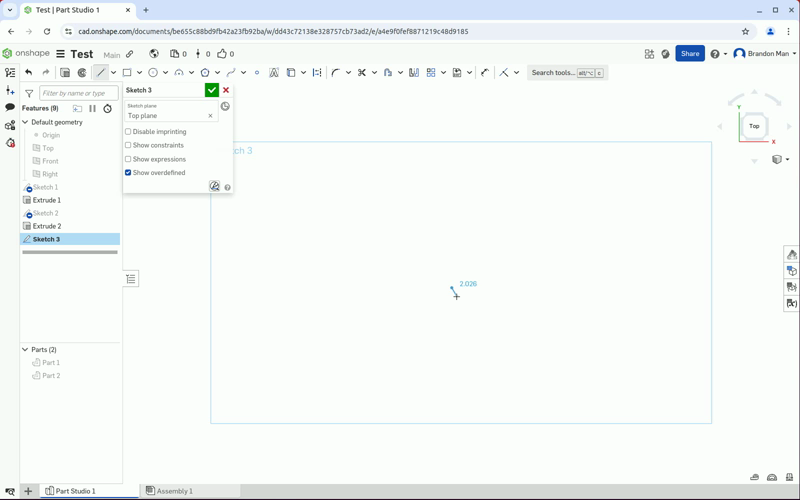
key_up(shift)
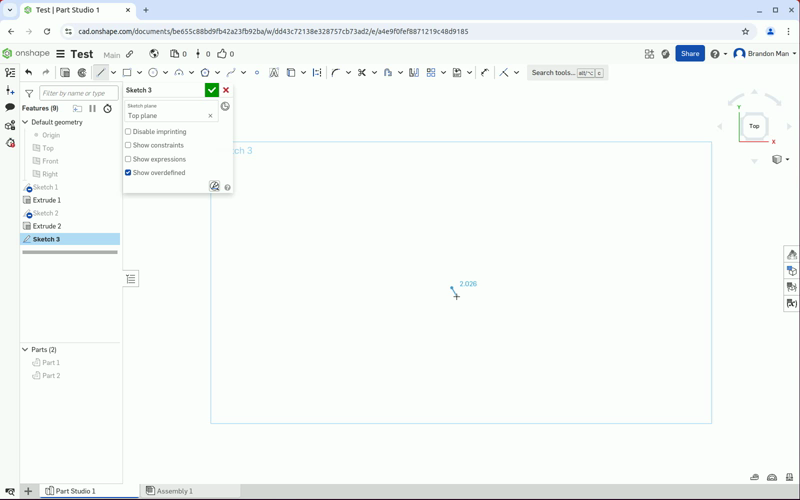
key_down(shift)
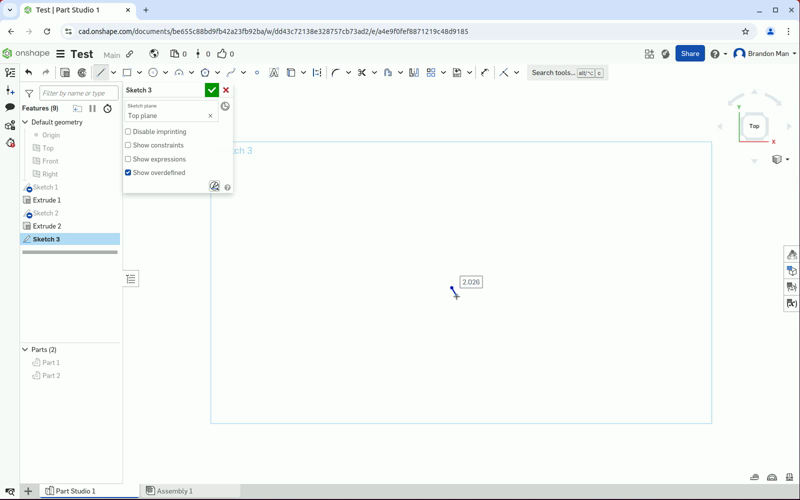
mouse_move(486, 296)
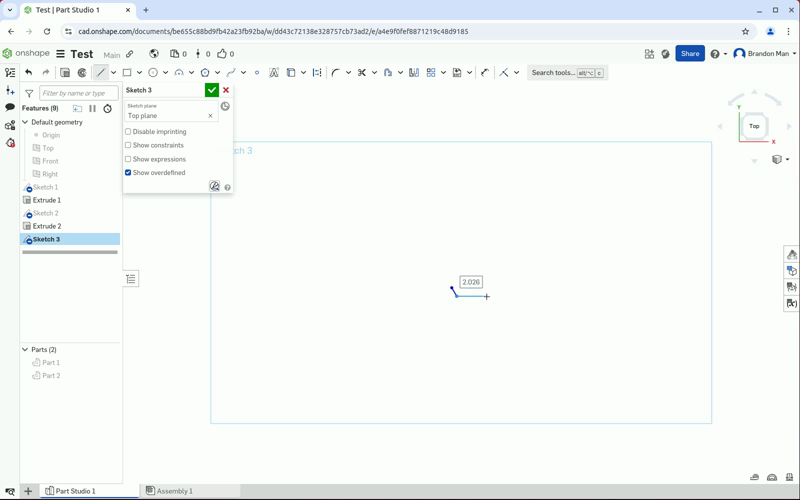
mouse_move(466, 296)
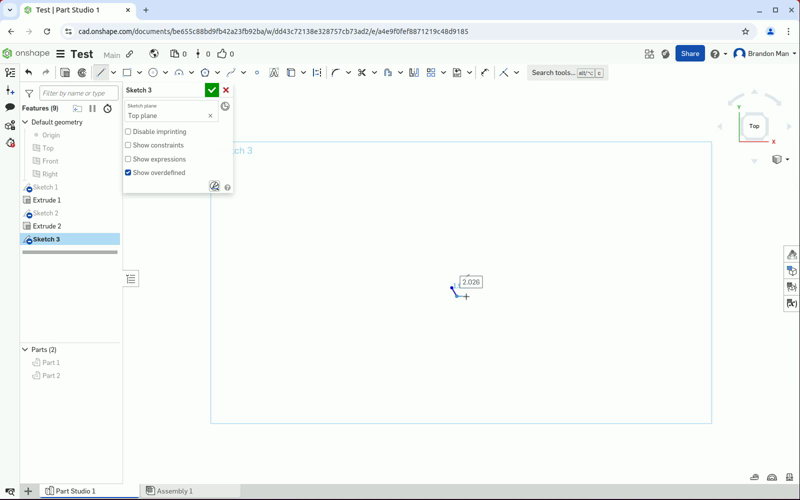
click(466, 296)
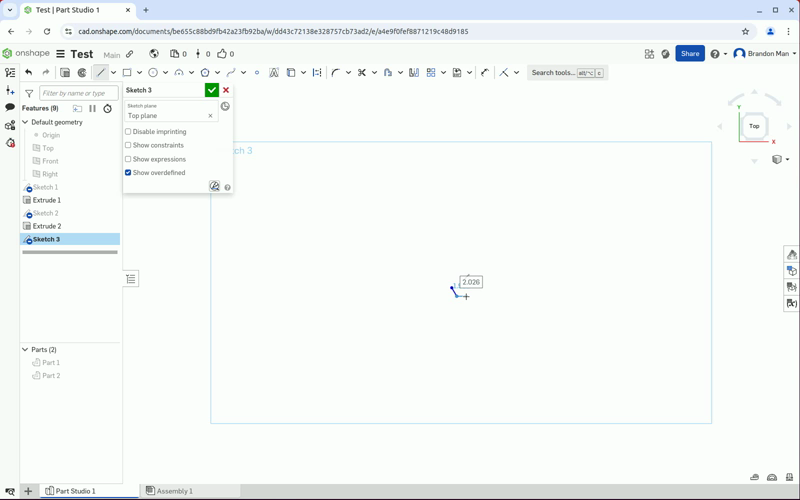
key_up(shift)
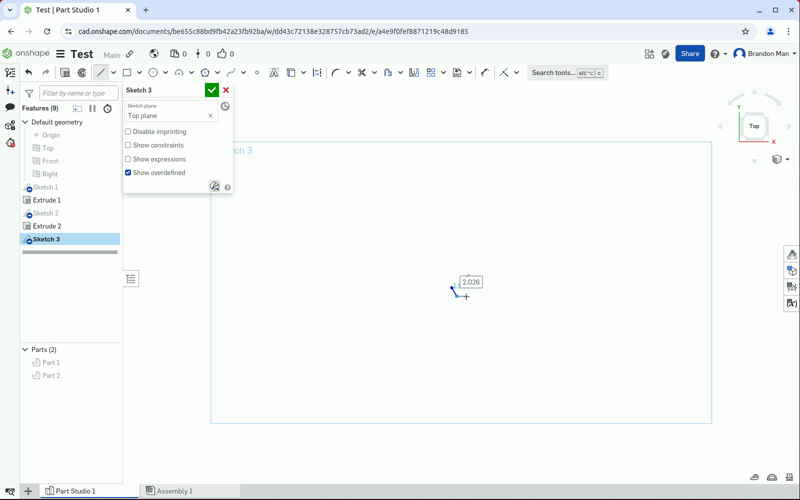
key_down(shift)
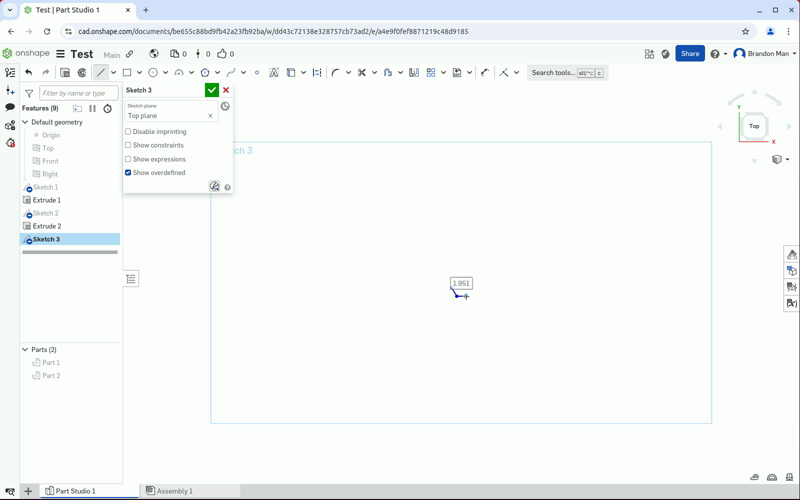
mouse_move(496, 296)
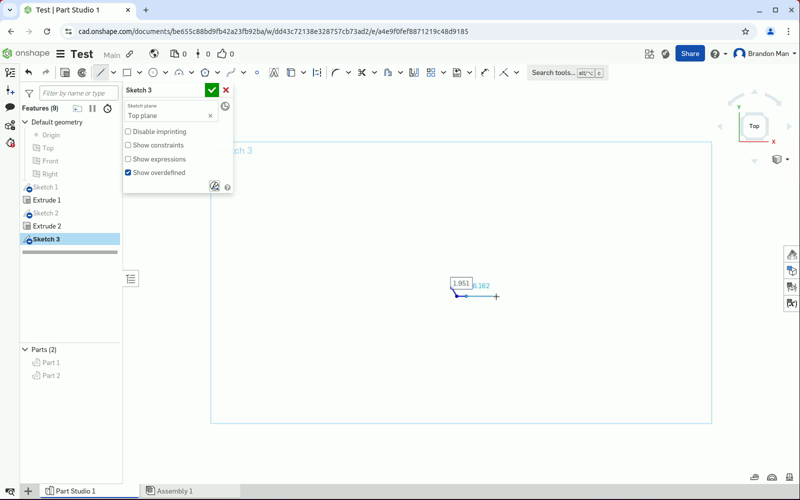
mouse_move(471, 287)
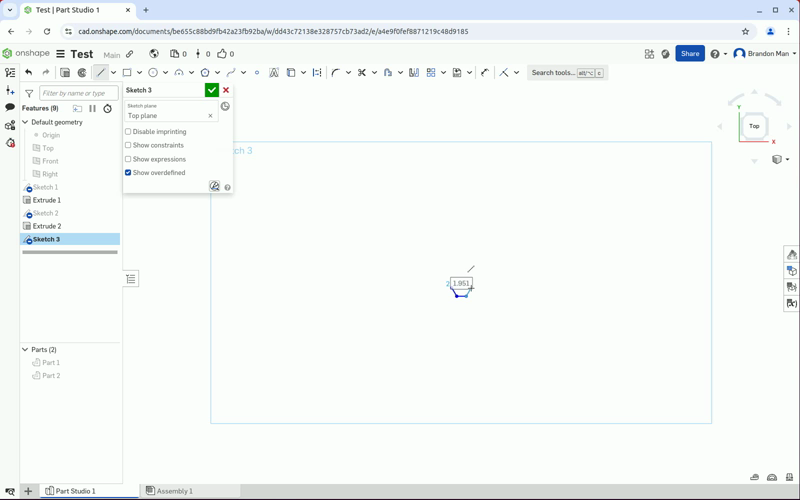
click(471, 287)
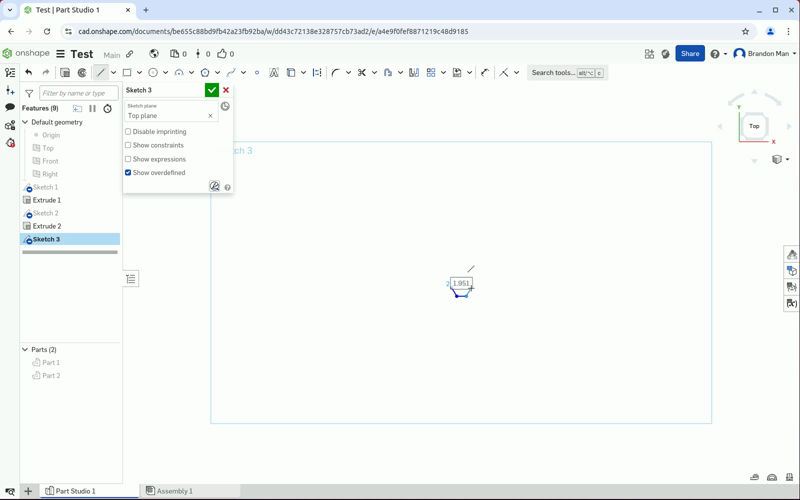
key_up(shift)
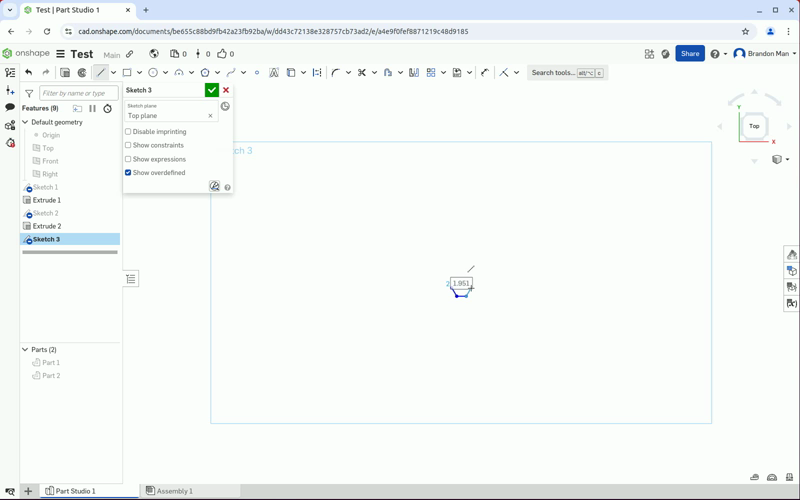
key_down(shift)
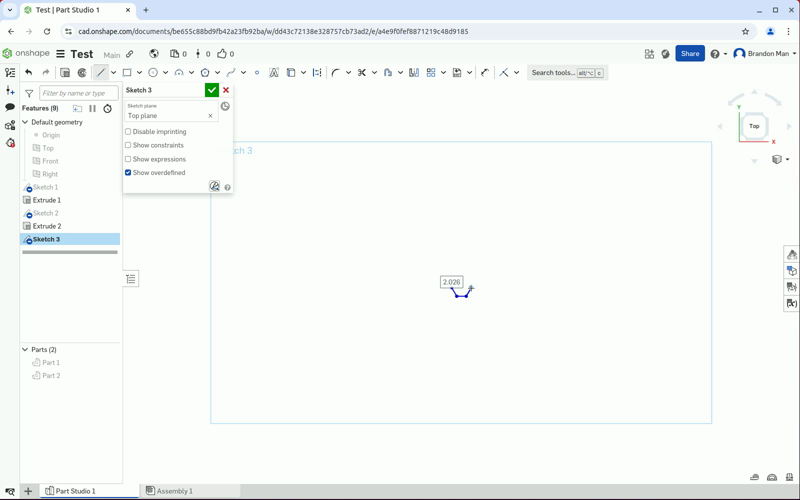
mouse_move(501, 287)
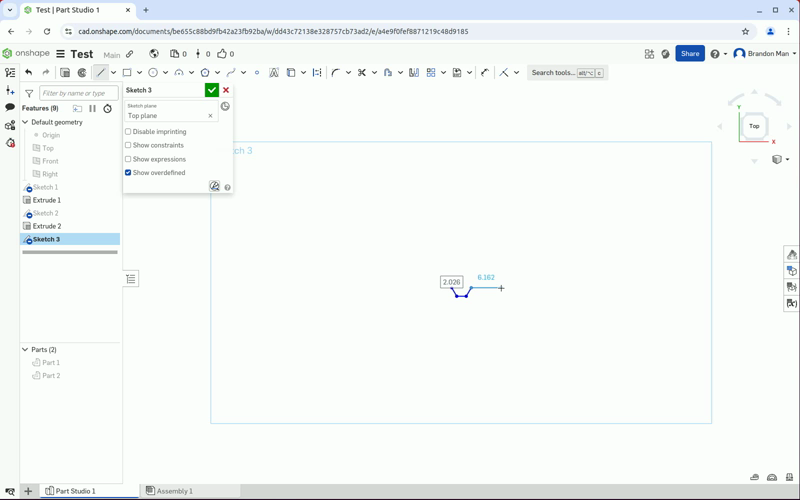
mouse_move(466, 279)
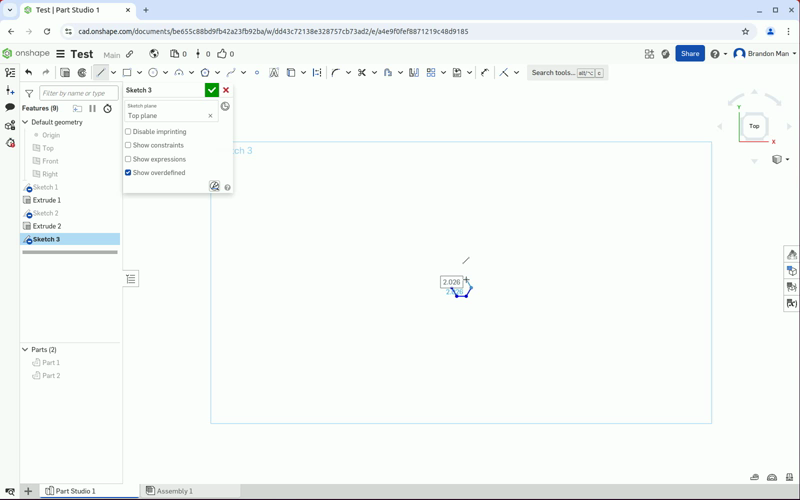
click(466, 279)
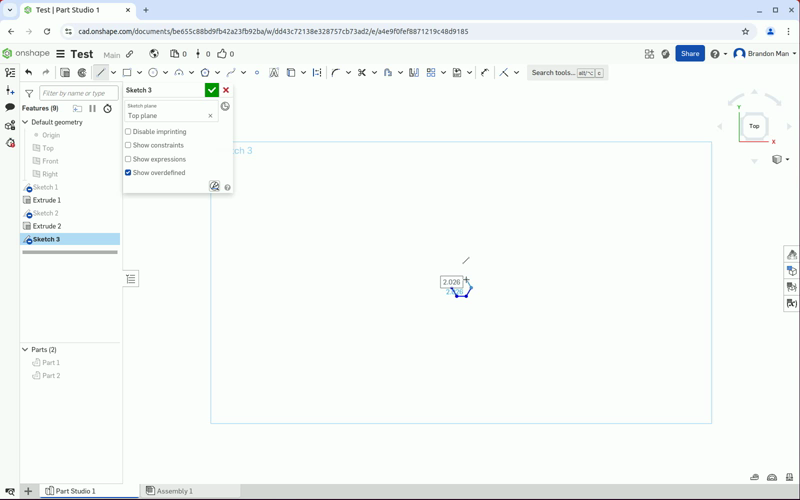
key_up(shift)
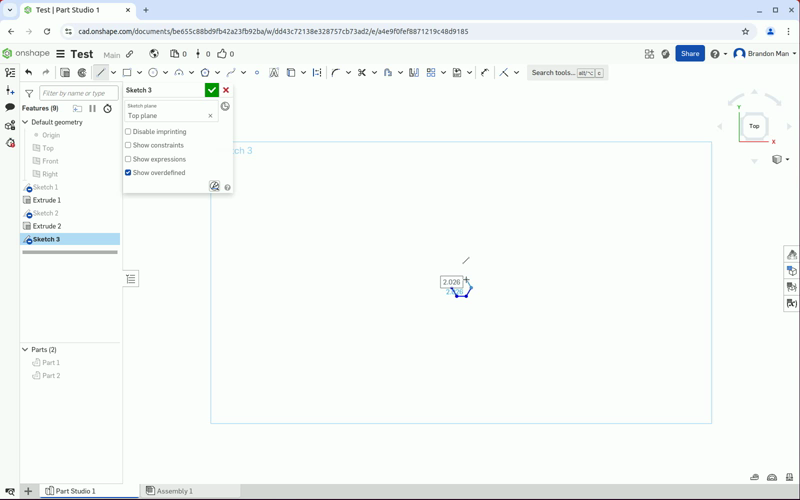
key_down(shift)
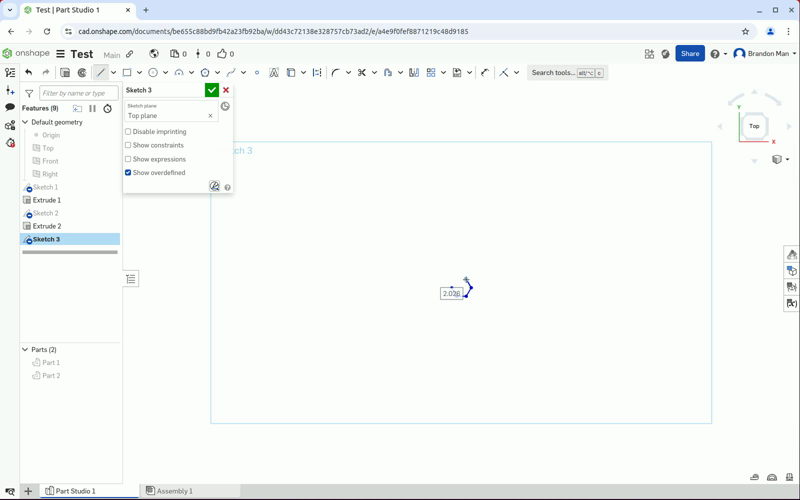
mouse_move(496, 279)
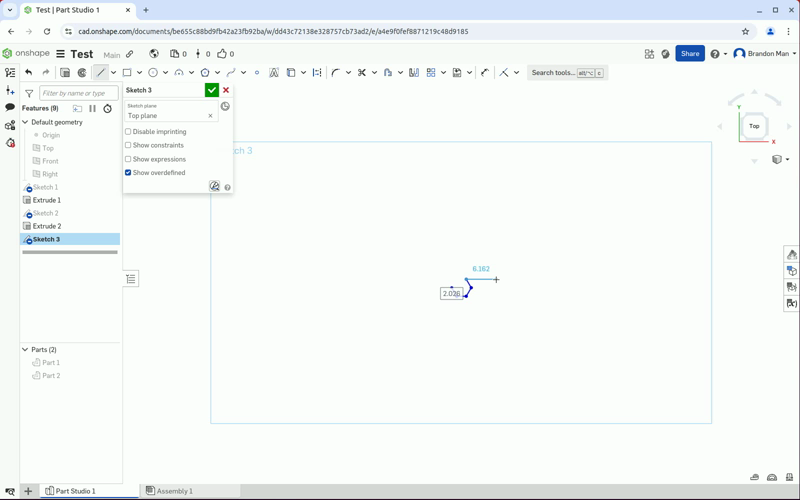
mouse_move(456, 279)
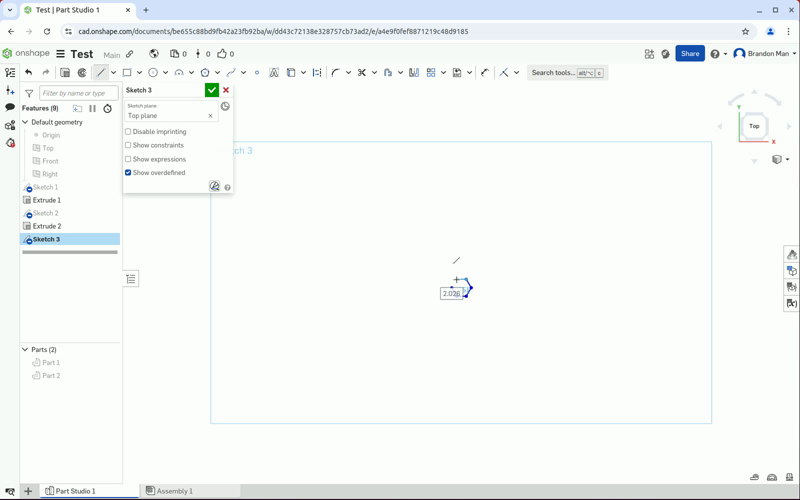
click(456, 279)
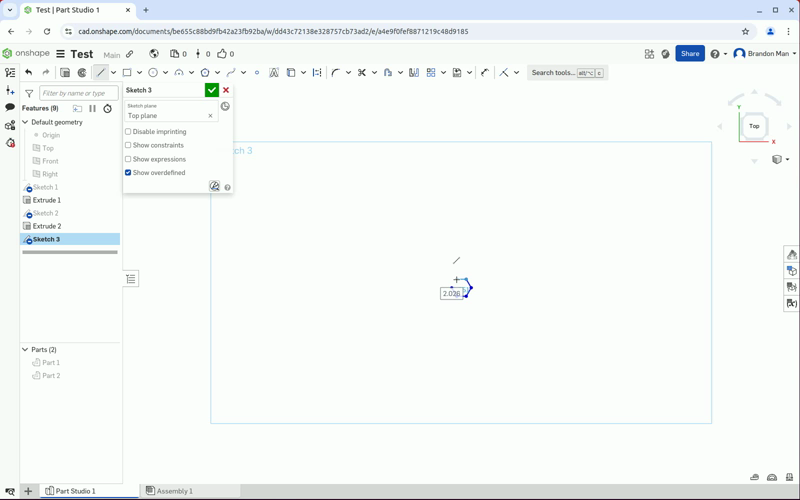
key_up(shift)
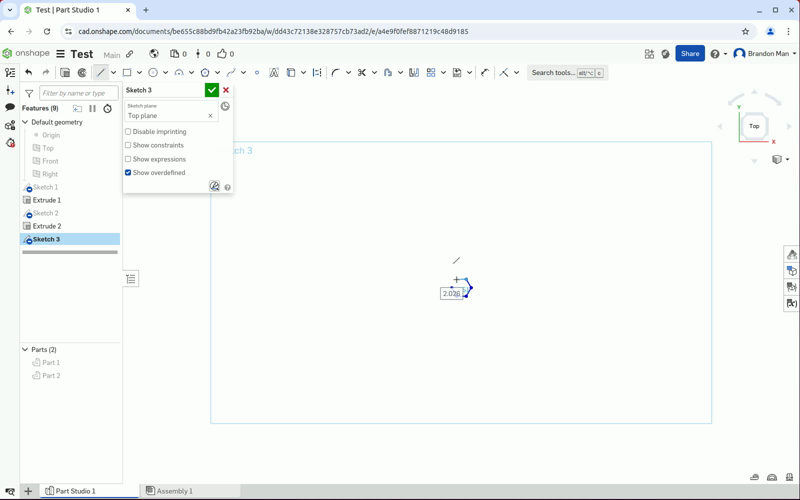
mouse_move(486, 279)
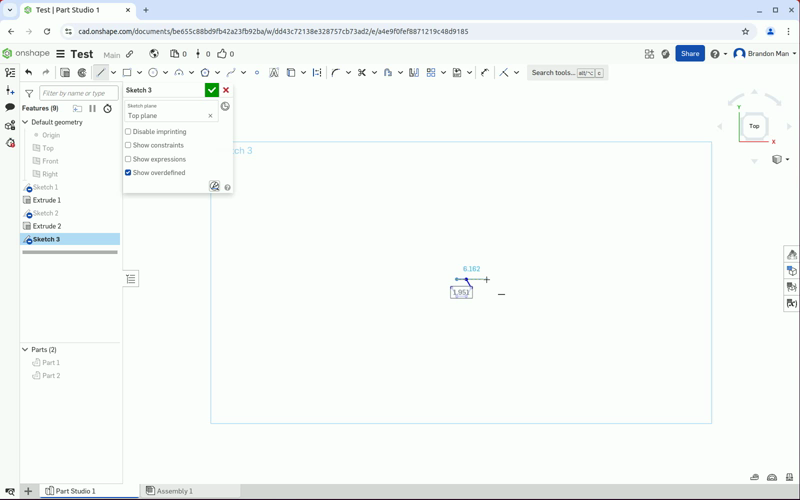
key_down(shift)
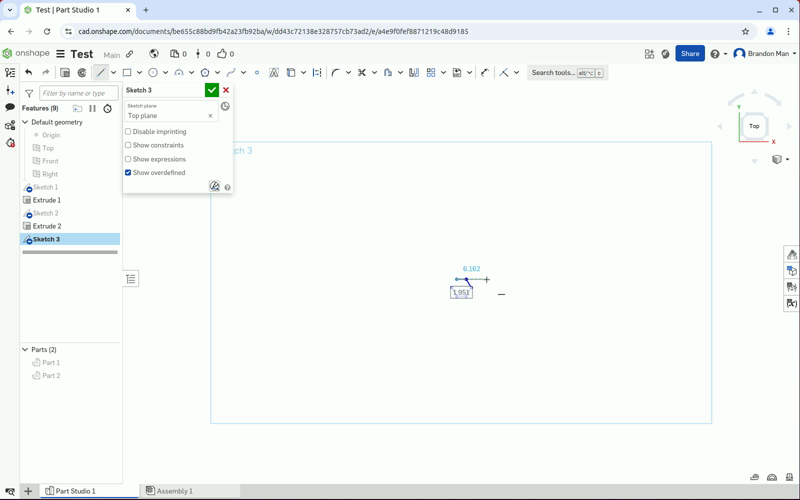
mouse_move(451, 287)
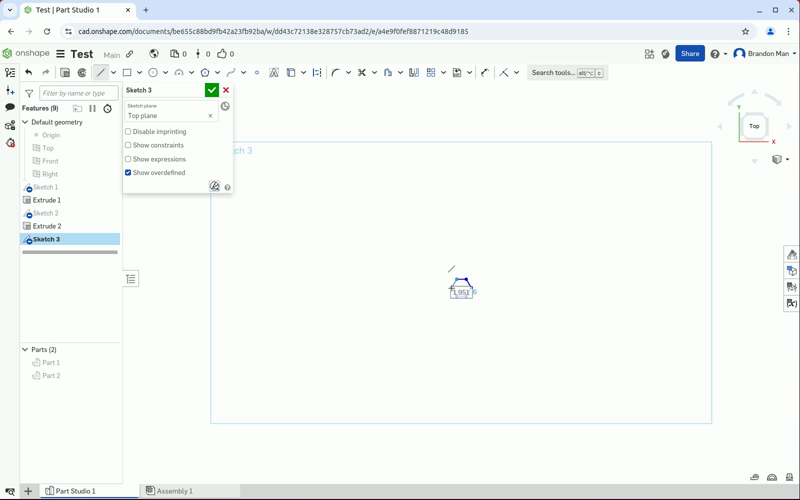
key_up(shift)
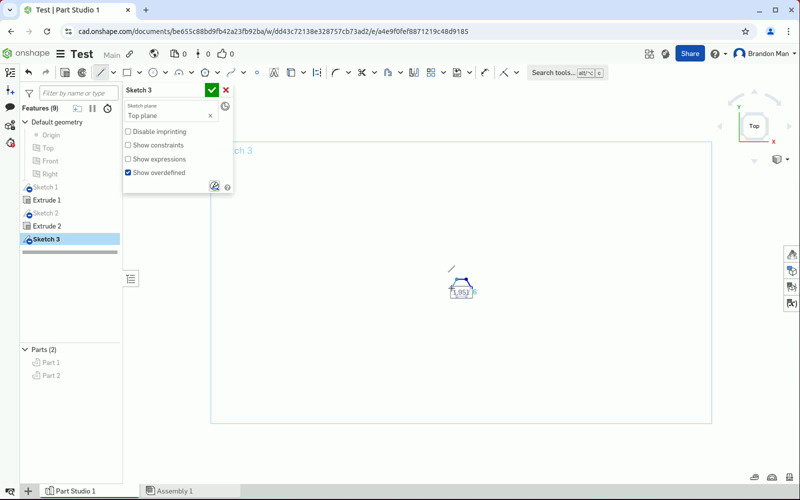
click(451, 287)
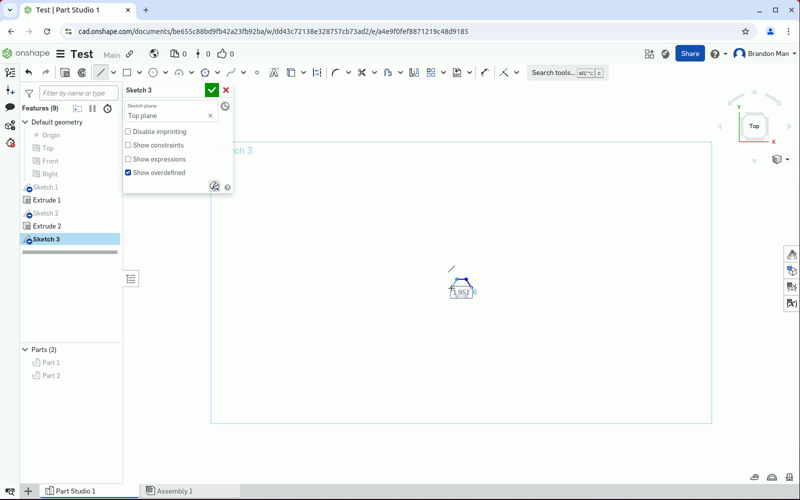
key(esc)
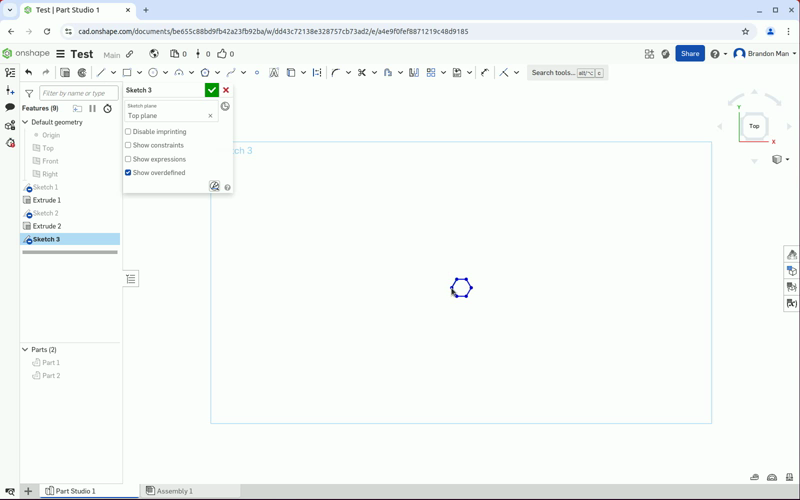
key(c)
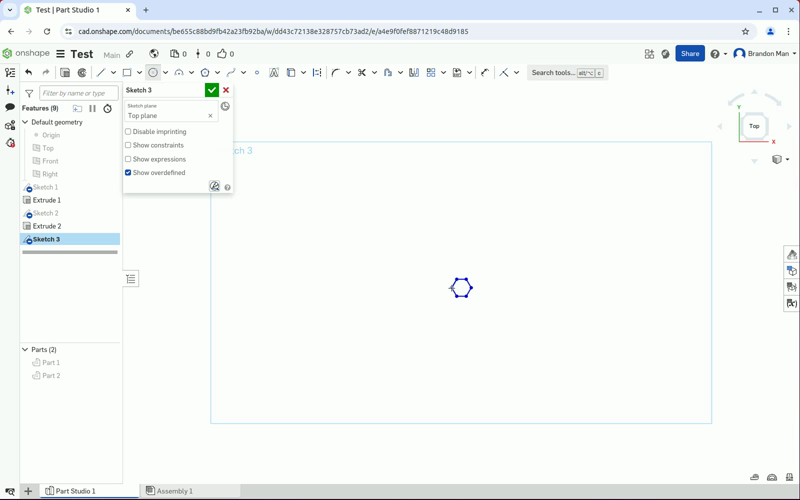
key_down(shift)
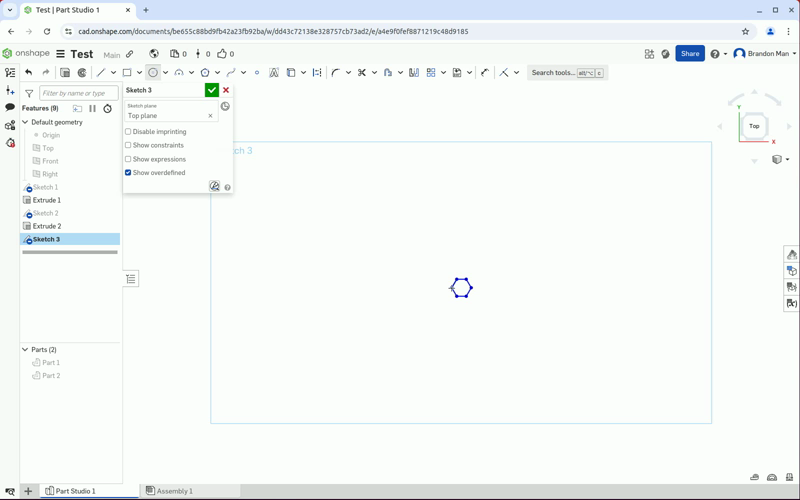
mouse_move(461, 287)
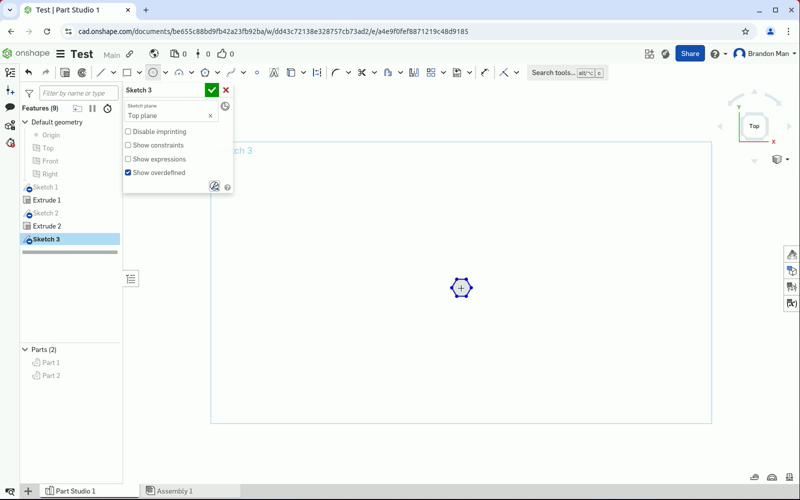
click(461, 287)
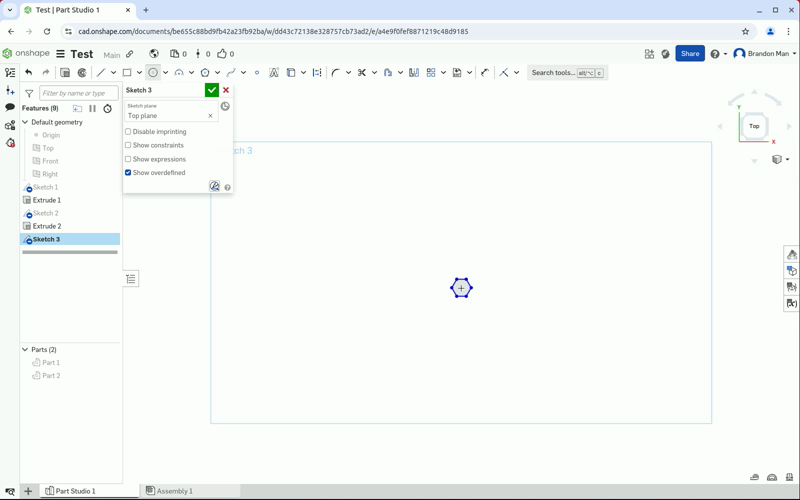
key_up(shift)
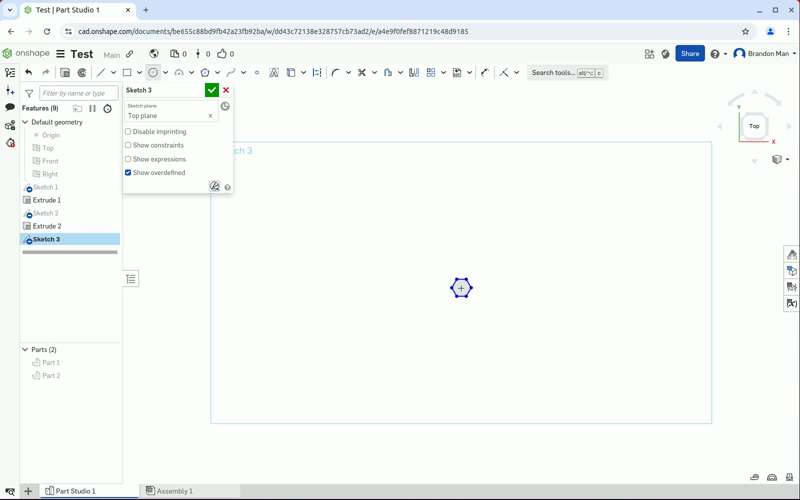
mouse_move(466, 287)
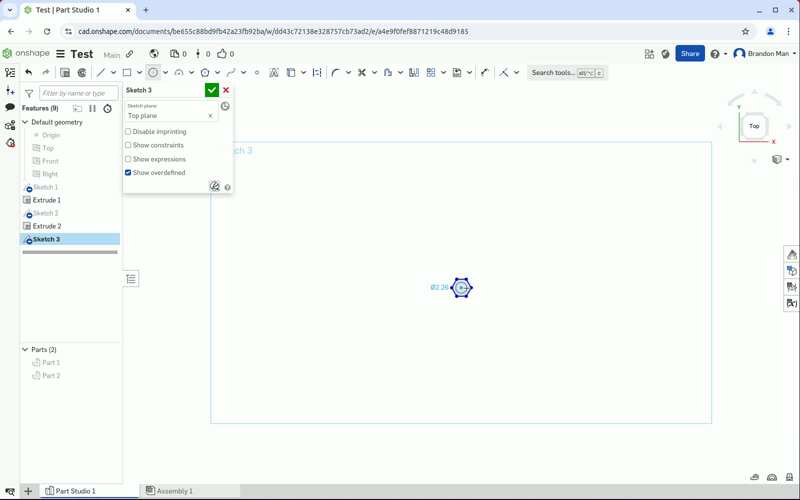
click(466, 287)
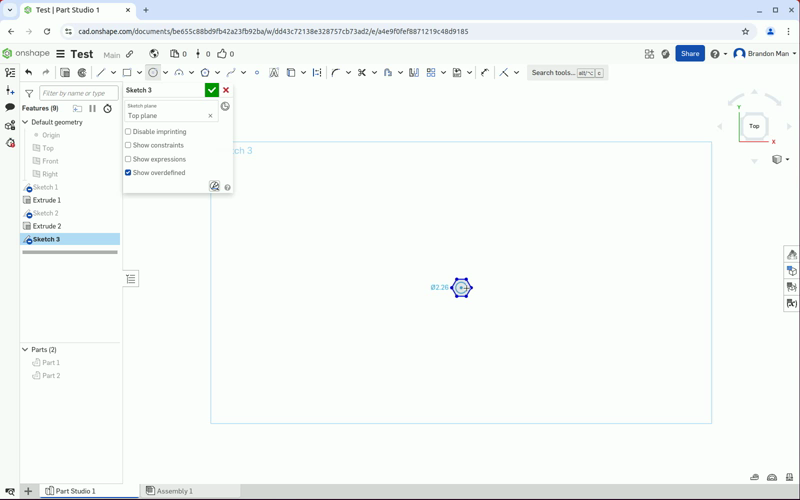
key(esc)
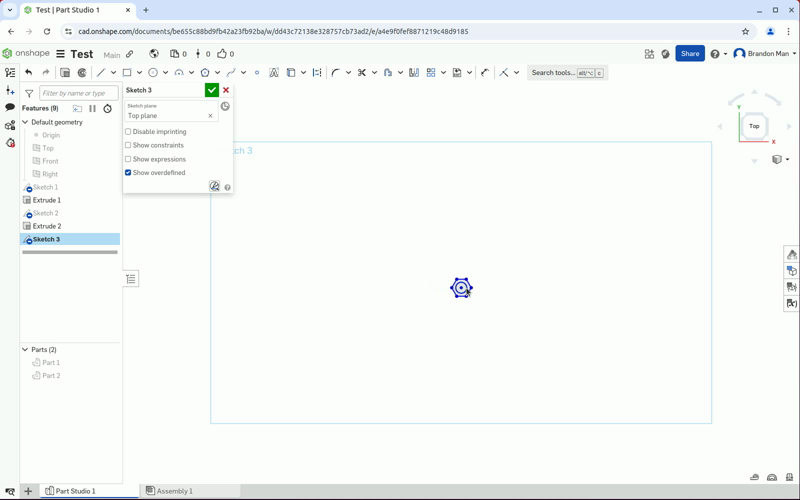
mouse_move(455, 293)
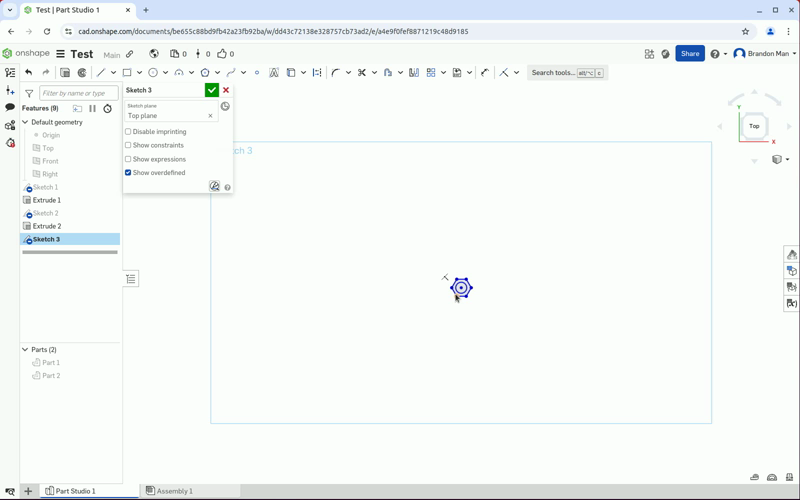
scroll(6)
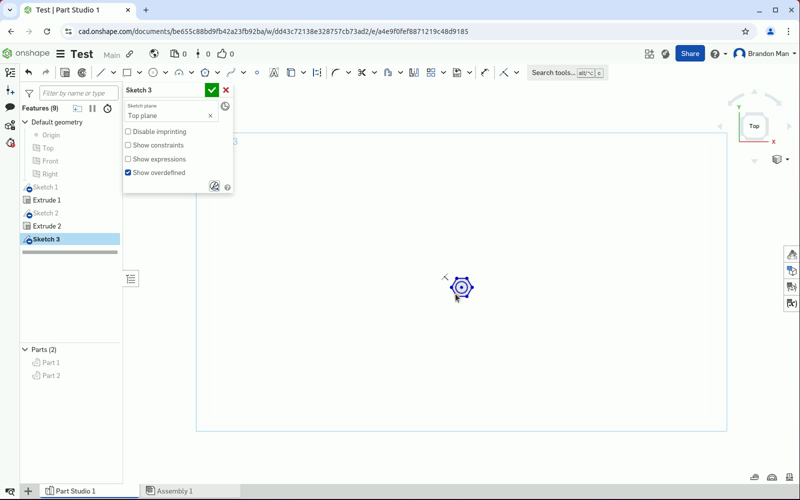
scroll(6)
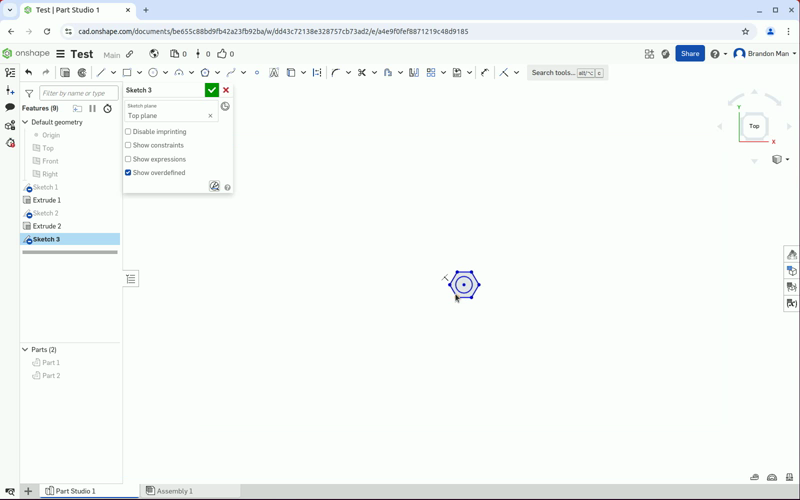
scroll(6)
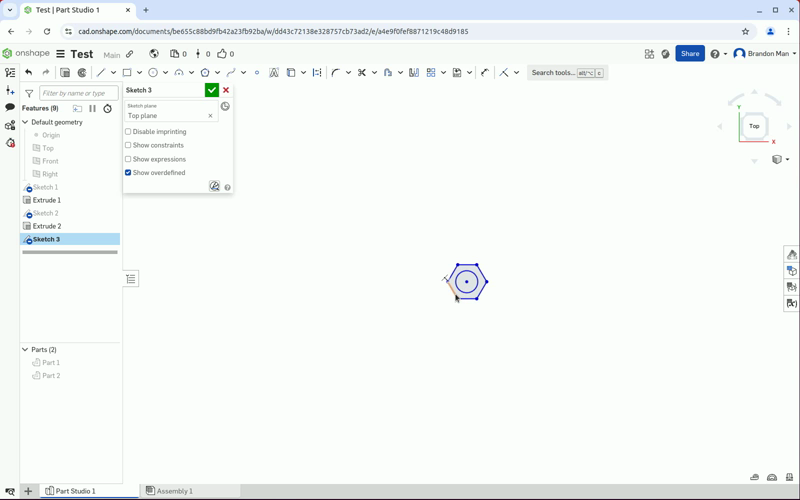
scroll(6)
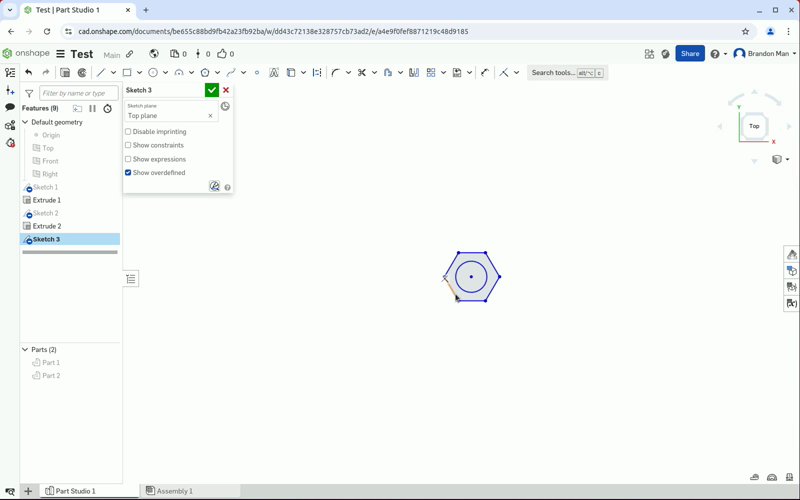
scroll(6)
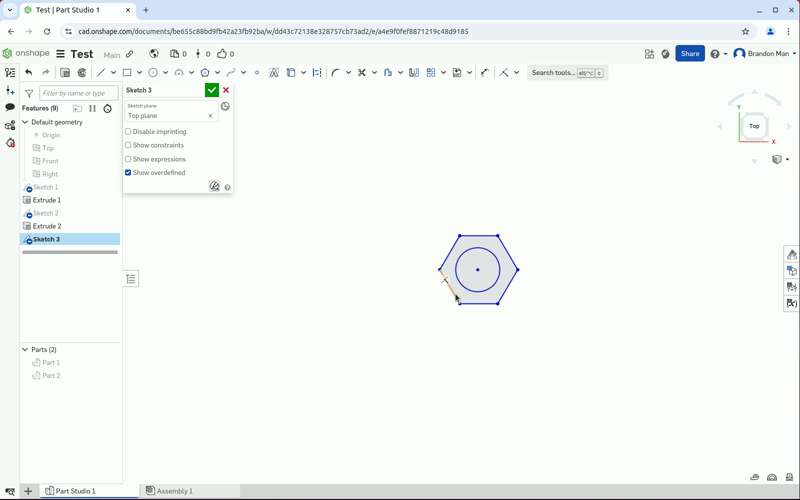
scroll(6)
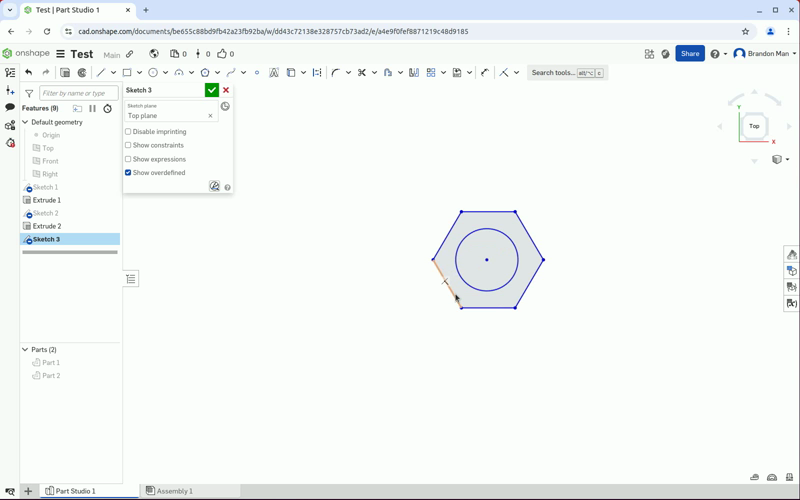
scroll(6)
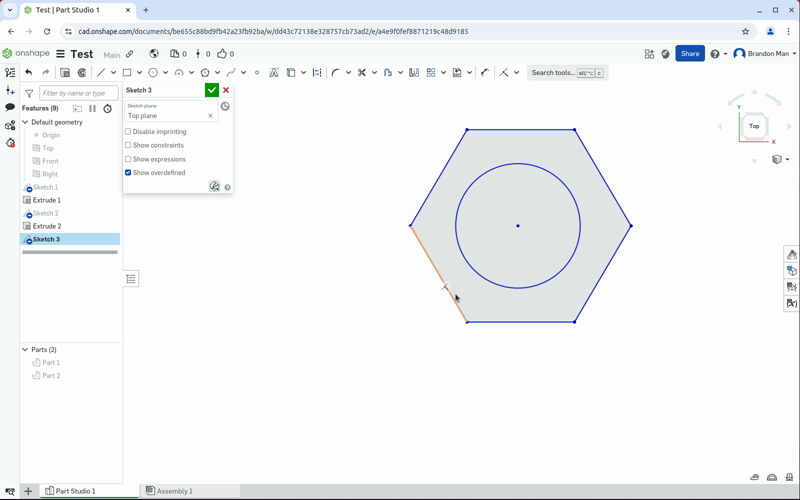
click(455, 293)
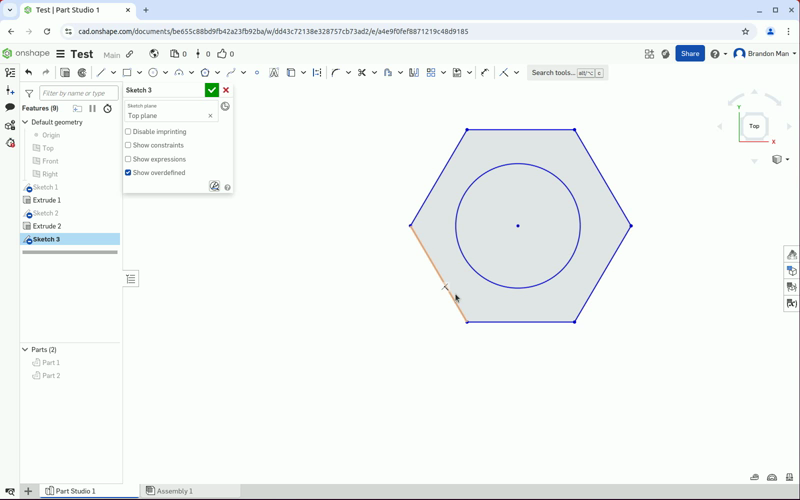
scroll(-6)
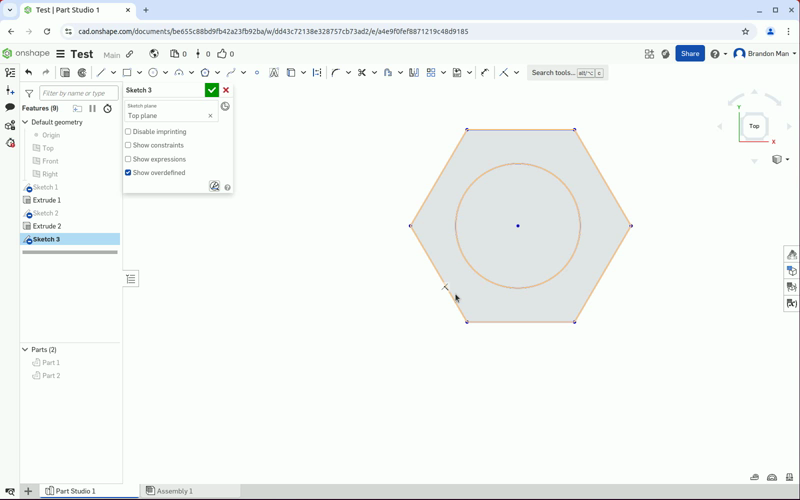
scroll(-6)
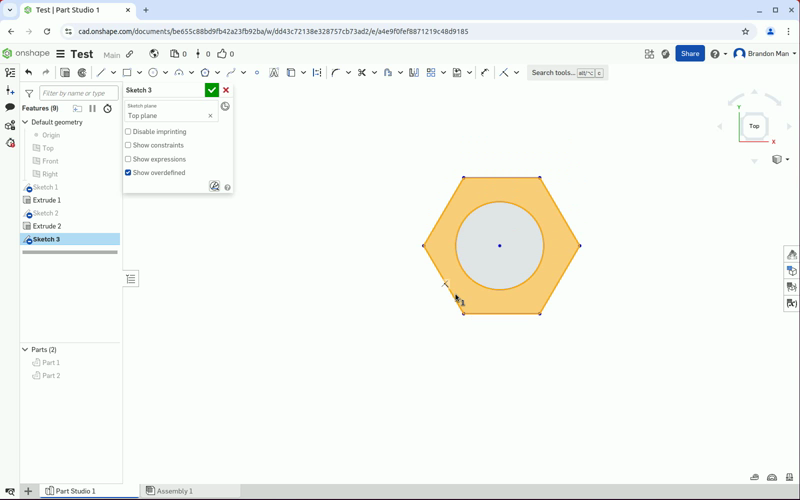
scroll(-6)
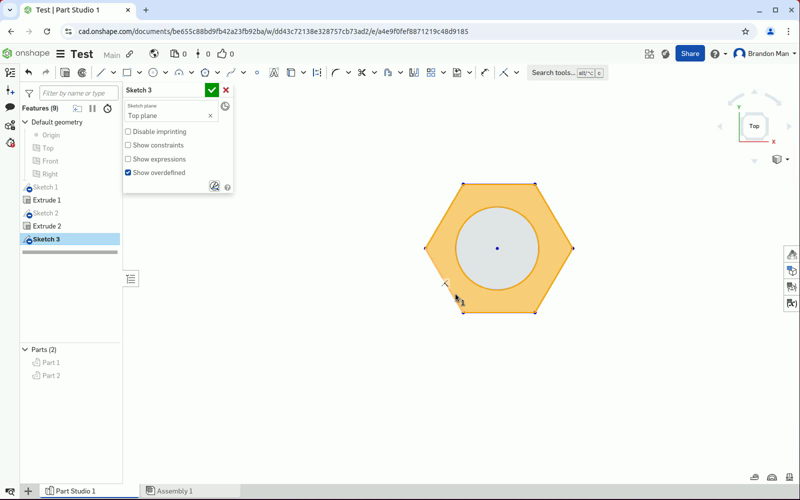
scroll(-6)
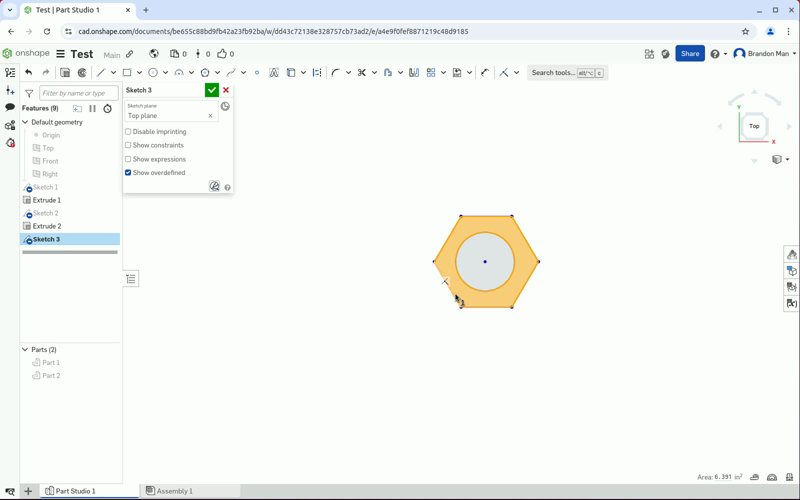
scroll(-6)
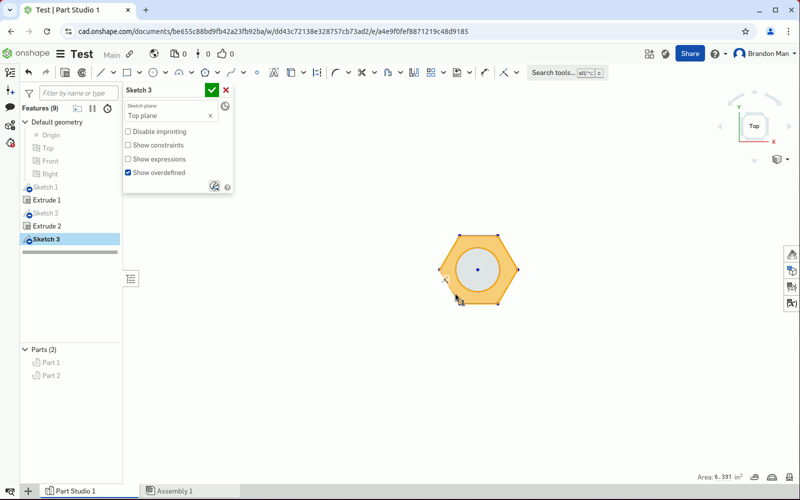
scroll(-6)
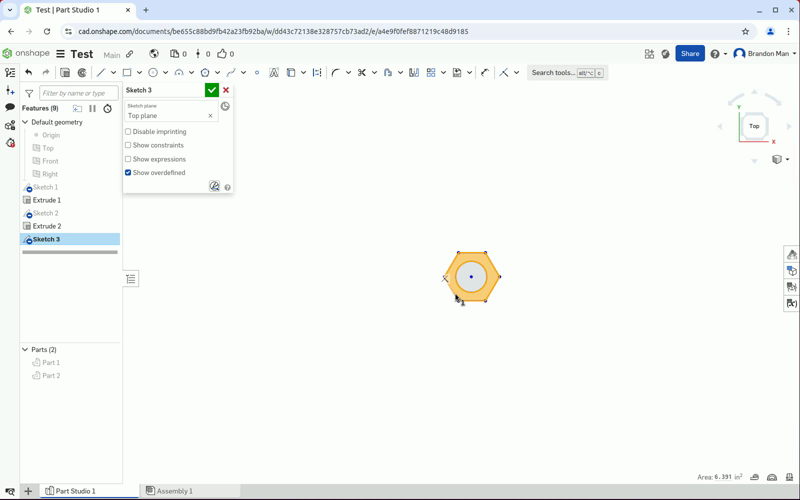
scroll(-6)
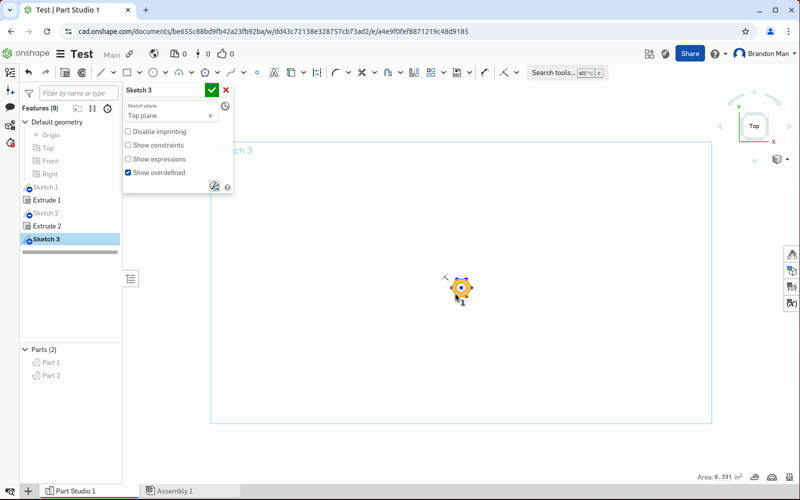
mouse_move(73, 352)
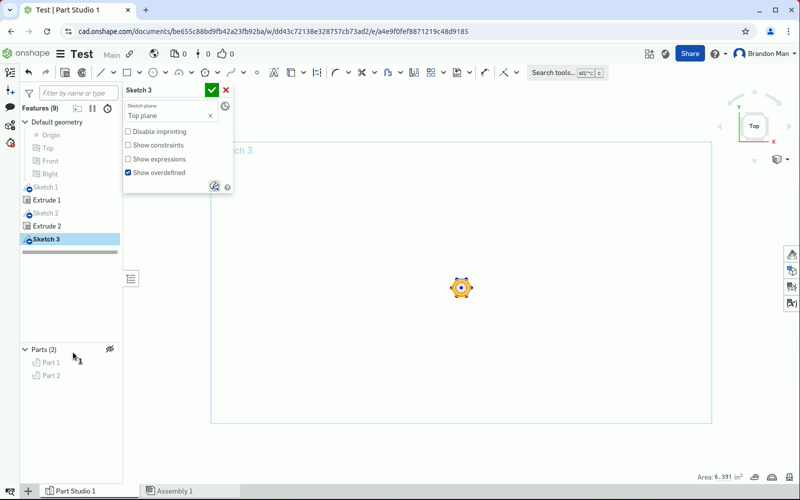
key(shift+y)
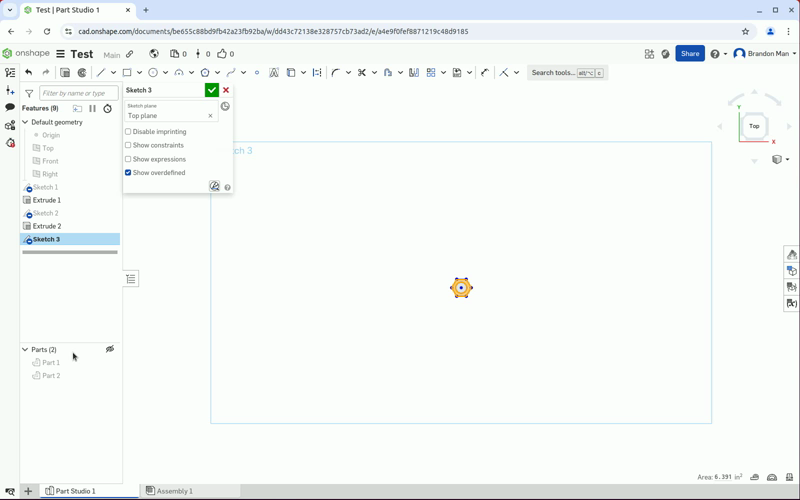
key(shift+e)
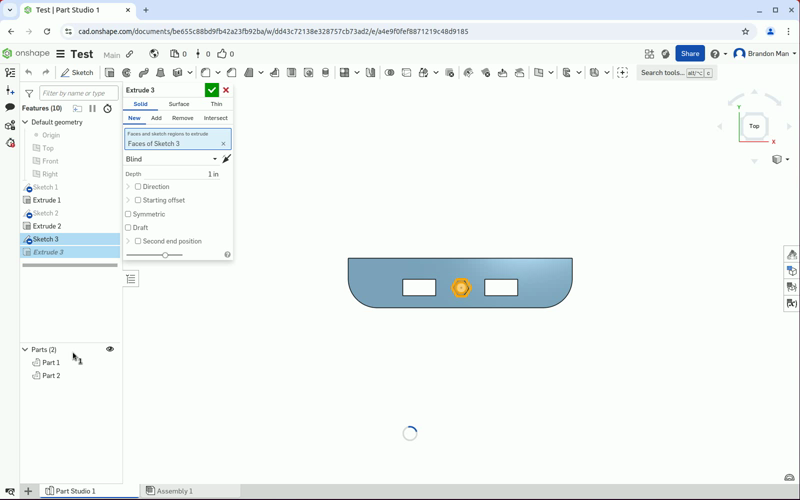
mouse_move(143, 106)
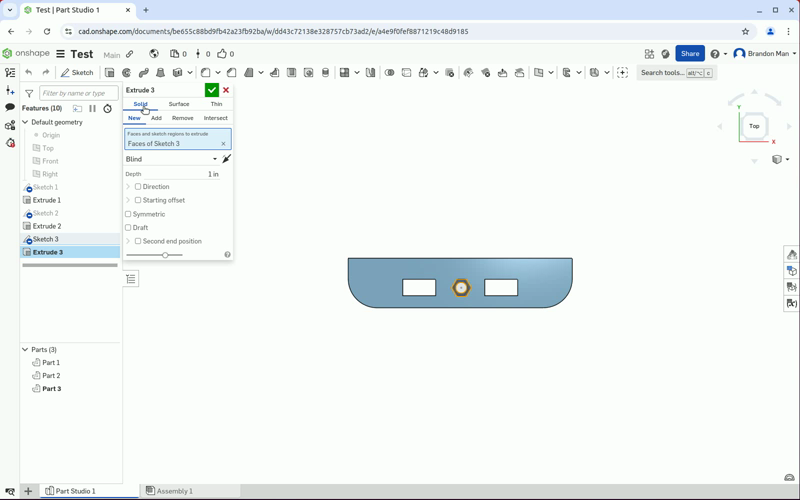
click(143, 106)
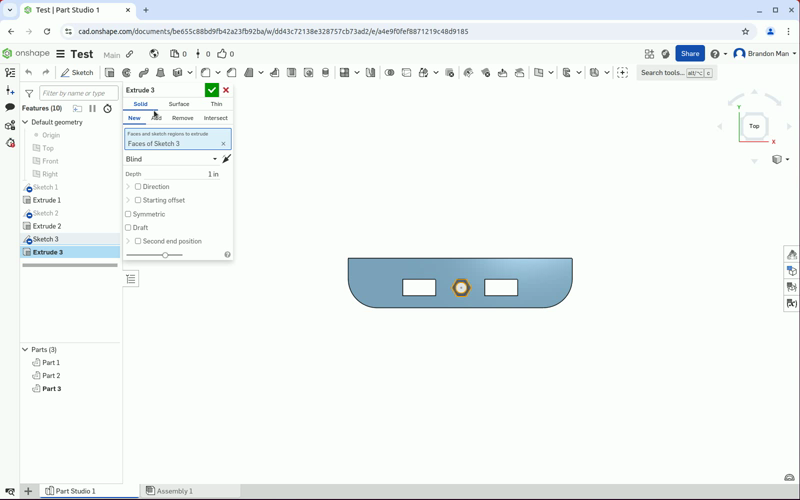
mouse_move(186, 120)
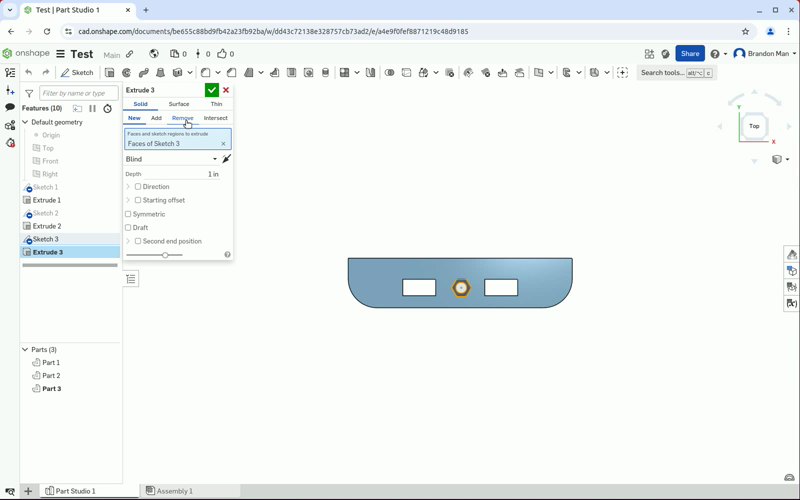
click(186, 120)
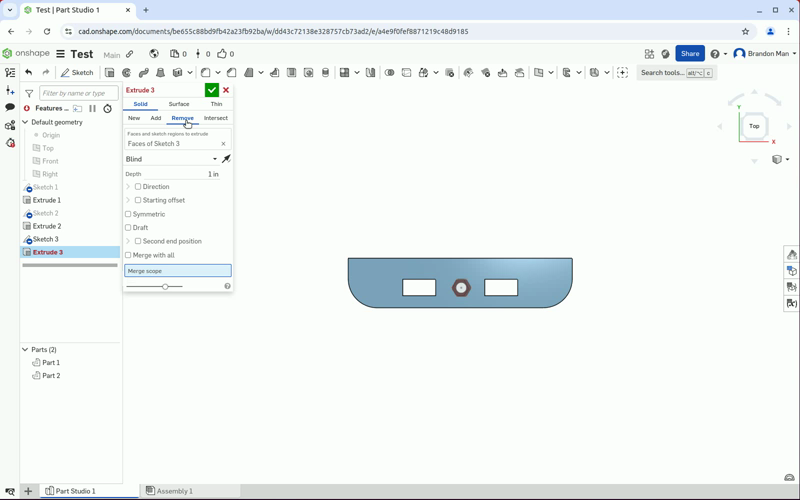
key(tab, 4)
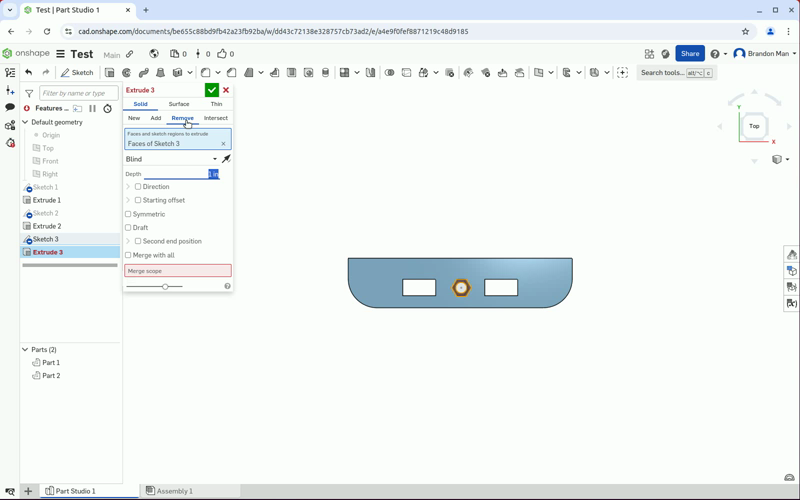
text(1.444)
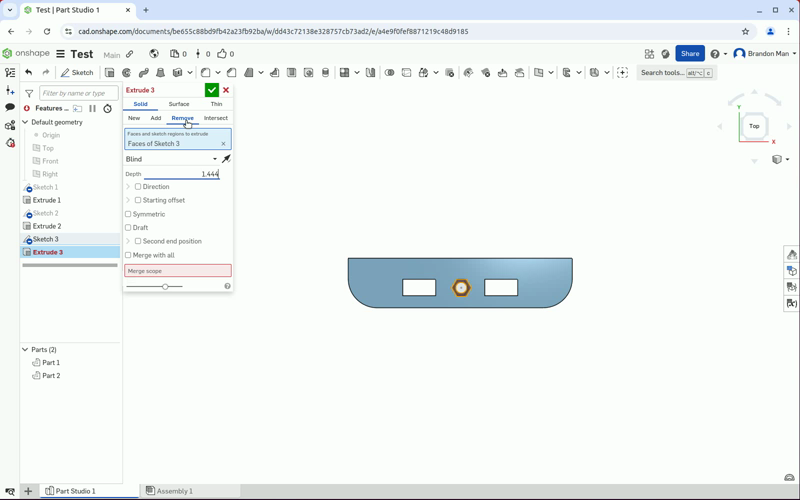
key(tab, 6)
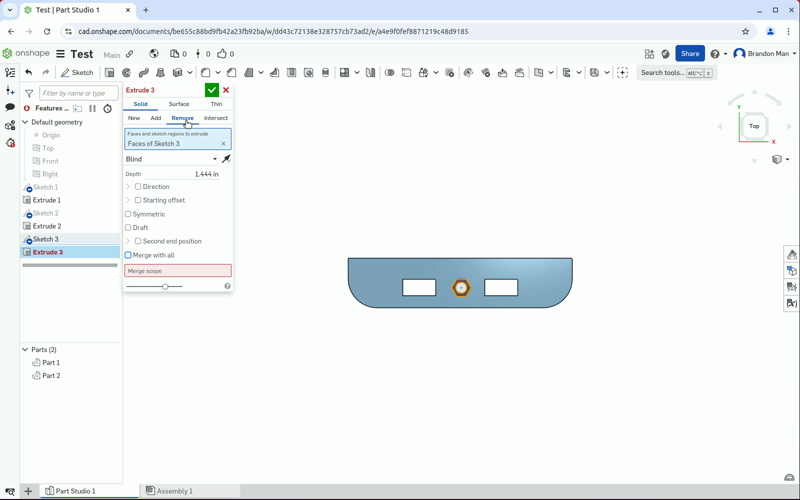
key(space)
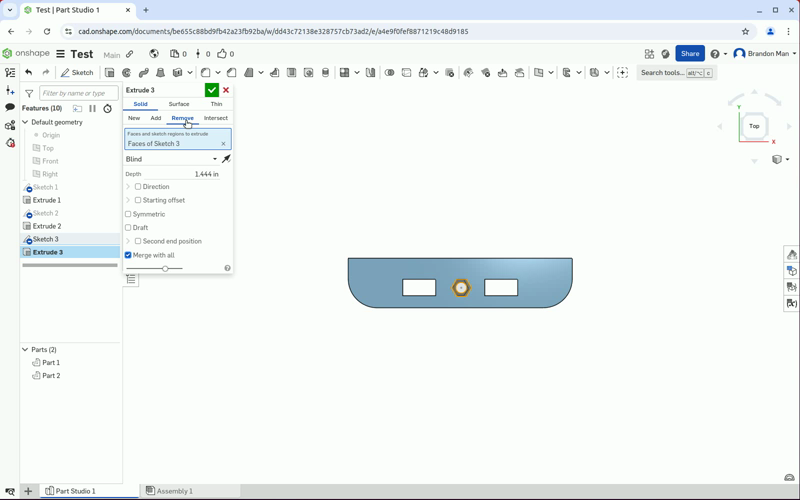
key(enter)
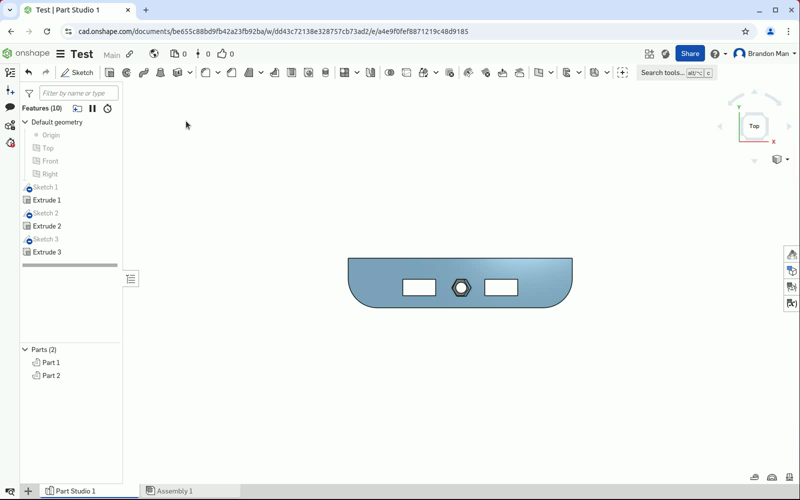
key(shift+h)
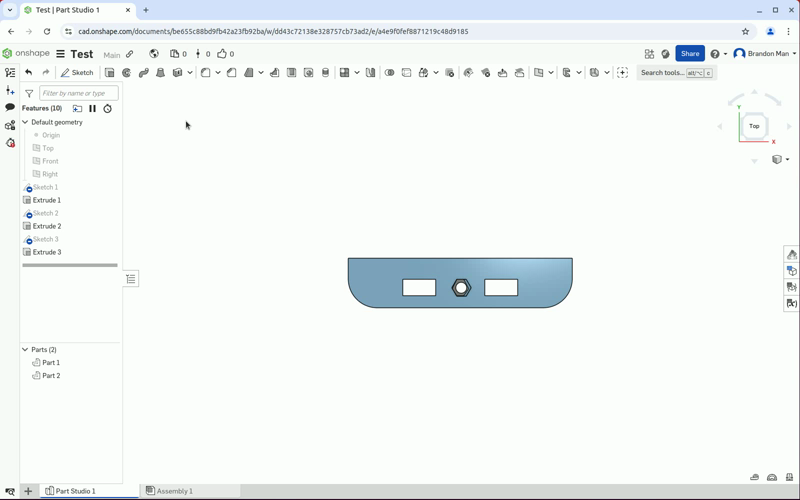
key(shift+h)
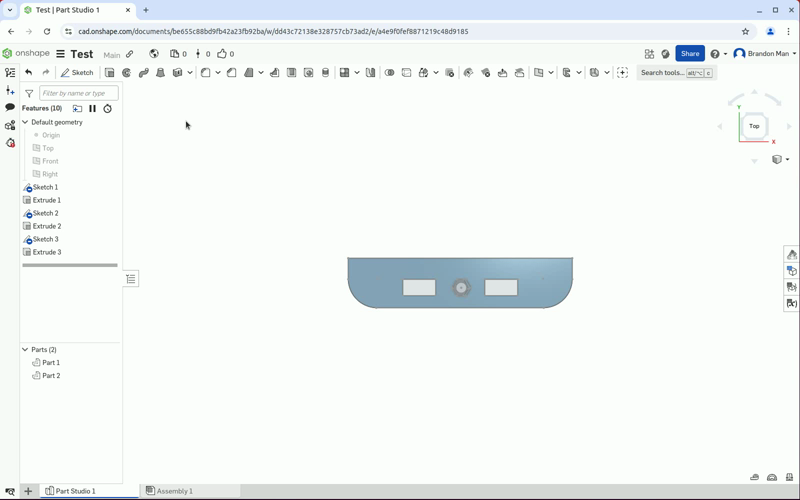
key(shift+7)
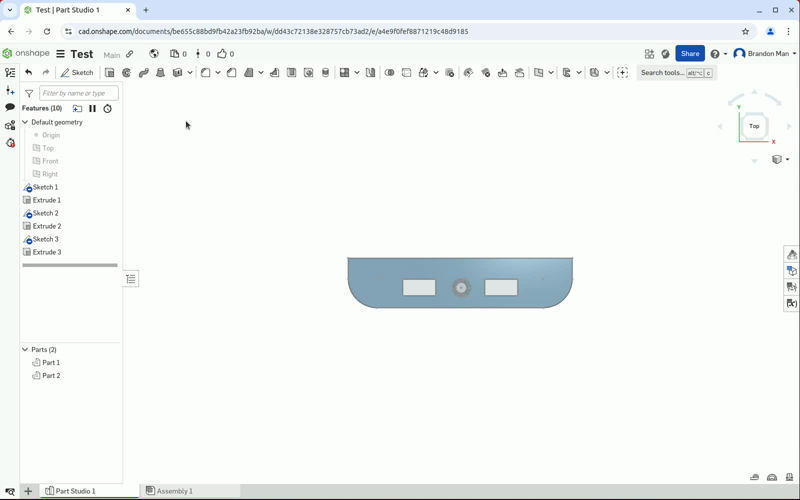
key(up, 3)
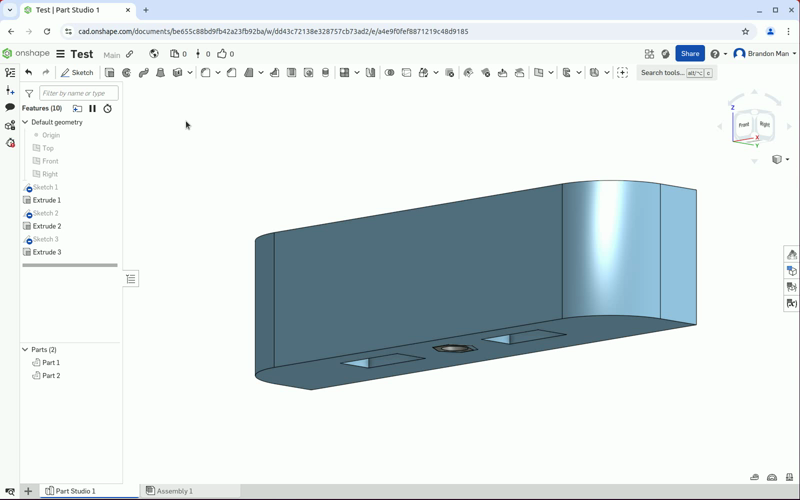
key(left, 3)
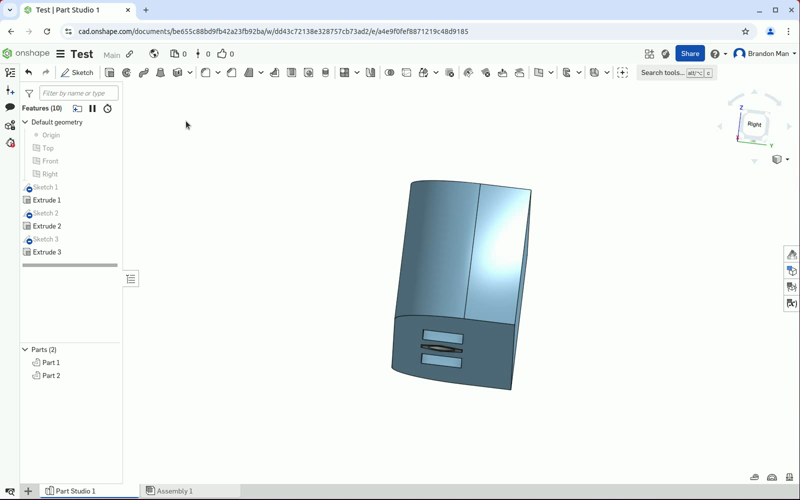
key(right, 3)
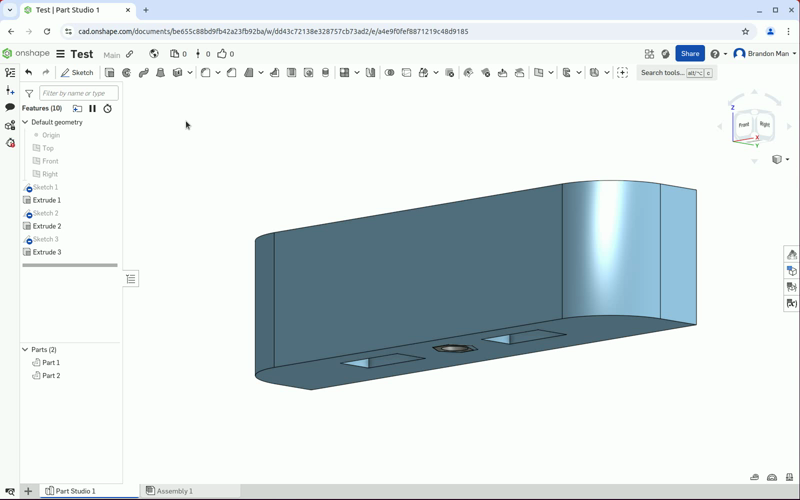
key(down, 3)
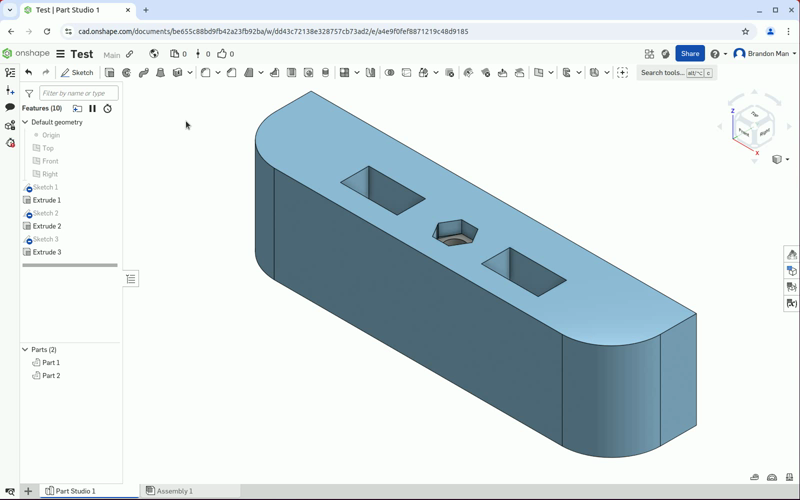
mouse_move(73, 189)
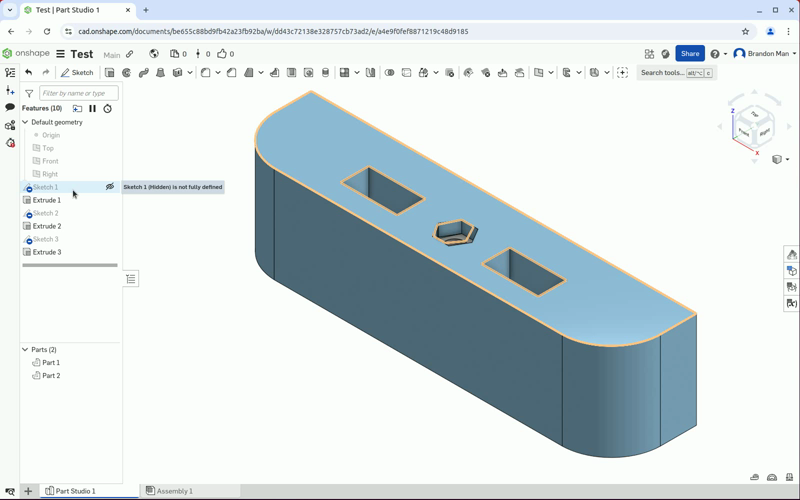
click(73, 189)